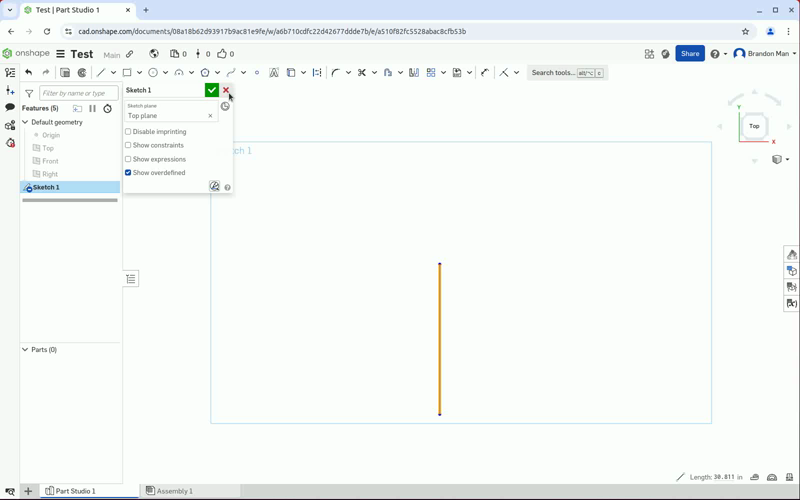
key(shift+h)
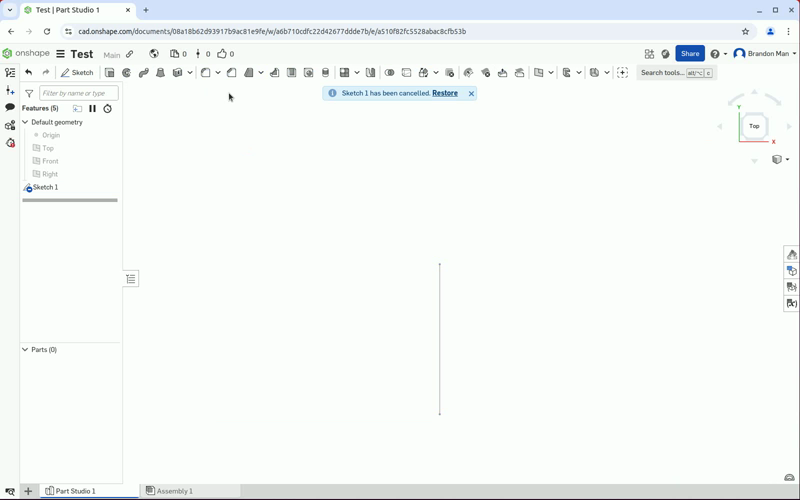
key(shift+s)
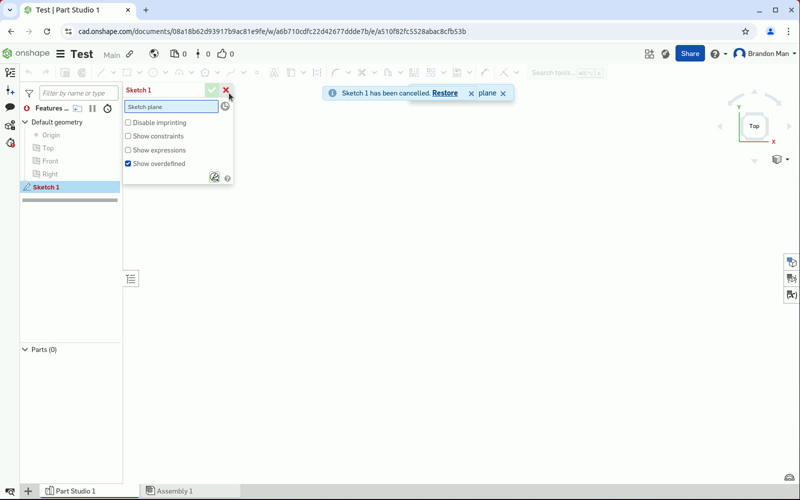
mouse_move(73, 150)
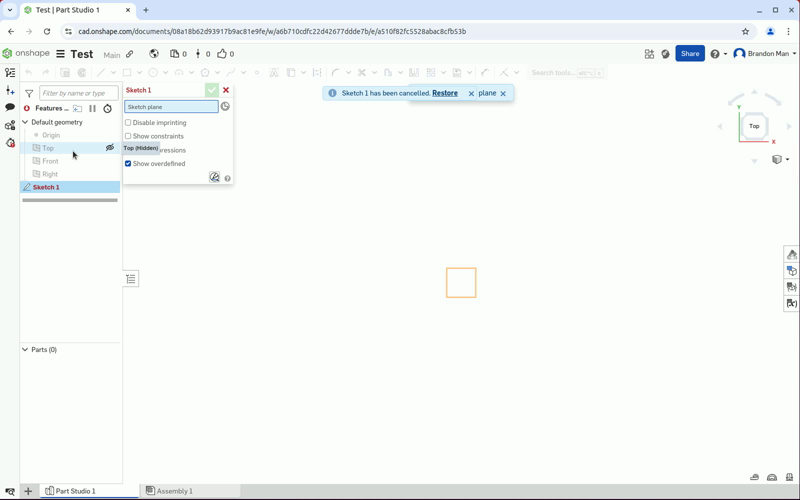
click(73, 150)
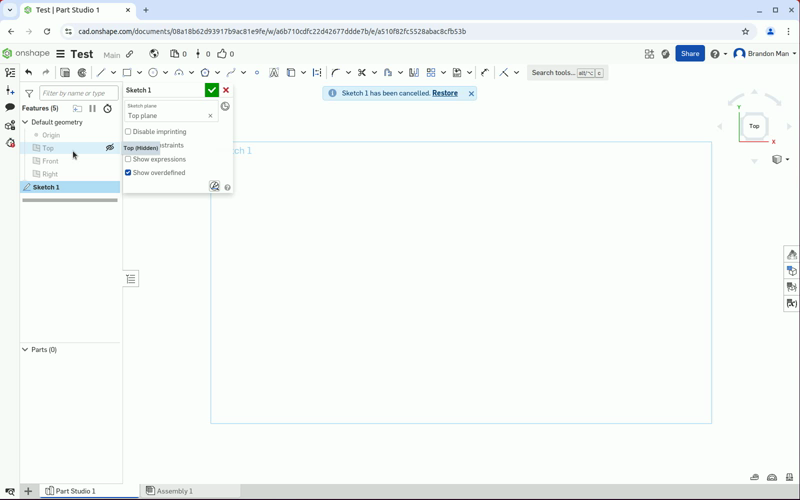
mouse_move(73, 352)
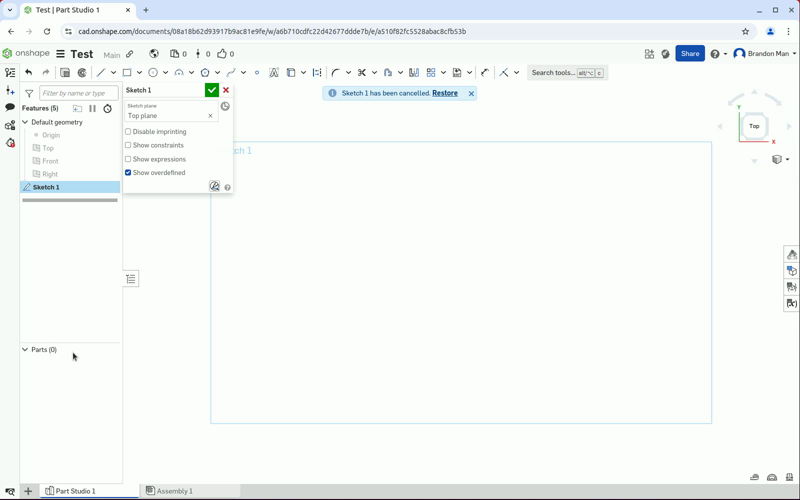
key(y)
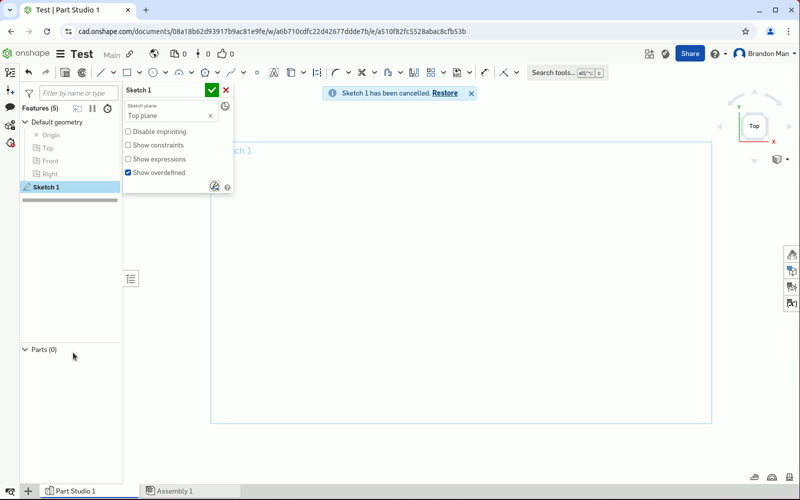
key(l)
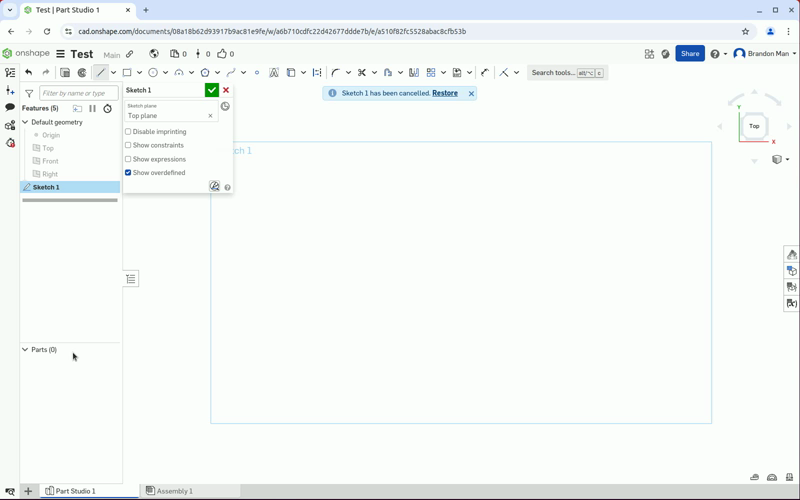
key_down(shift)
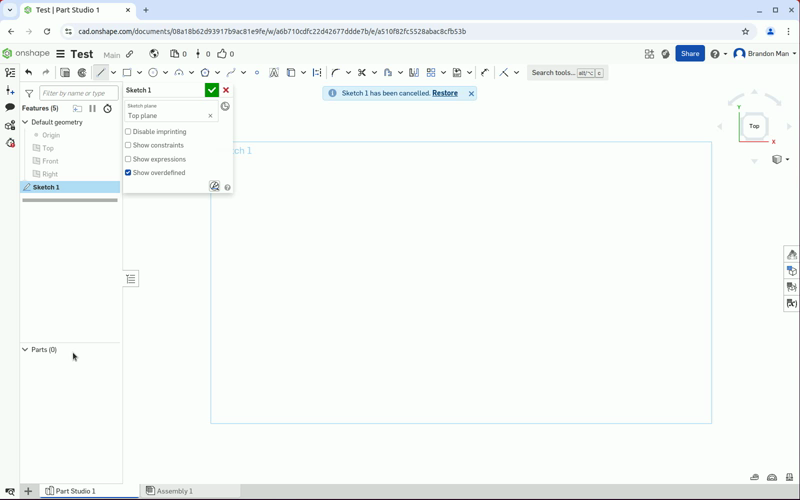
mouse_move(383, 378)
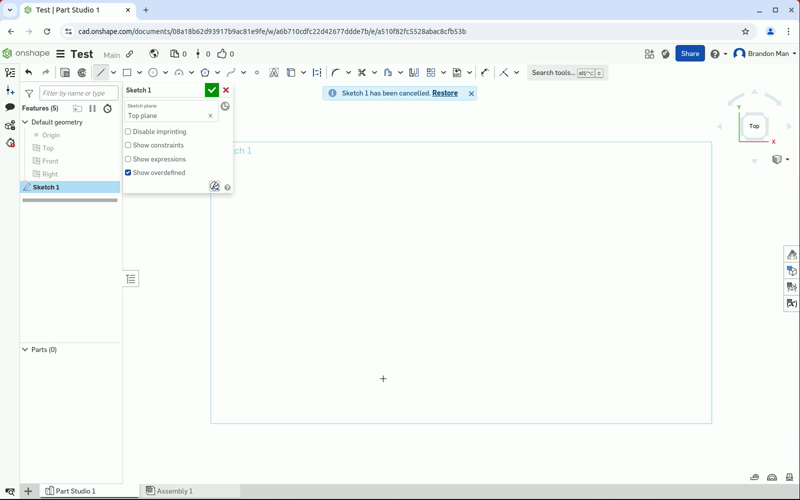
click(383, 378)
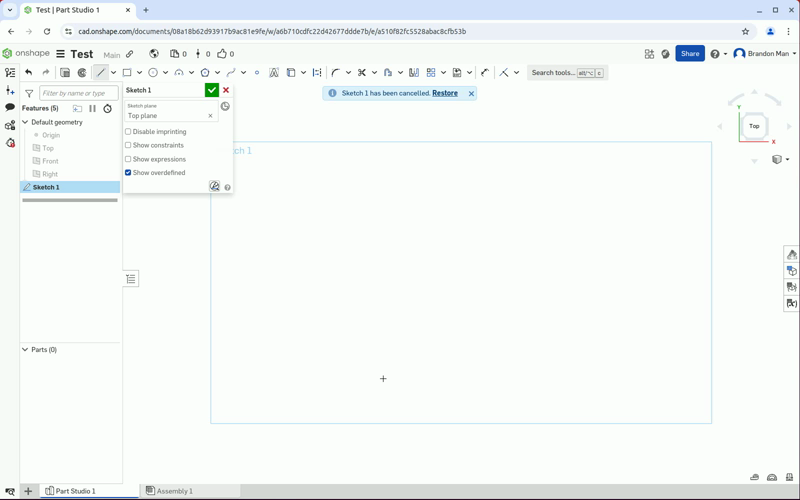
key_up(shift)
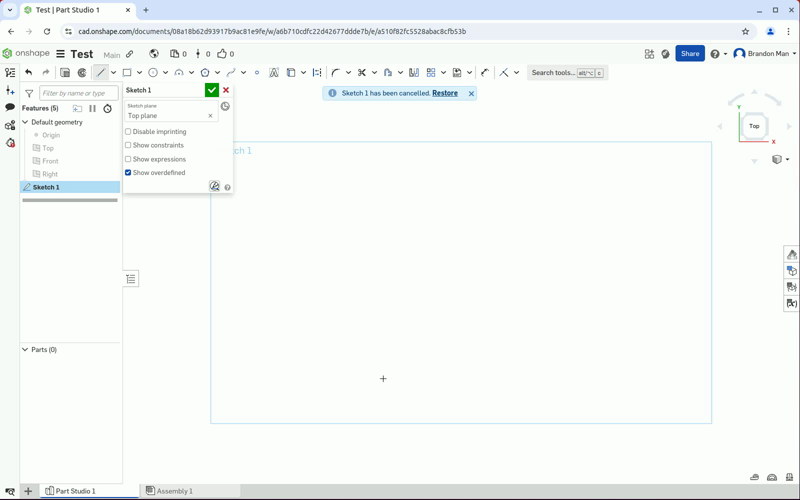
key_down(shift)
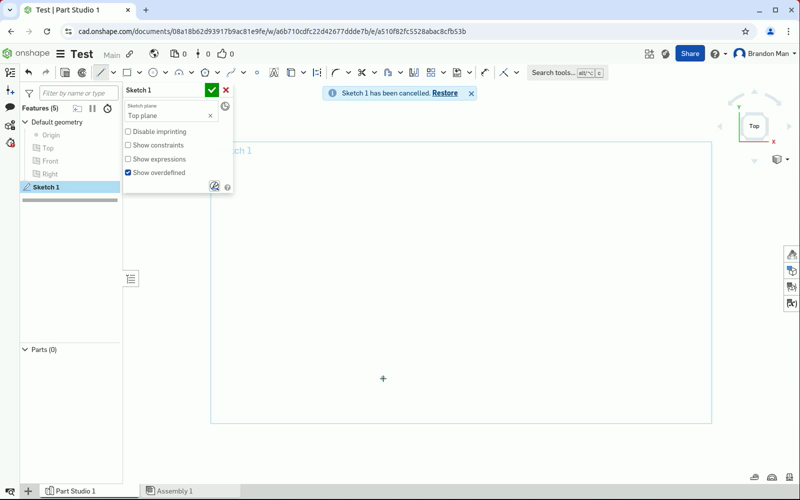
mouse_move(536, 378)
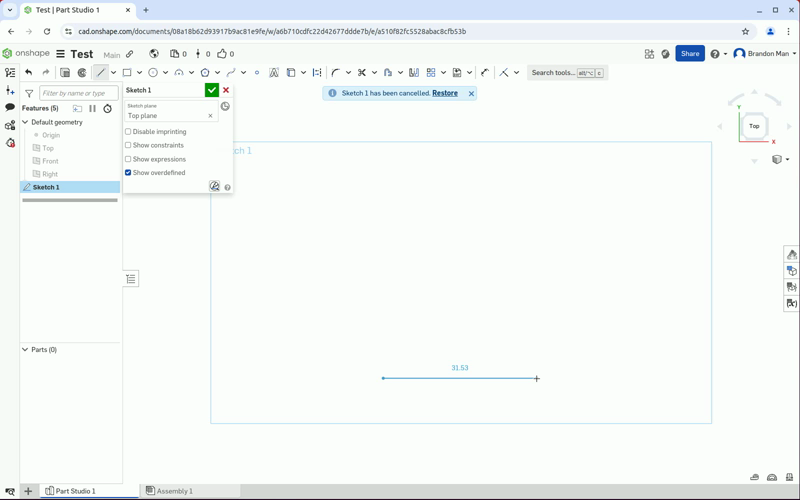
click(536, 378)
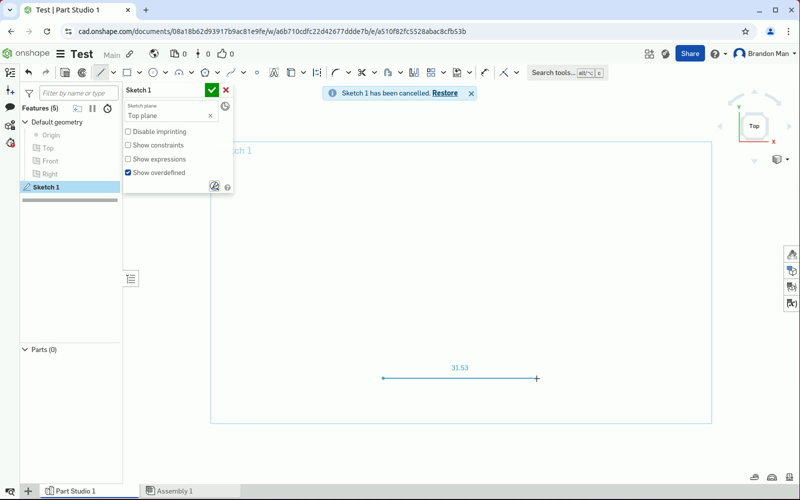
key_up(shift)
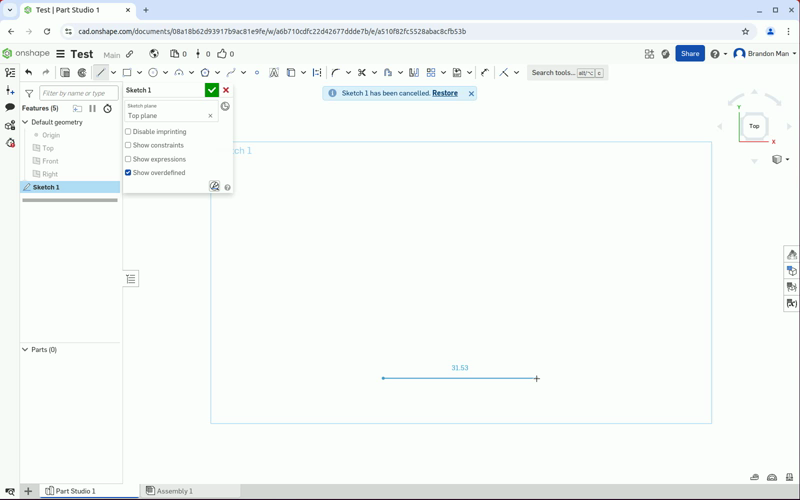
key_down(shift)
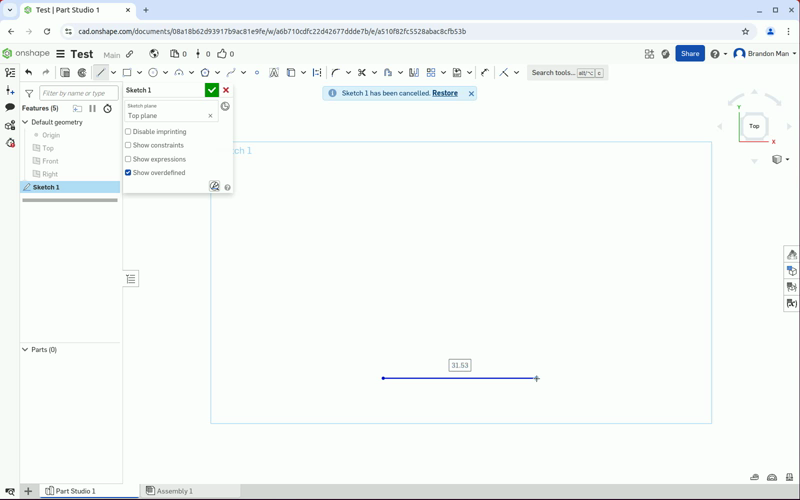
mouse_move(536, 188)
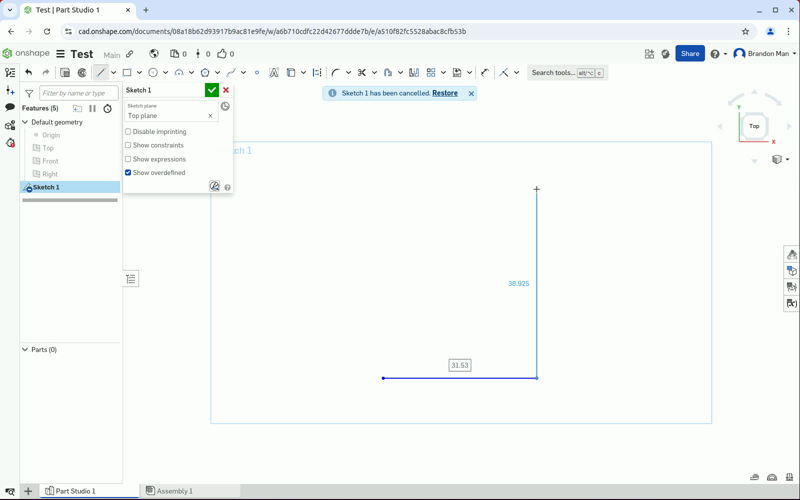
click(536, 188)
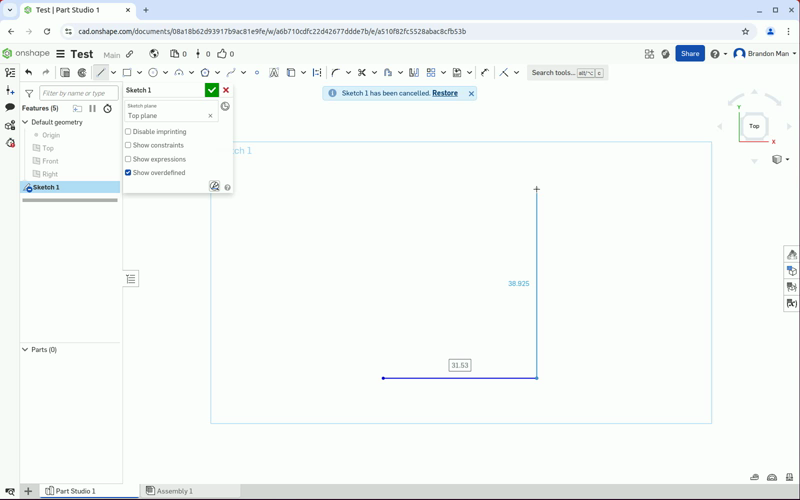
key_up(shift)
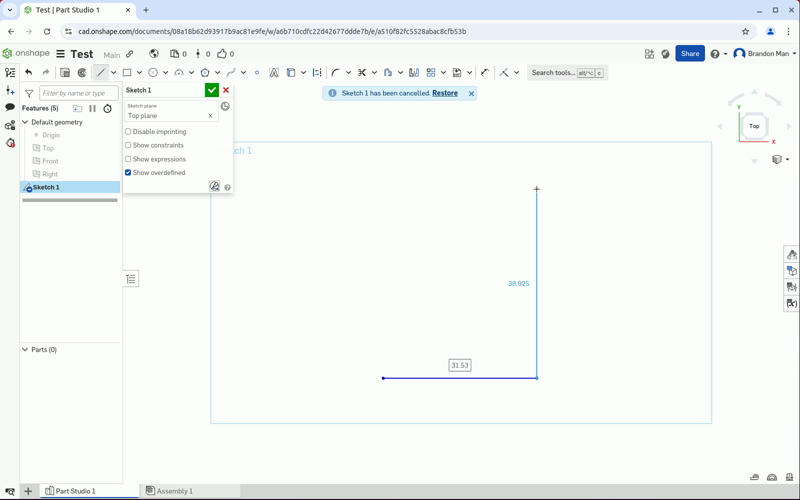
key_down(shift)
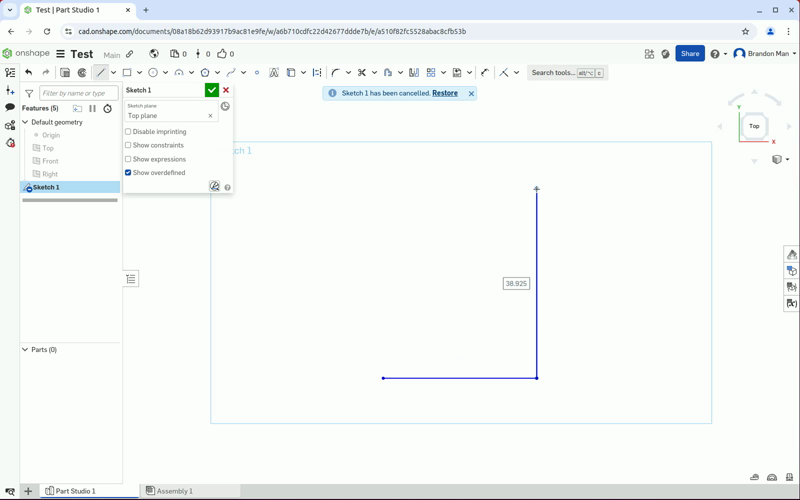
mouse_move(383, 188)
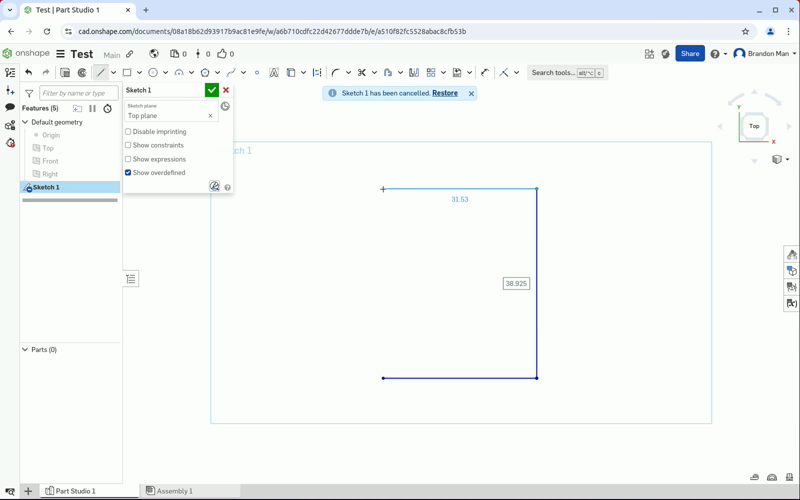
click(383, 188)
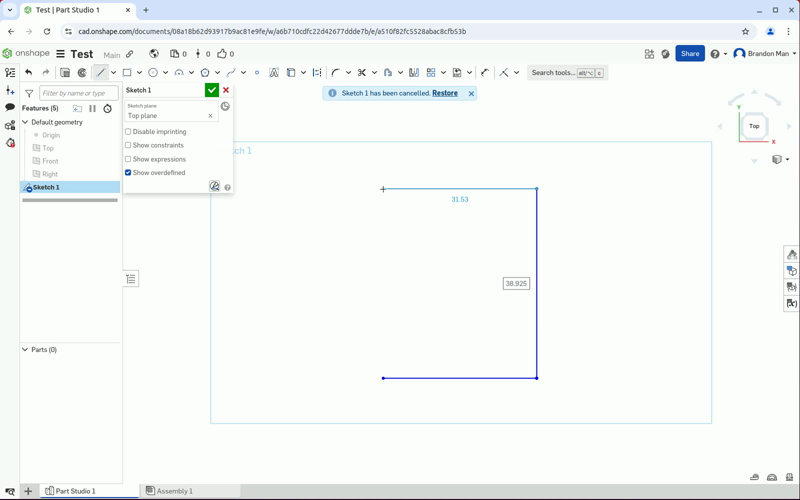
key_up(shift)
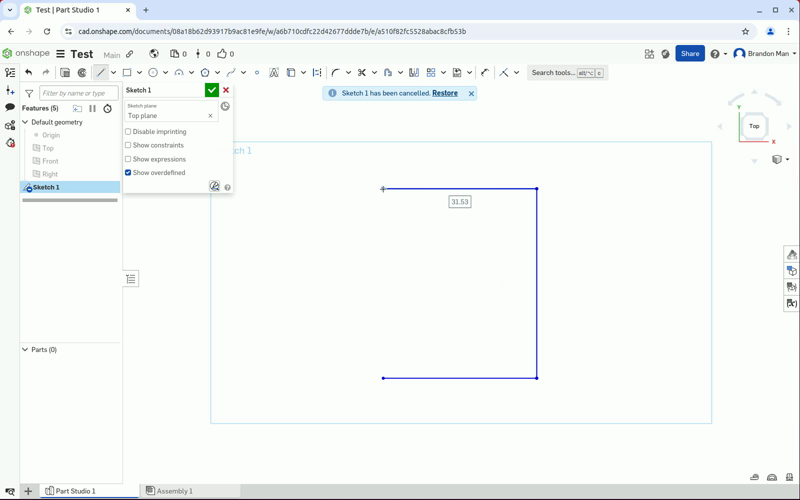
key_down(shift)
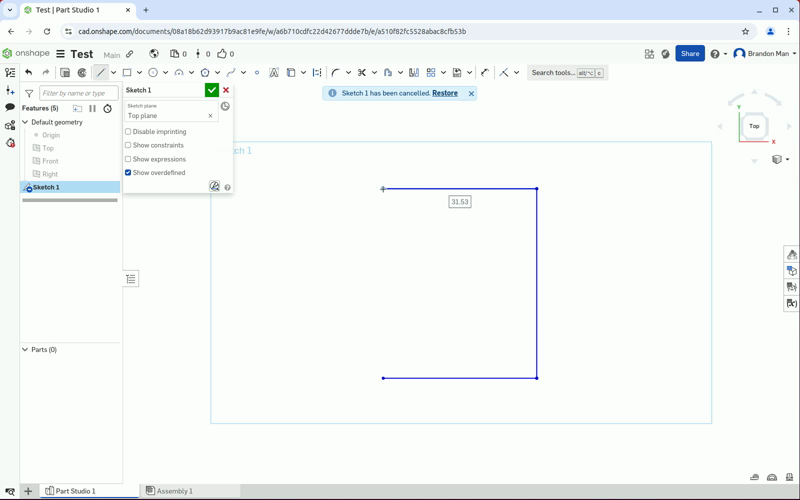
mouse_move(383, 378)
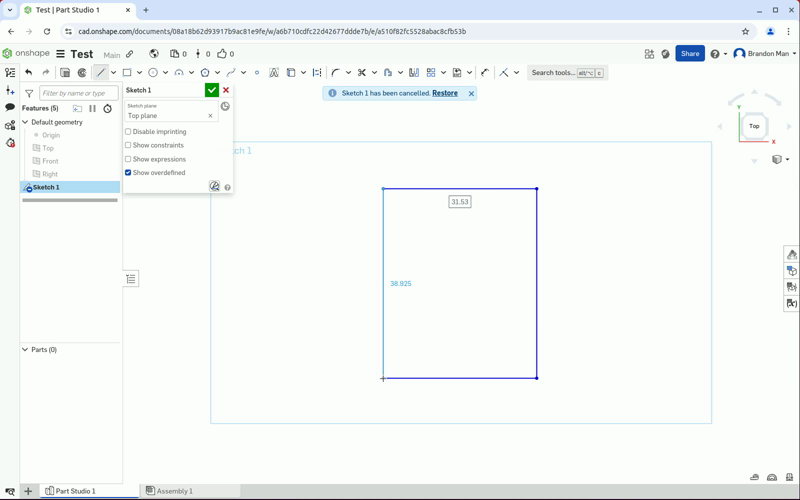
key_up(shift)
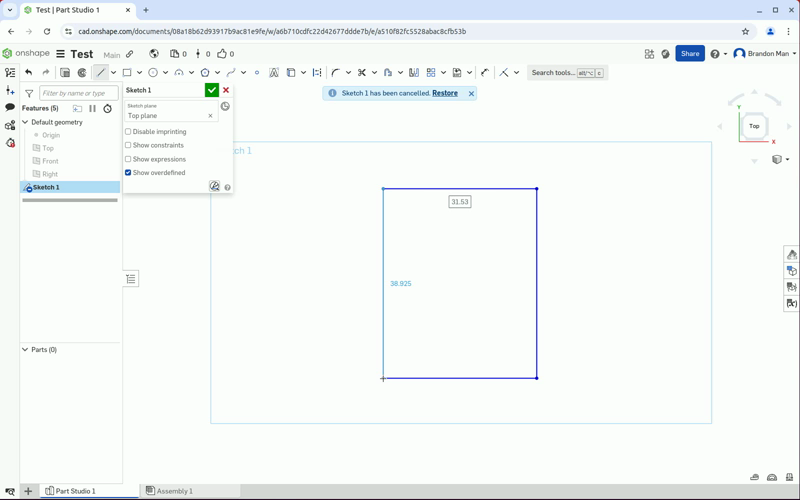
click(383, 378)
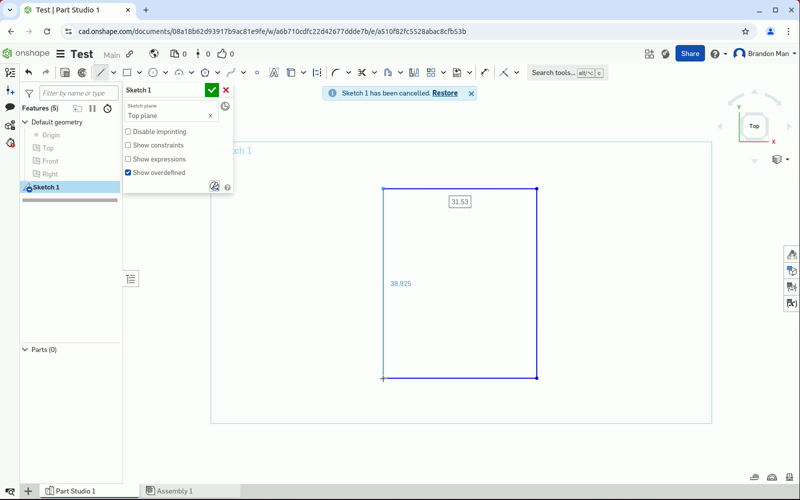
key(esc)
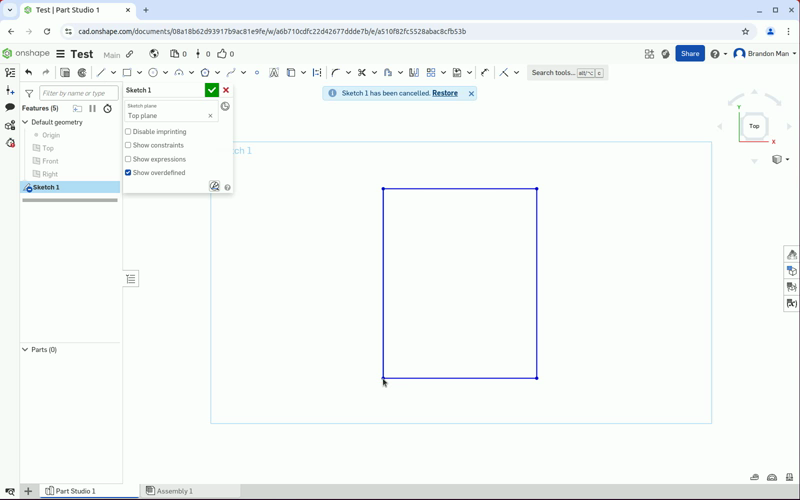
key(l)
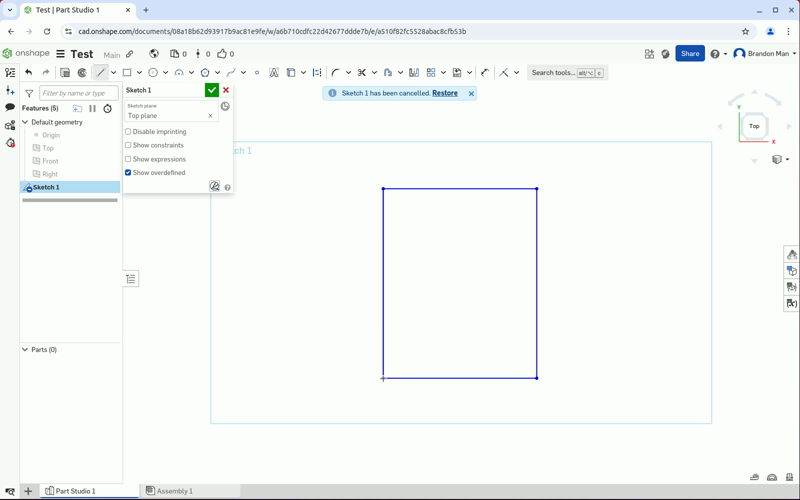
key_down(shift)
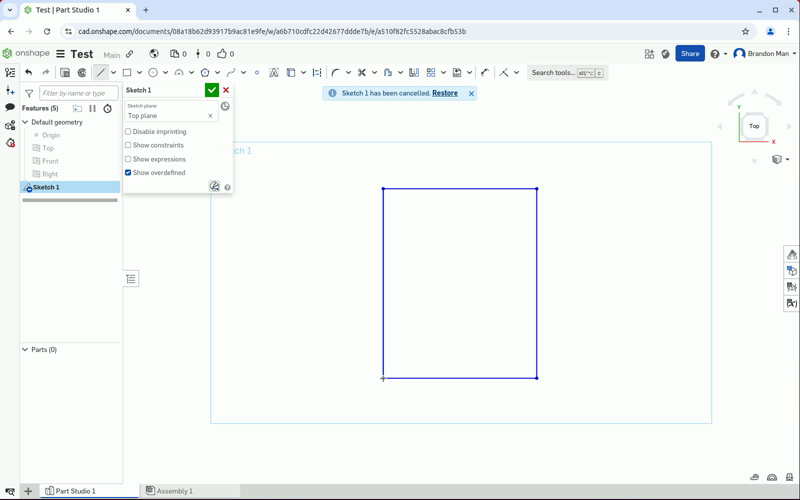
mouse_move(389, 372)
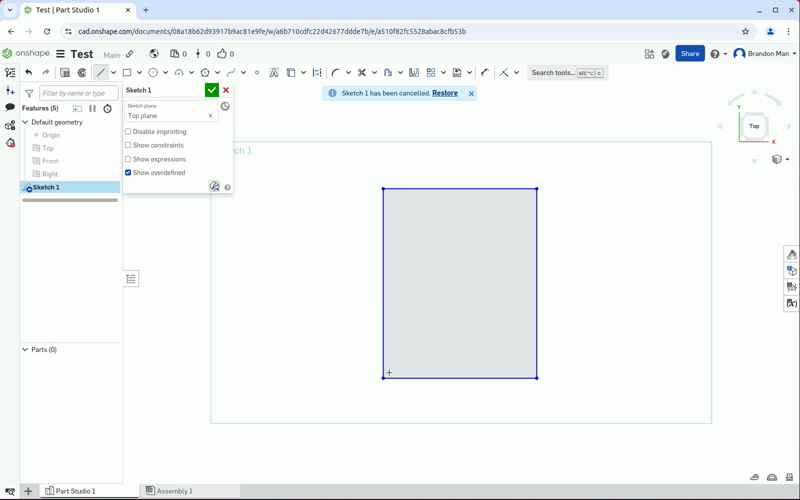
click(389, 372)
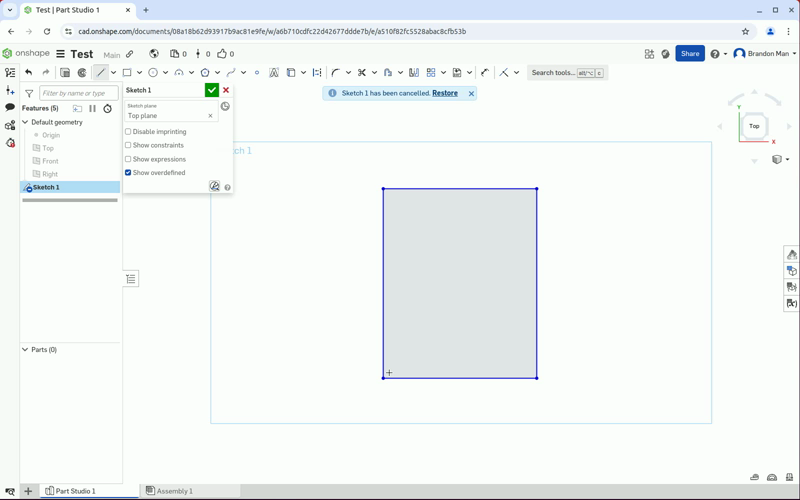
key_up(shift)
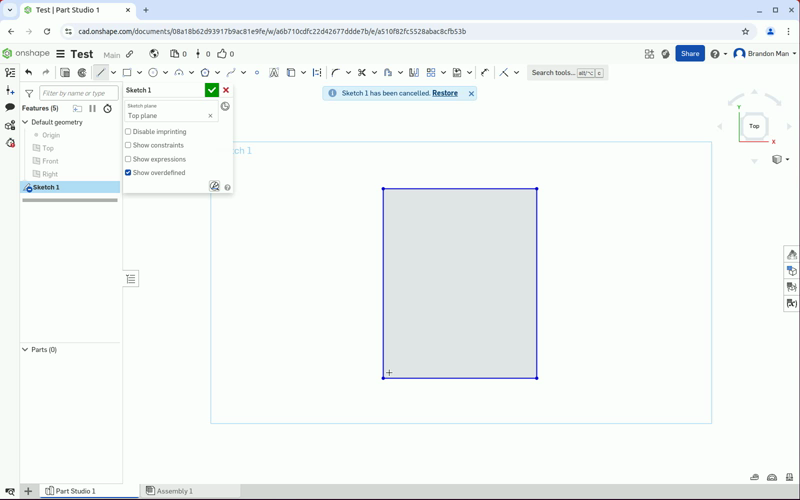
key_down(shift)
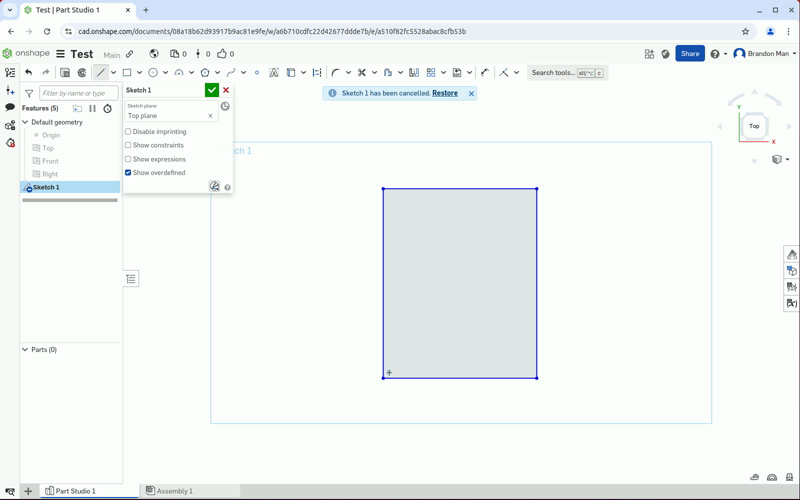
mouse_move(530, 372)
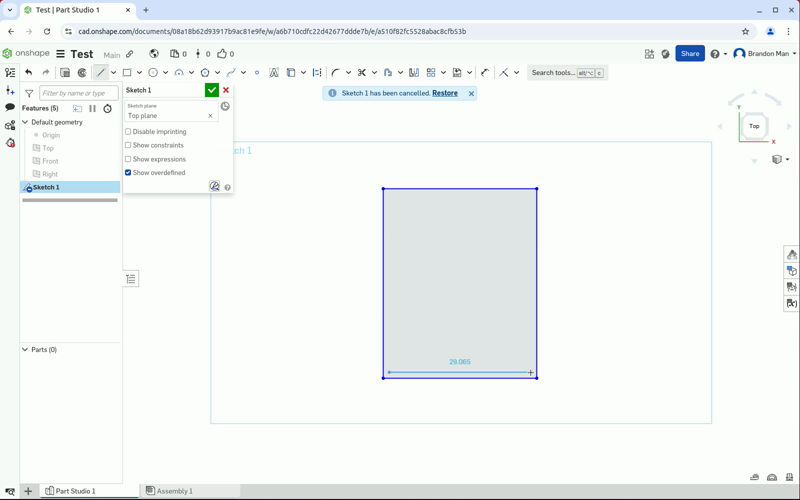
click(530, 372)
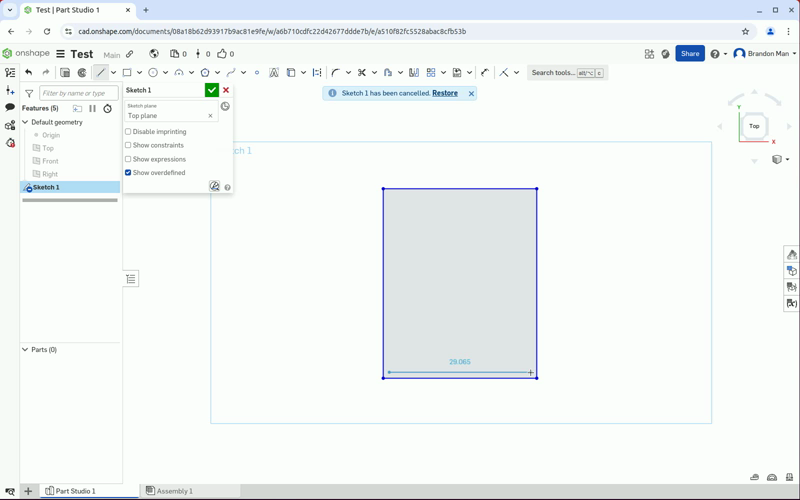
key_up(shift)
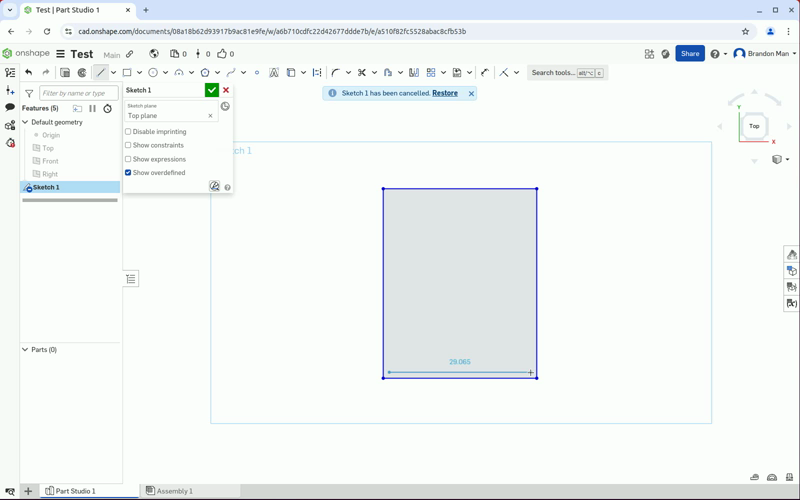
key_down(shift)
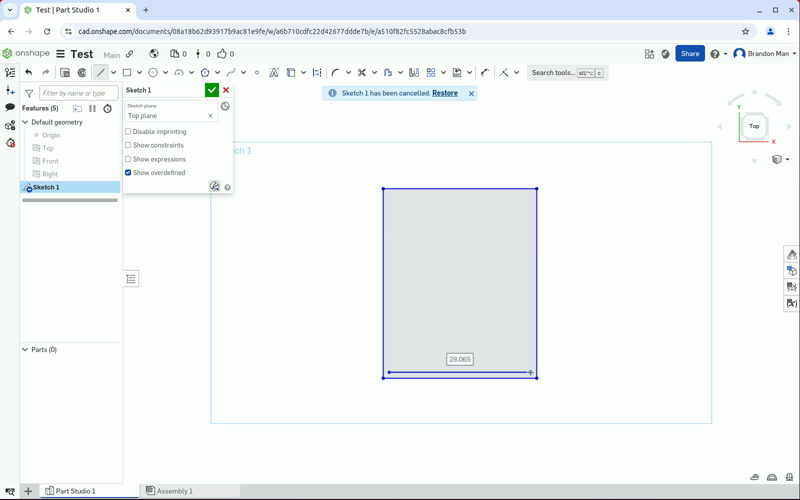
mouse_move(530, 194)
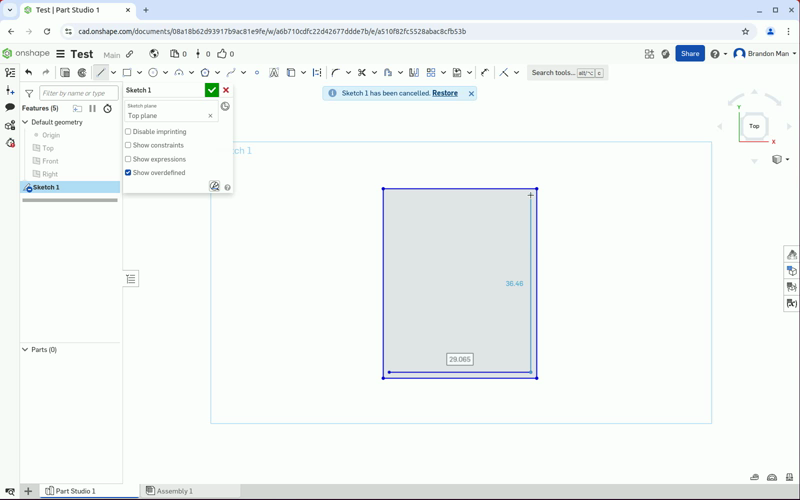
click(530, 194)
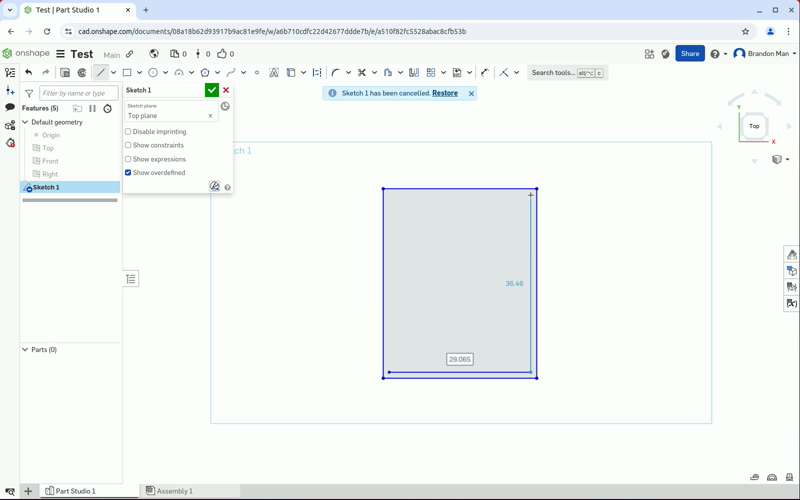
key_up(shift)
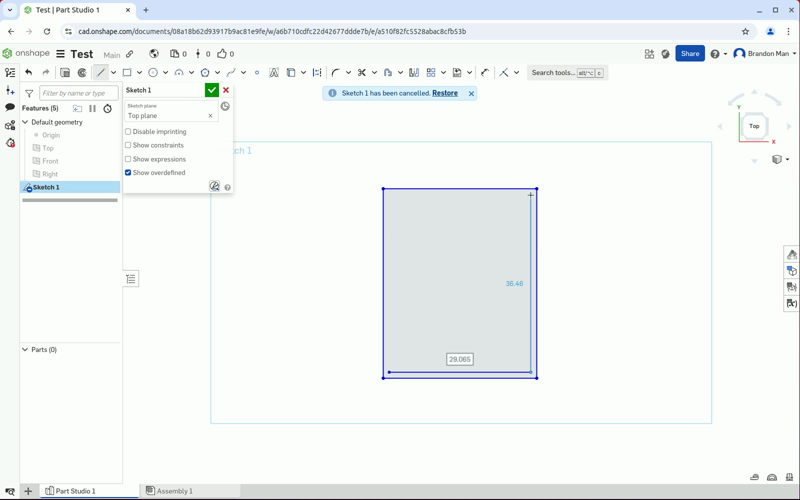
key_down(shift)
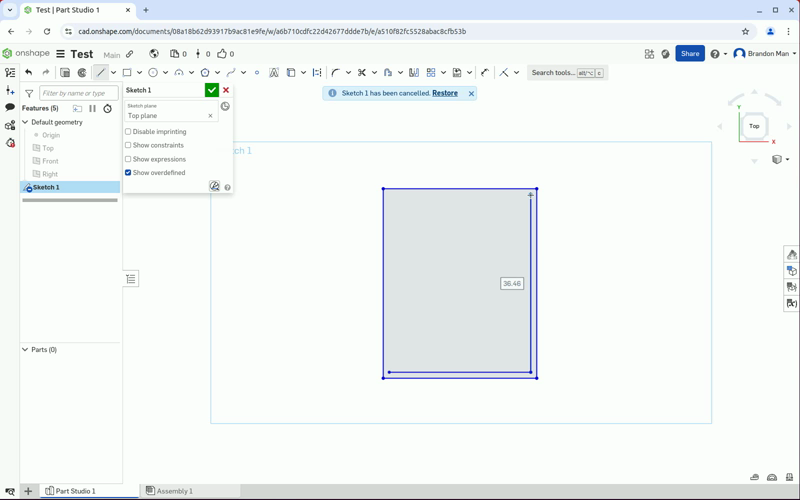
mouse_move(389, 194)
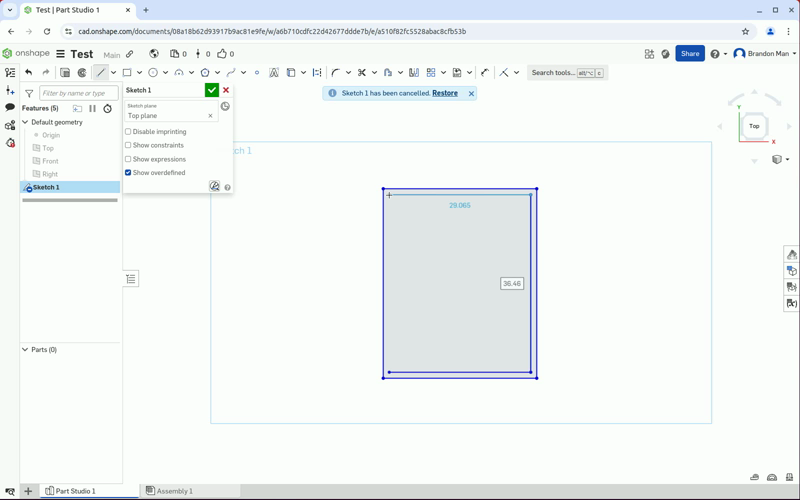
click(389, 194)
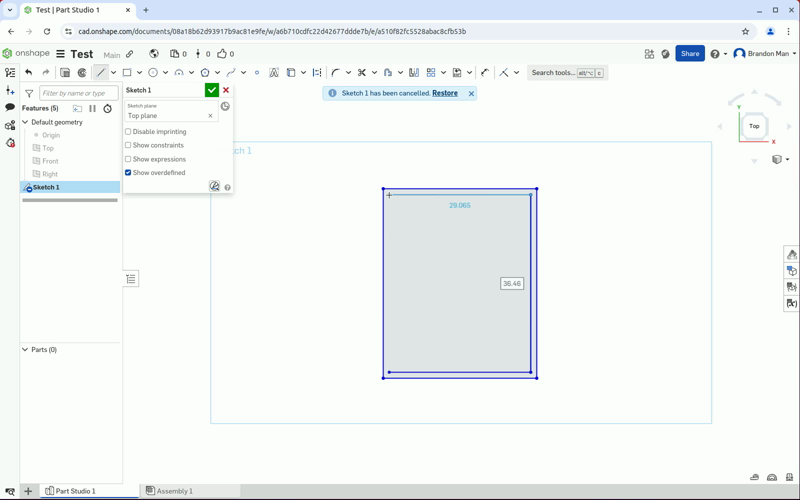
key_up(shift)
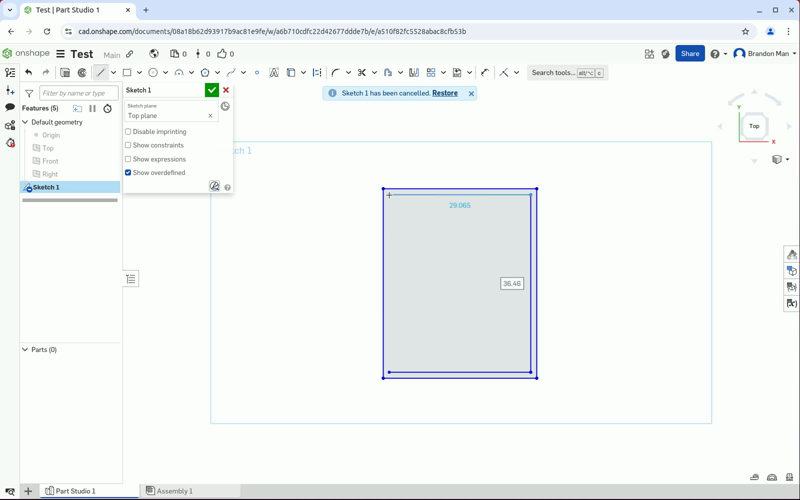
key_down(shift)
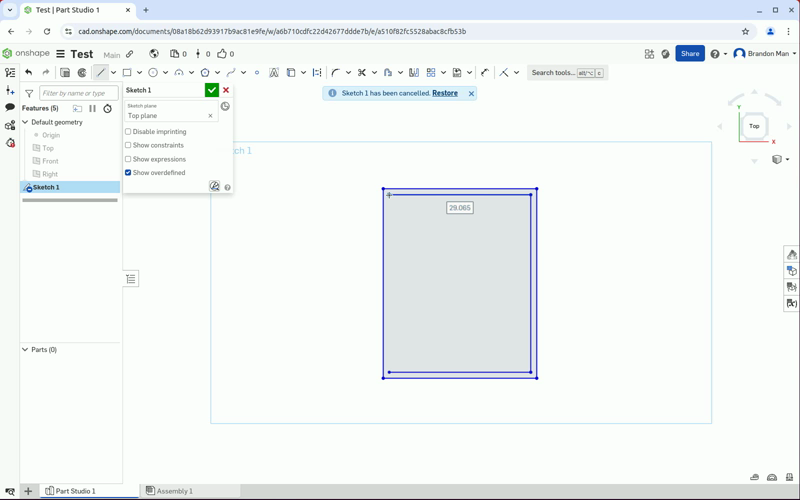
mouse_move(389, 372)
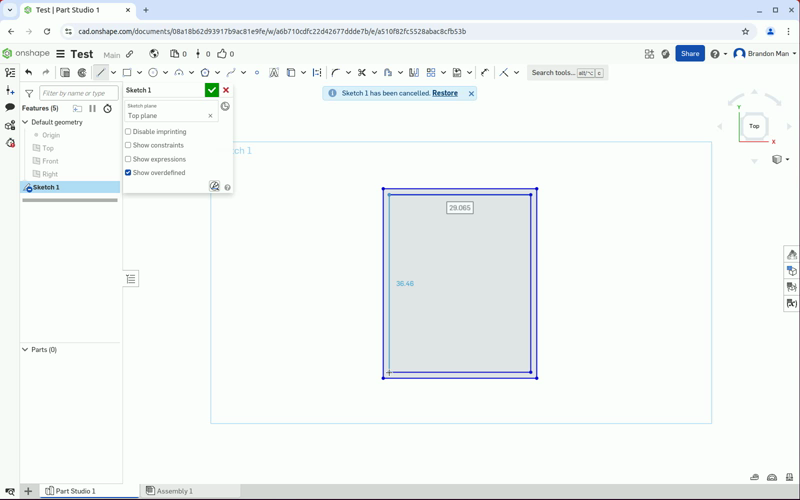
key_up(shift)
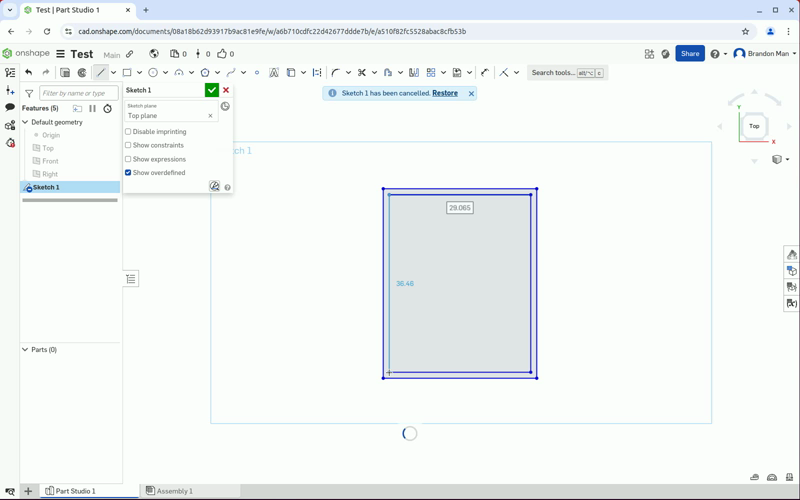
click(389, 372)
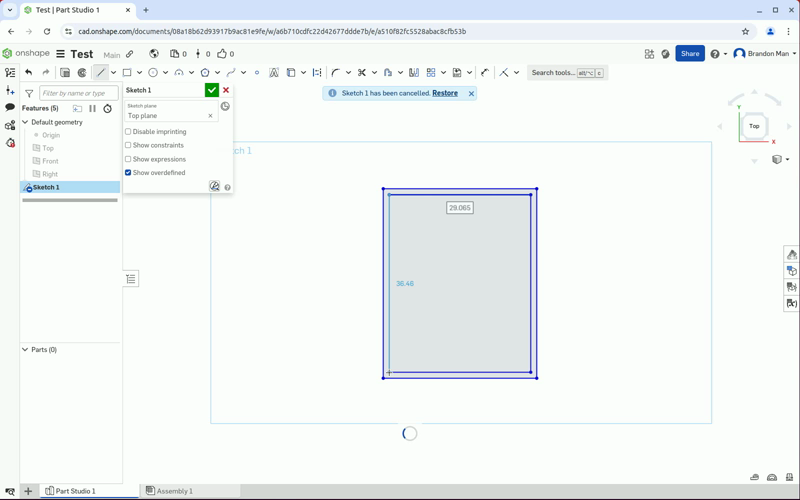
key(esc)
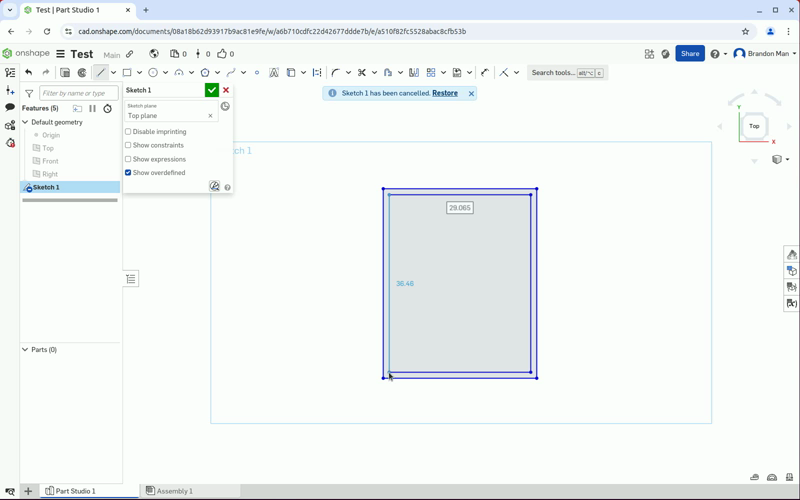
mouse_move(533, 339)
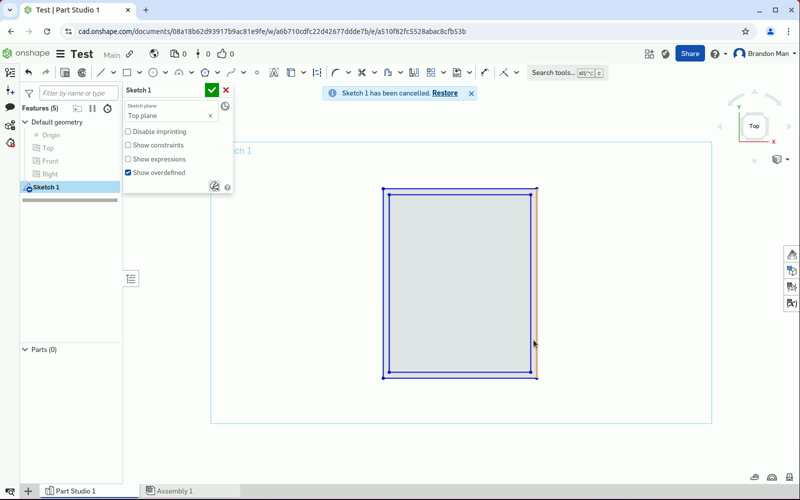
click(533, 339)
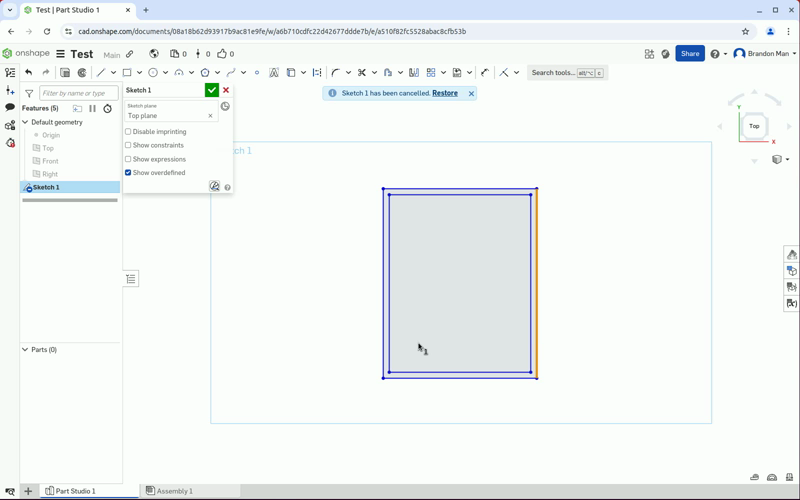
mouse_move(73, 352)
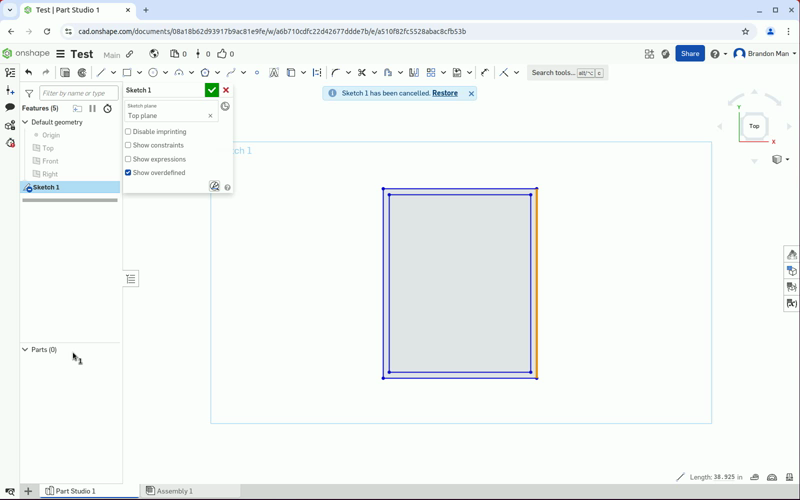
key(shift+y)
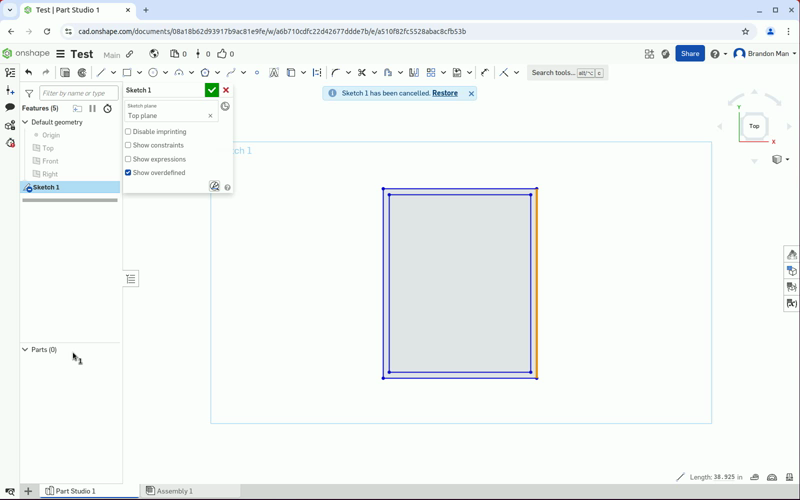
key(shift+e)
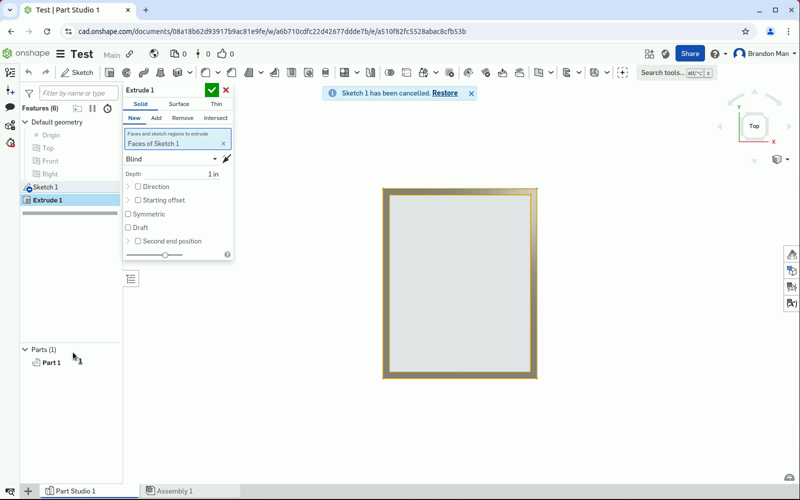
mouse_move(143, 106)
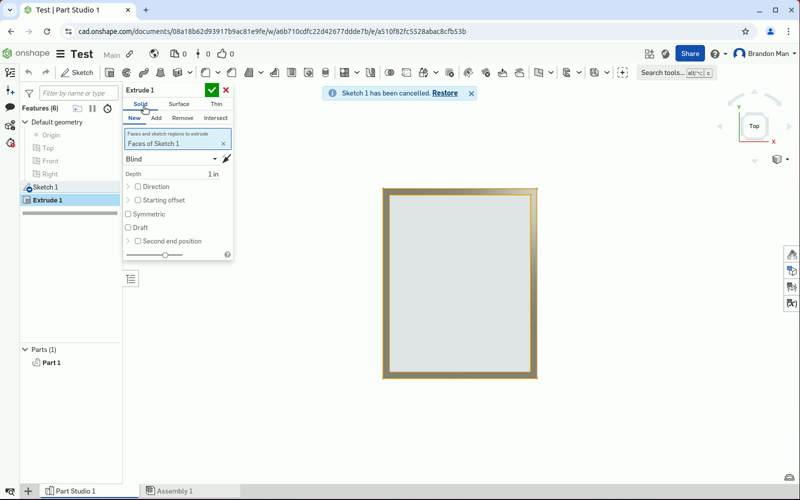
click(143, 106)
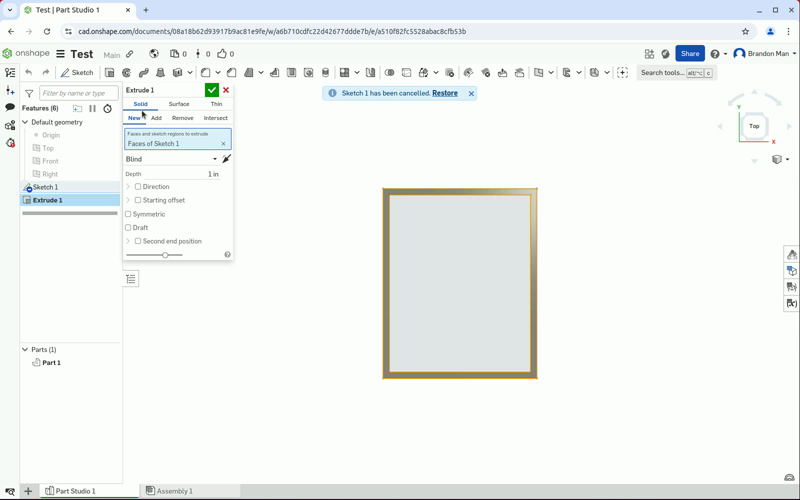
mouse_move(137, 120)
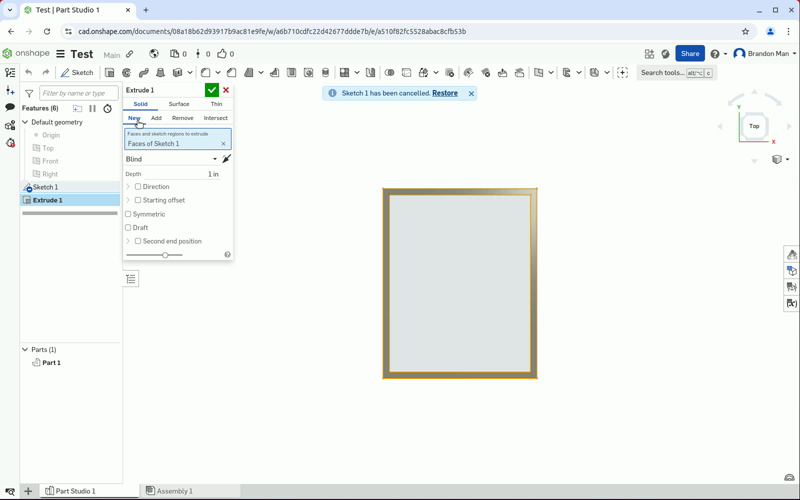
click(137, 120)
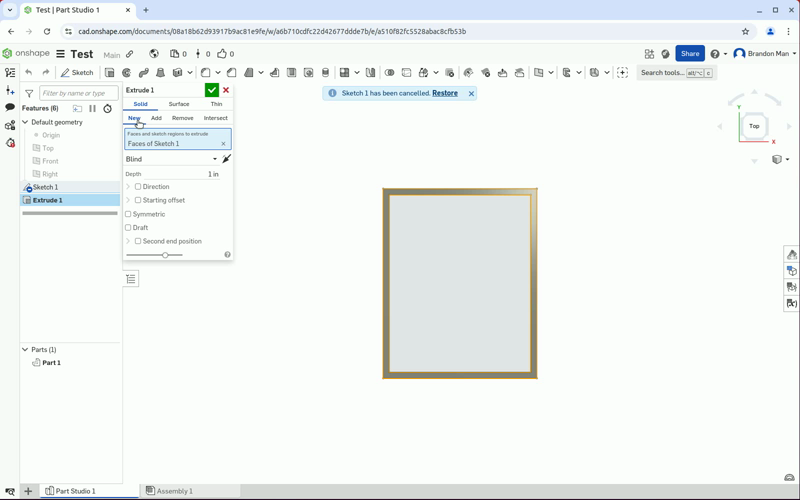
key(tab, 4)
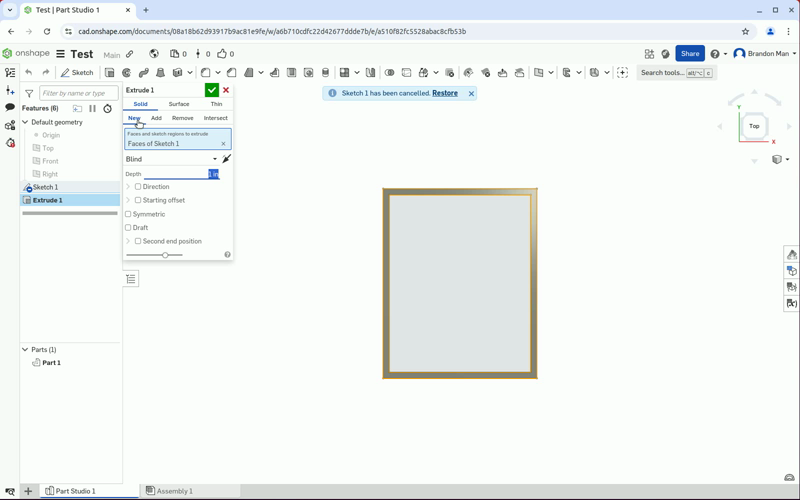
text(1.204)
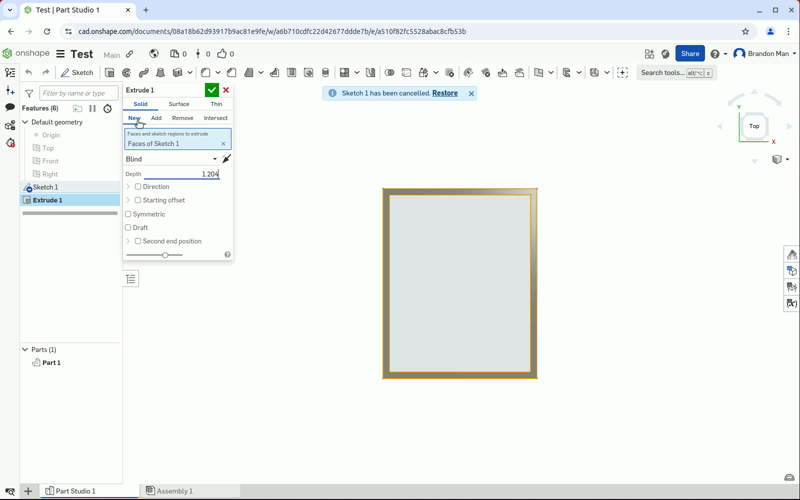
key(enter)
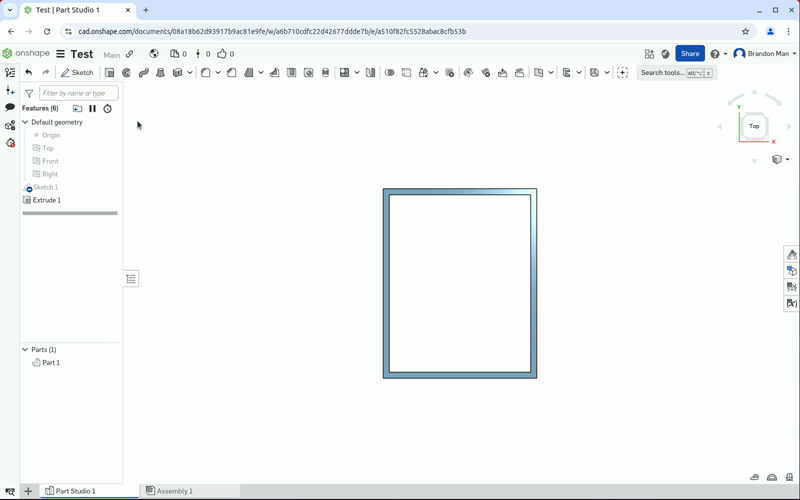
key(shift+h)
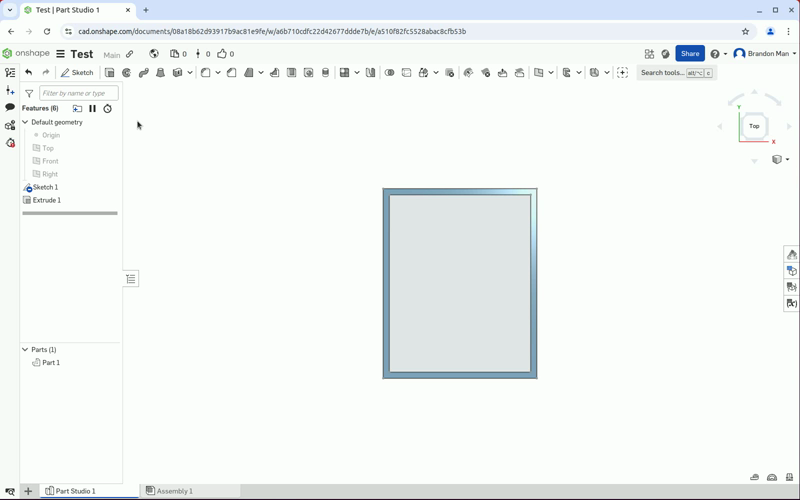
key(shift+h)
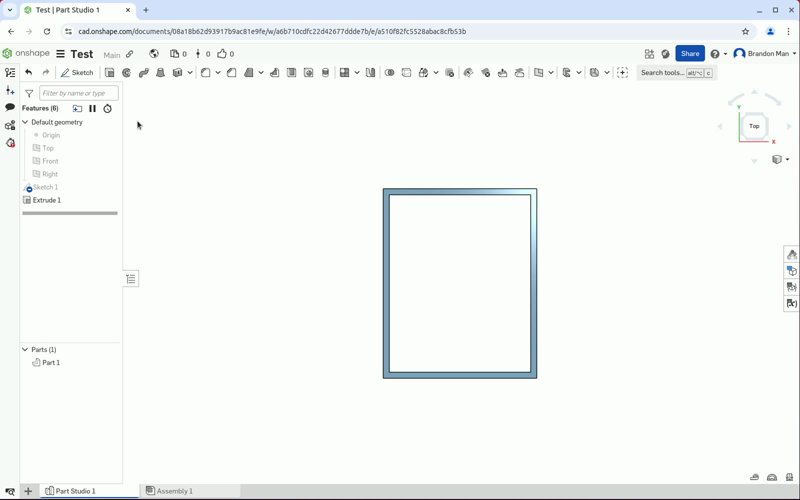
mouse_move(73, 189)
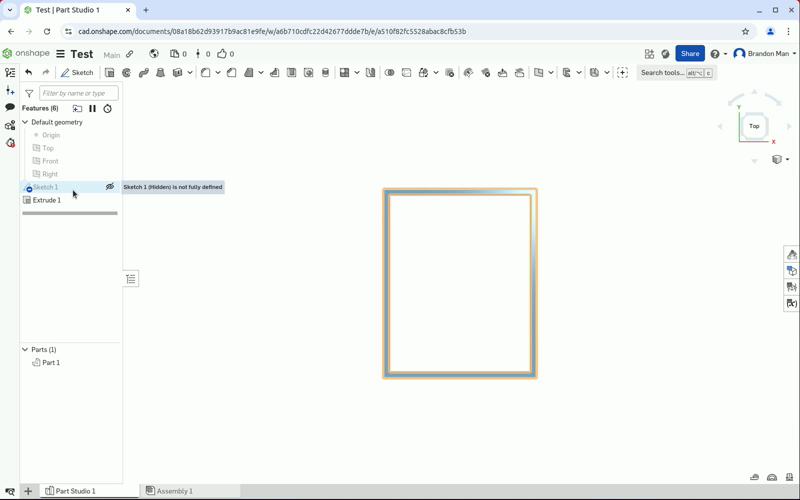
click(73, 189)
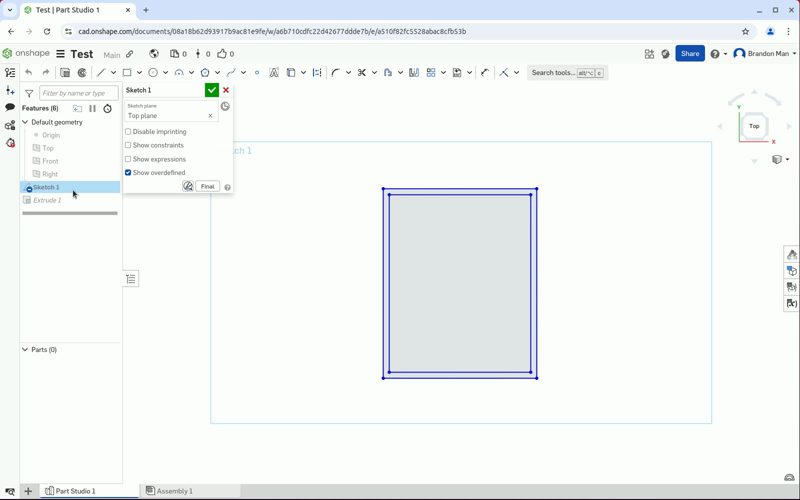
mouse_move(229, 92)
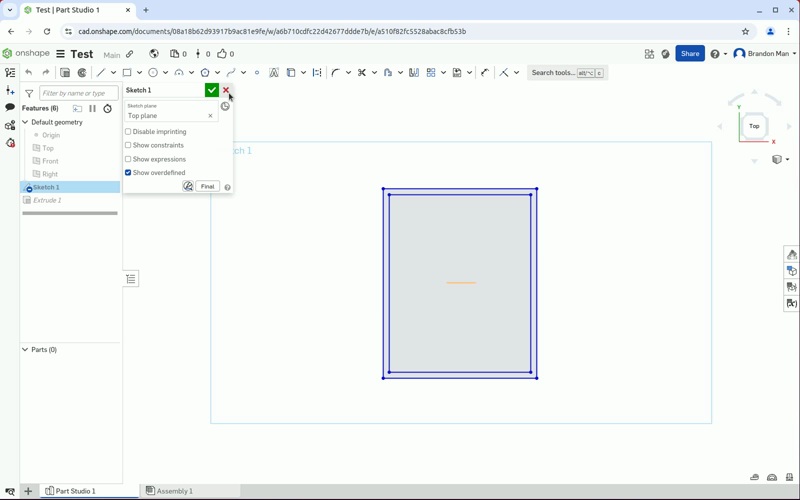
click(229, 92)
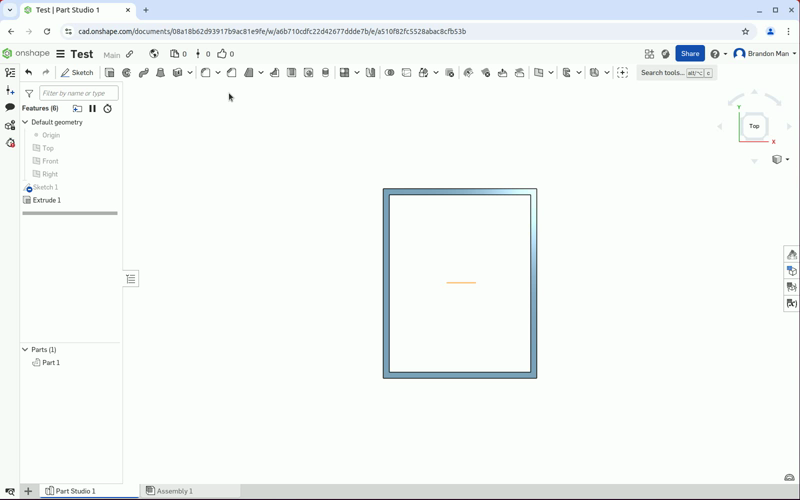
mouse_move(541, 75)
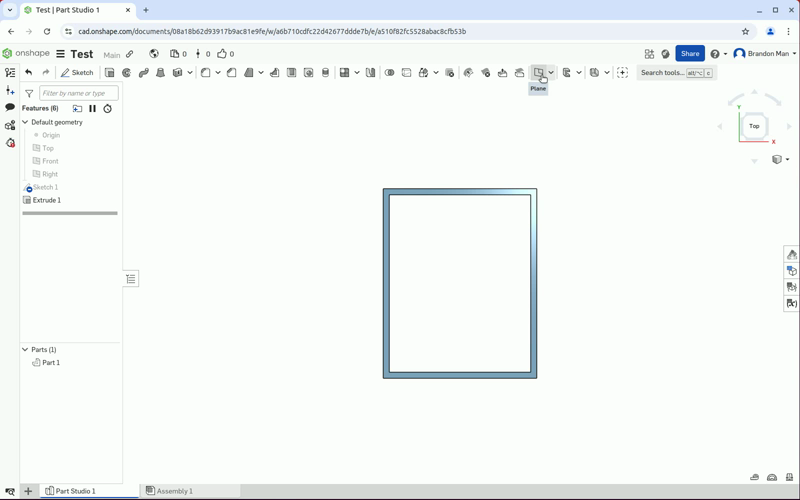
click(541, 75)
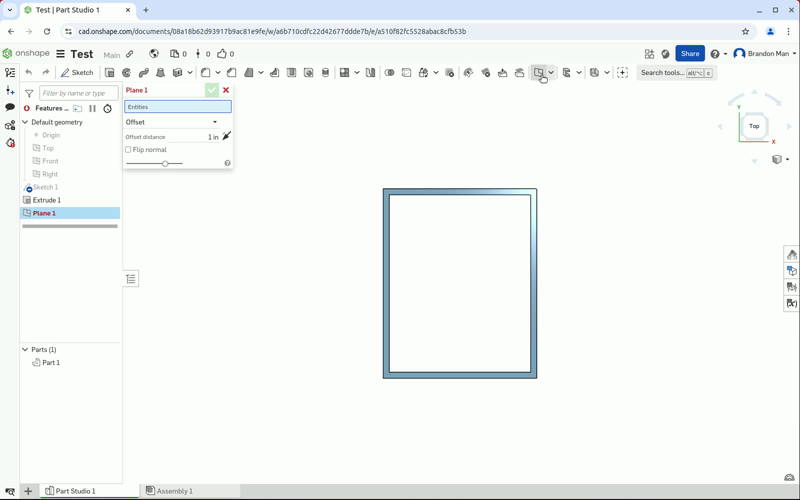
mouse_move(73, 150)
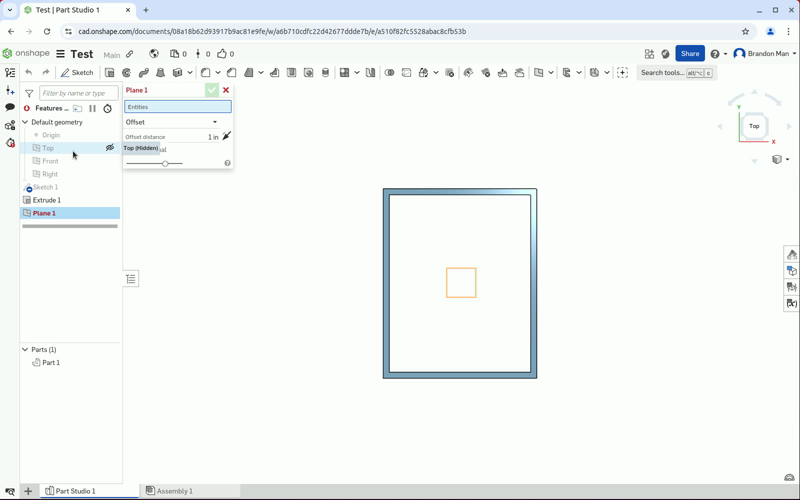
click(73, 150)
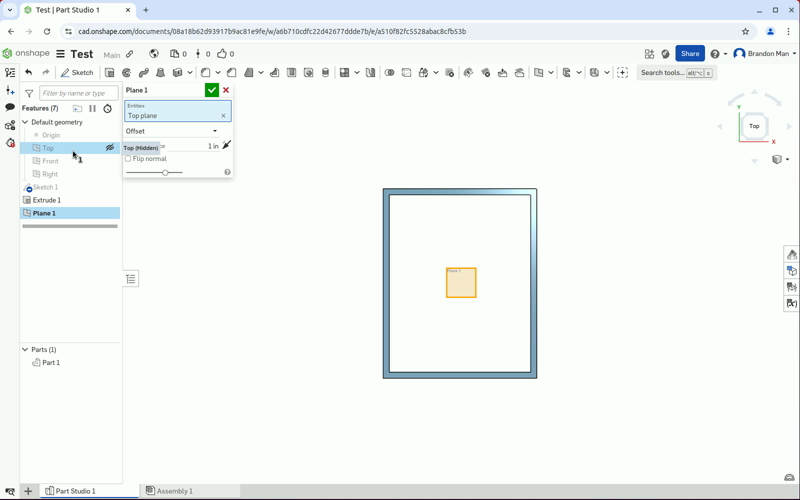
key(tab, 2)
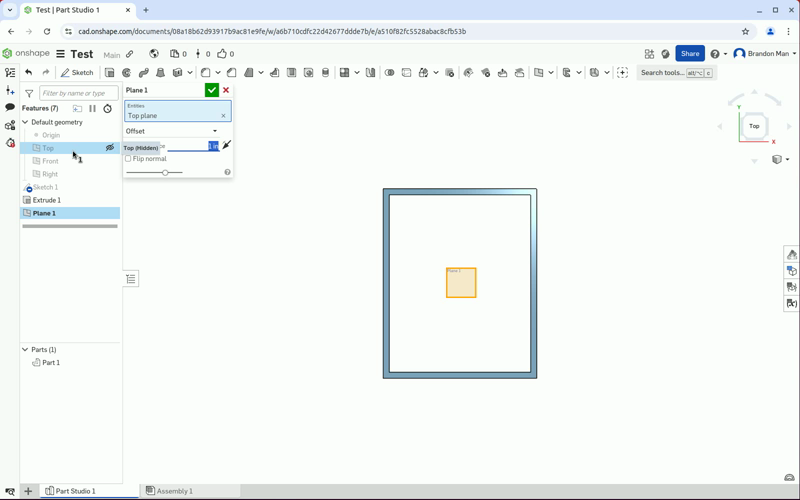
text(1.202)
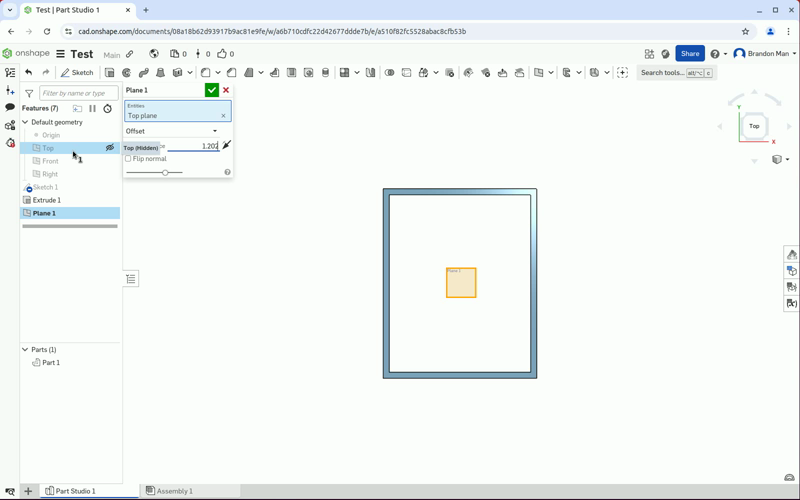
key(enter, 2)
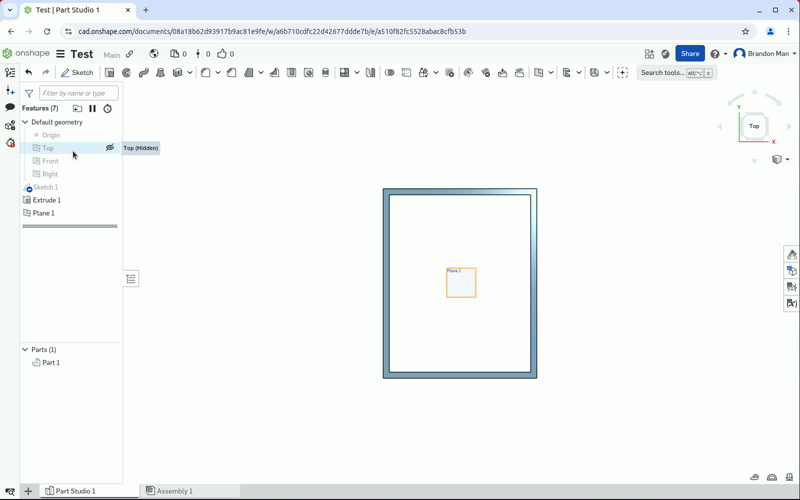
key(shift+s)
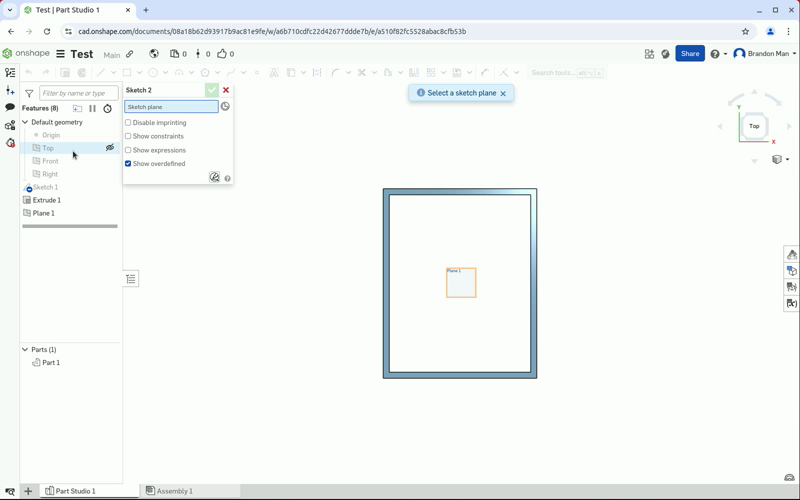
mouse_move(73, 215)
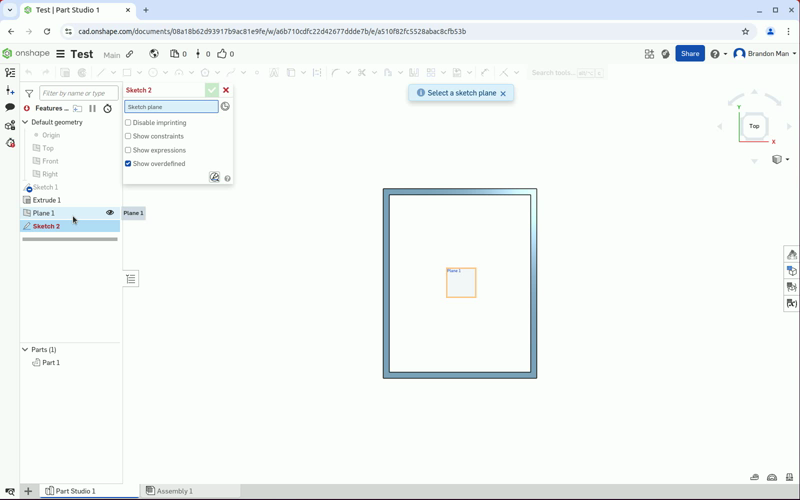
click(73, 215)
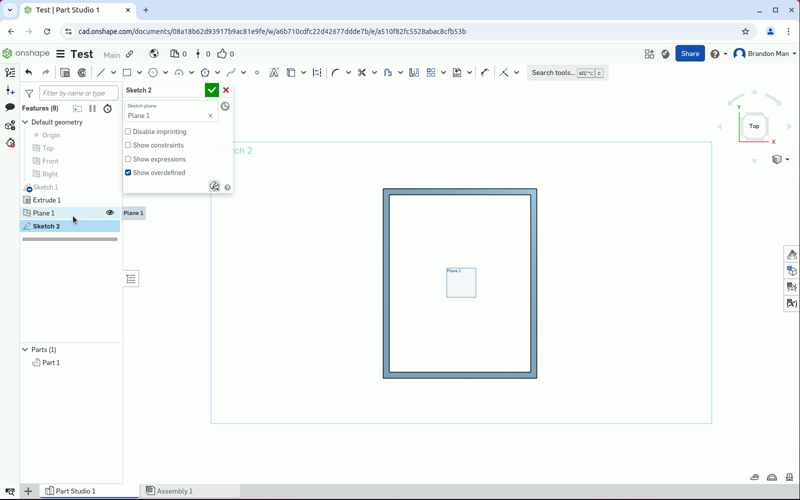
mouse_move(73, 352)
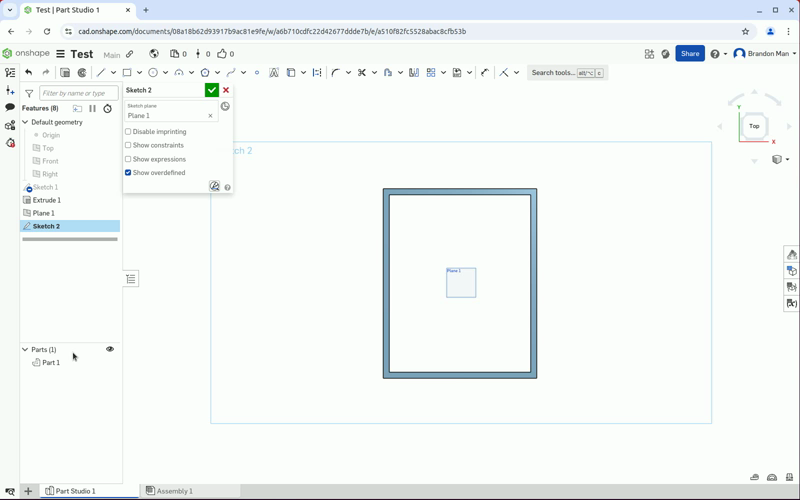
key(y)
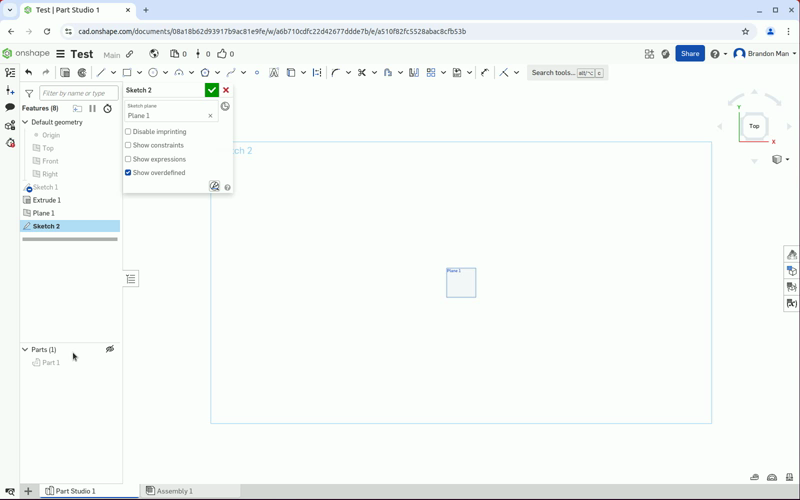
key(l)
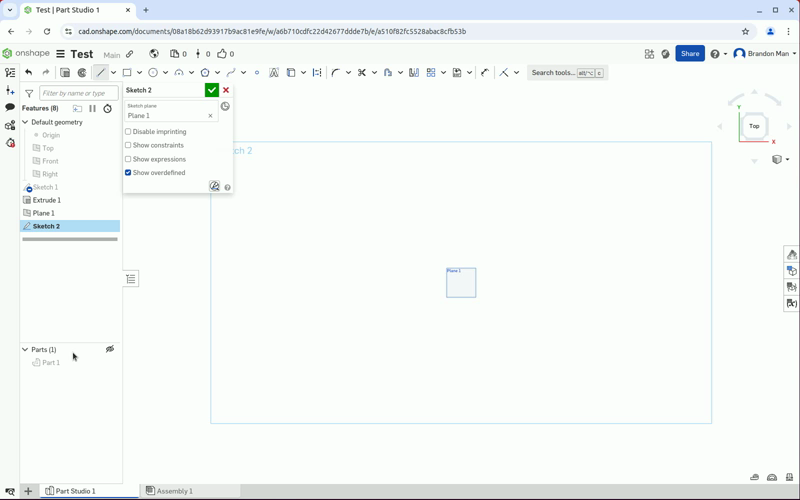
key_down(shift)
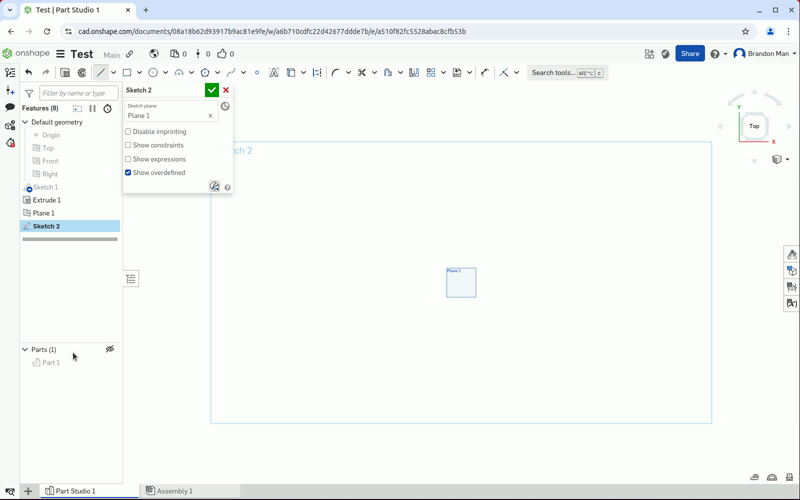
mouse_move(383, 193)
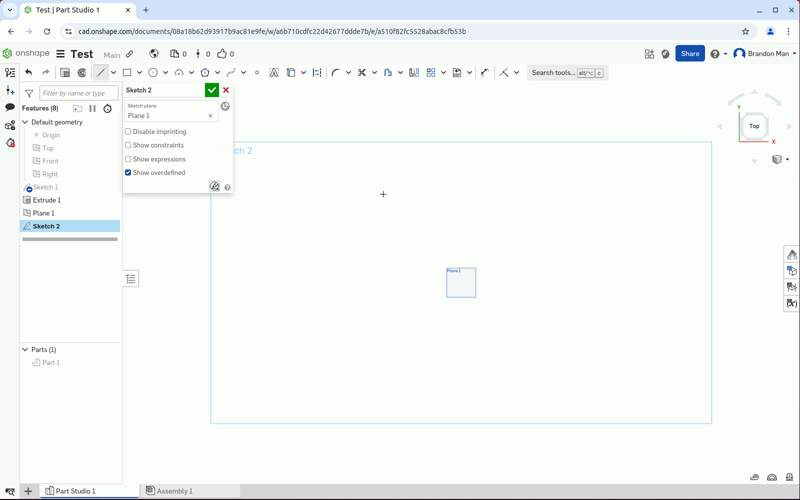
click(383, 193)
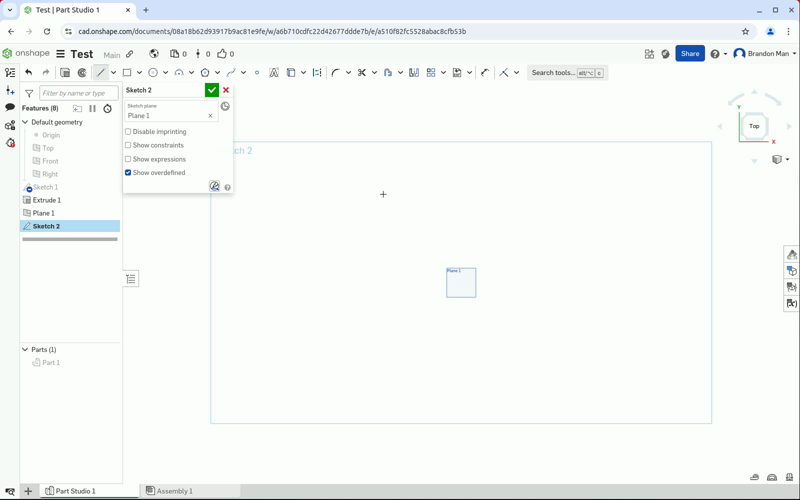
key_up(shift)
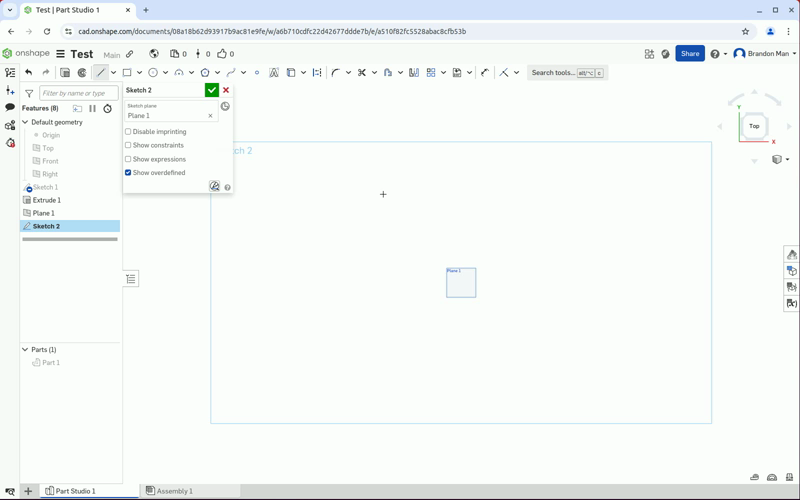
key_down(shift)
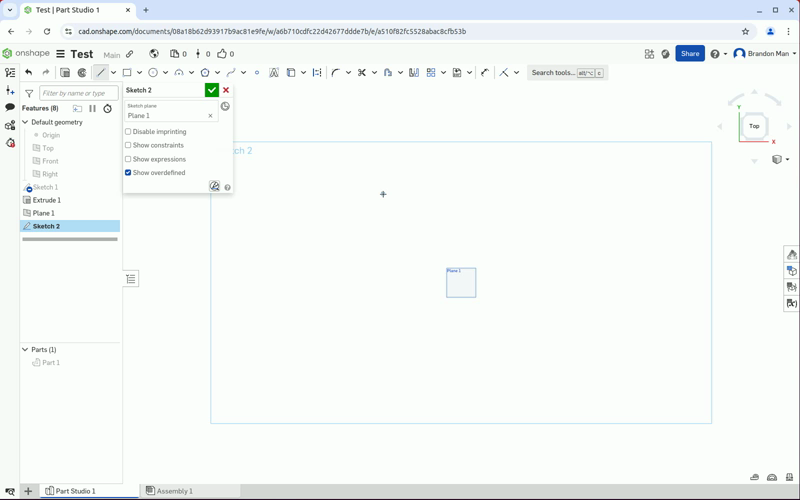
mouse_move(413, 193)
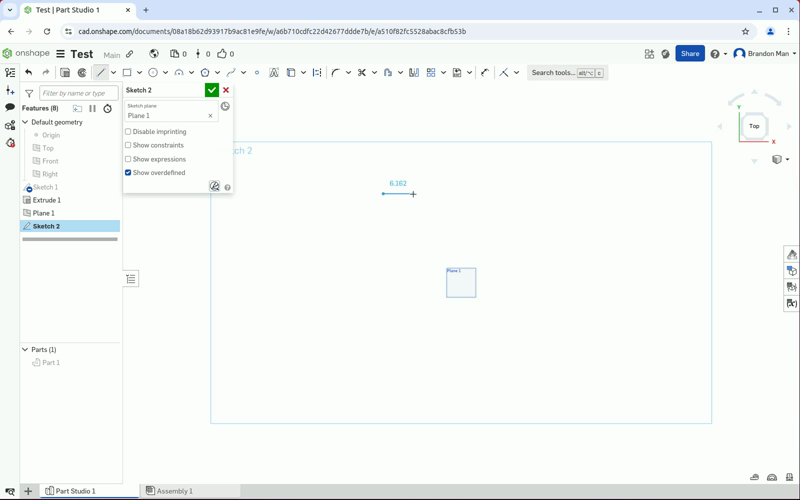
mouse_move(390, 193)
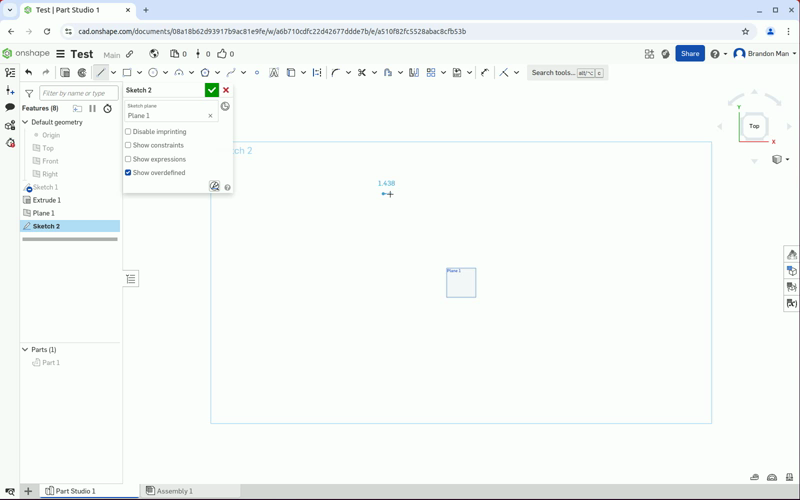
scroll(6)
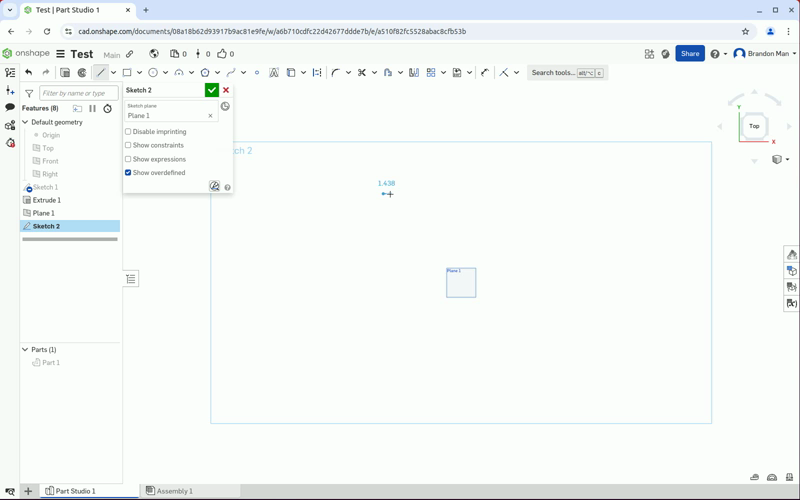
scroll(6)
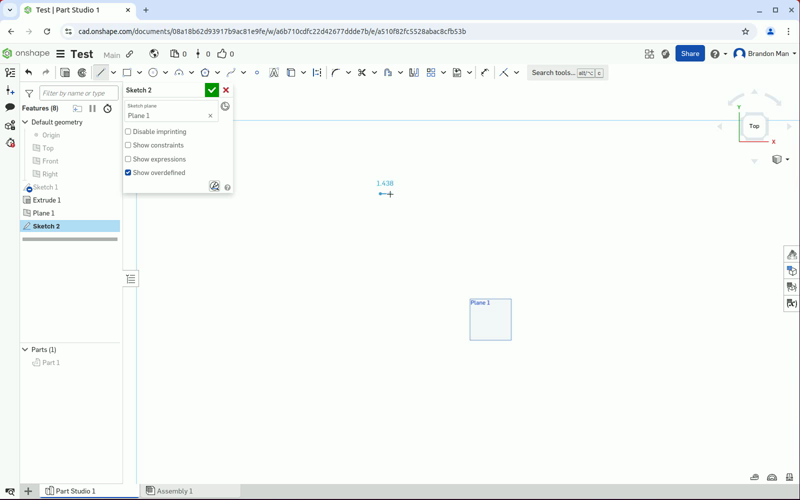
scroll(6)
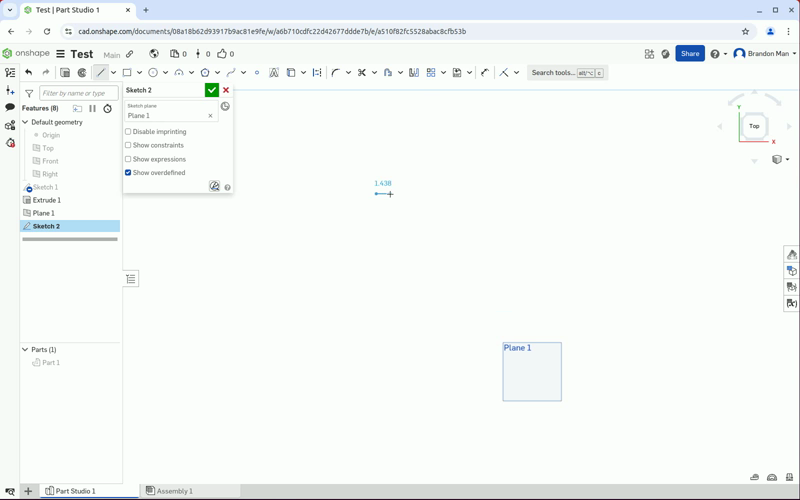
scroll(6)
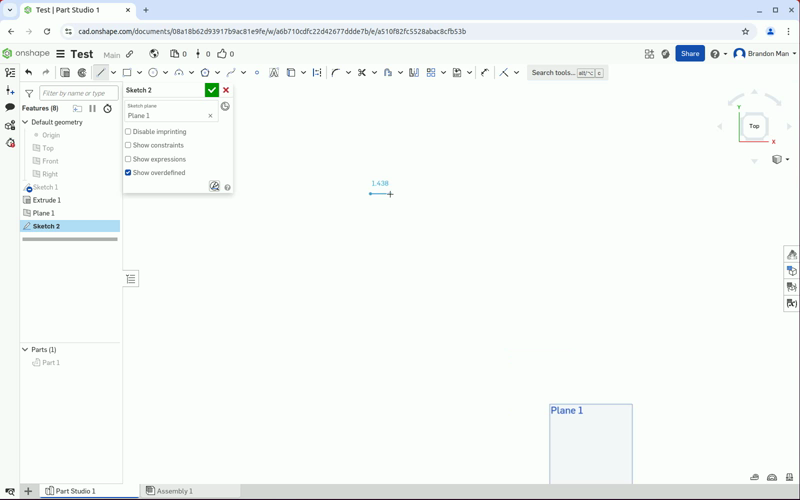
scroll(6)
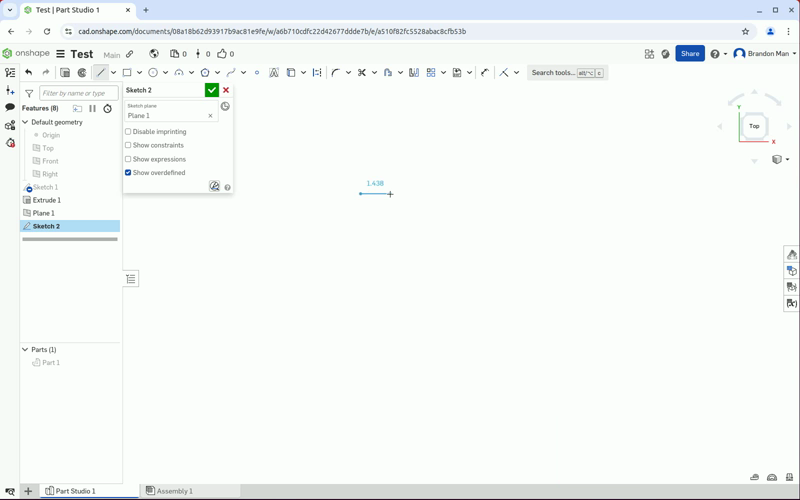
scroll(6)
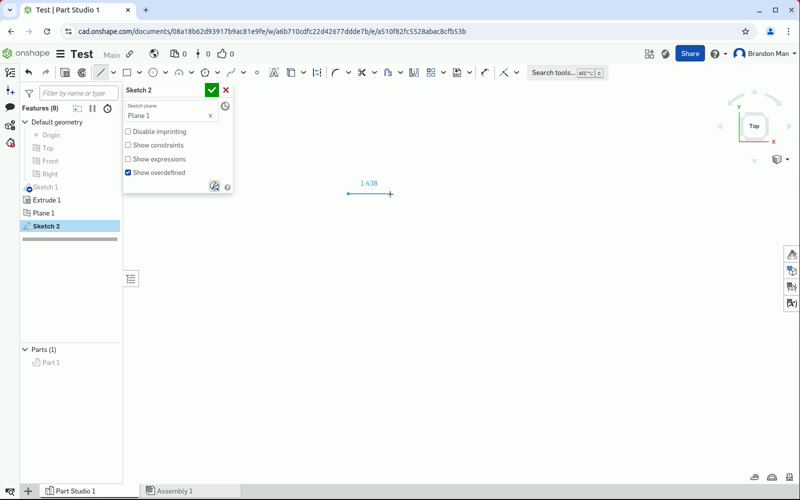
scroll(6)
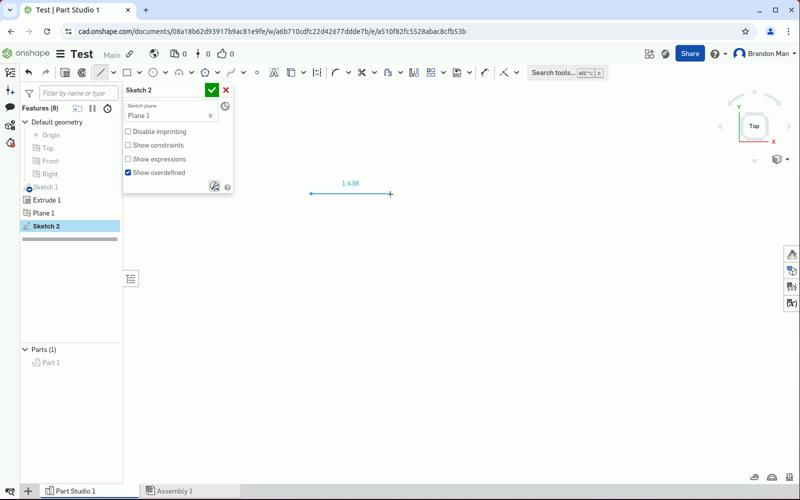
click(390, 193)
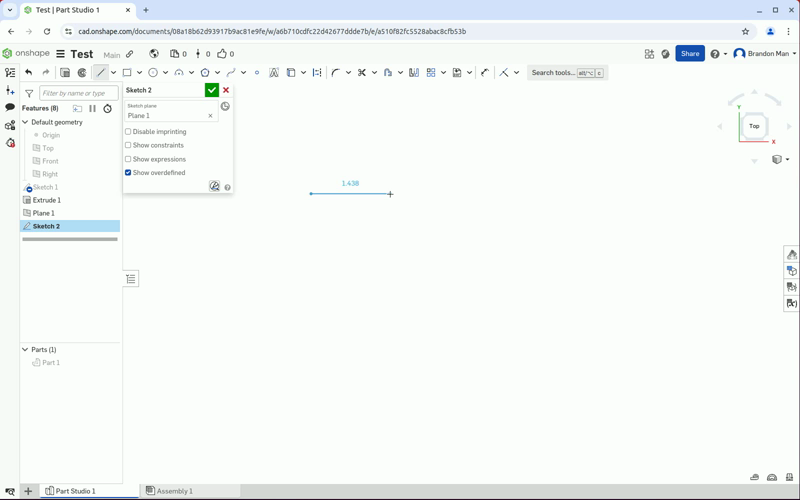
scroll(-6)
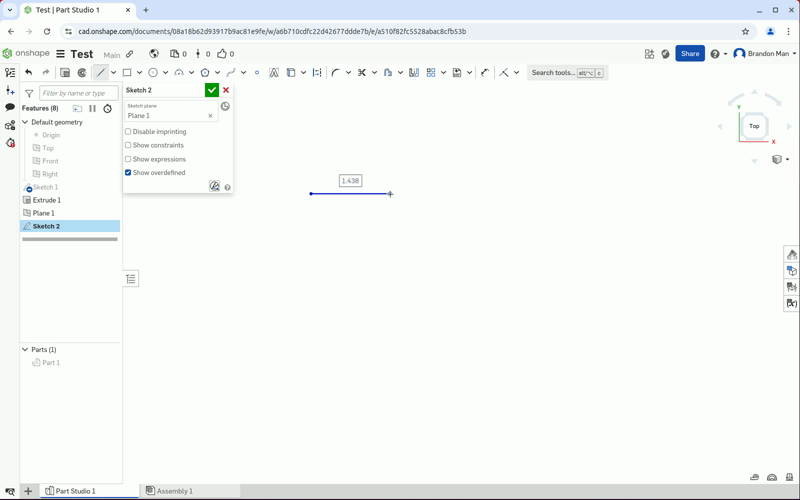
scroll(-6)
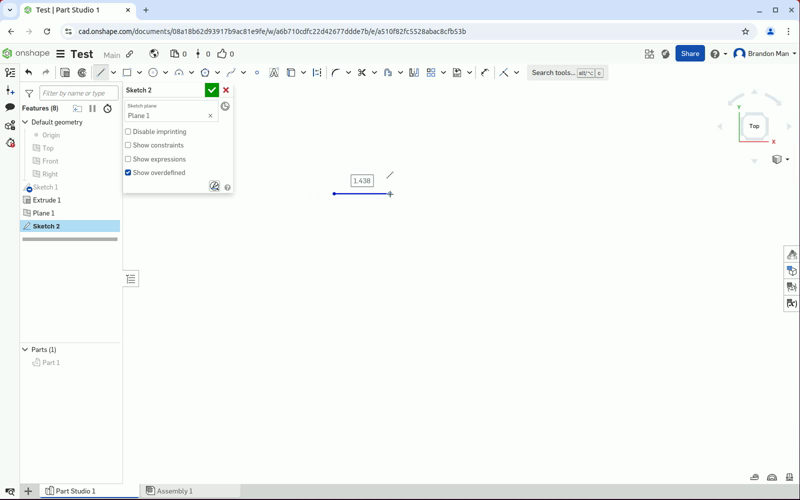
scroll(-6)
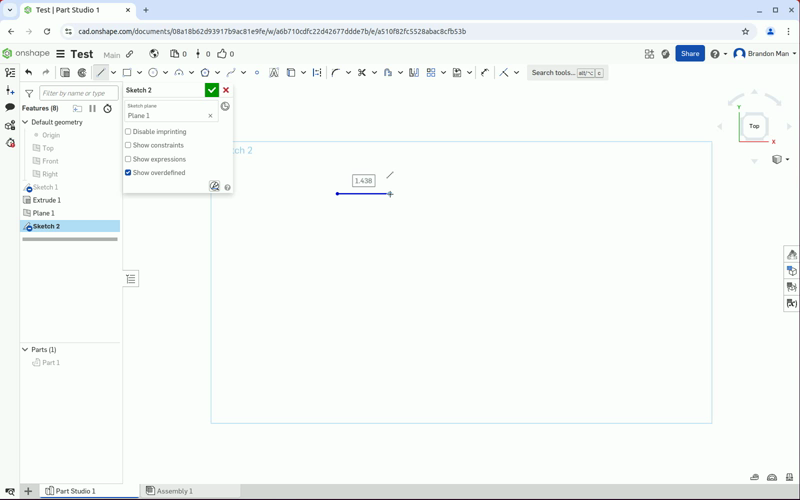
scroll(-6)
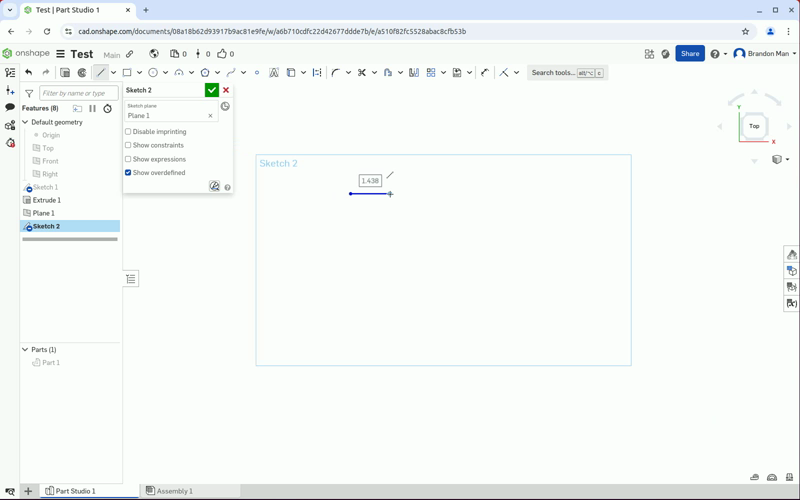
scroll(-6)
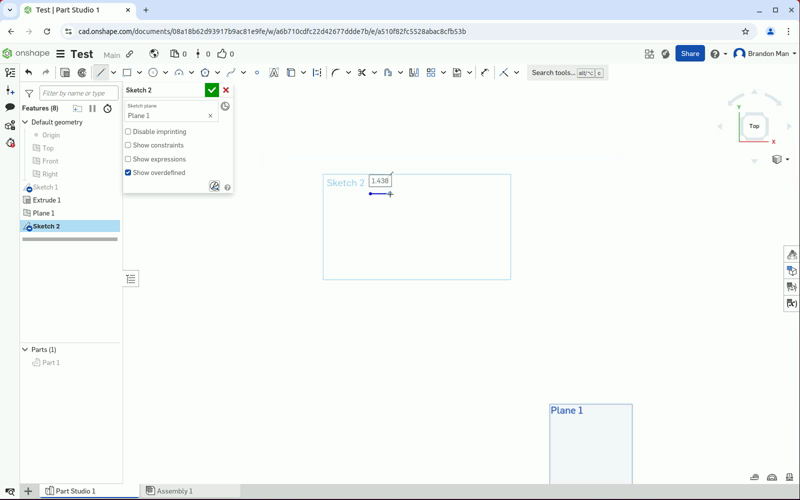
scroll(-6)
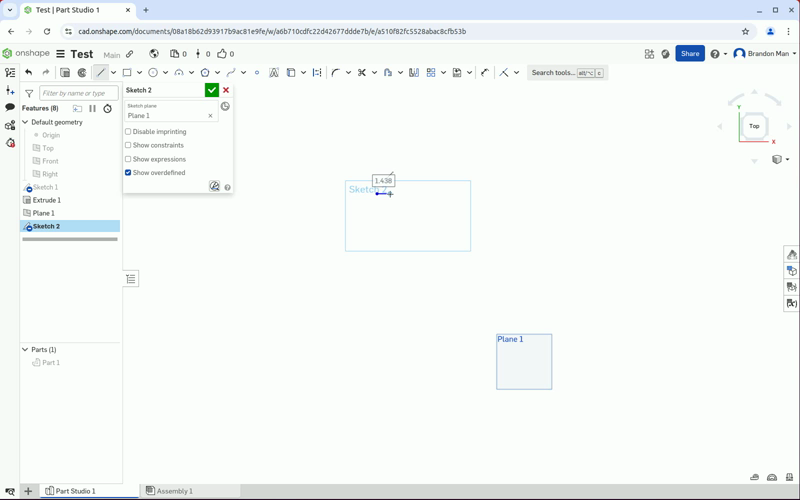
scroll(-6)
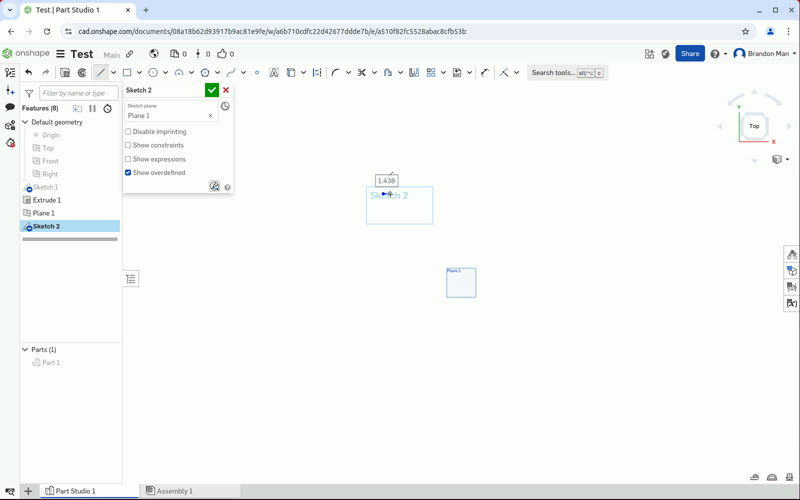
key_up(shift)
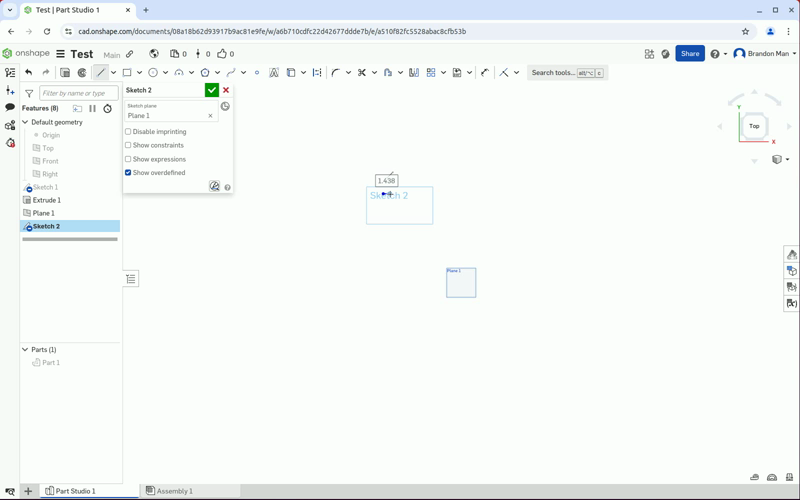
key_down(shift)
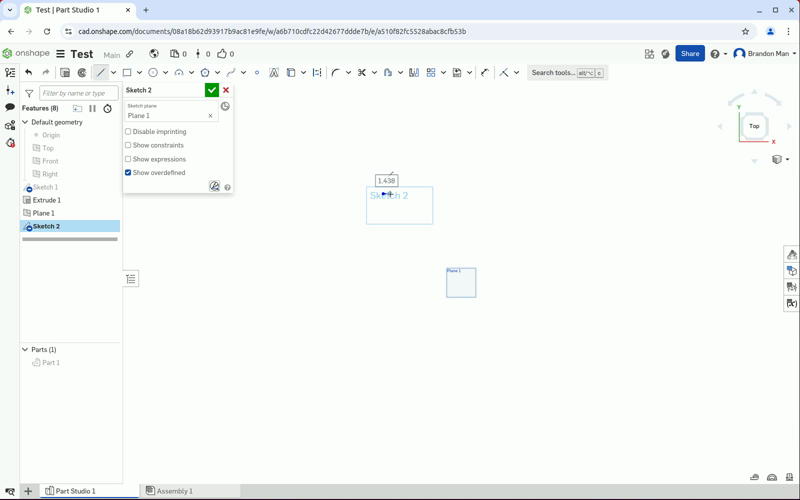
mouse_move(420, 193)
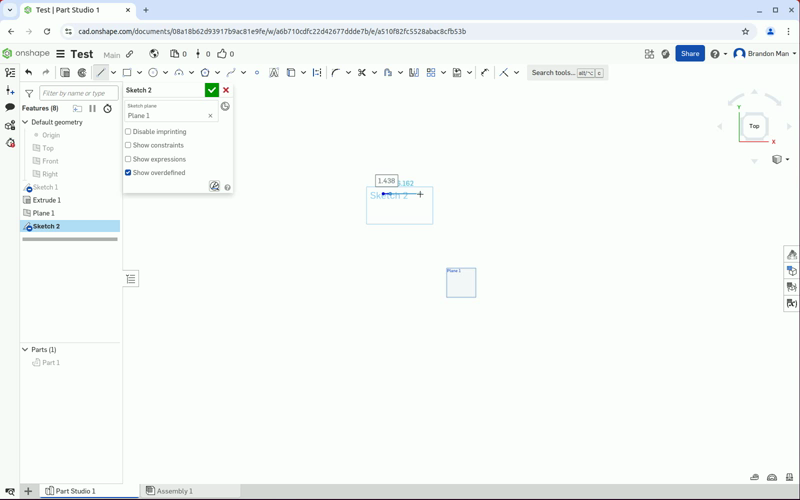
mouse_move(390, 186)
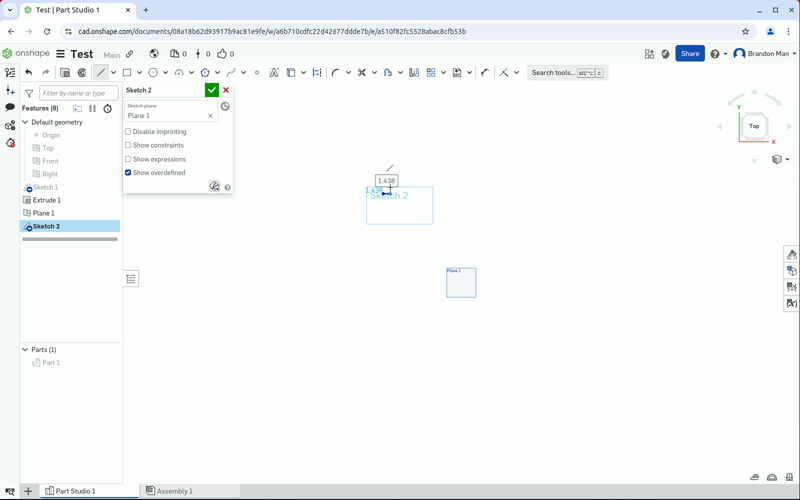
scroll(6)
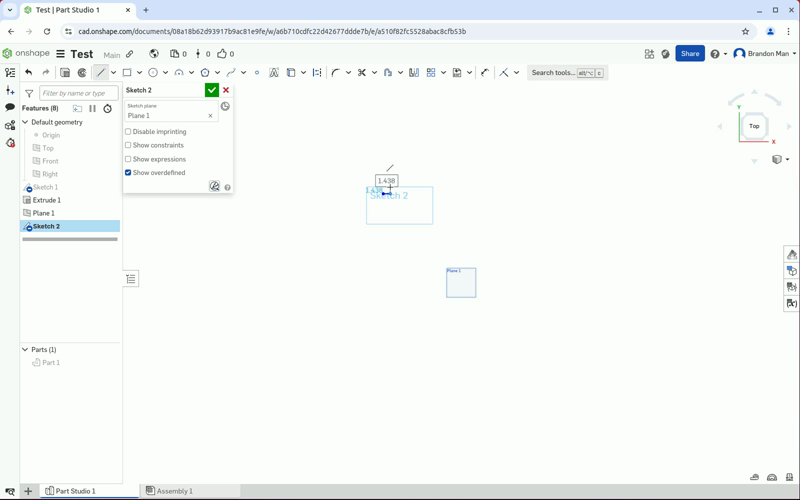
scroll(6)
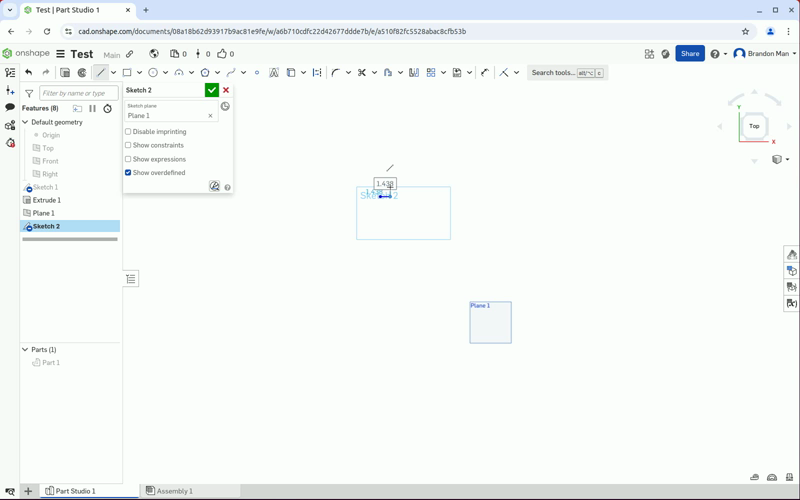
scroll(6)
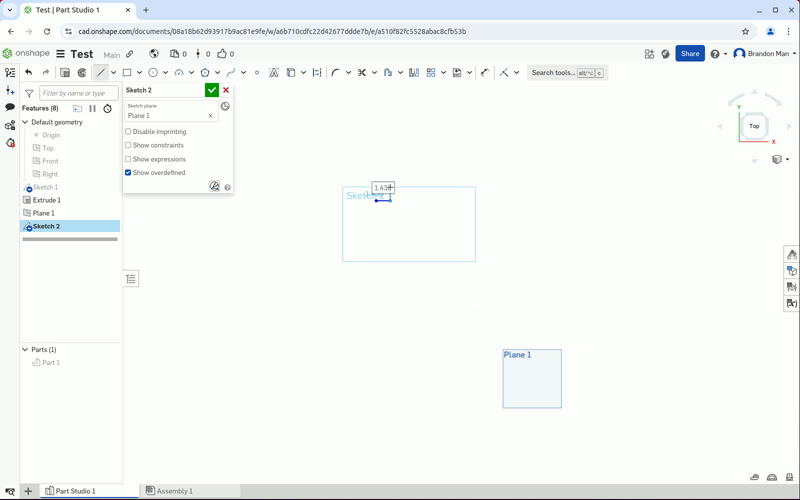
scroll(6)
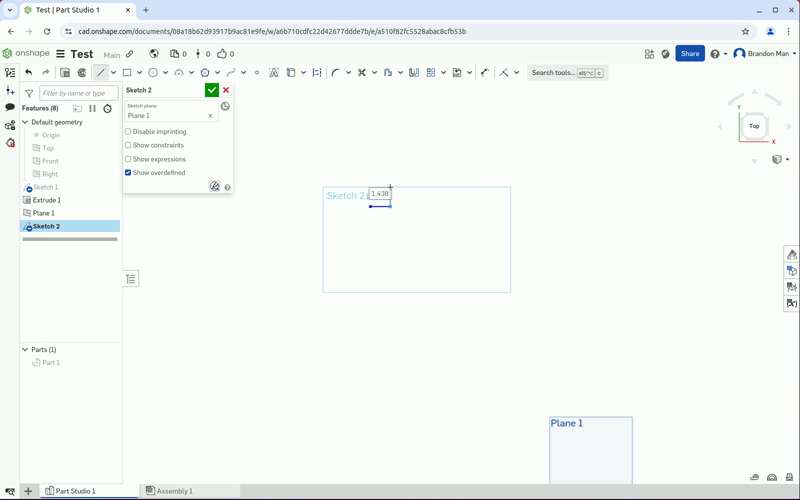
scroll(6)
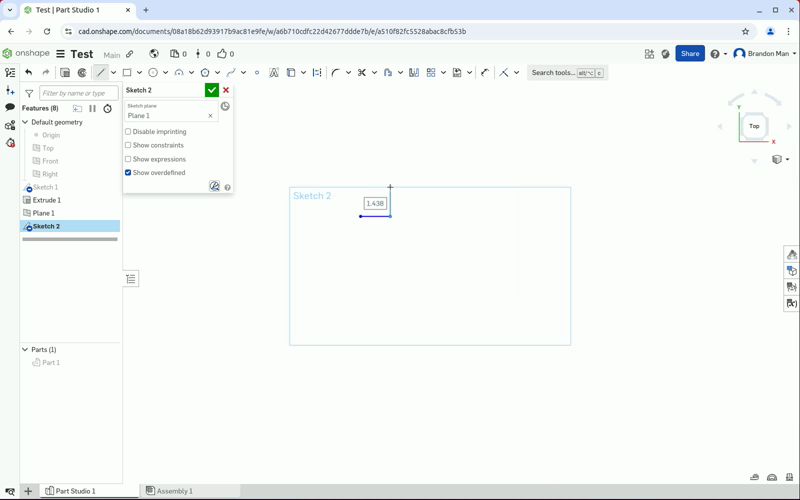
scroll(6)
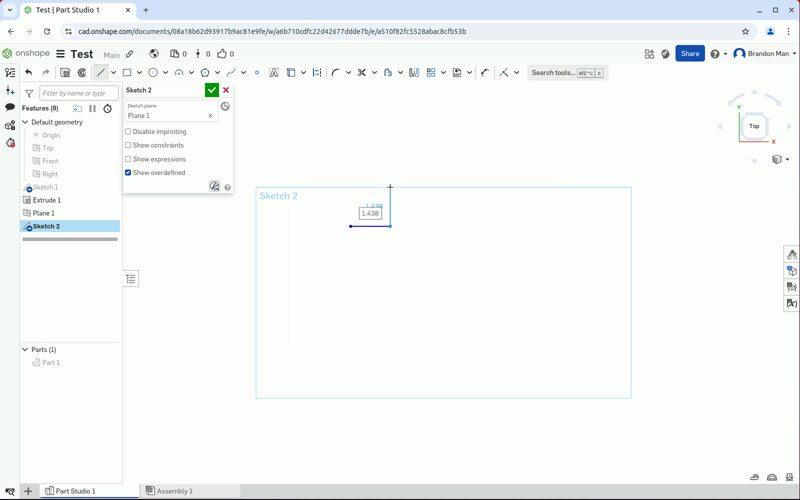
scroll(6)
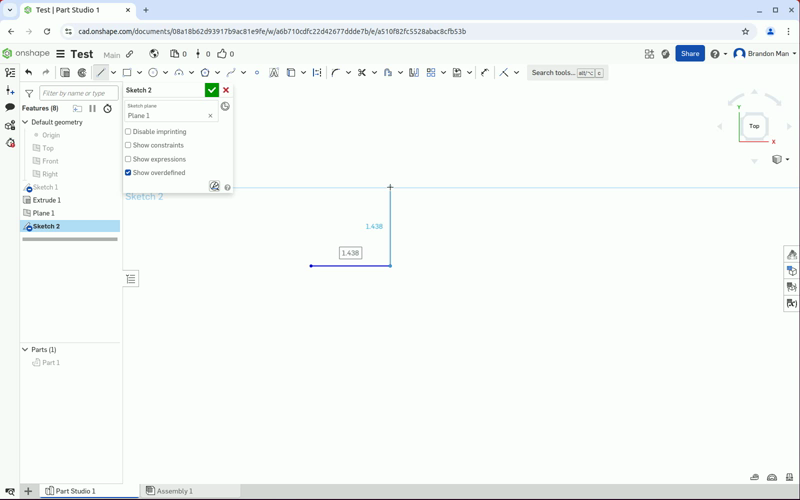
click(390, 186)
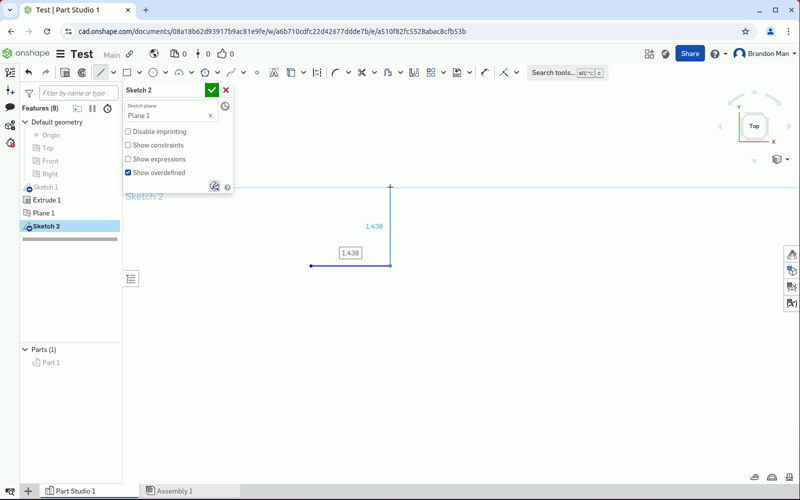
scroll(-6)
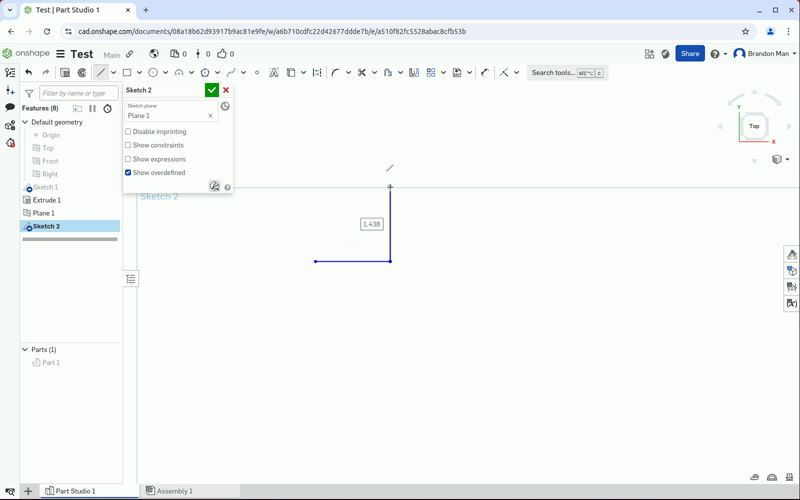
scroll(-6)
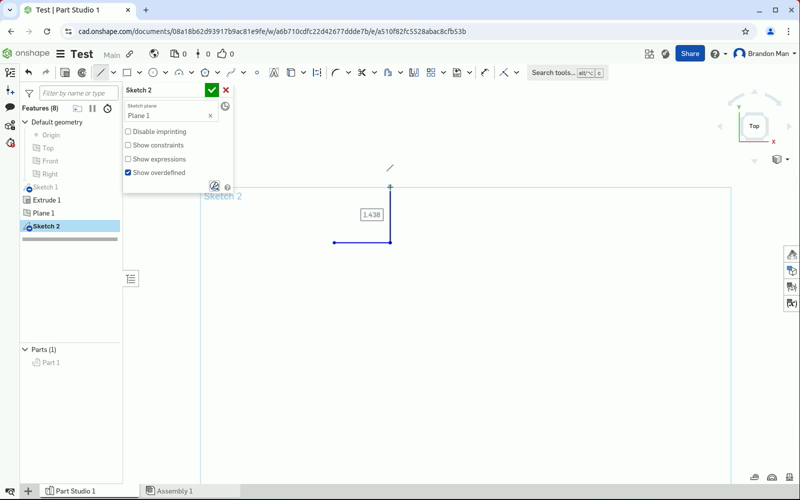
scroll(-6)
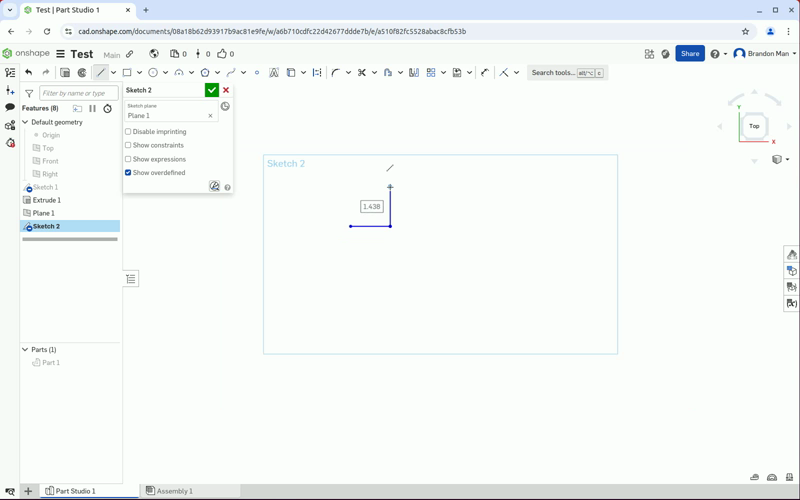
scroll(-6)
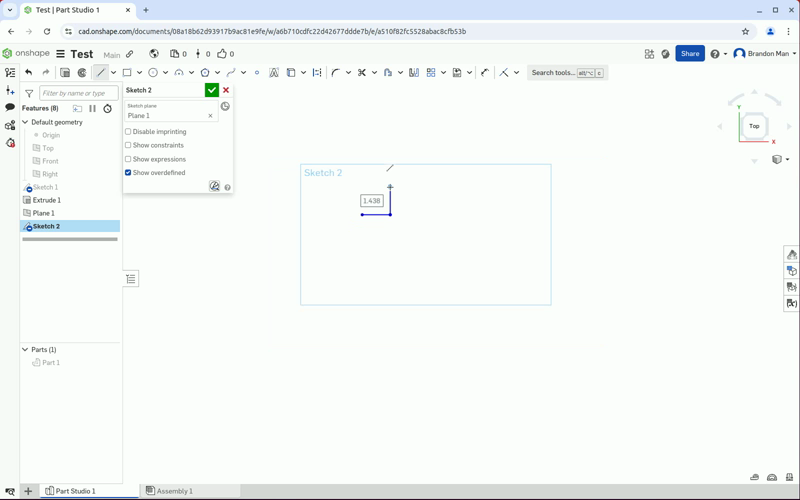
scroll(-6)
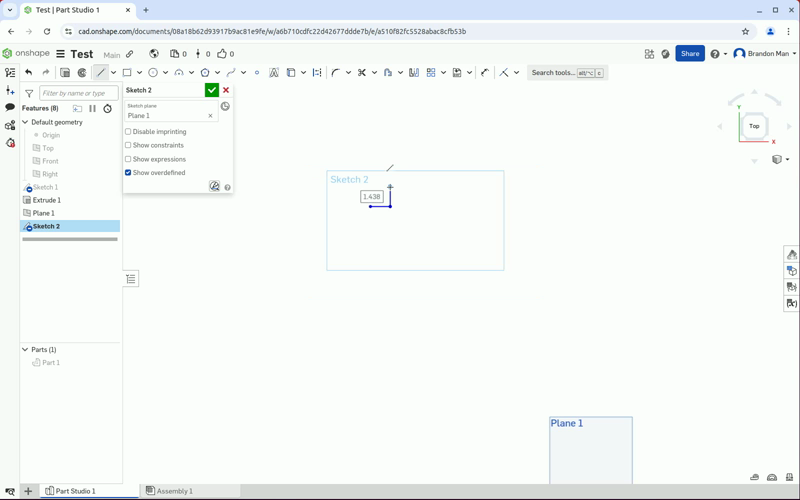
scroll(-6)
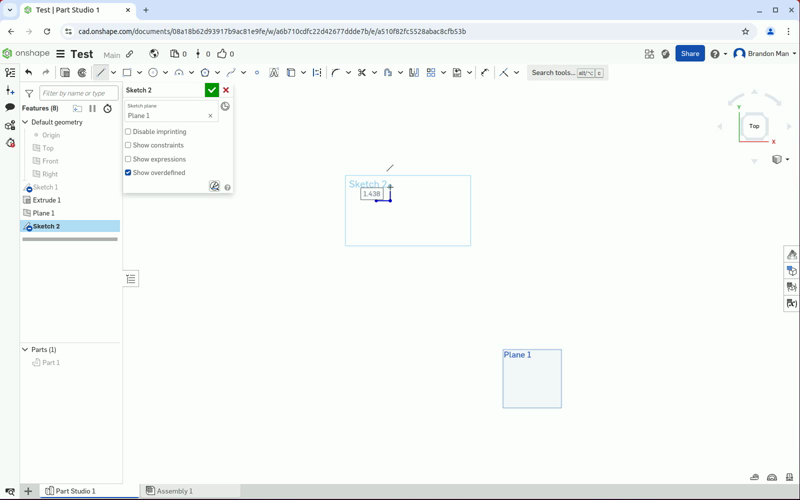
scroll(-6)
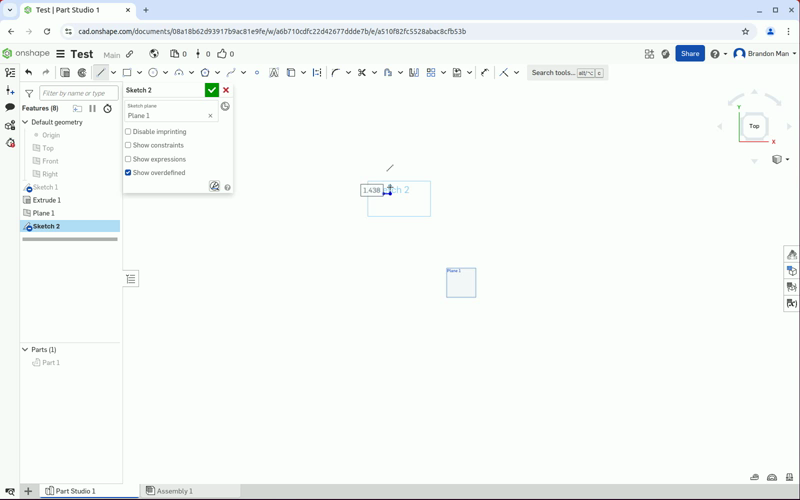
key_up(shift)
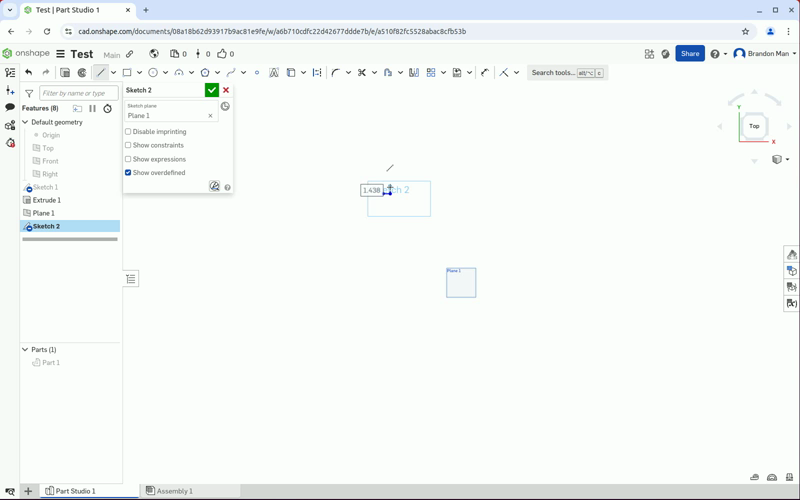
key_down(shift)
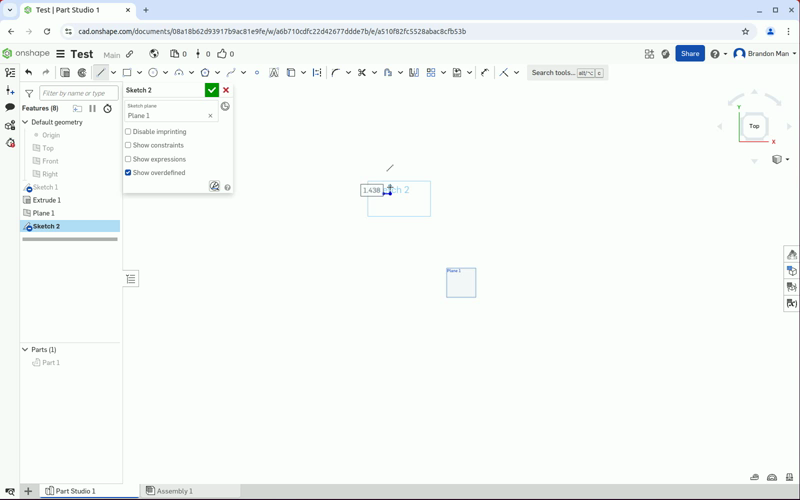
mouse_move(420, 186)
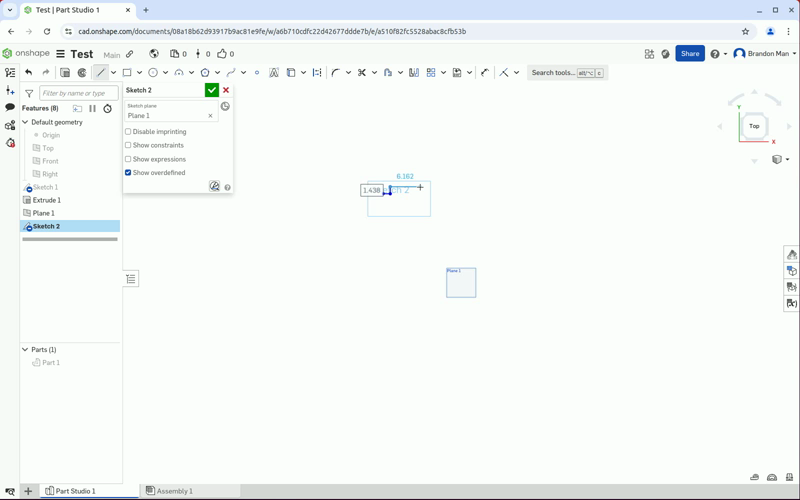
mouse_move(383, 186)
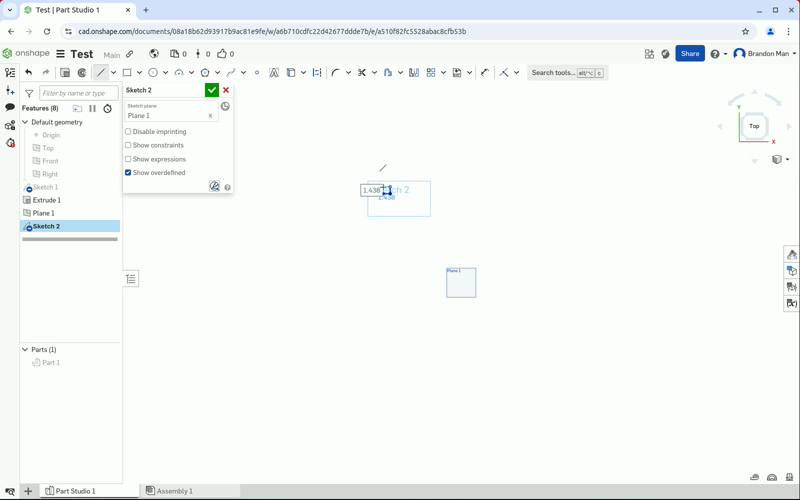
scroll(6)
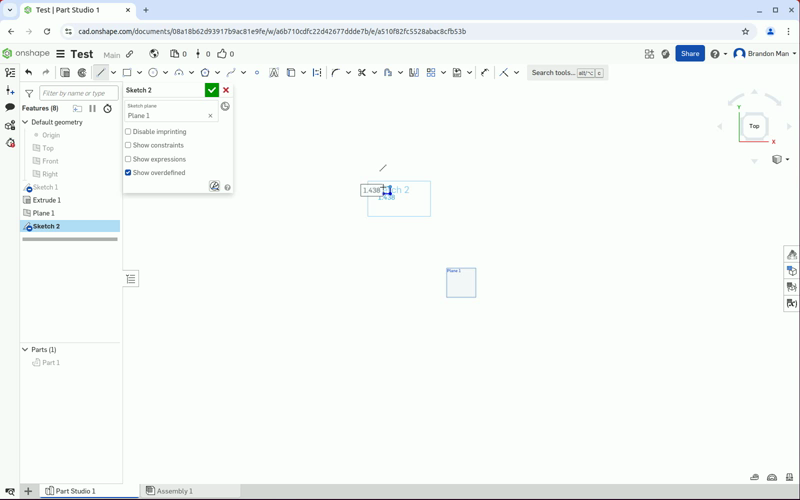
scroll(6)
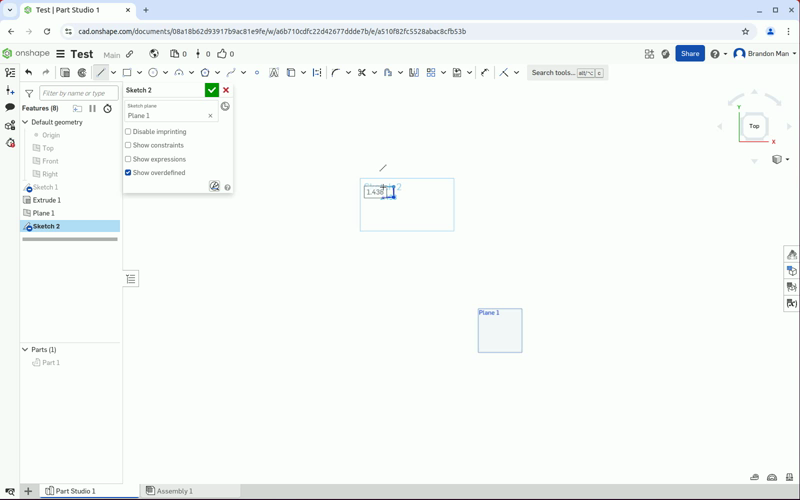
scroll(6)
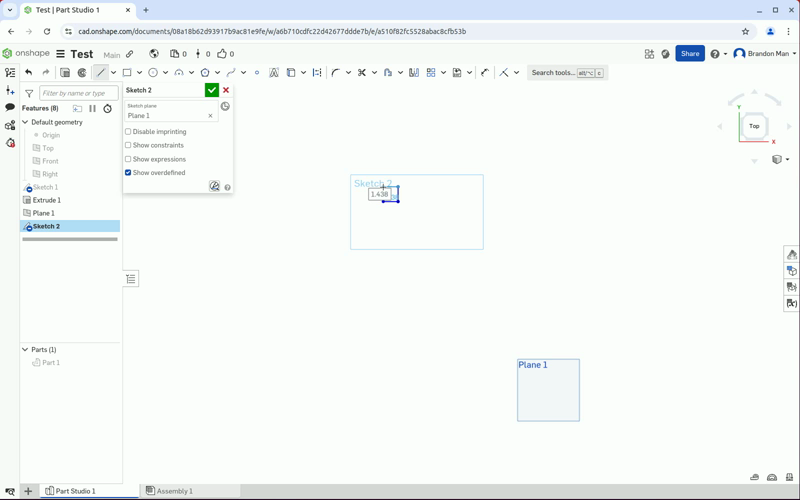
scroll(6)
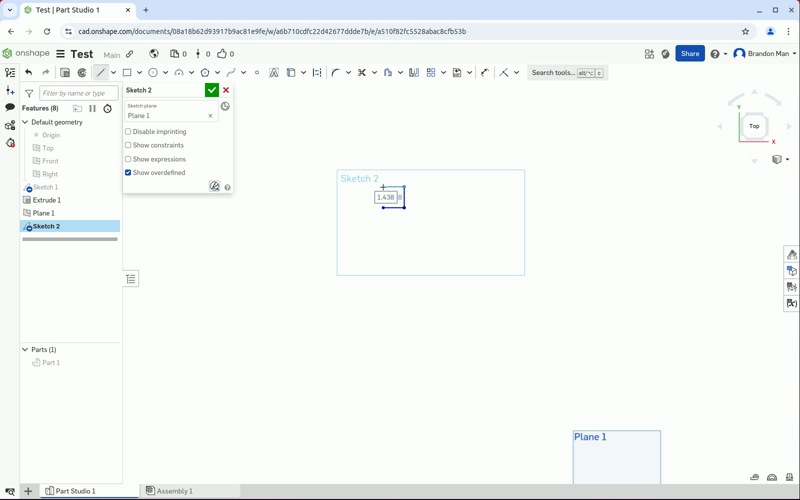
scroll(6)
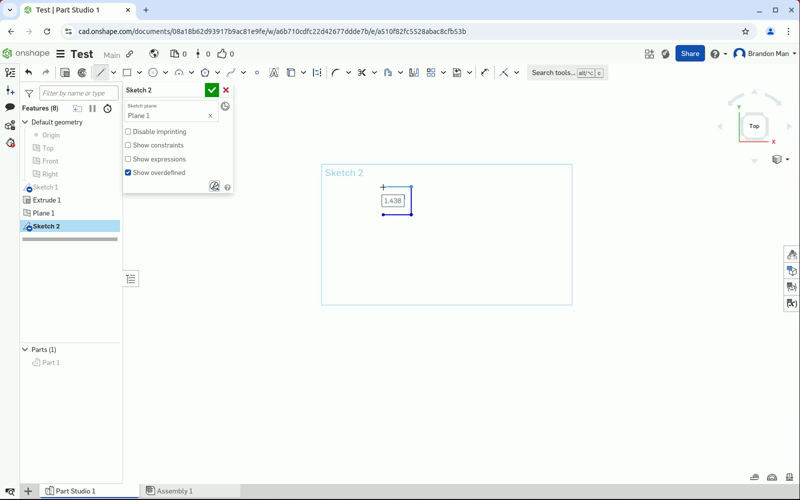
scroll(6)
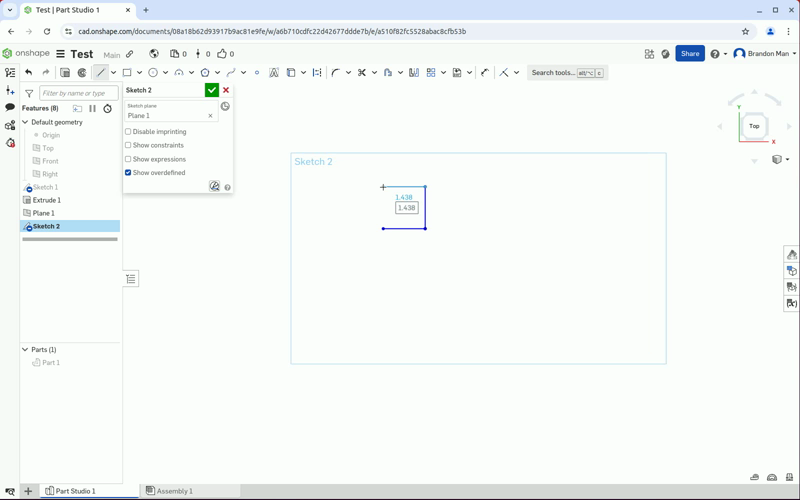
scroll(6)
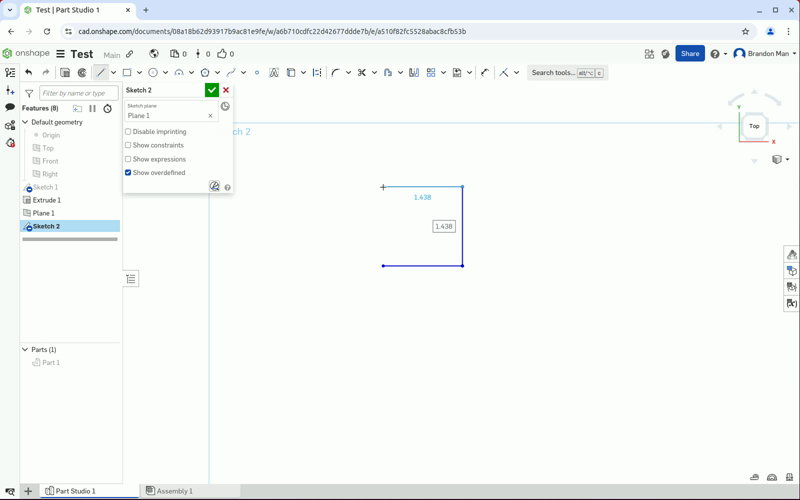
click(383, 186)
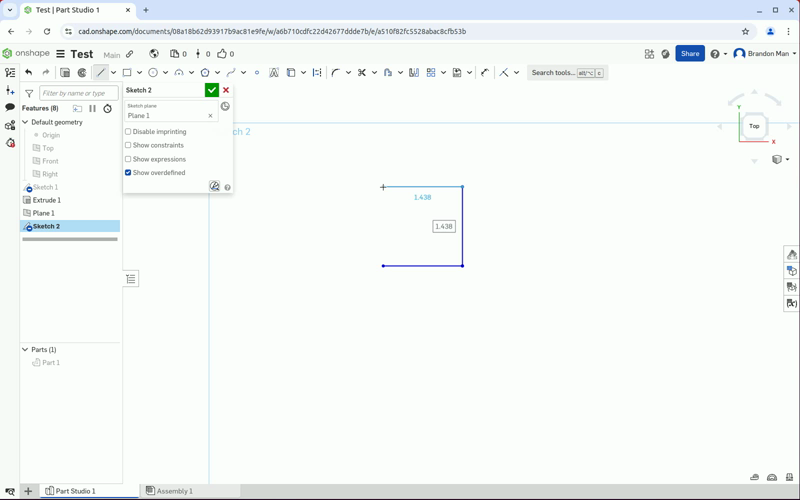
scroll(-6)
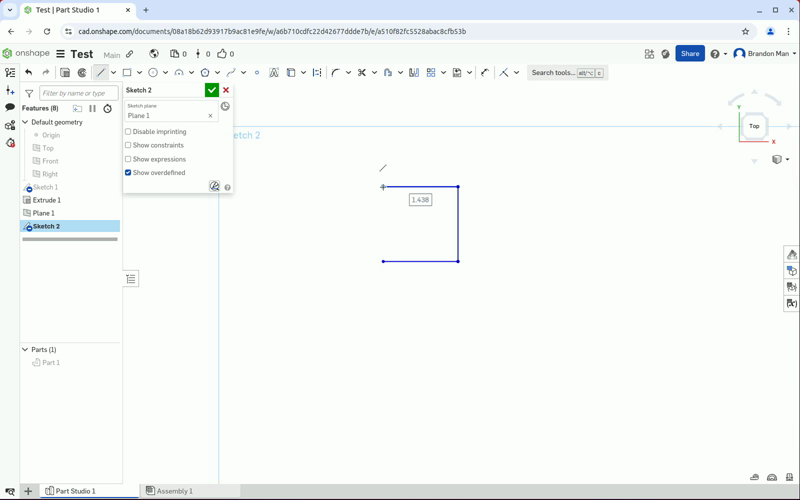
scroll(-6)
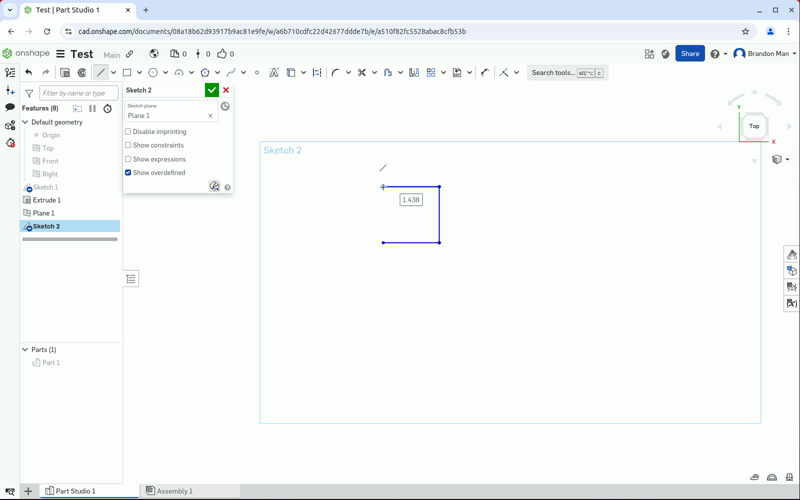
scroll(-6)
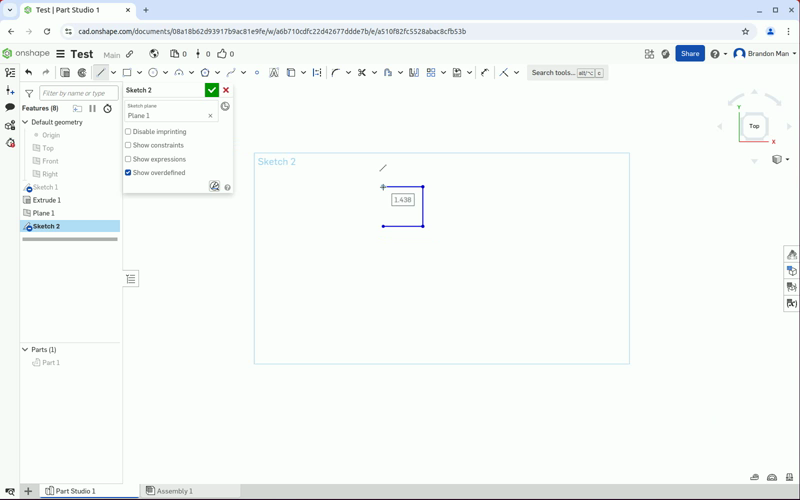
scroll(-6)
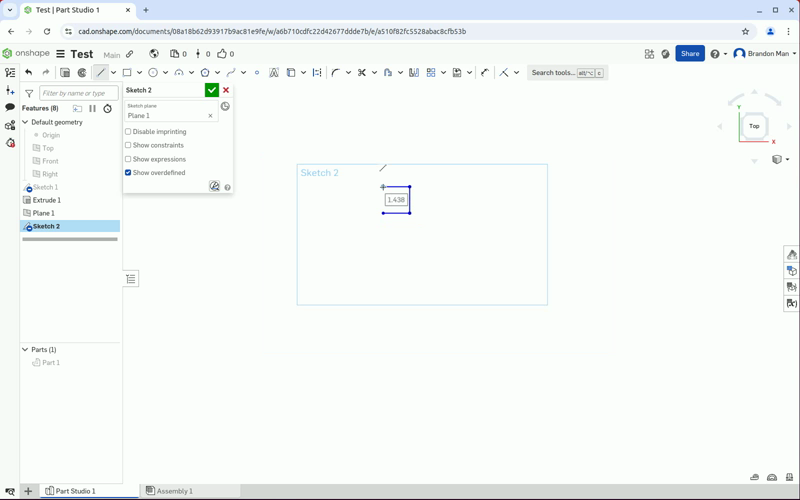
scroll(-6)
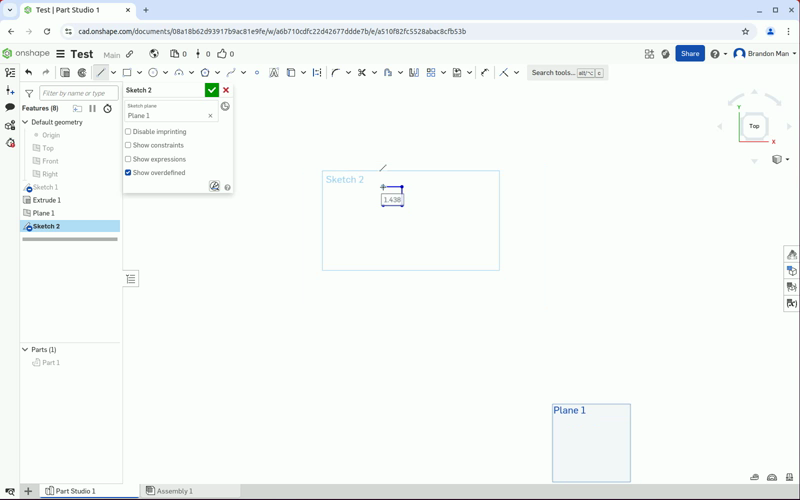
scroll(-6)
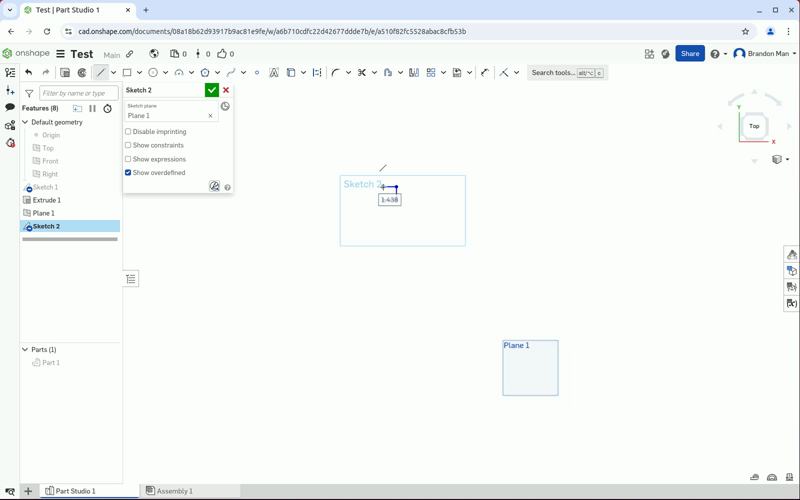
scroll(-6)
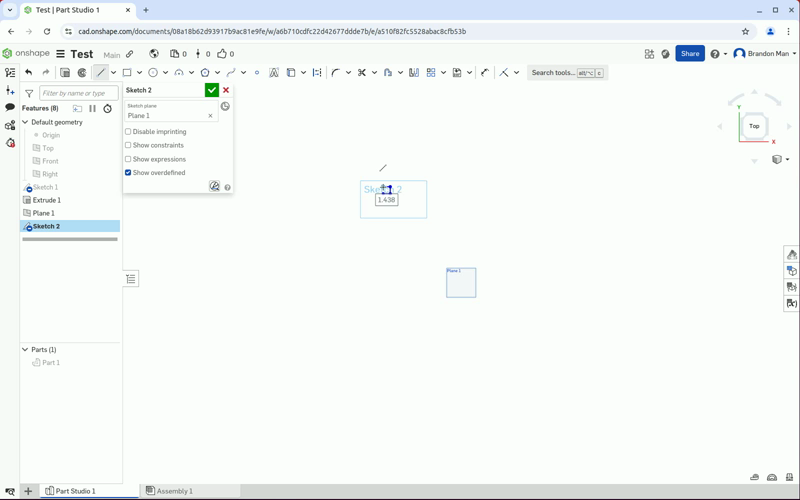
key_up(shift)
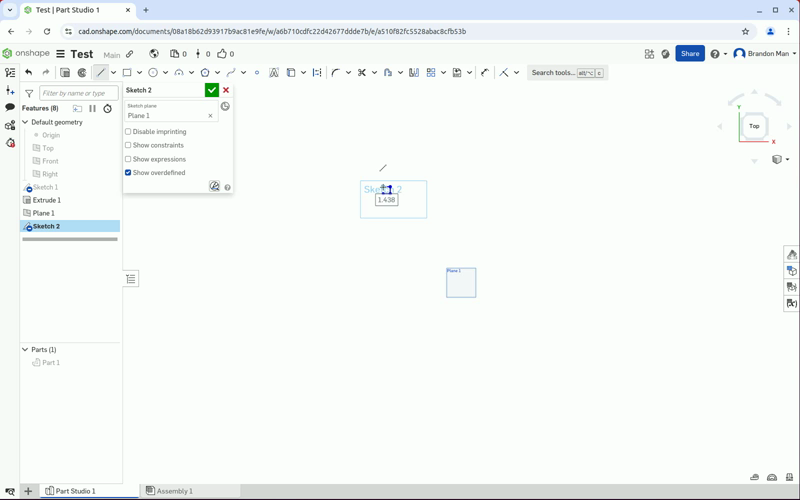
mouse_move(413, 186)
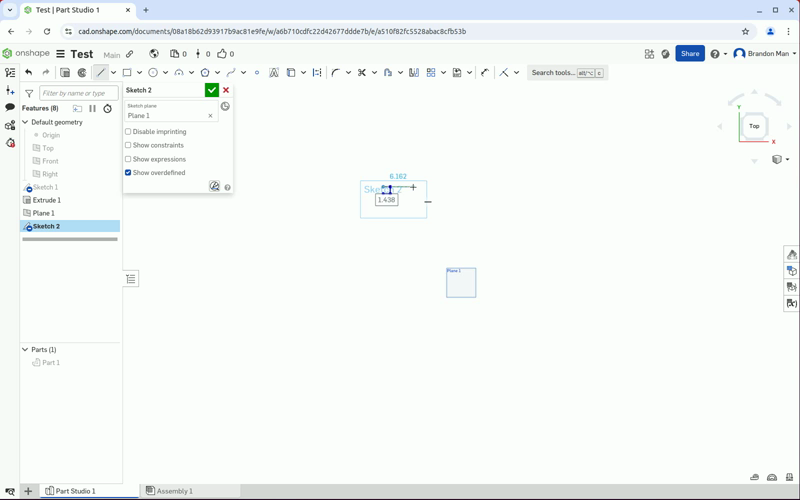
key_down(shift)
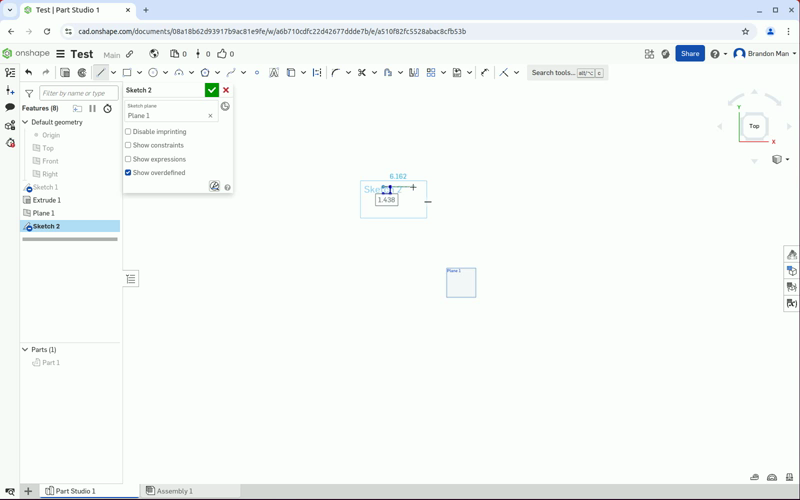
mouse_move(383, 193)
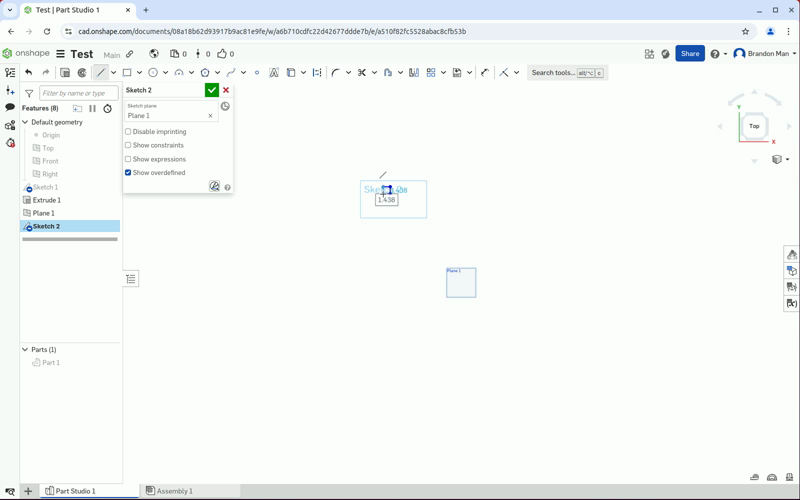
scroll(6)
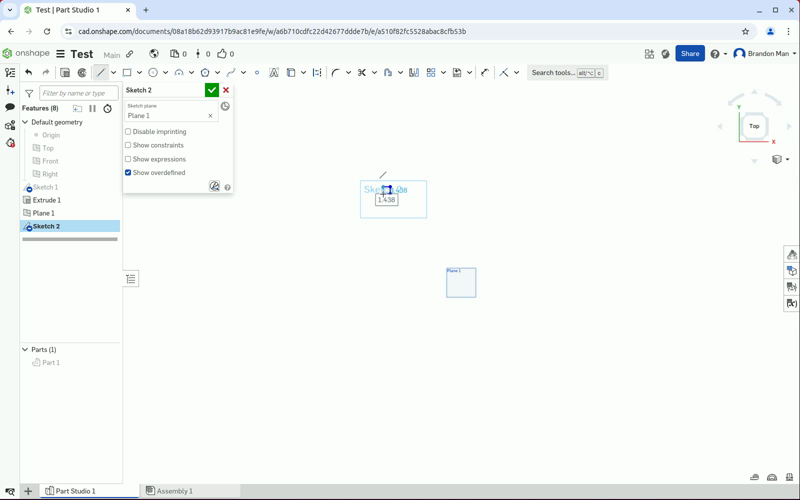
scroll(6)
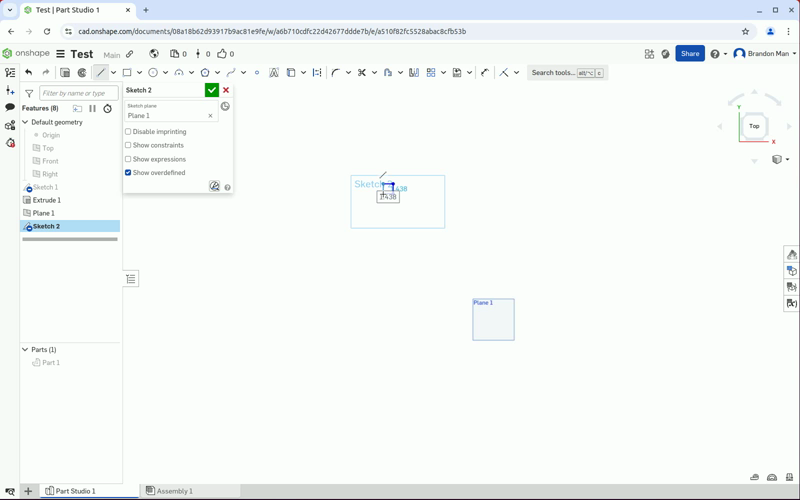
scroll(6)
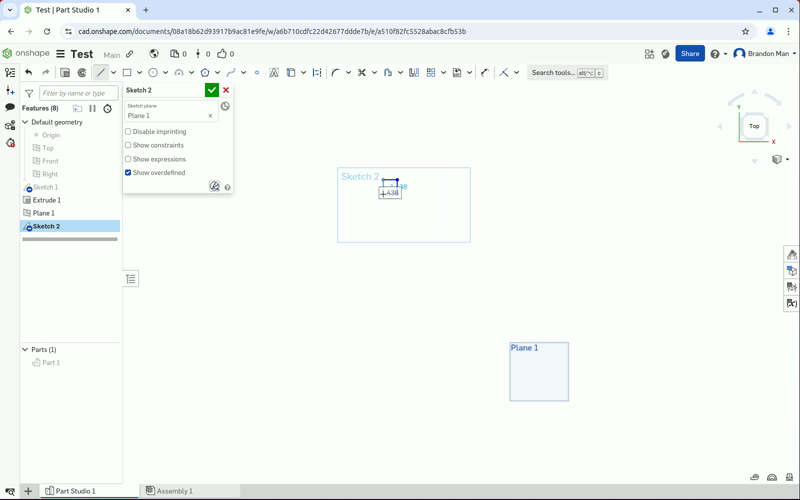
scroll(6)
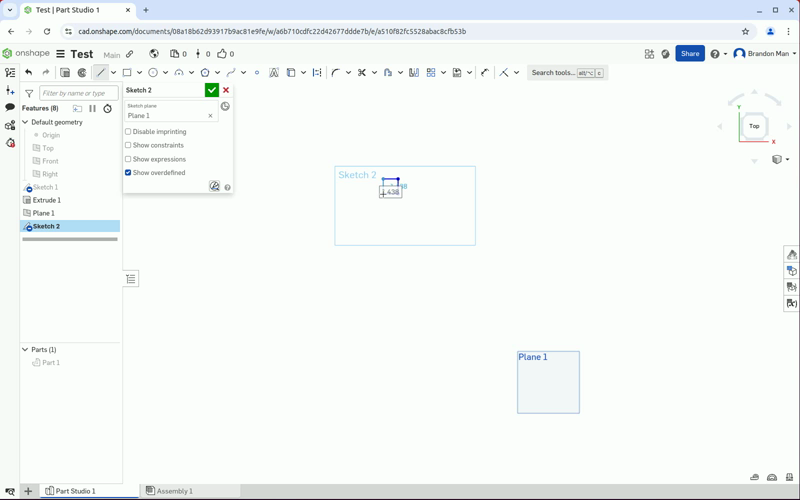
scroll(6)
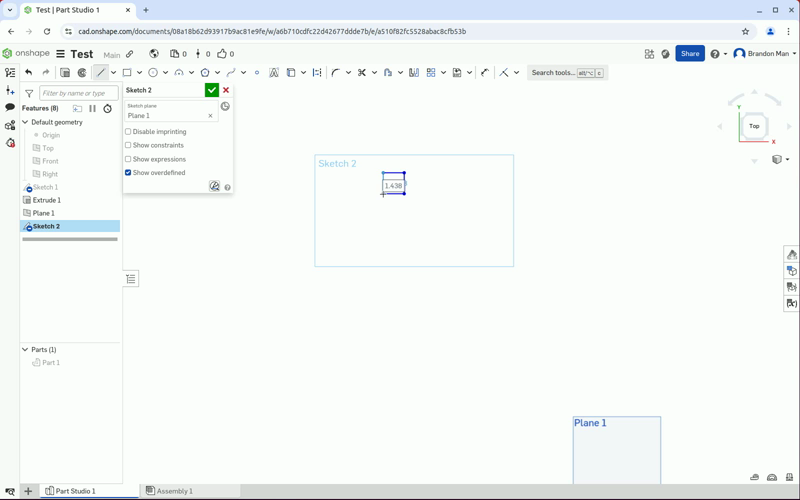
scroll(6)
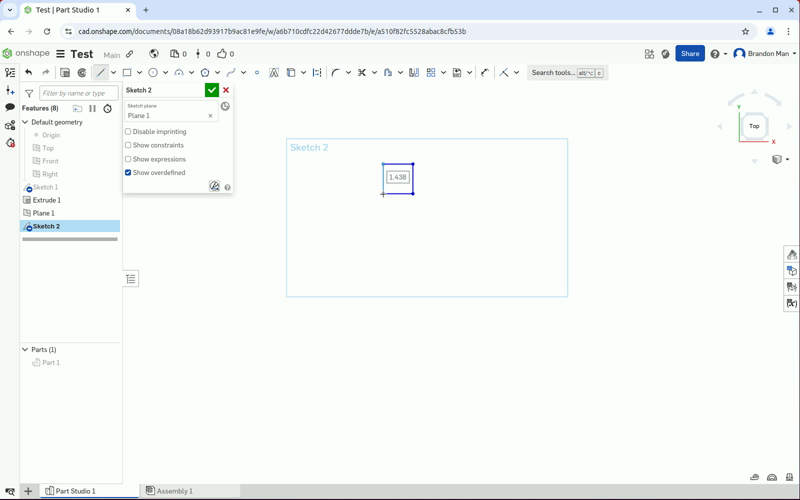
scroll(6)
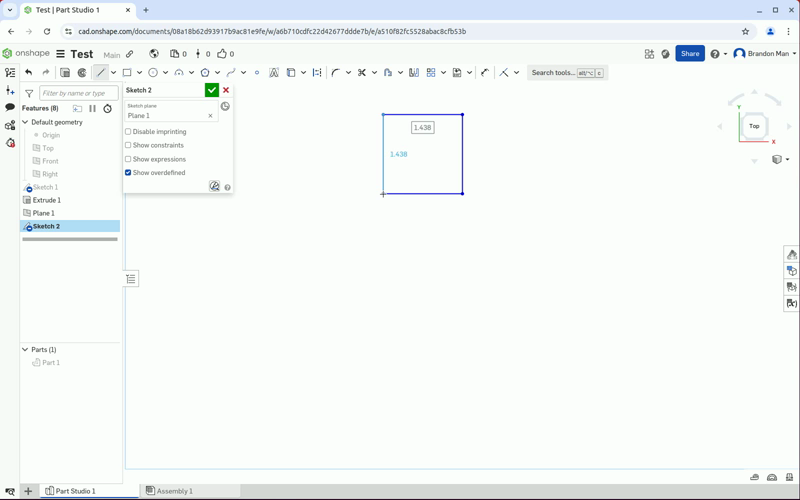
key_up(shift)
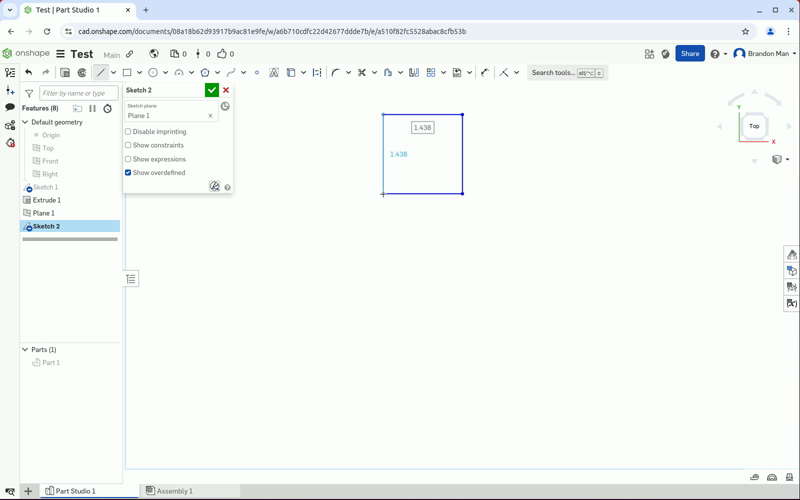
click(383, 193)
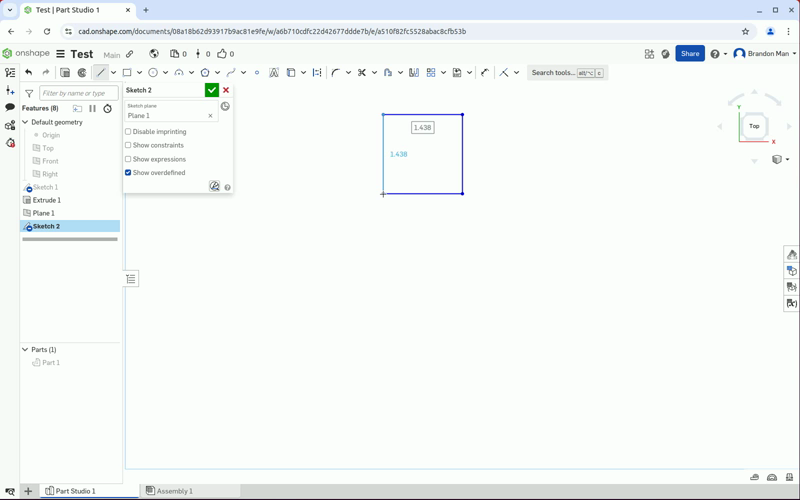
scroll(-6)
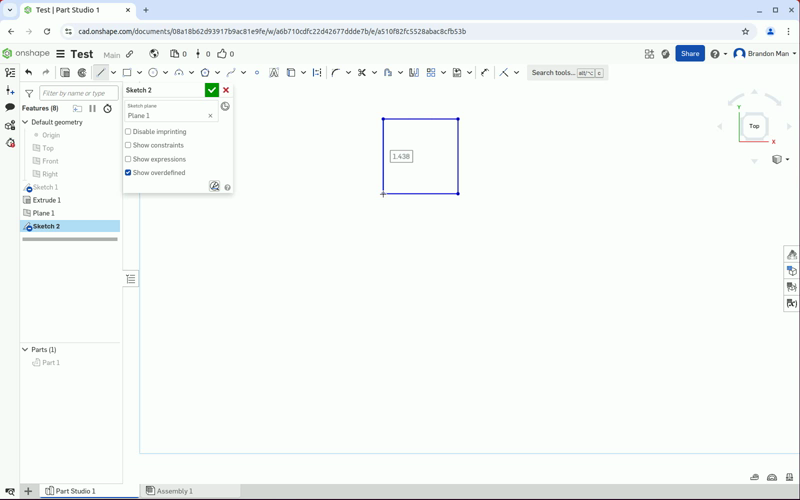
scroll(-6)
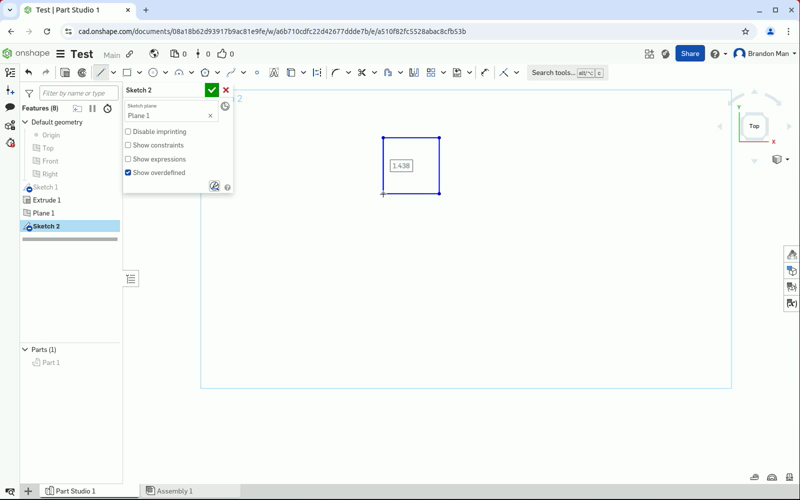
scroll(-6)
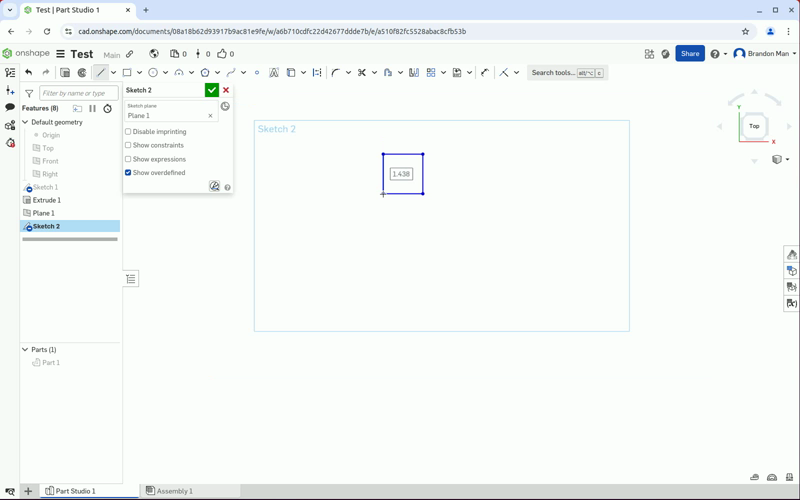
scroll(-6)
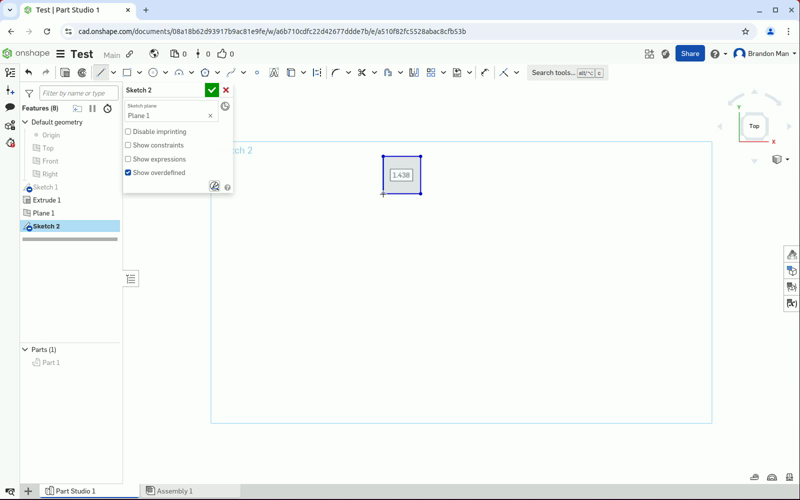
scroll(-6)
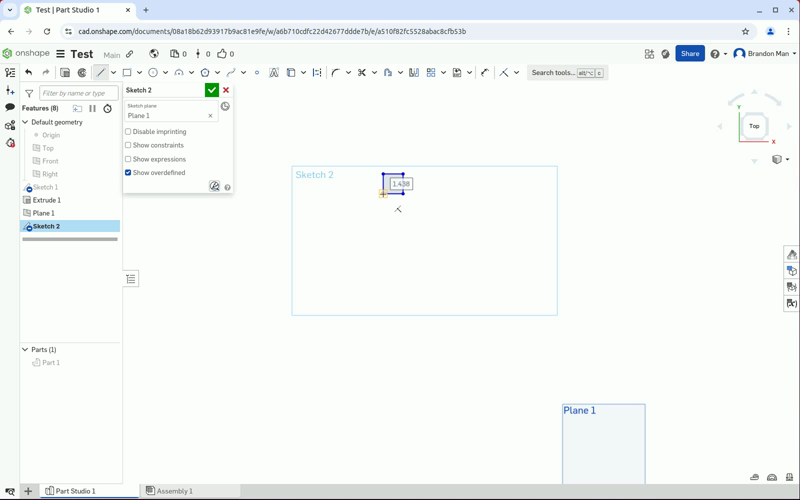
scroll(-6)
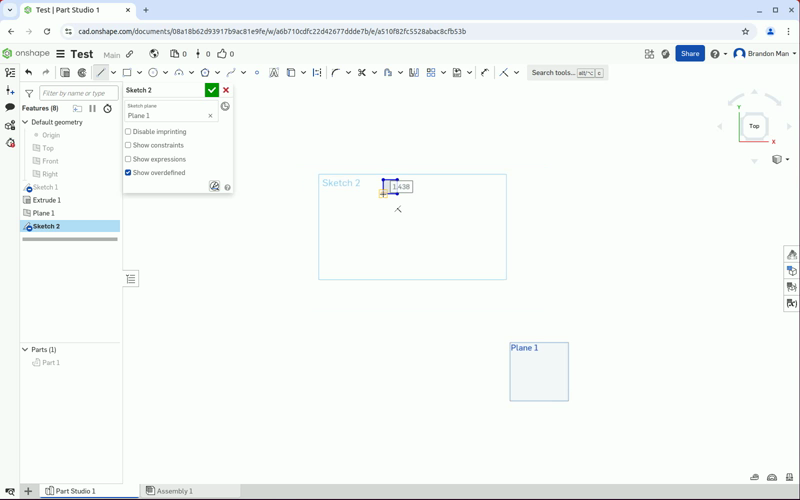
scroll(-6)
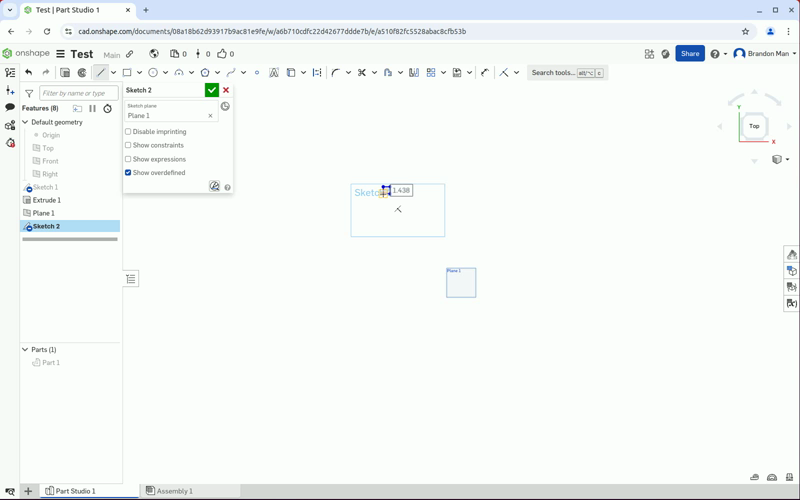
key(esc)
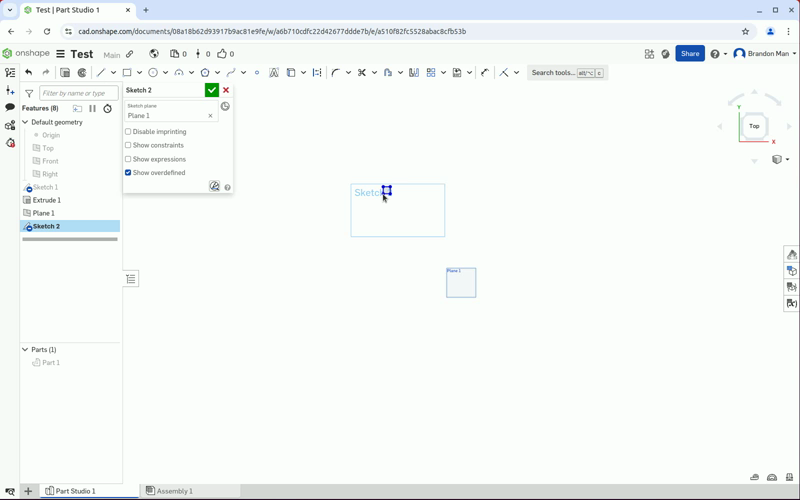
mouse_move(384, 190)
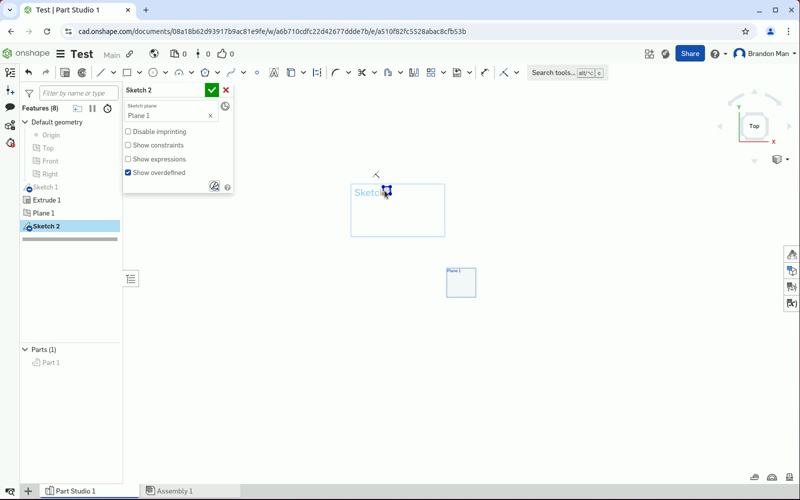
scroll(6)
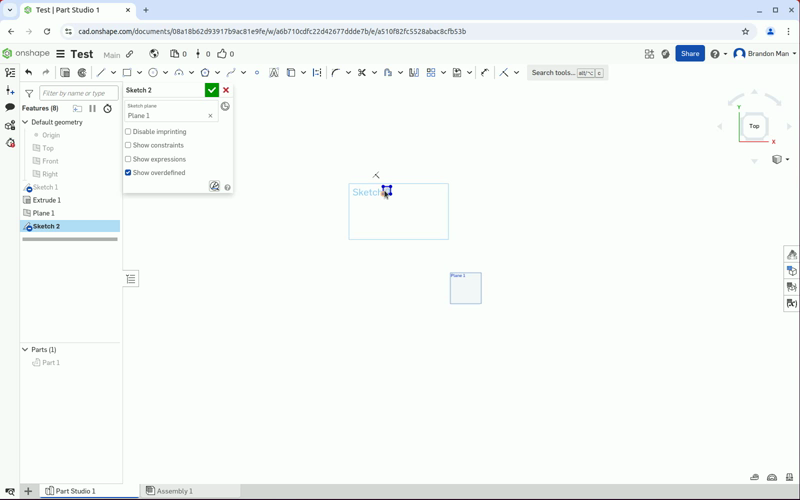
scroll(6)
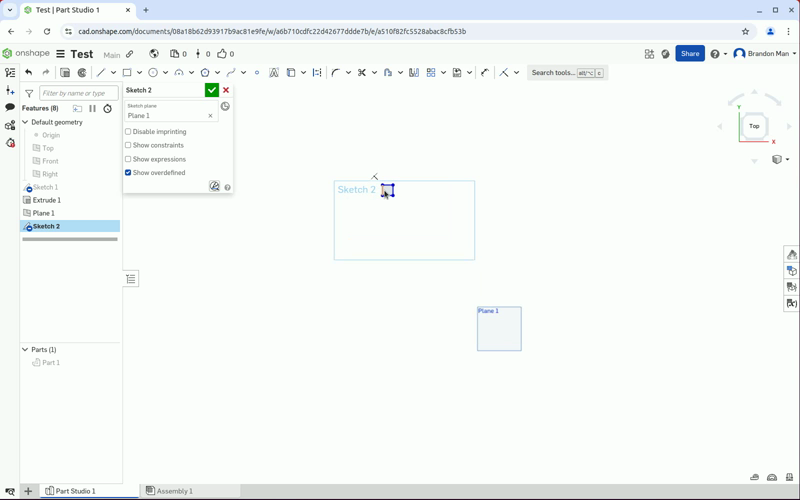
scroll(6)
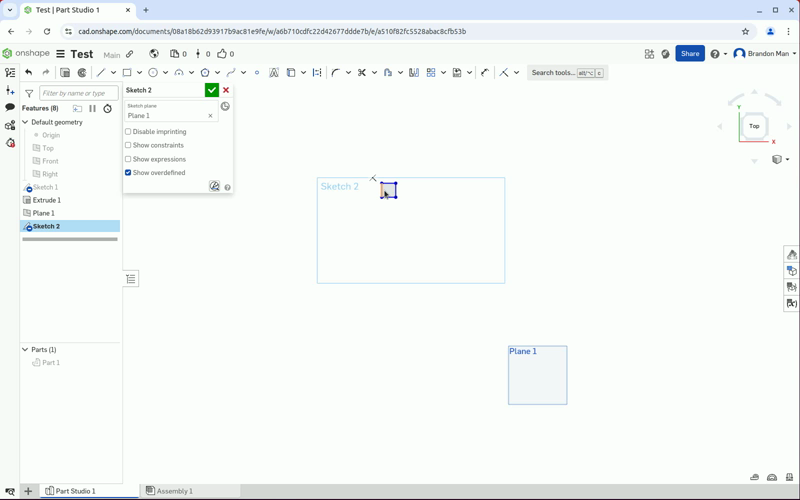
scroll(6)
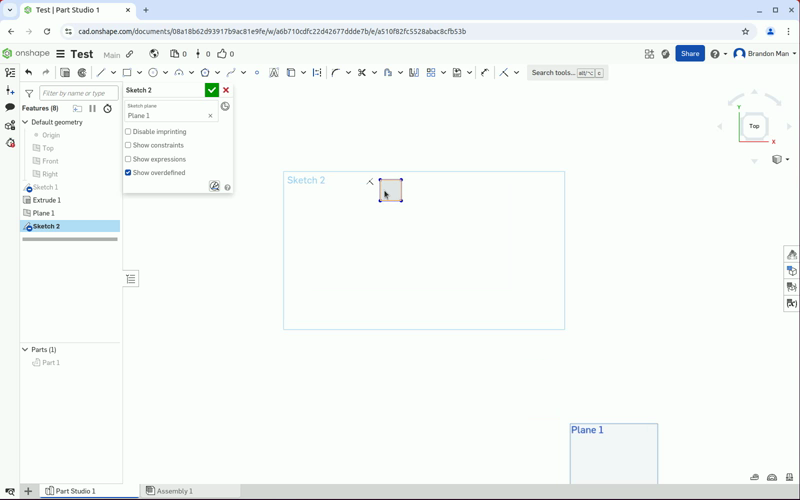
scroll(6)
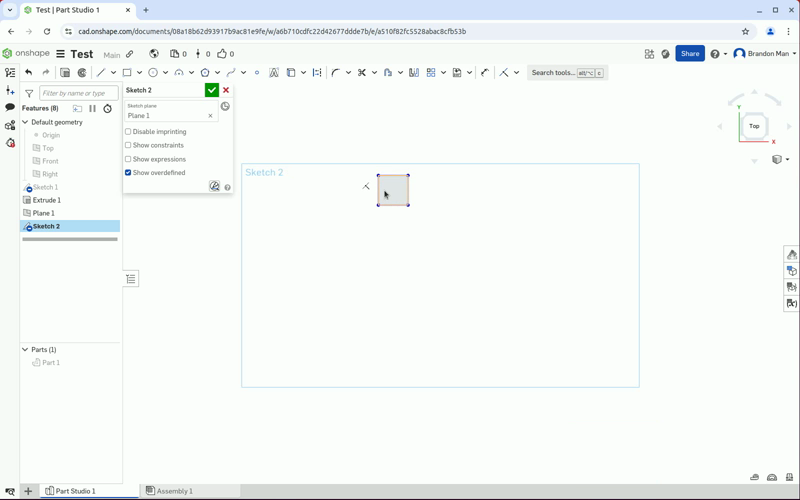
scroll(6)
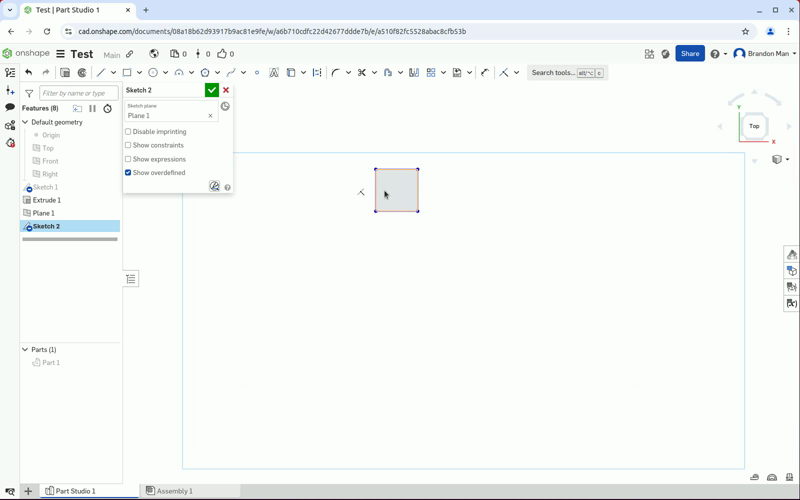
scroll(6)
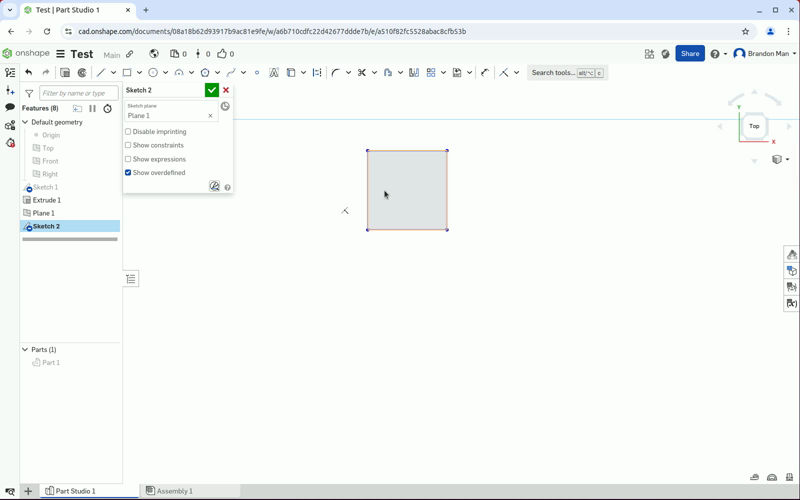
click(384, 190)
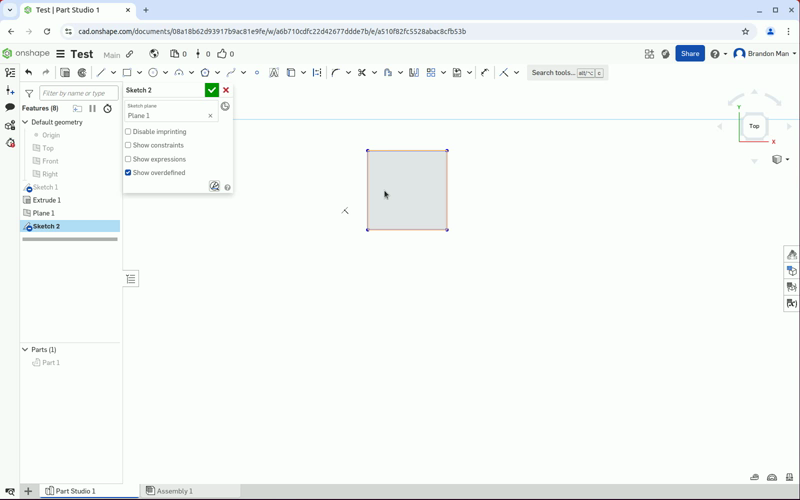
scroll(-6)
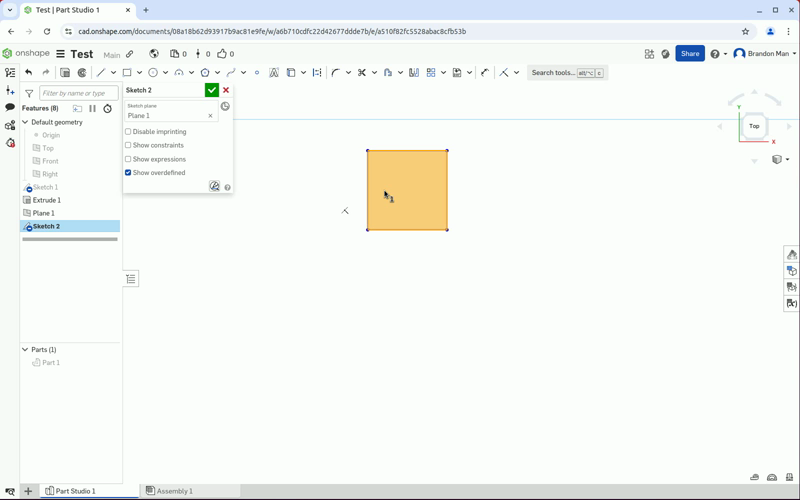
scroll(-6)
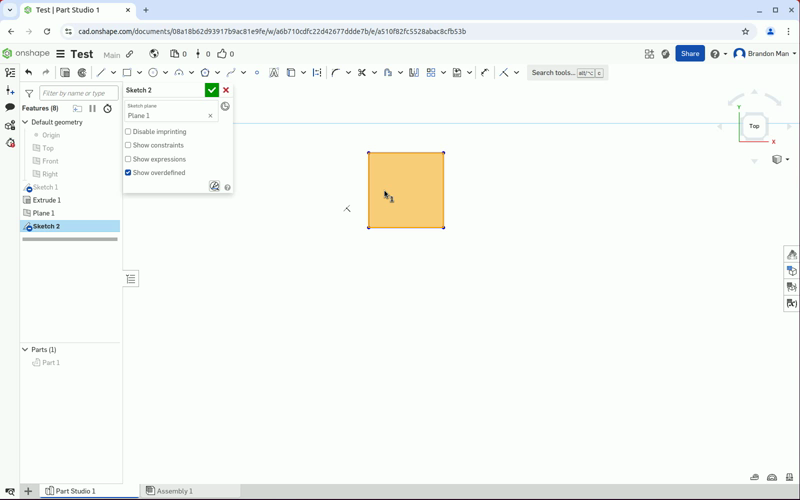
scroll(-6)
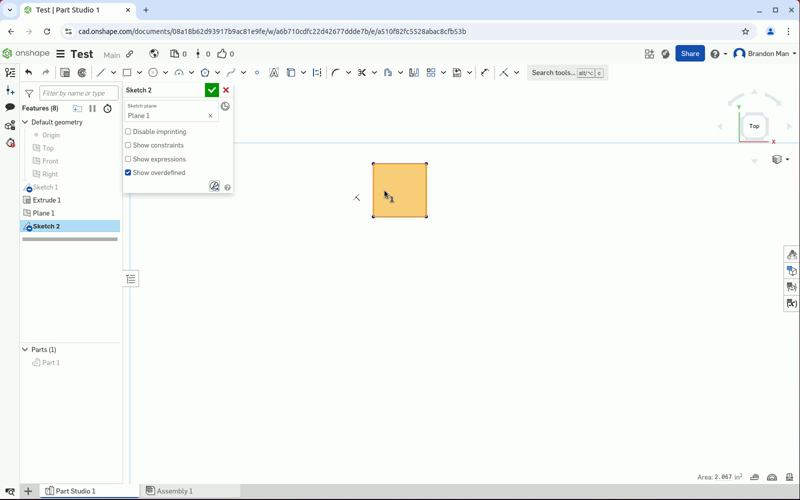
scroll(-6)
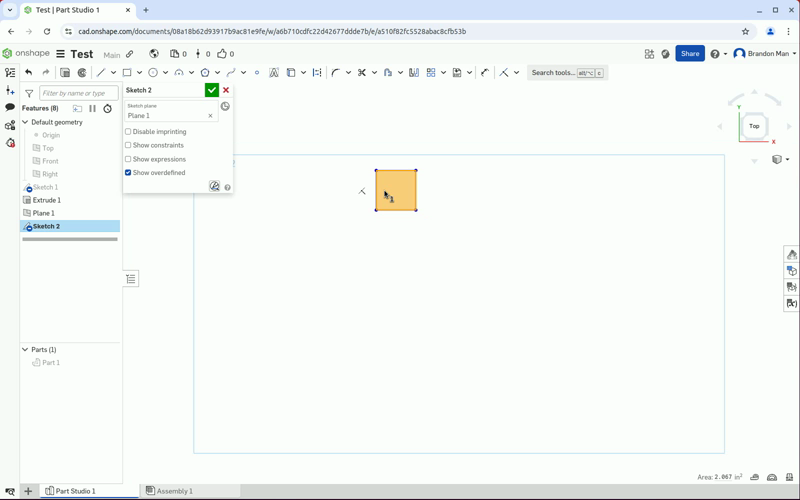
scroll(-6)
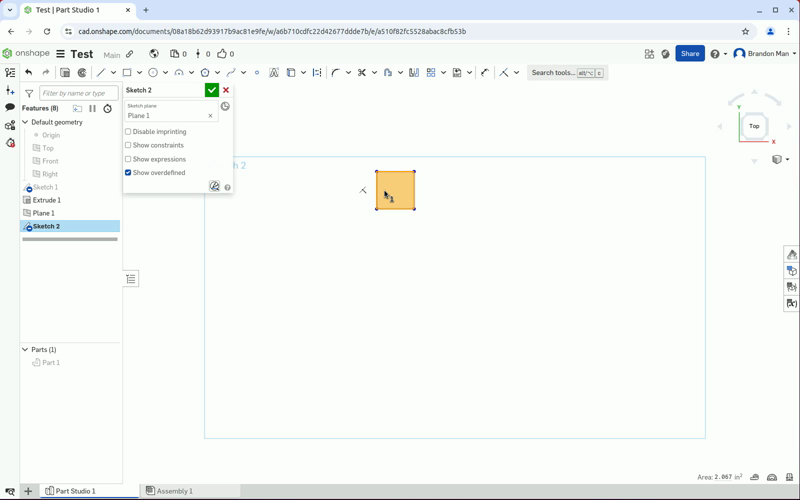
scroll(-6)
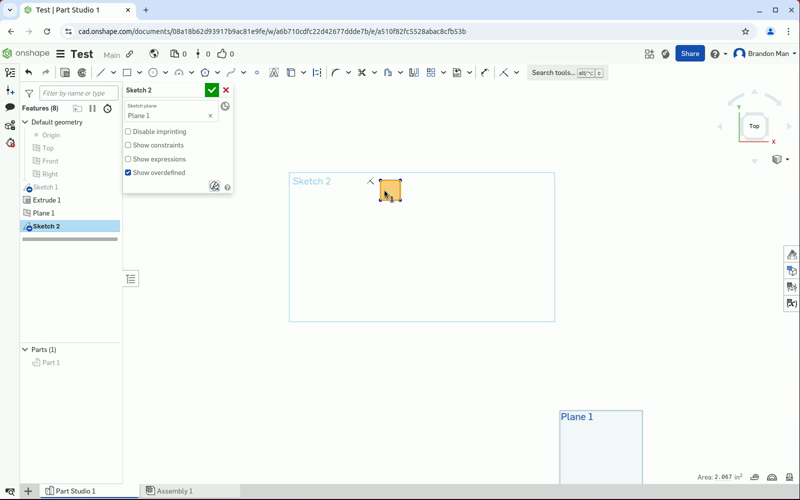
scroll(-6)
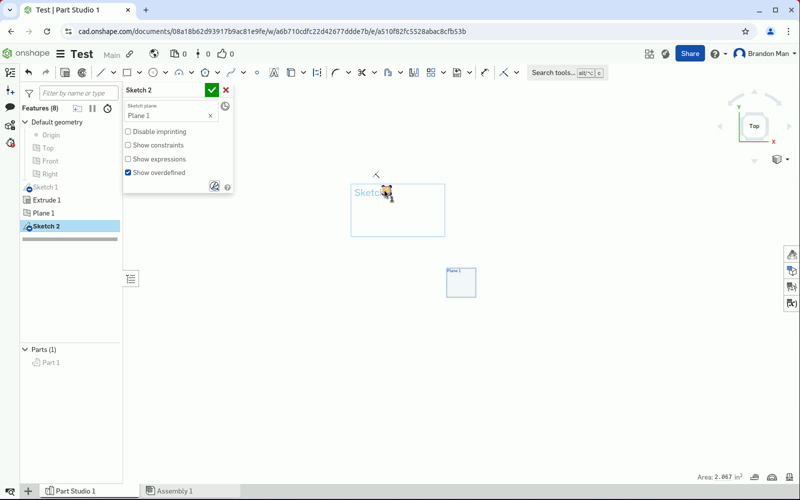
mouse_move(73, 352)
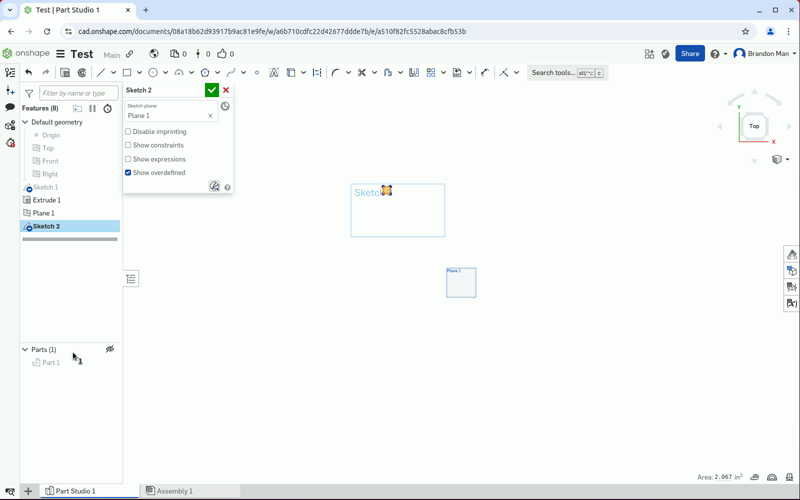
key(shift+y)
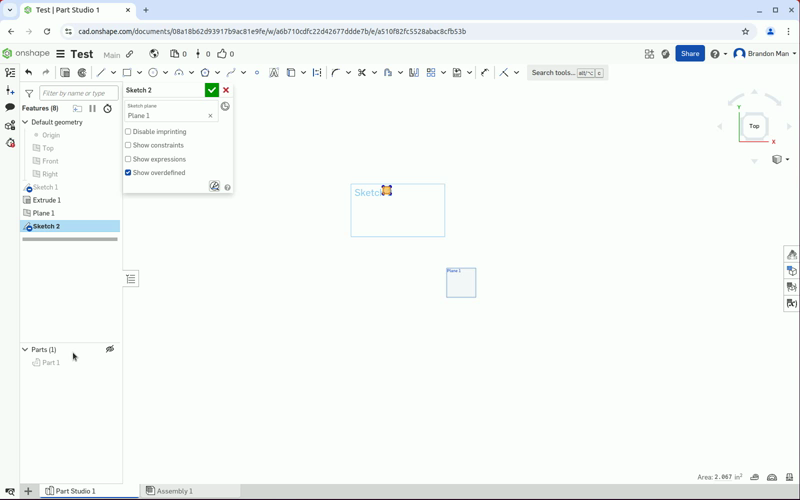
key(shift+e)
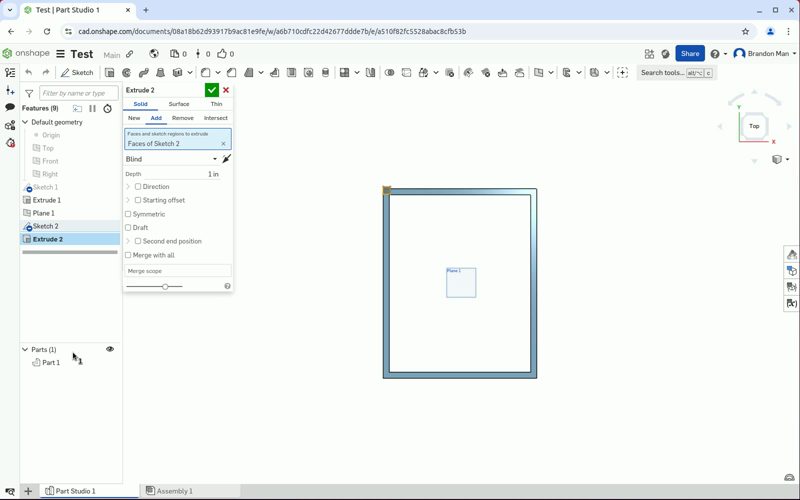
mouse_move(143, 106)
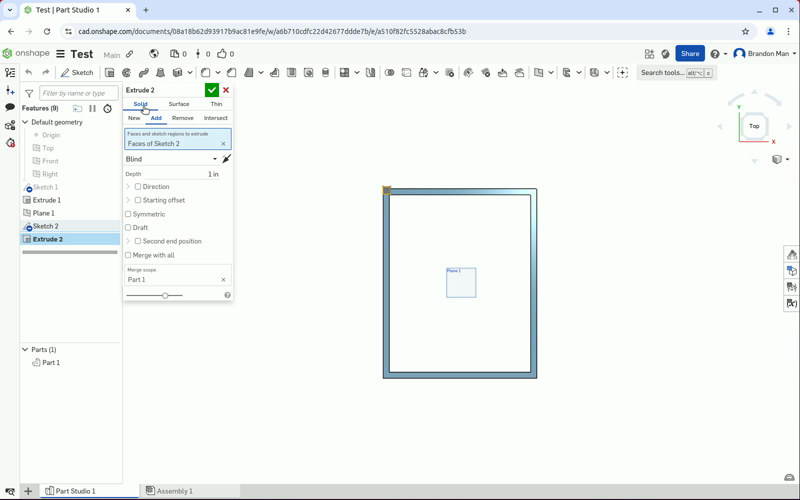
click(143, 106)
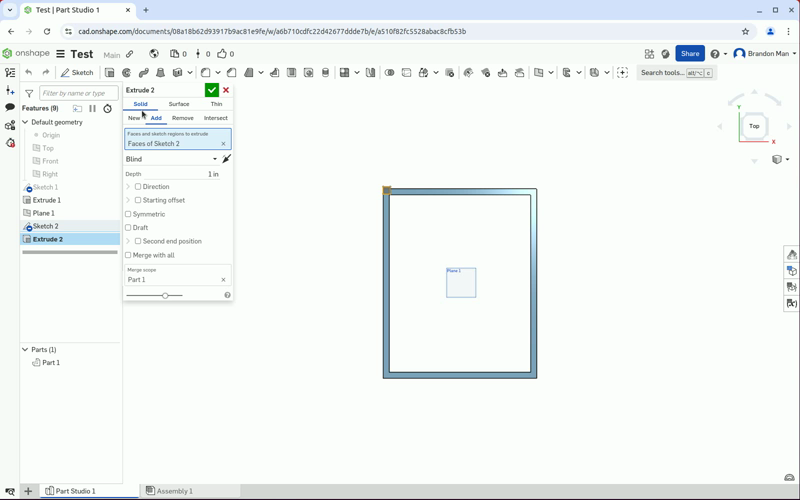
mouse_move(137, 120)
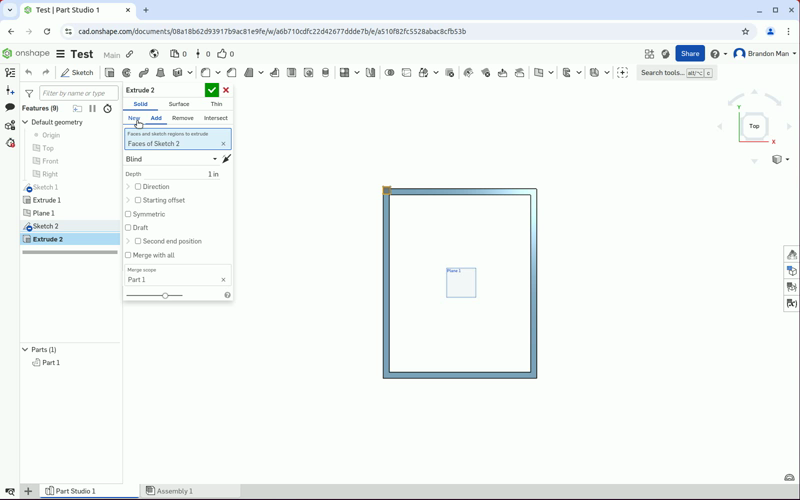
click(137, 120)
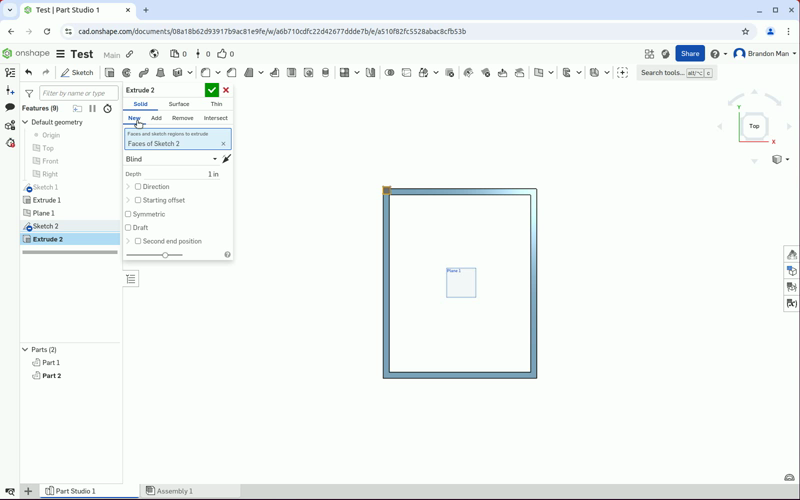
key(tab, 4)
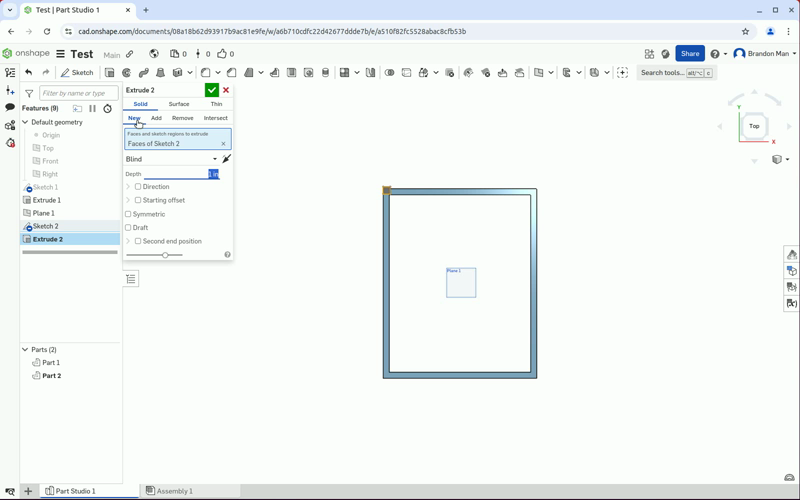
text(20.701)
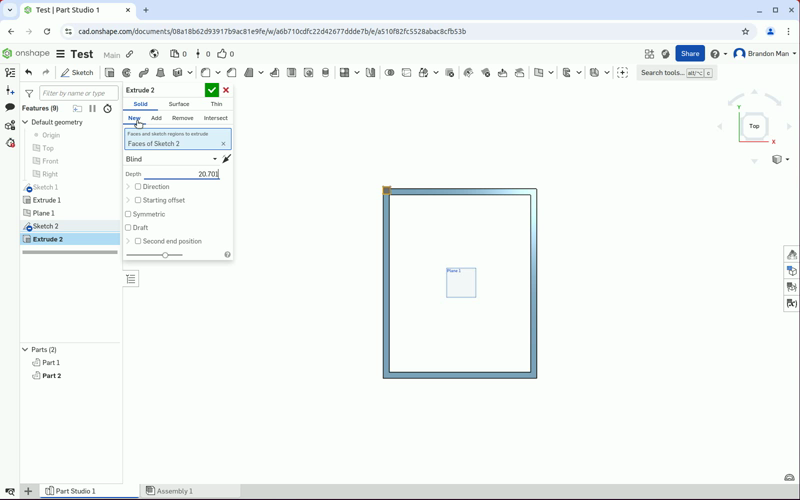
key(enter)
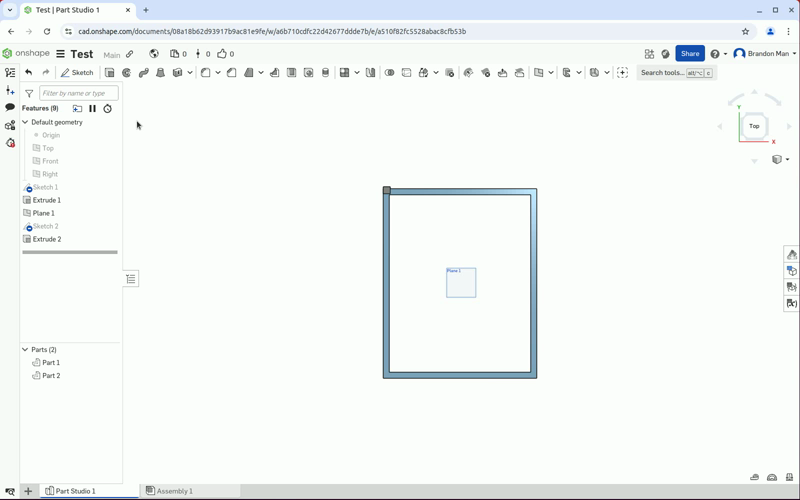
key(shift+h)
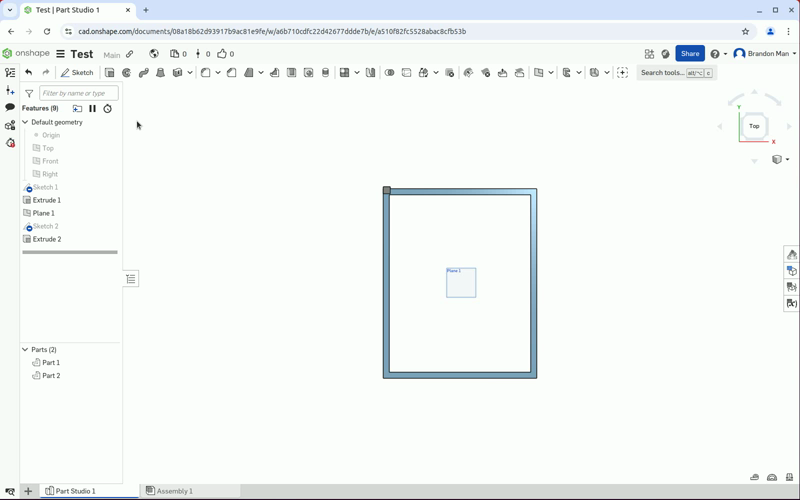
key(shift+h)
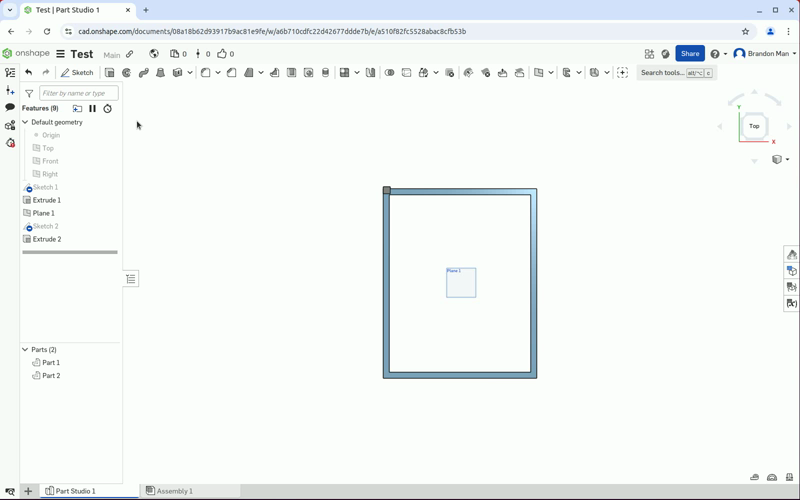
mouse_move(73, 189)
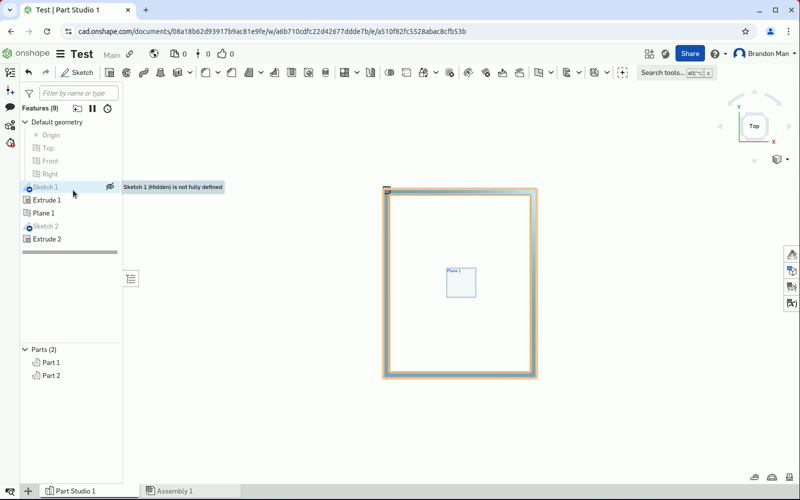
click(73, 189)
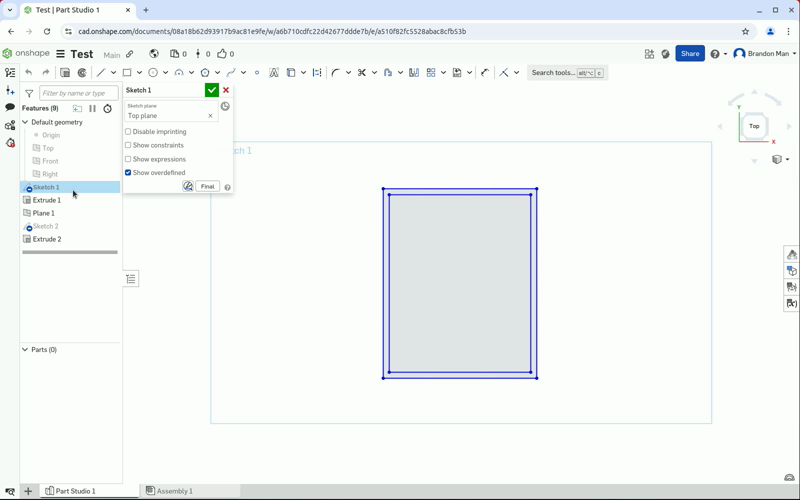
mouse_move(229, 92)
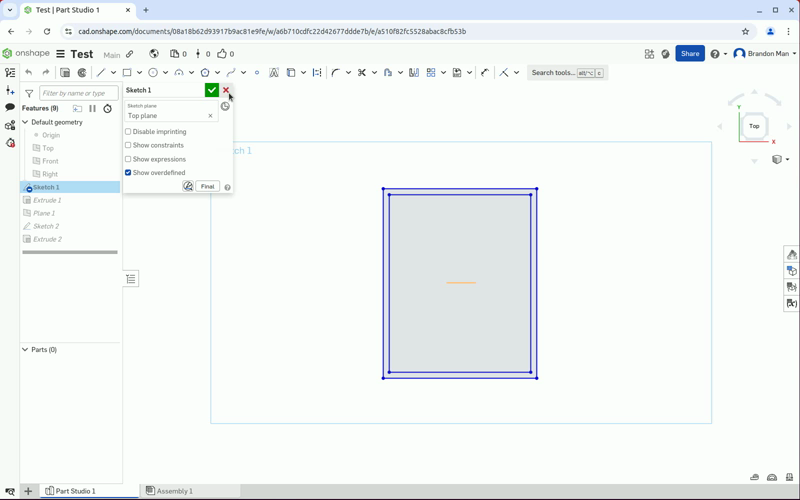
click(229, 92)
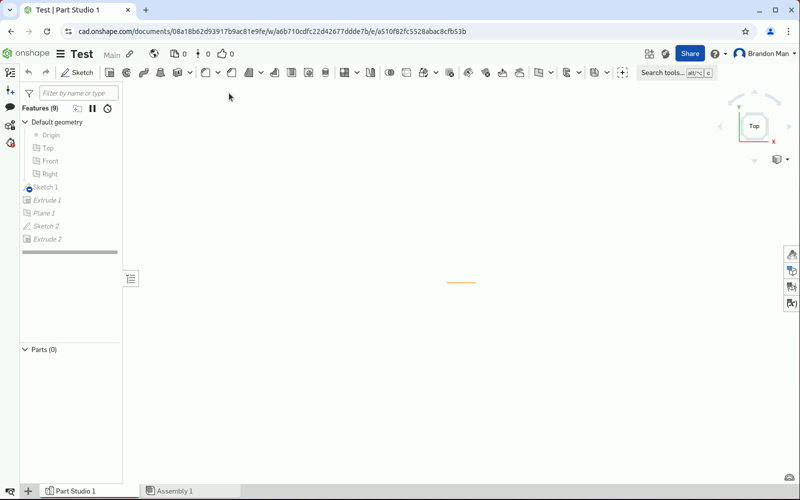
key(shift+s)
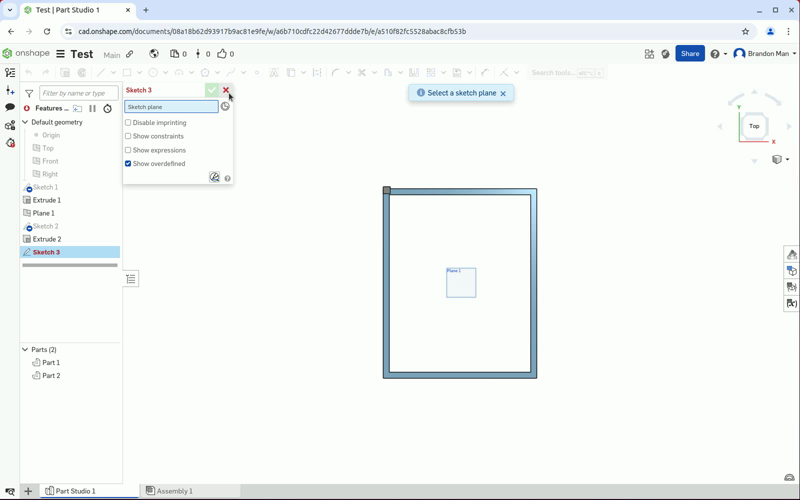
mouse_move(73, 215)
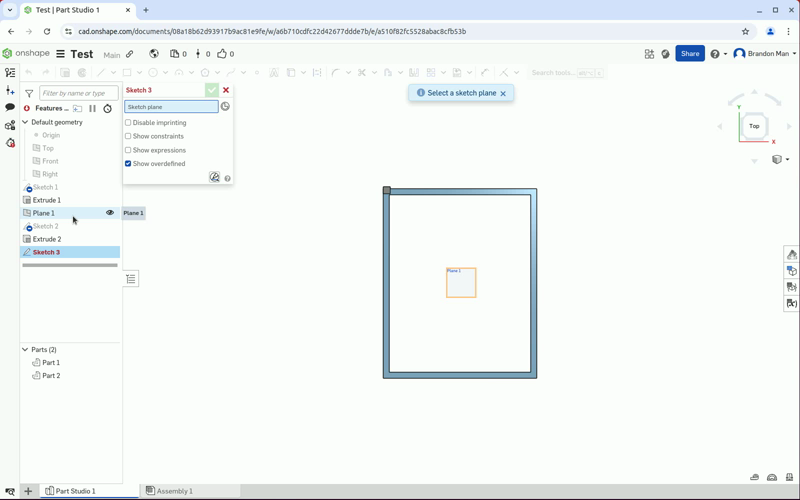
click(73, 215)
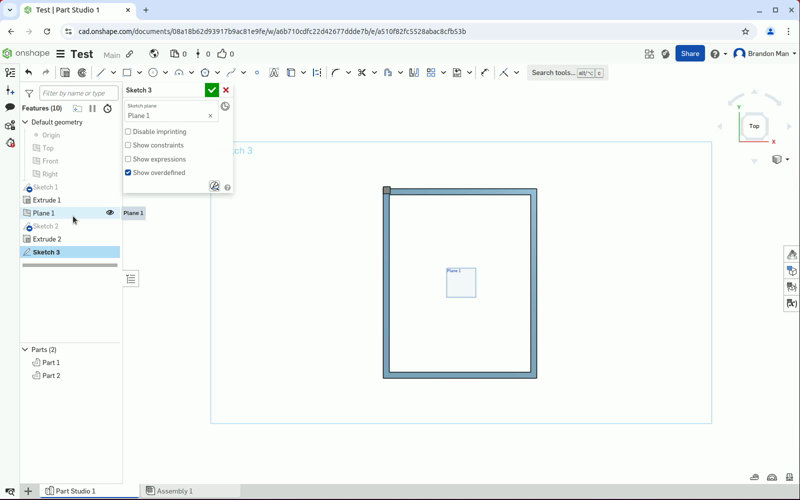
mouse_move(73, 352)
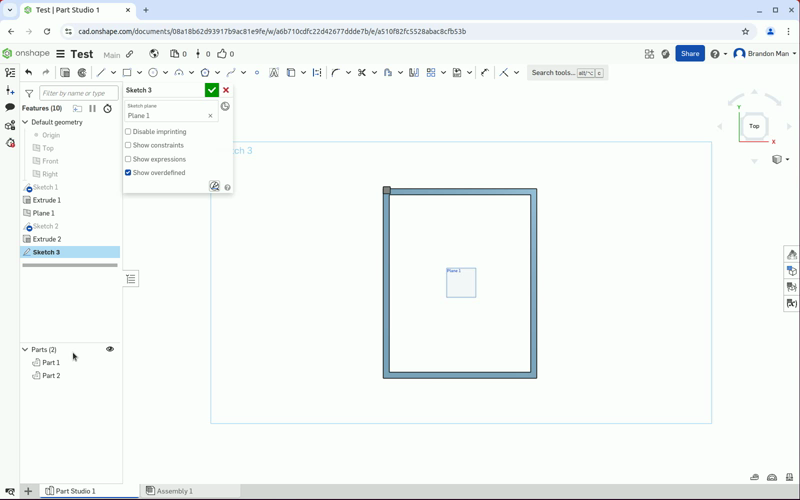
key(y)
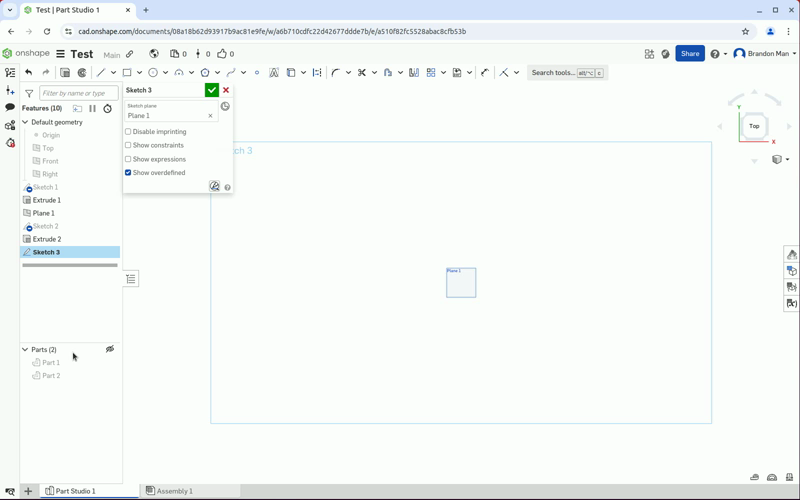
key(l)
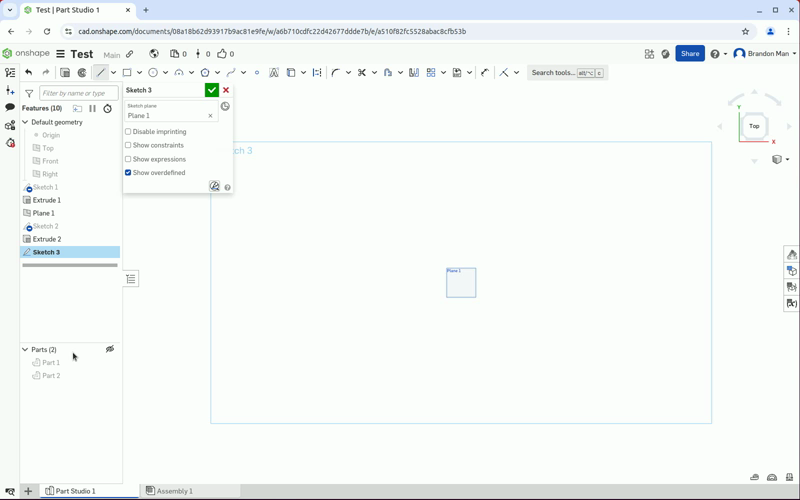
key_down(shift)
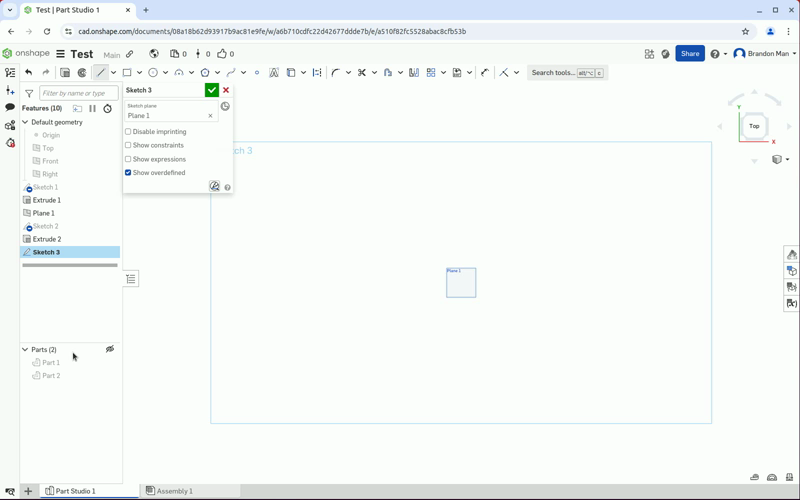
mouse_move(532, 193)
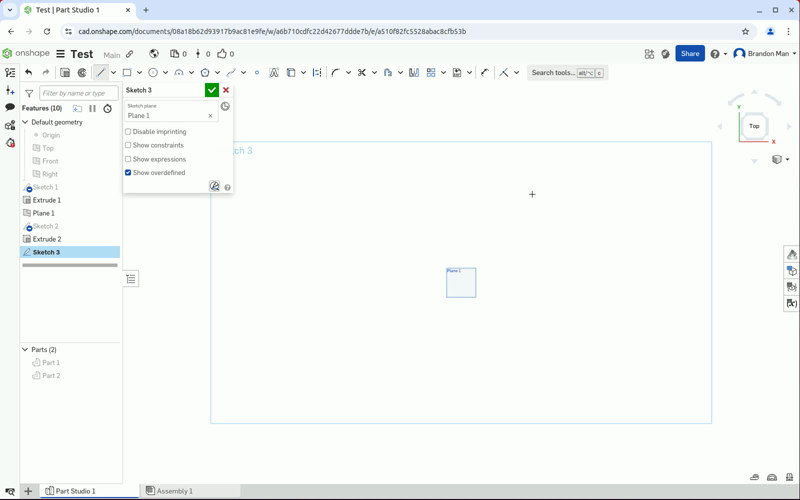
click(532, 193)
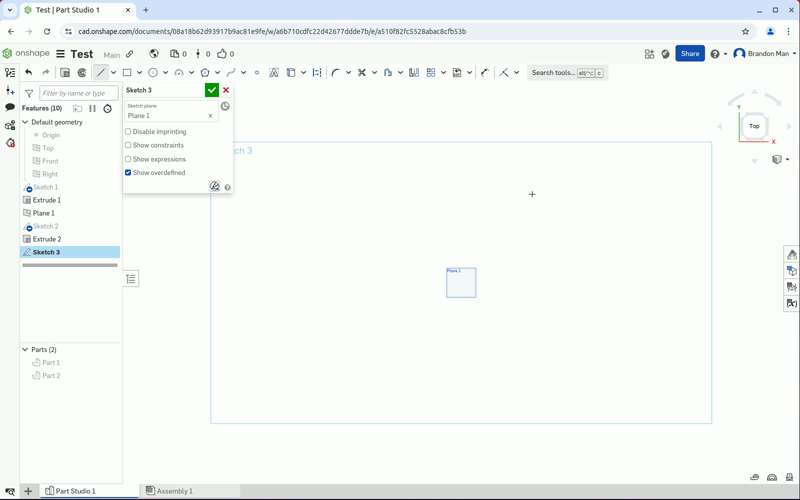
key_up(shift)
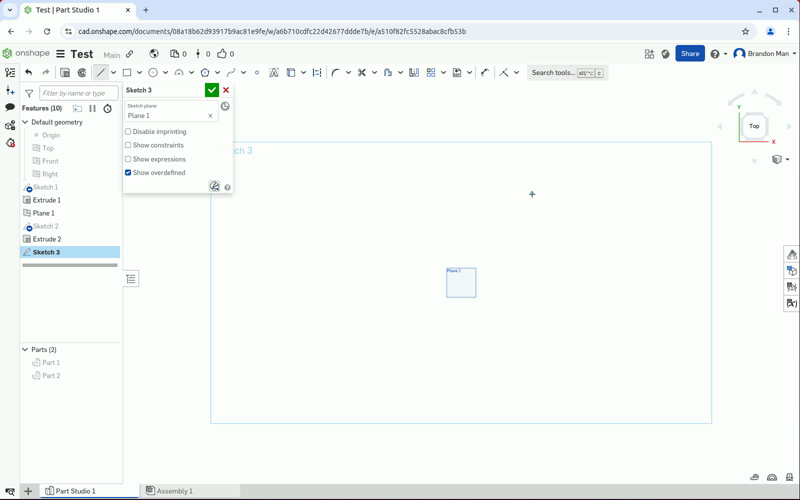
key_down(shift)
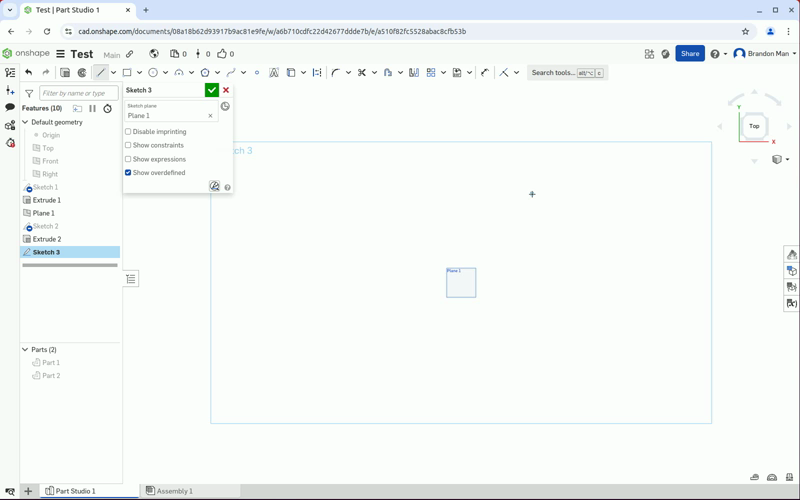
mouse_move(562, 193)
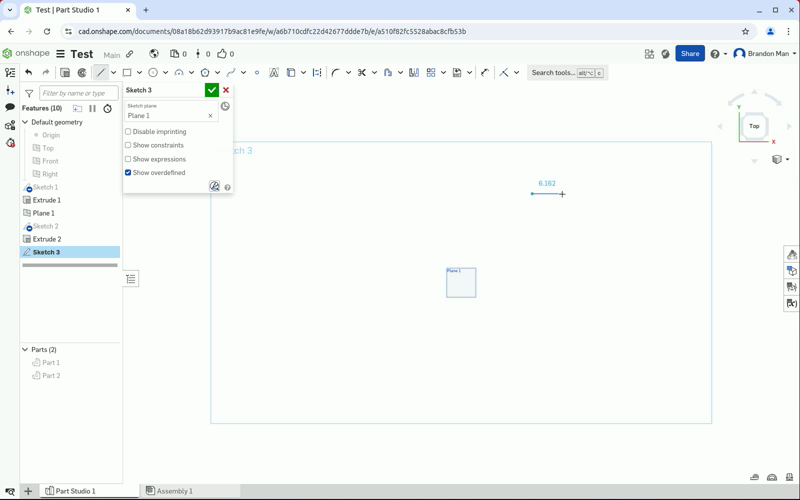
mouse_move(539, 193)
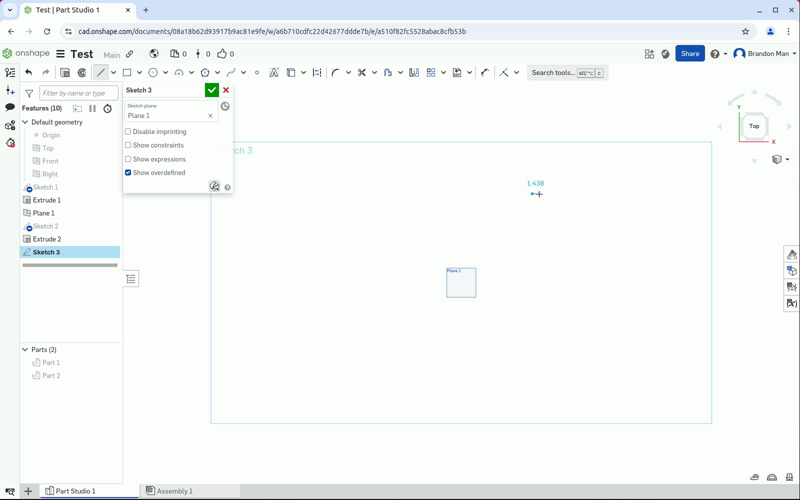
scroll(6)
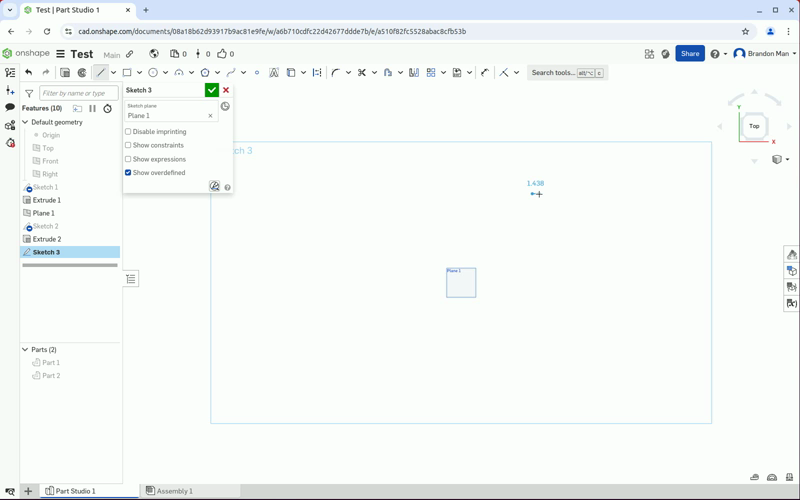
scroll(6)
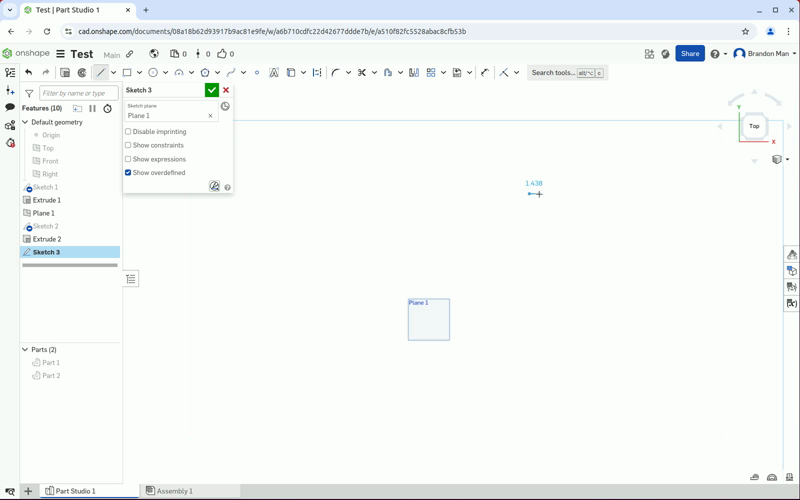
scroll(6)
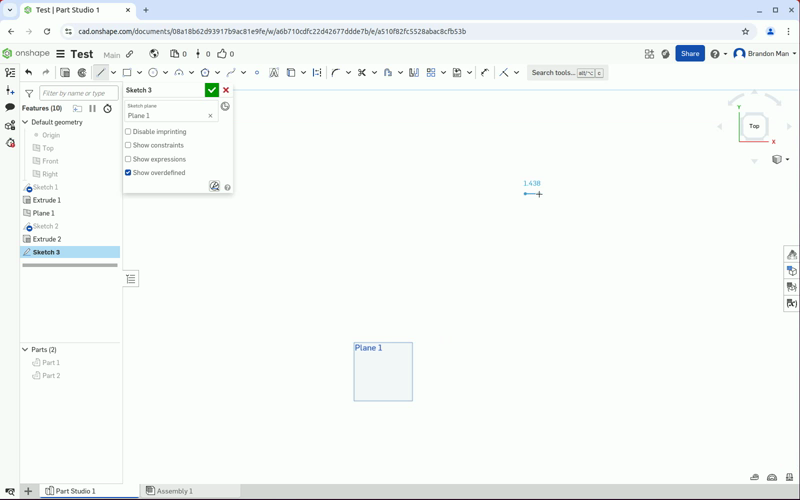
scroll(6)
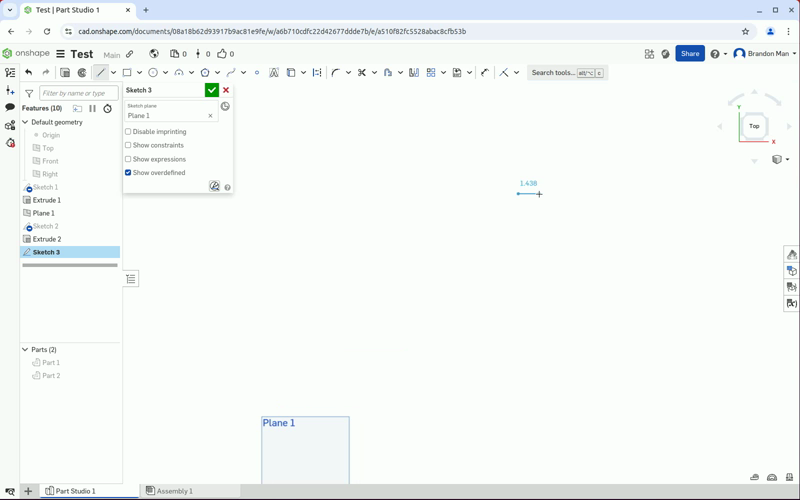
scroll(6)
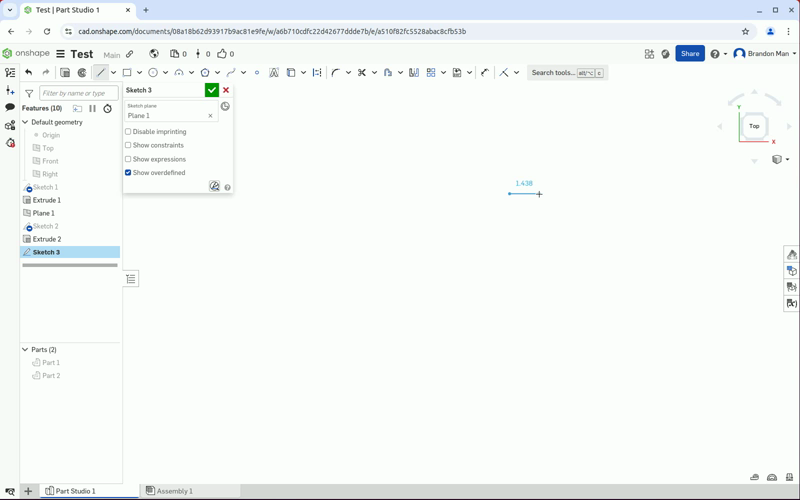
scroll(6)
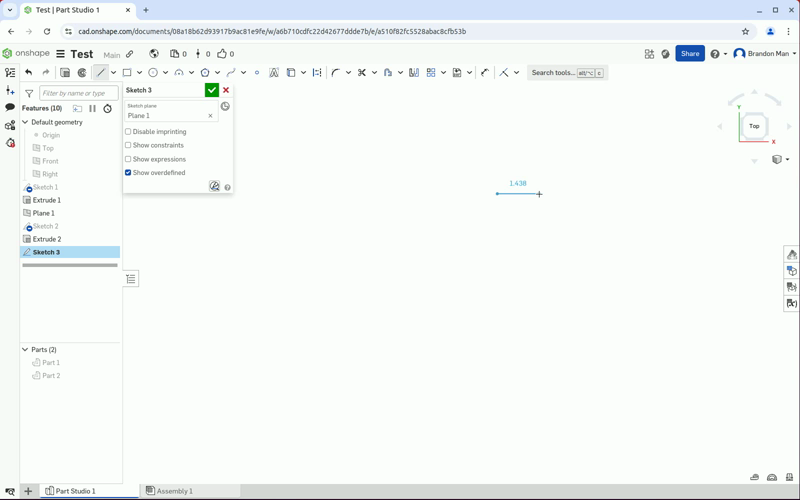
scroll(6)
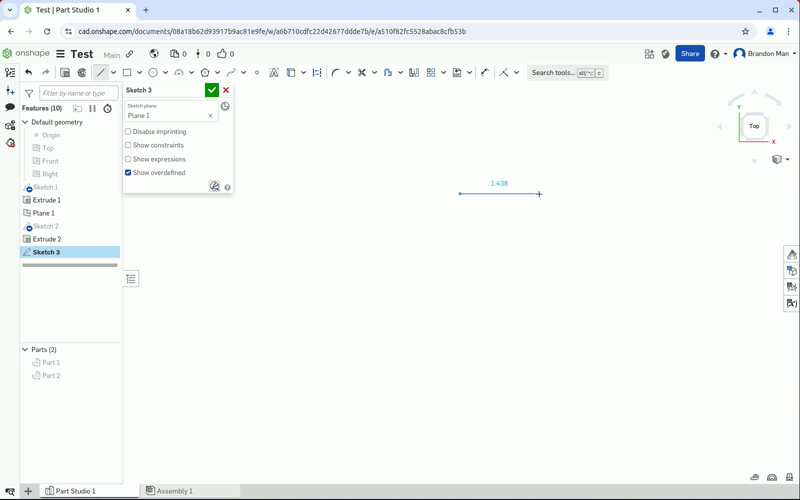
click(539, 193)
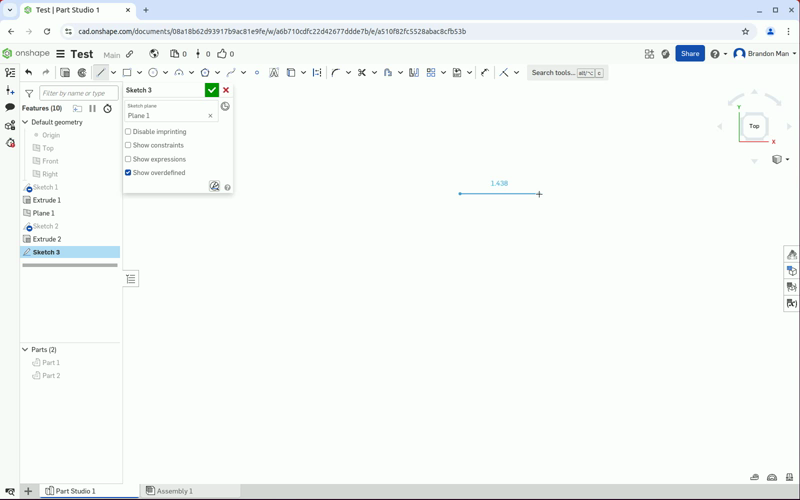
scroll(-6)
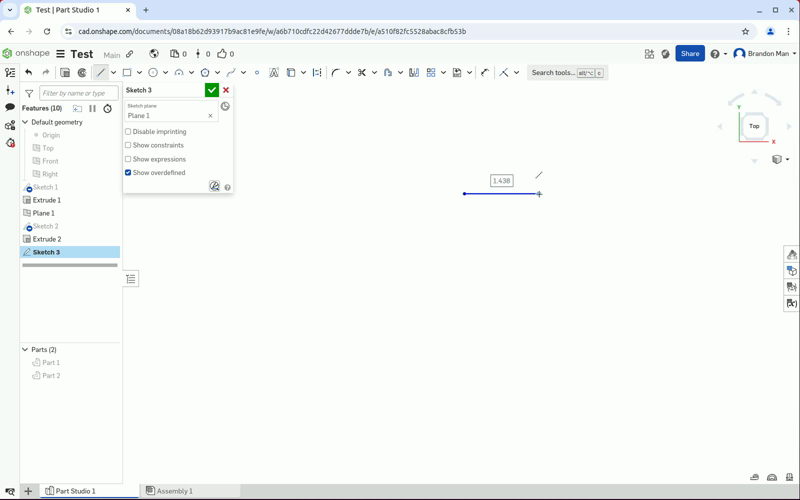
scroll(-6)
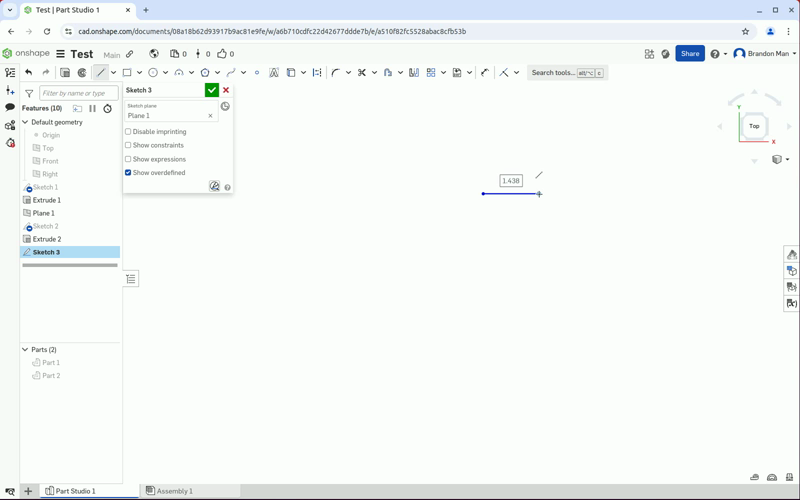
scroll(-6)
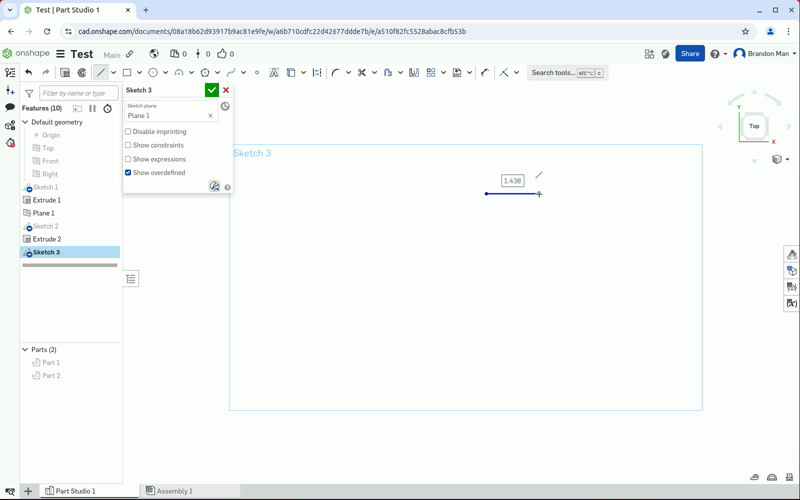
scroll(-6)
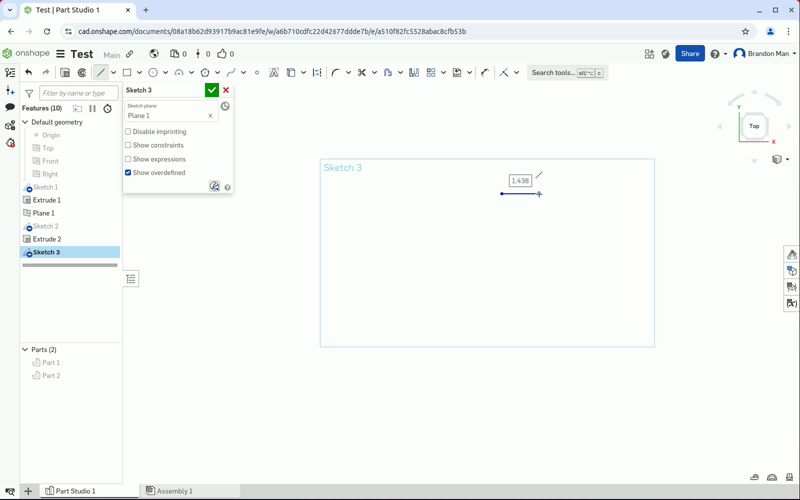
scroll(-6)
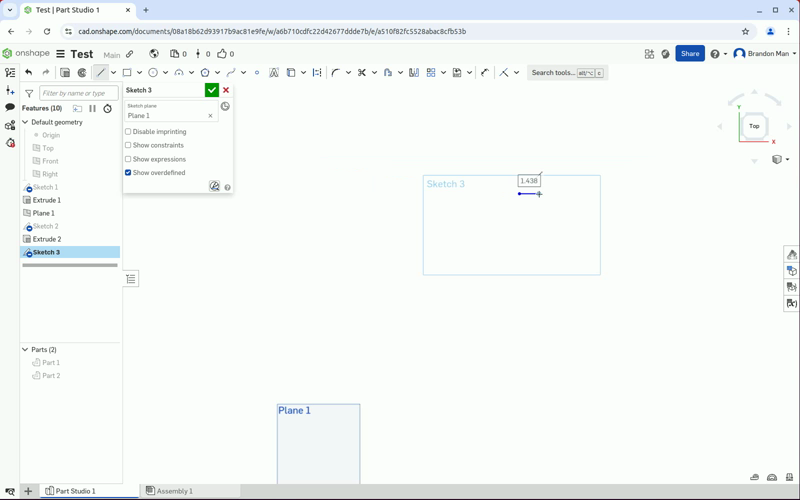
scroll(-6)
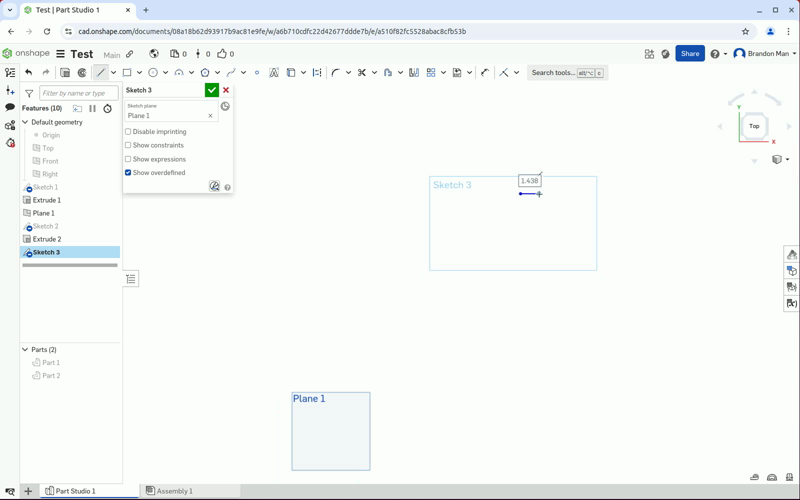
scroll(-6)
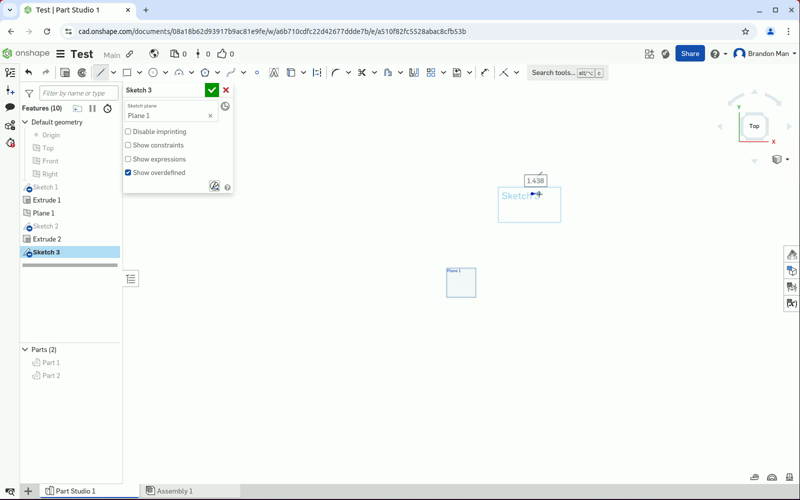
key_up(shift)
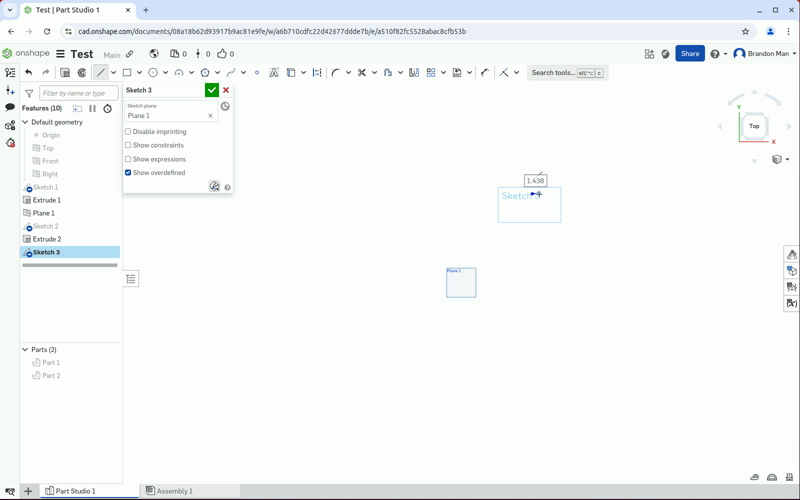
key_down(shift)
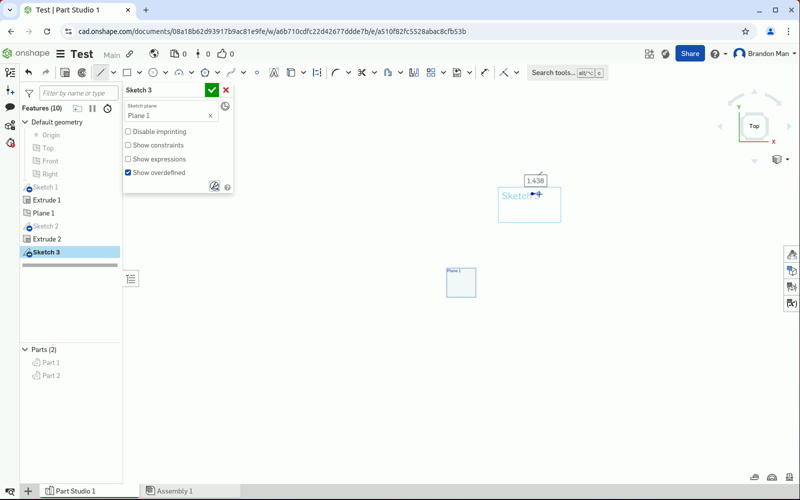
mouse_move(569, 193)
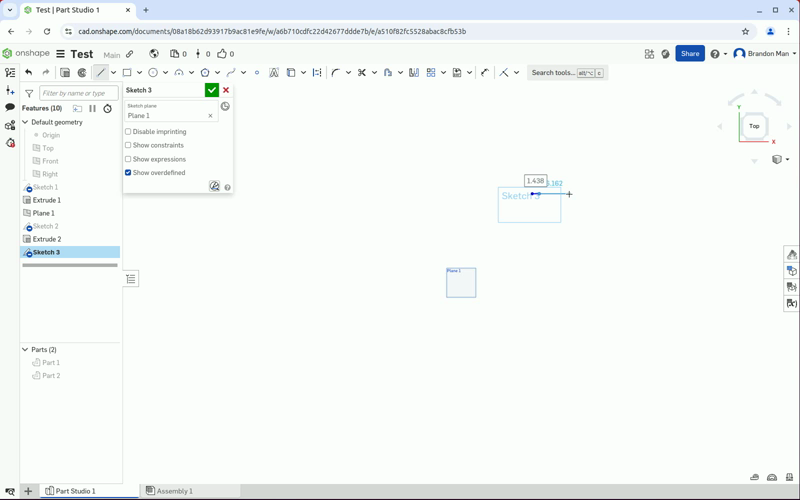
mouse_move(539, 186)
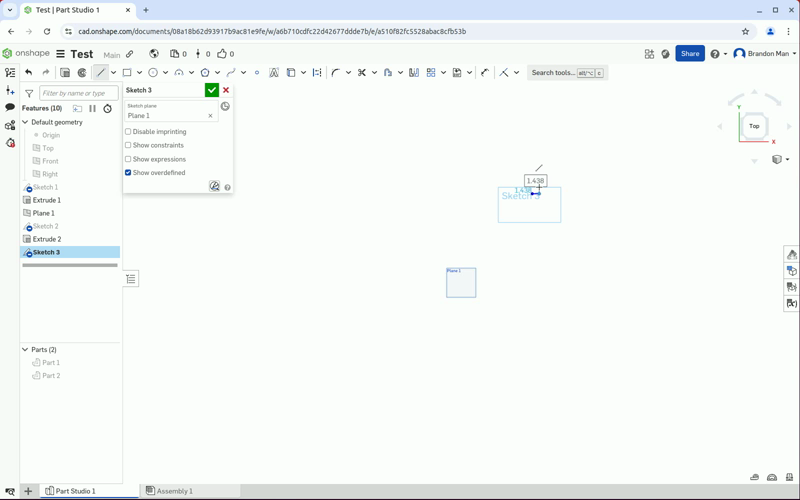
scroll(6)
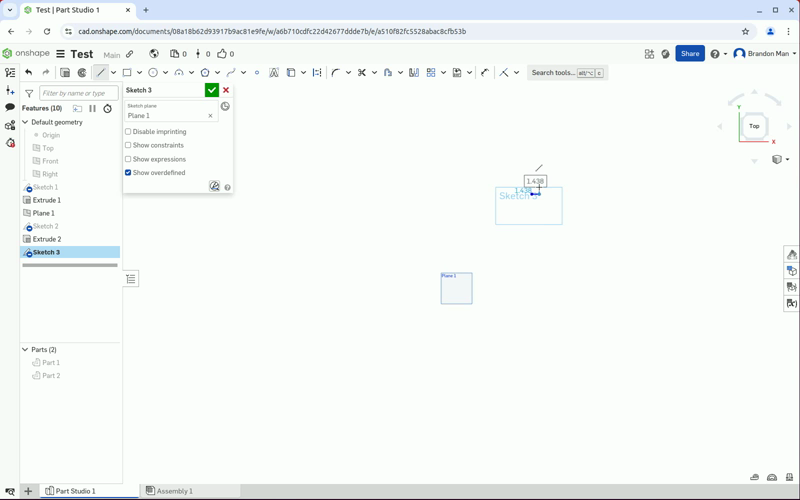
scroll(6)
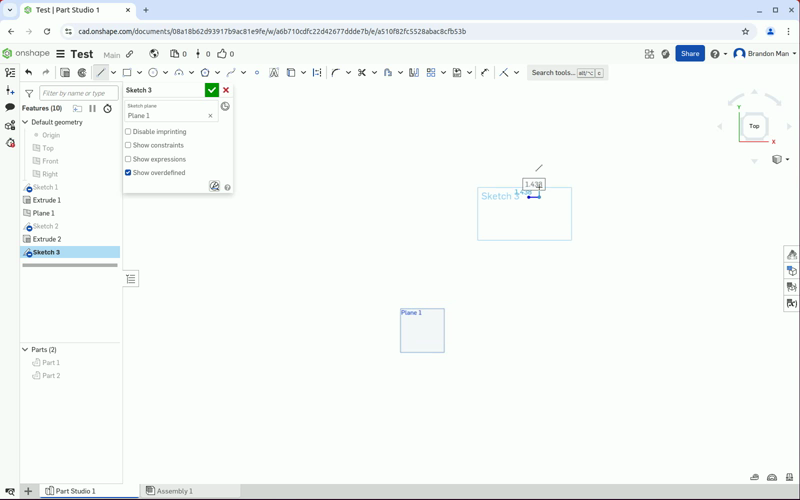
scroll(6)
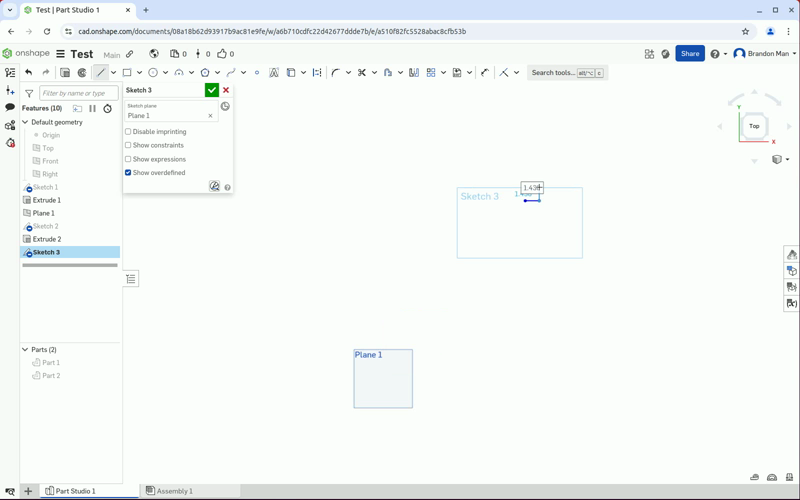
scroll(6)
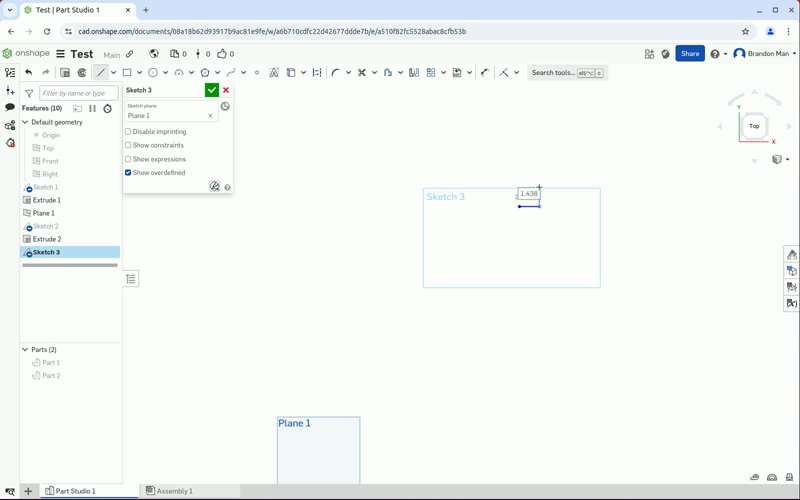
scroll(6)
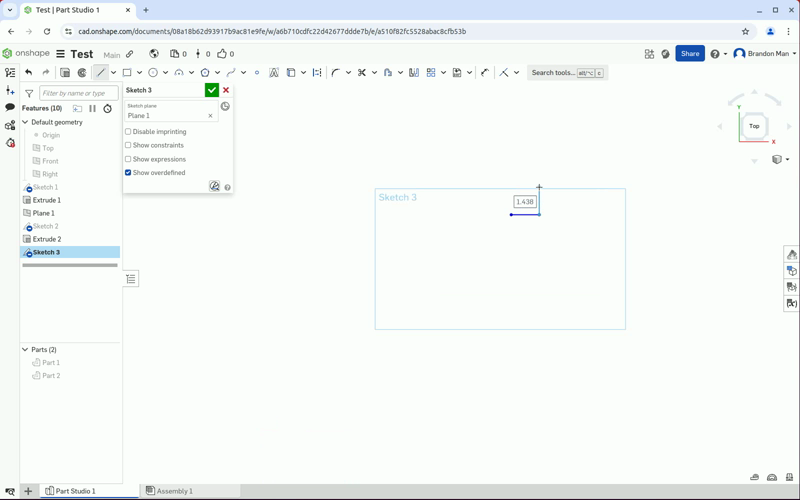
scroll(6)
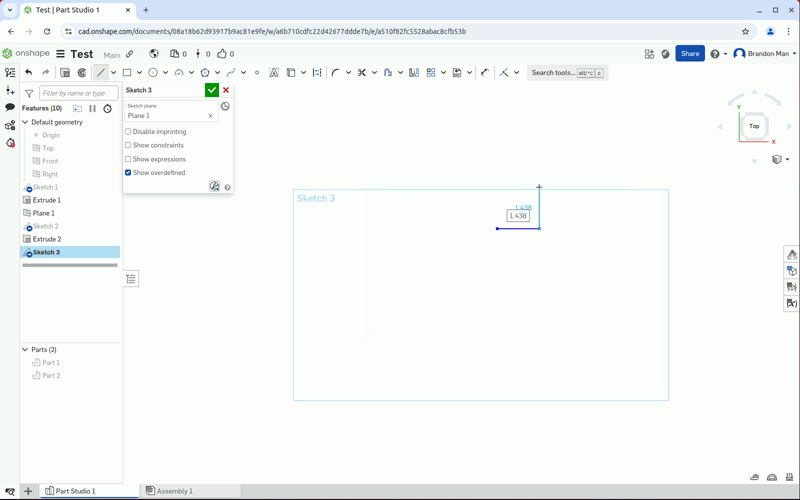
scroll(6)
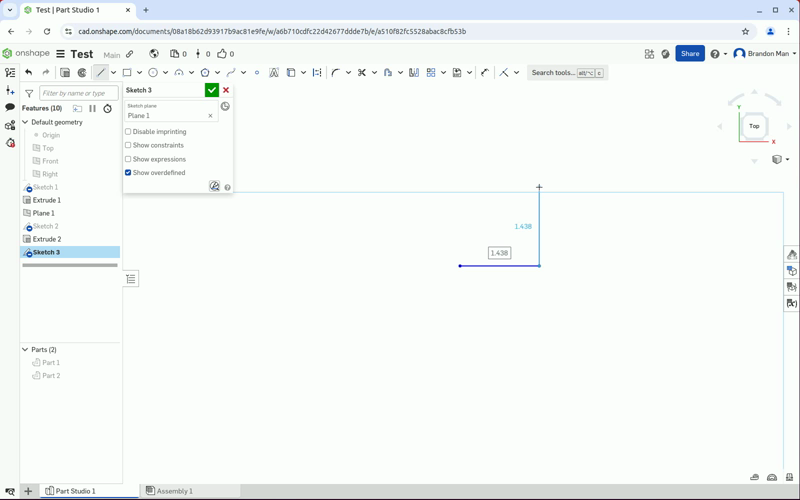
click(539, 186)
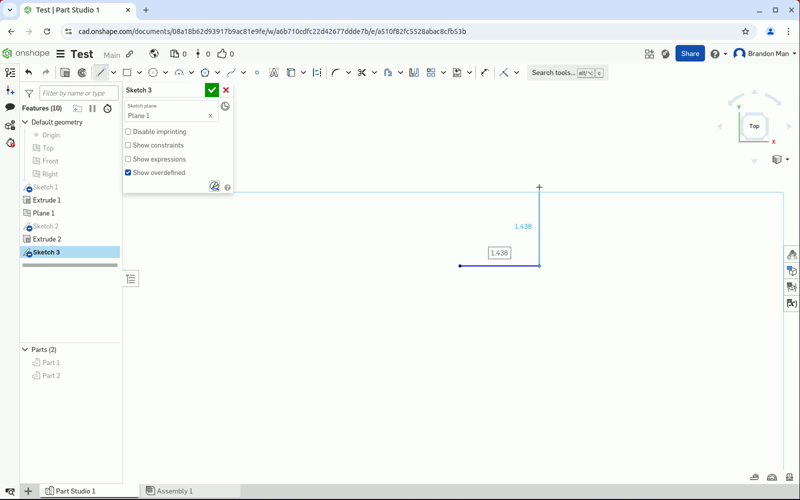
scroll(-6)
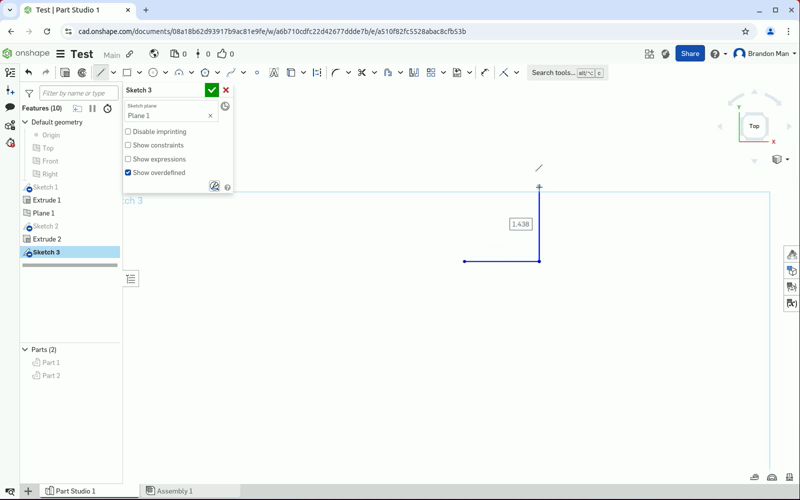
scroll(-6)
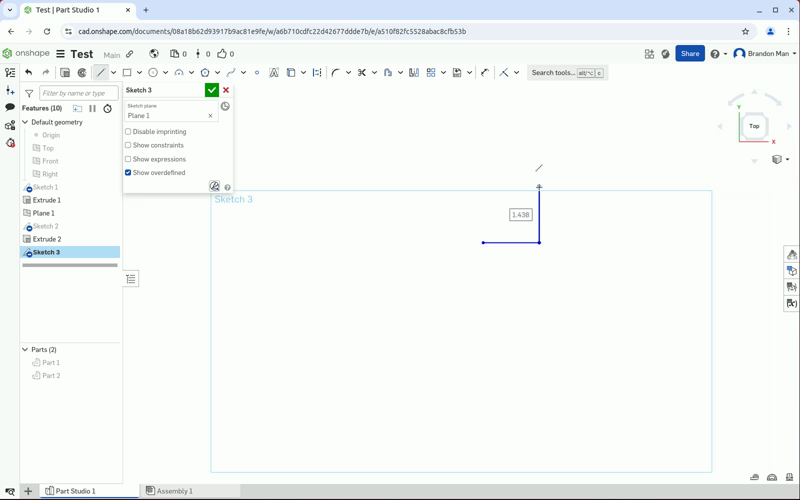
scroll(-6)
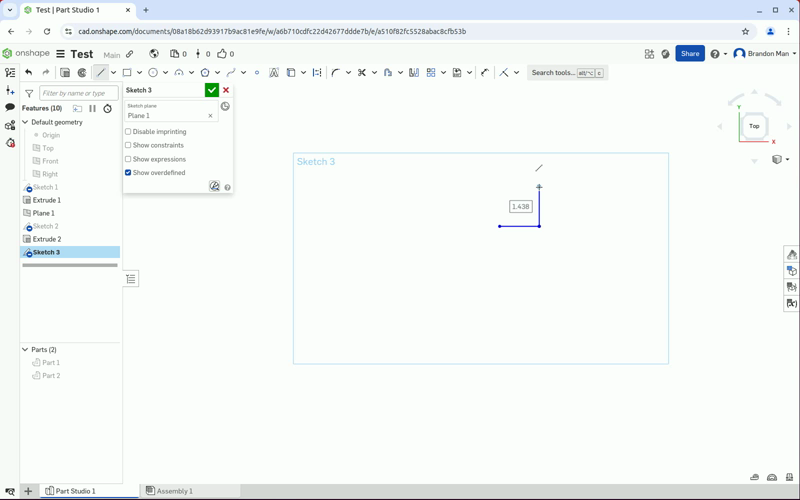
scroll(-6)
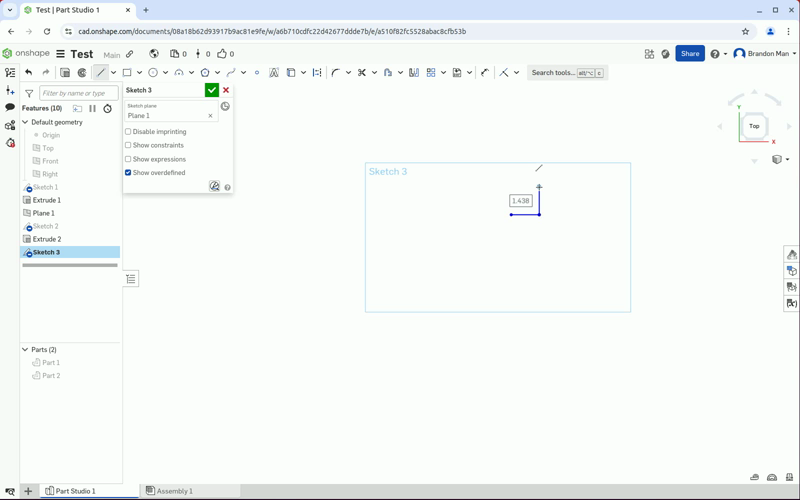
scroll(-6)
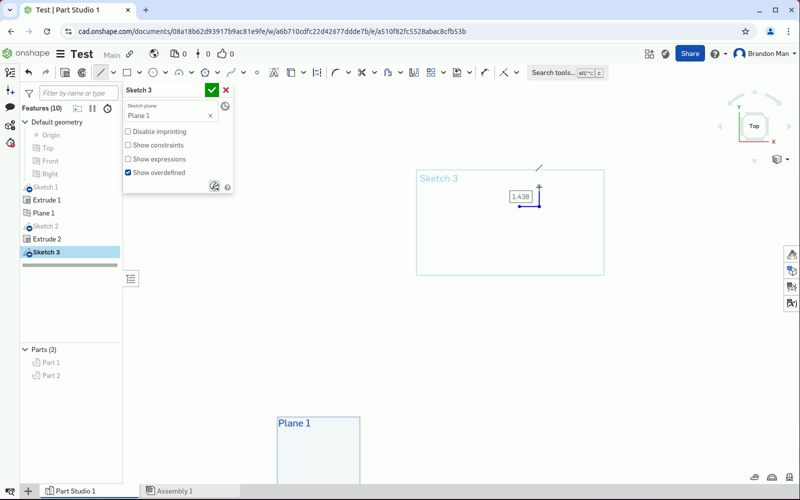
scroll(-6)
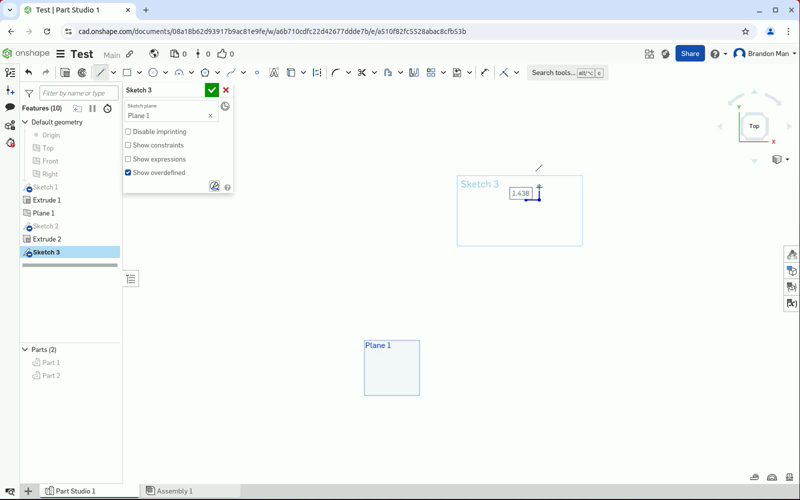
scroll(-6)
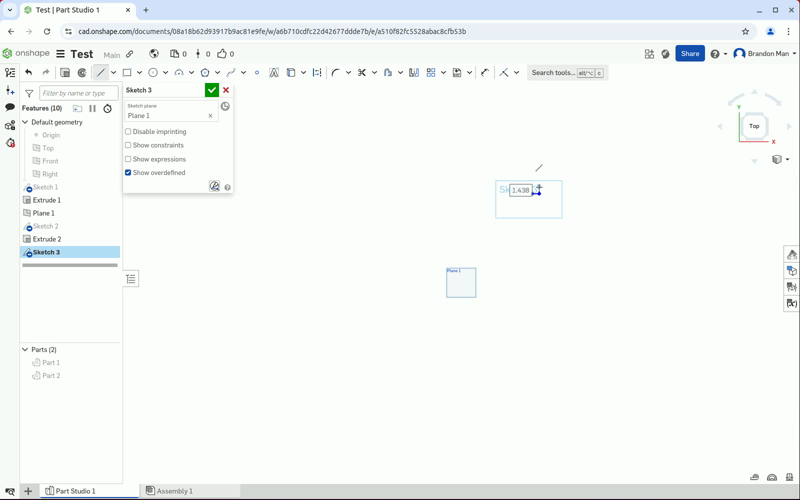
key_up(shift)
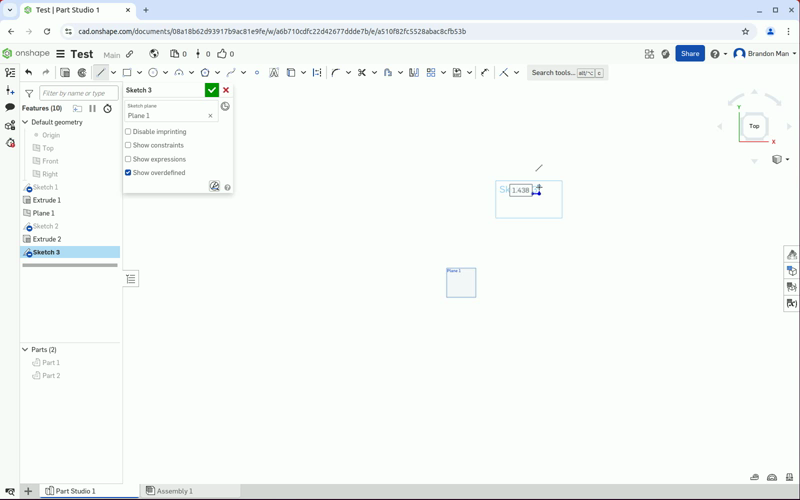
key_down(shift)
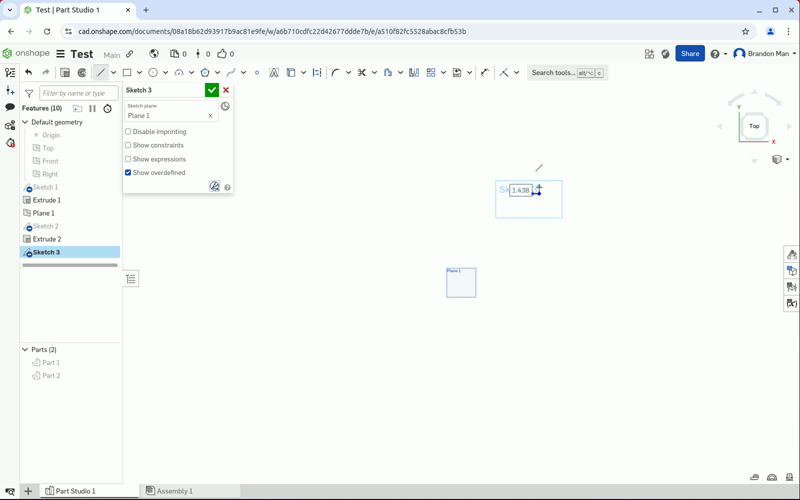
mouse_move(569, 186)
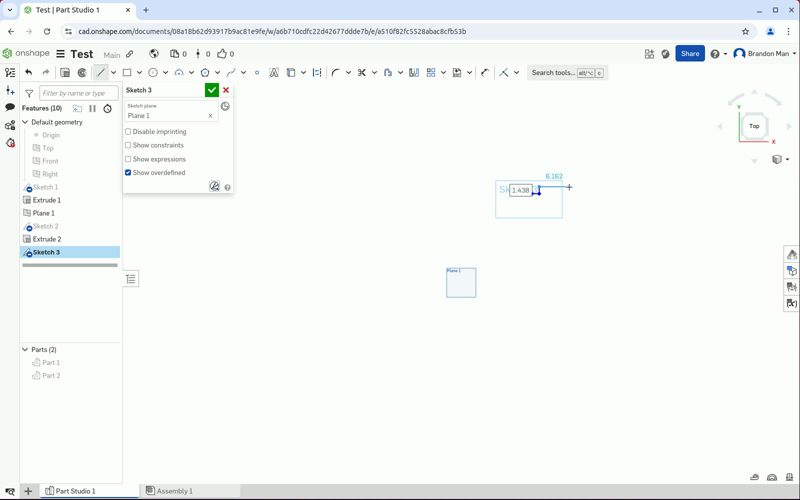
mouse_move(532, 186)
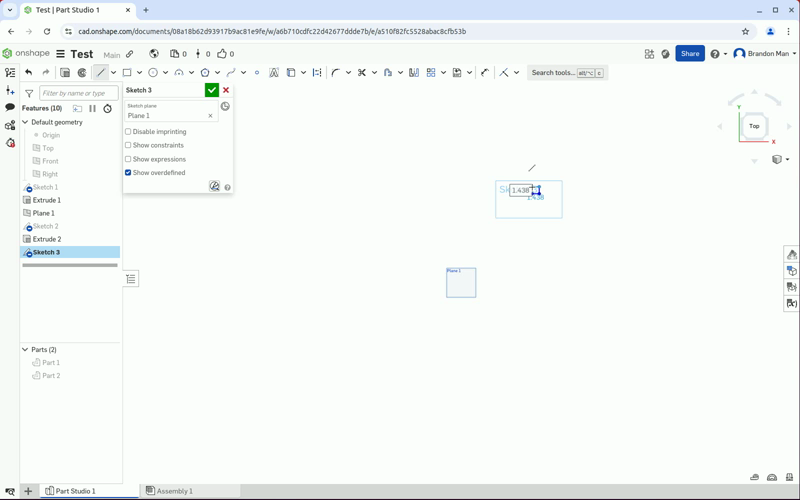
scroll(6)
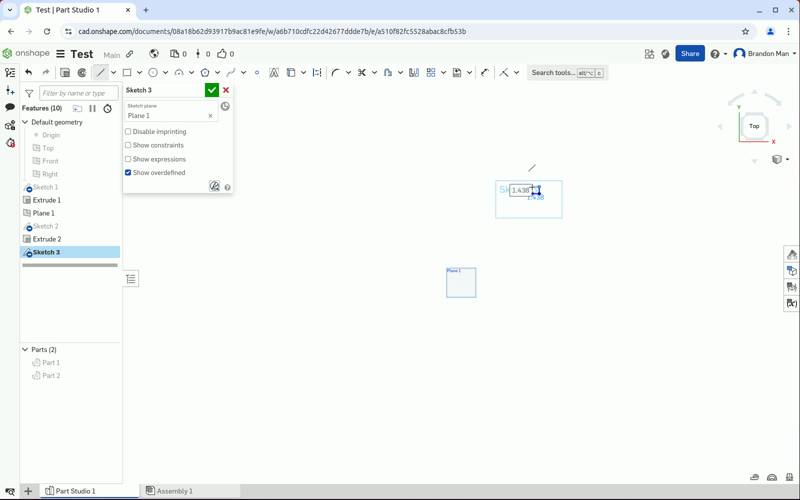
scroll(6)
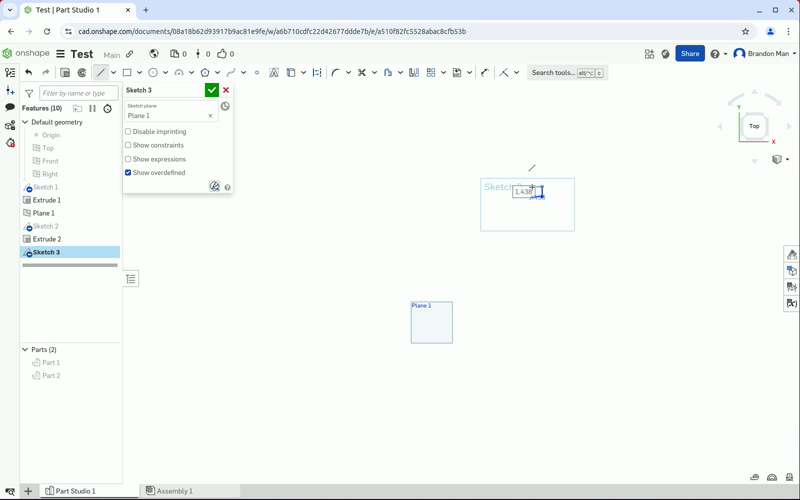
scroll(6)
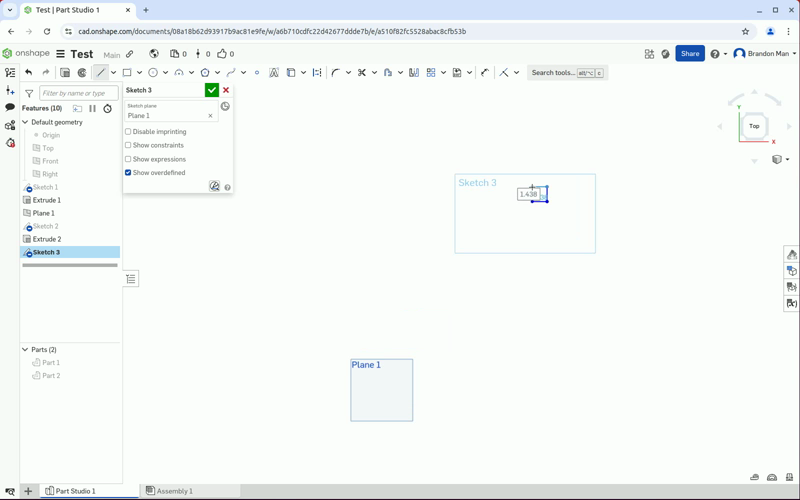
scroll(6)
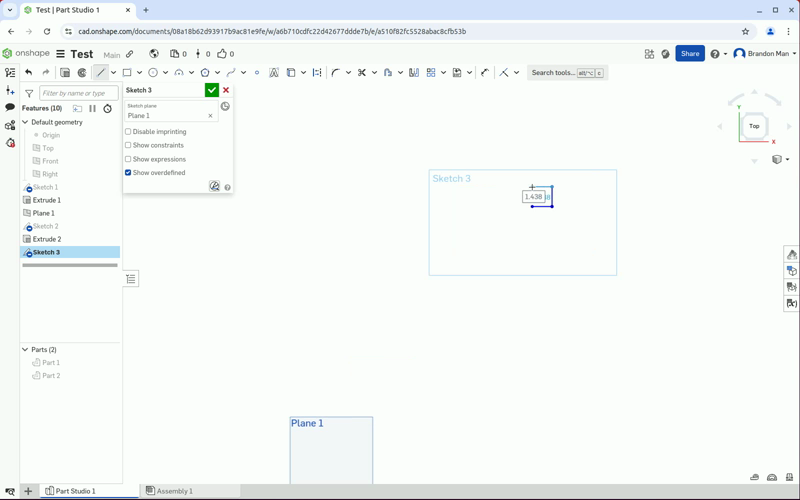
scroll(6)
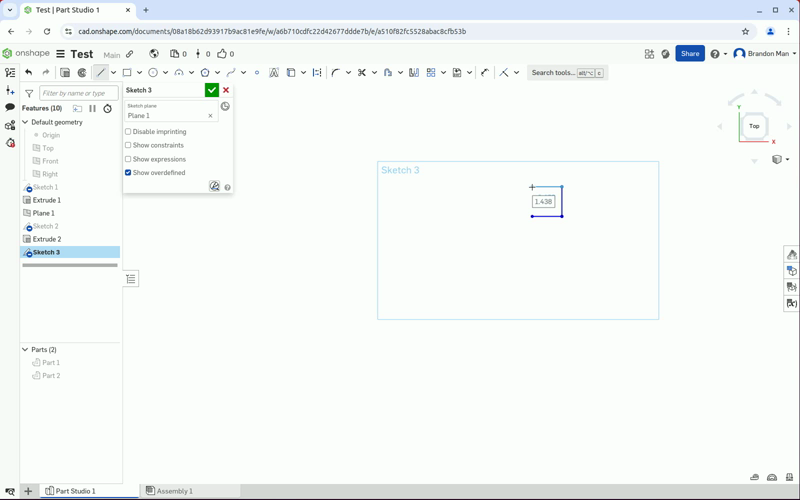
scroll(6)
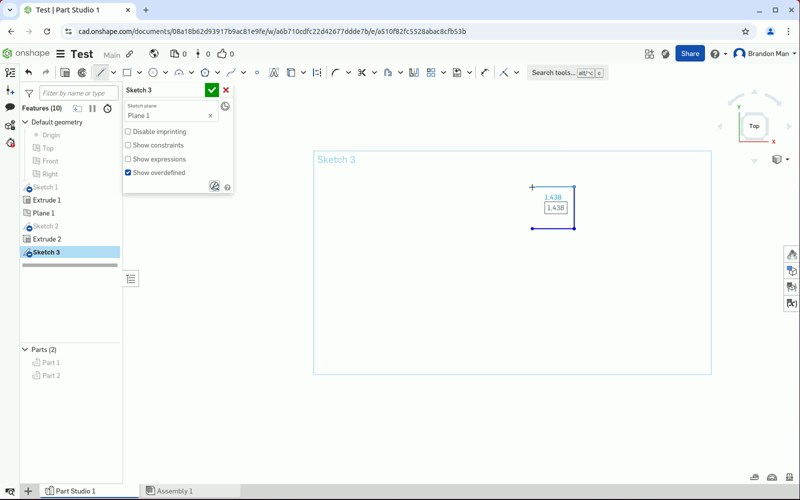
scroll(6)
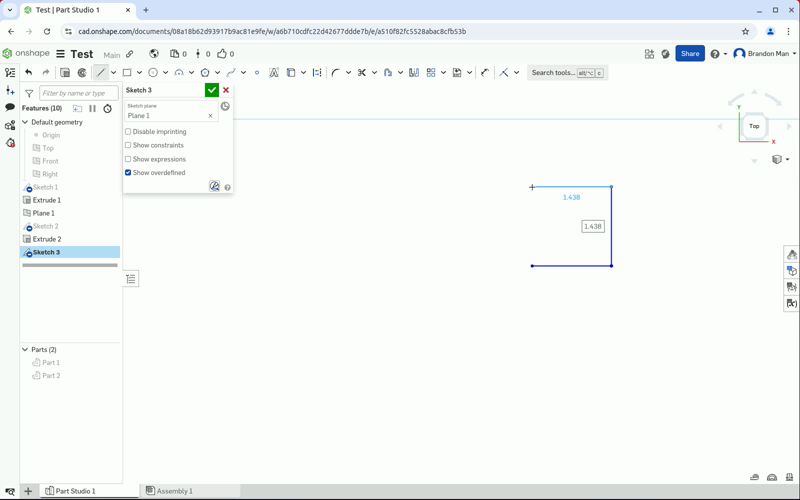
click(532, 186)
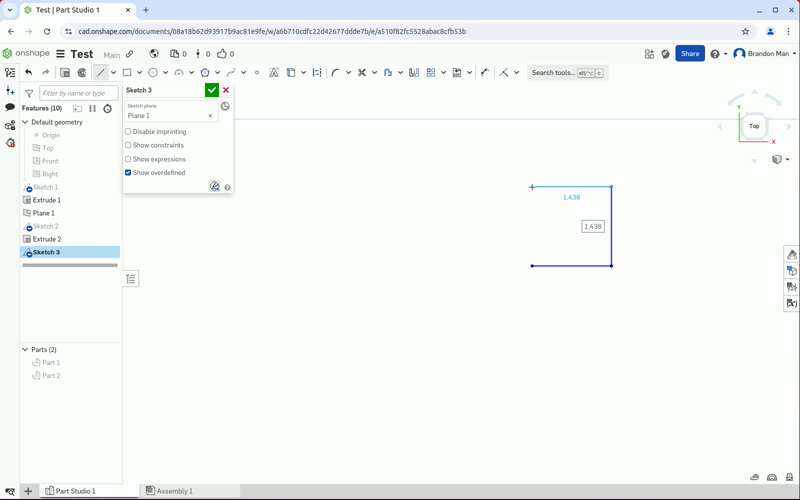
scroll(-6)
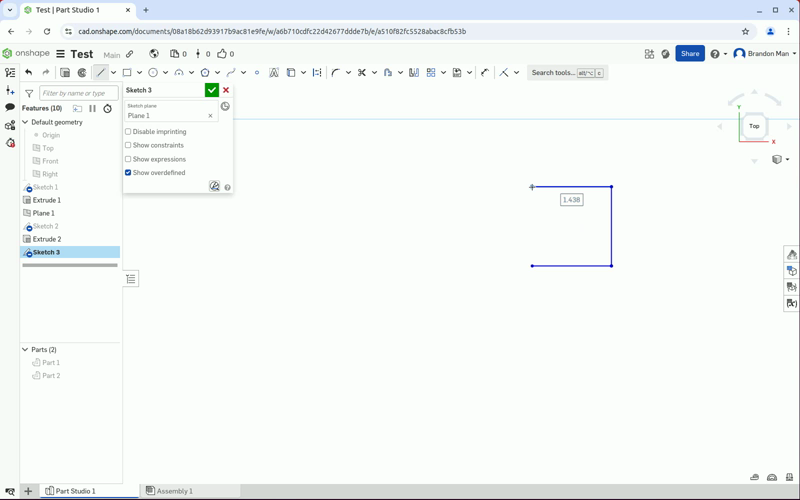
scroll(-6)
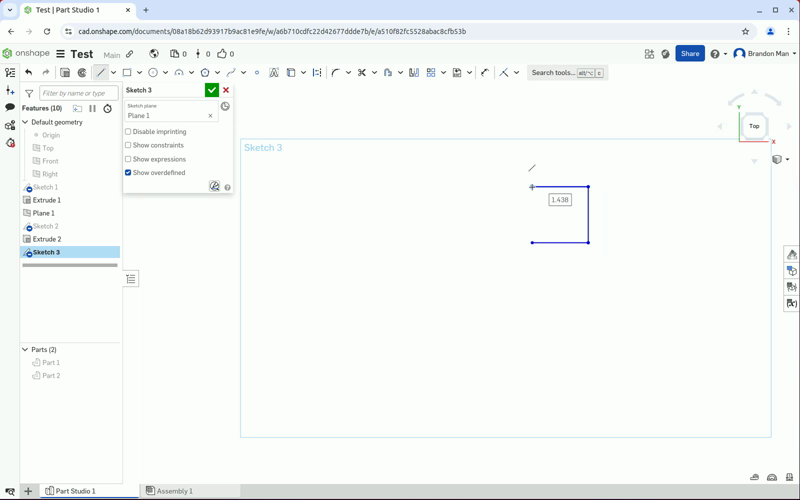
scroll(-6)
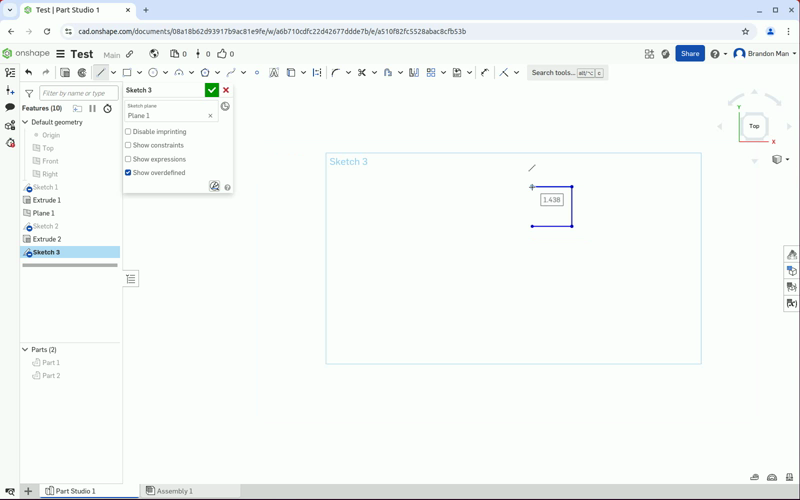
scroll(-6)
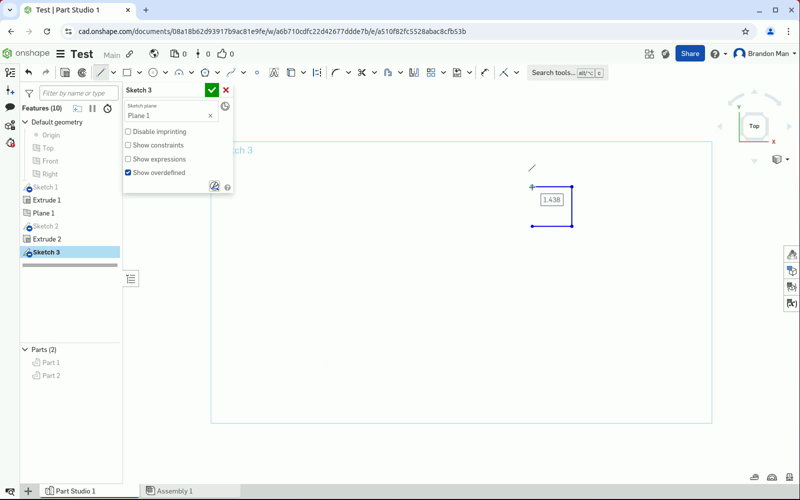
scroll(-6)
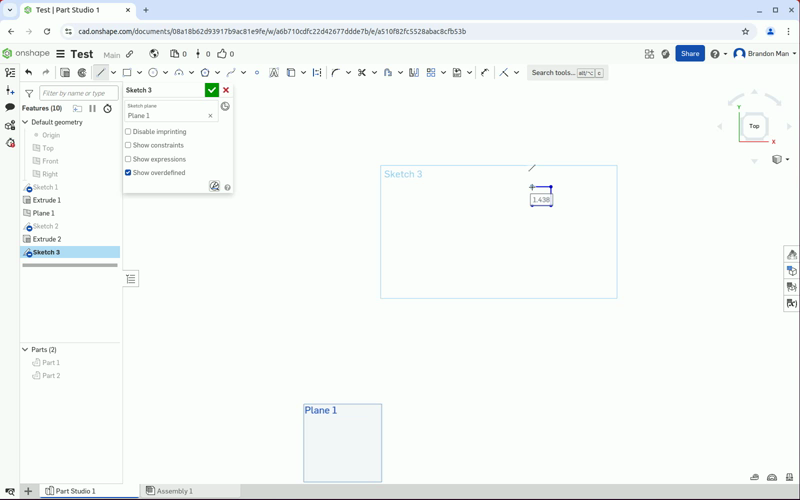
scroll(-6)
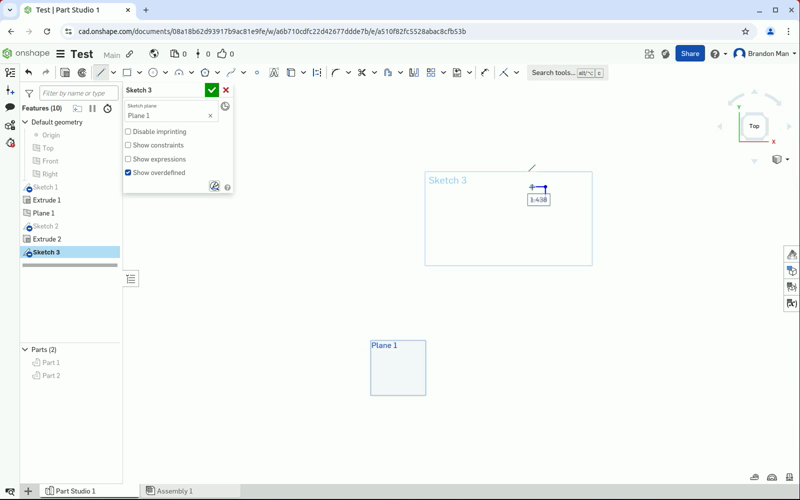
scroll(-6)
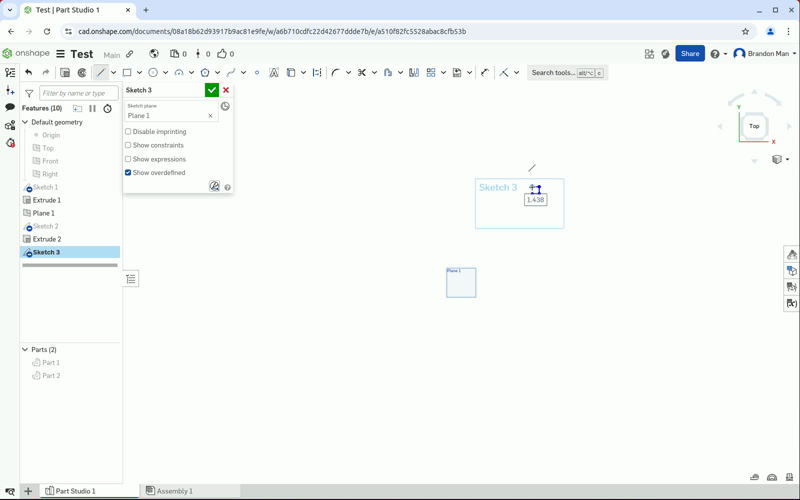
key_up(shift)
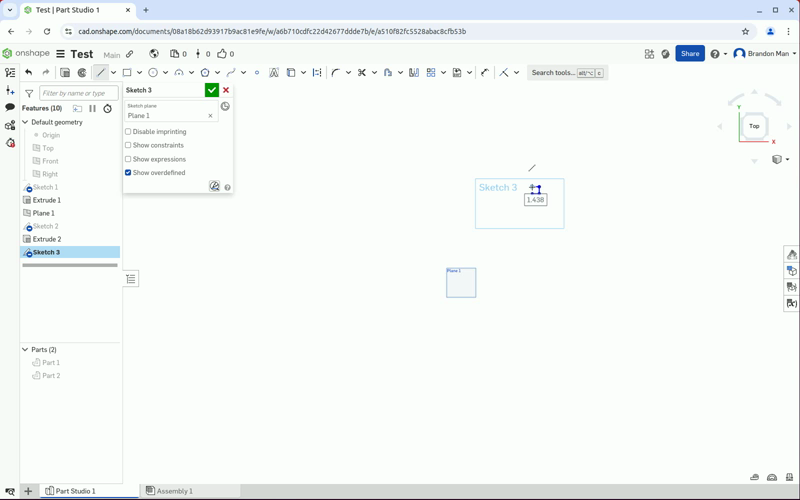
mouse_move(562, 186)
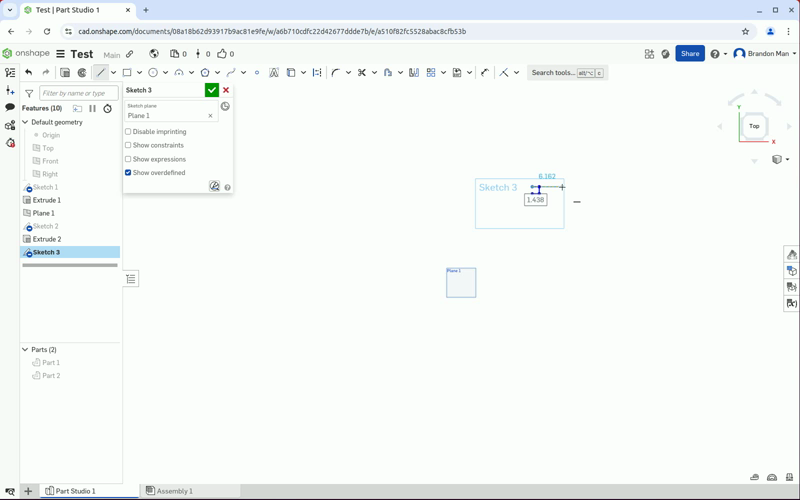
key_down(shift)
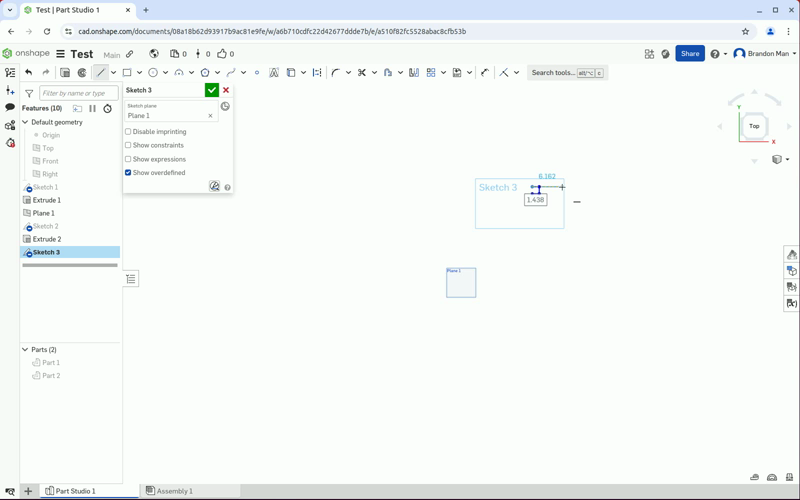
mouse_move(532, 193)
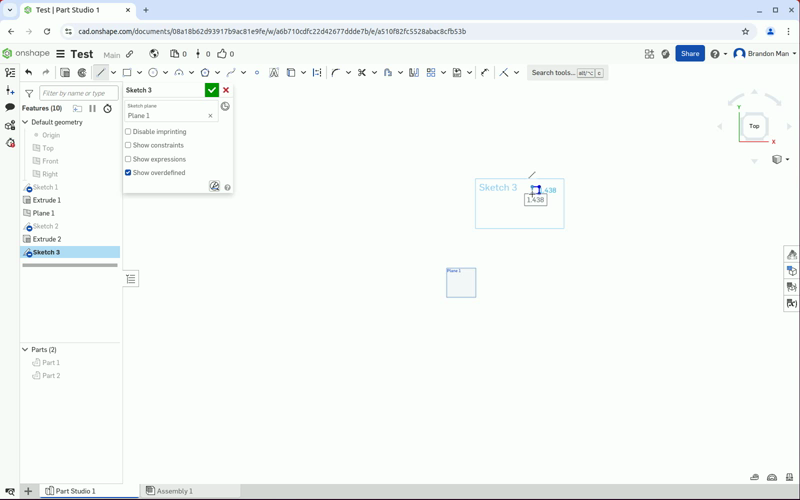
scroll(6)
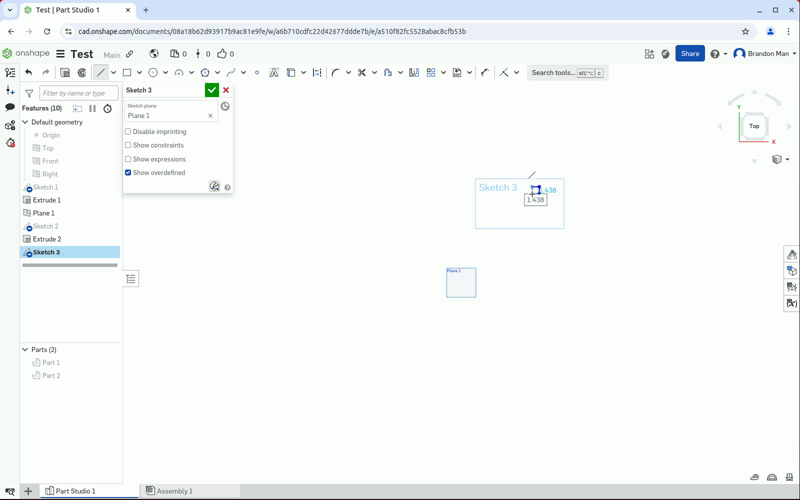
scroll(6)
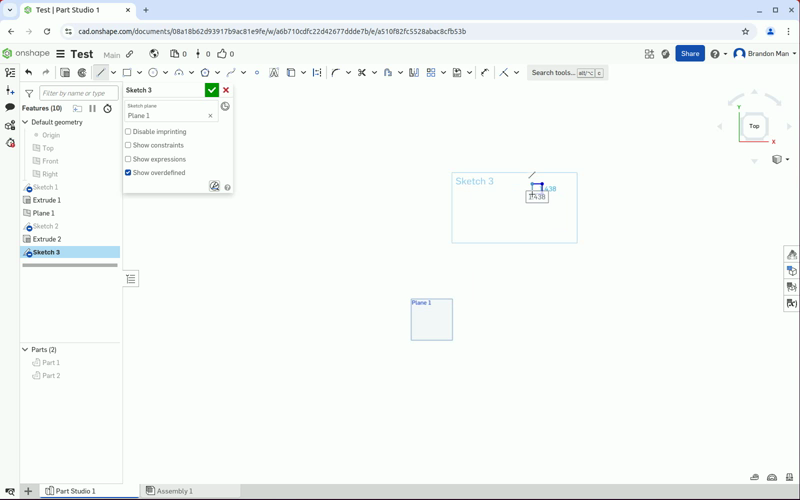
scroll(6)
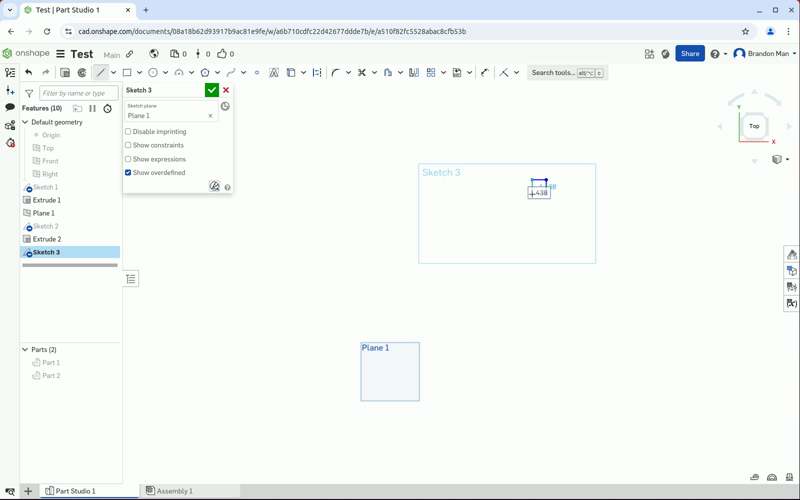
scroll(6)
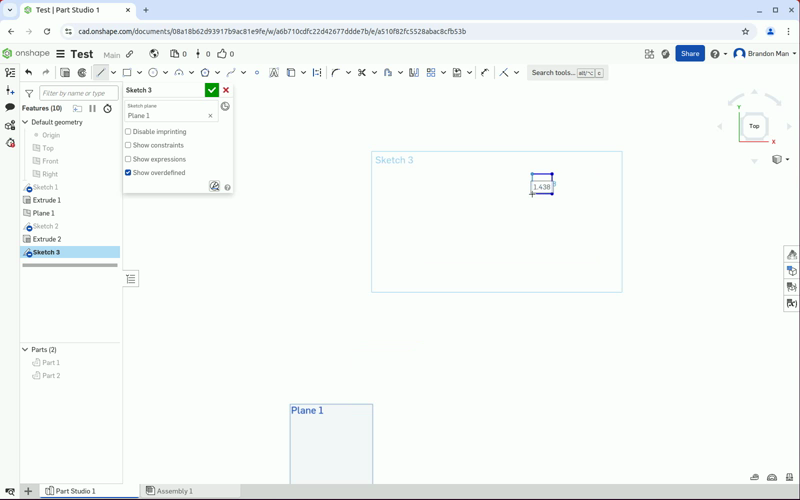
scroll(6)
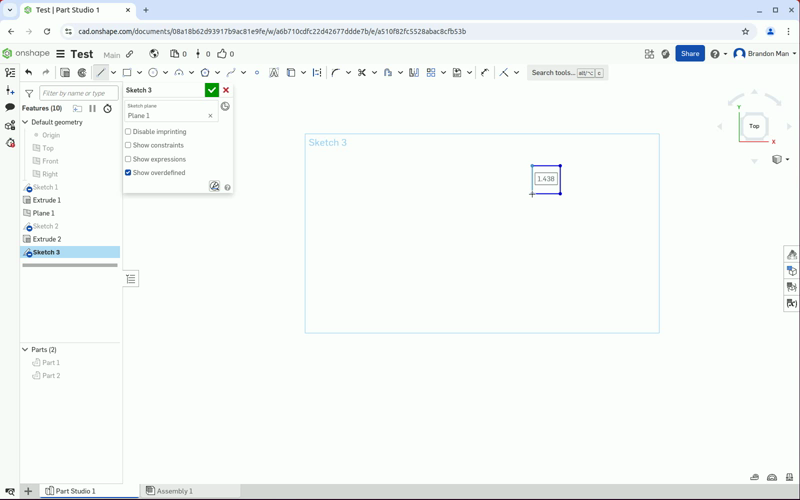
scroll(6)
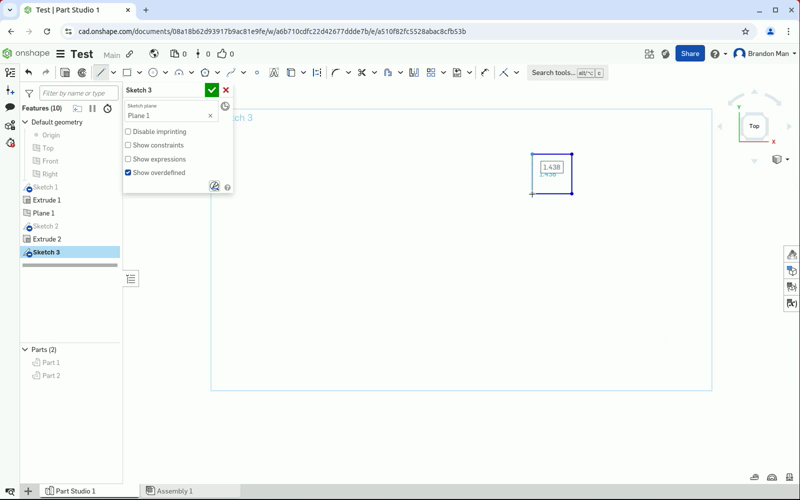
scroll(6)
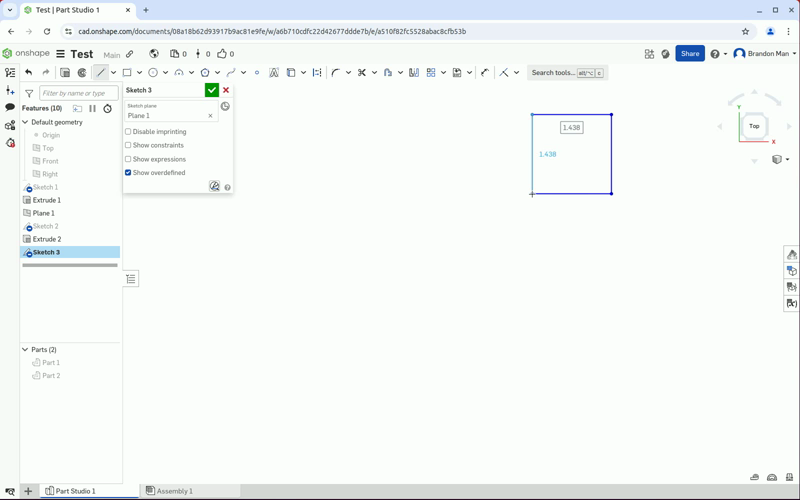
key_up(shift)
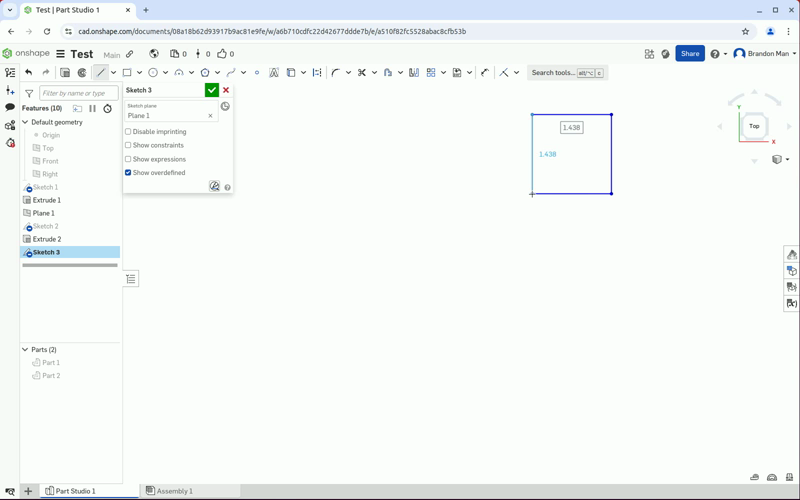
click(532, 193)
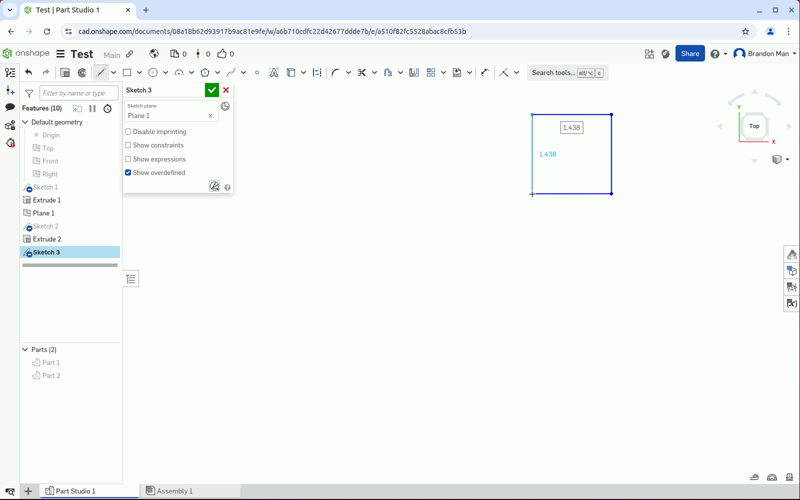
scroll(-6)
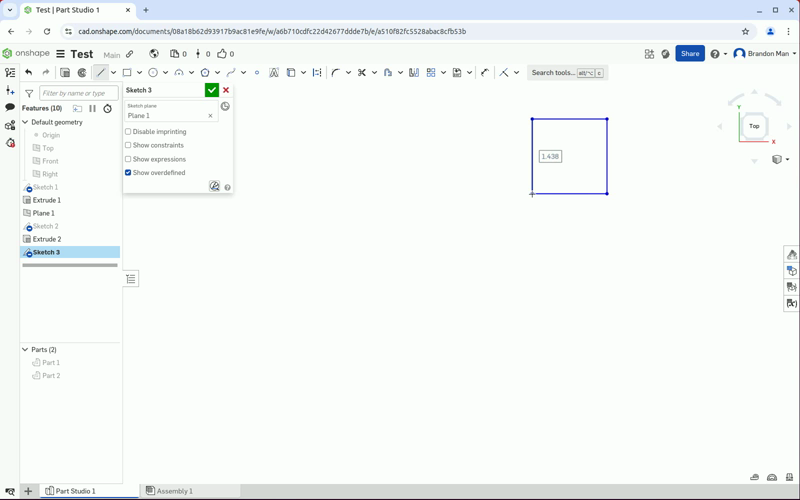
scroll(-6)
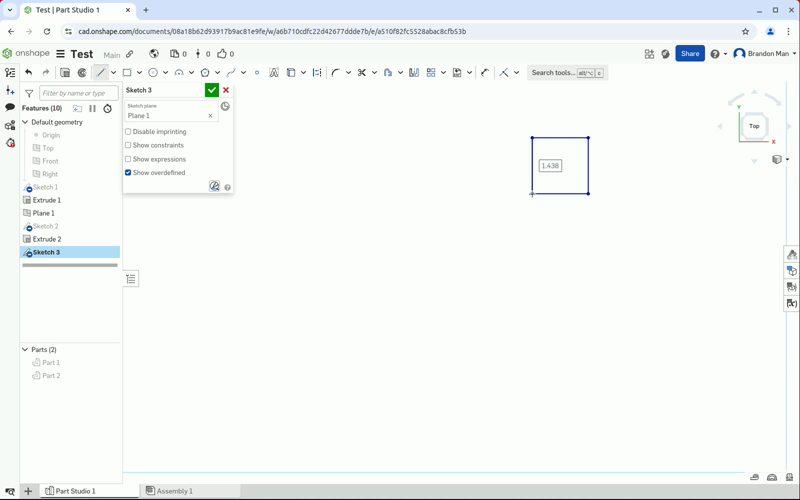
scroll(-6)
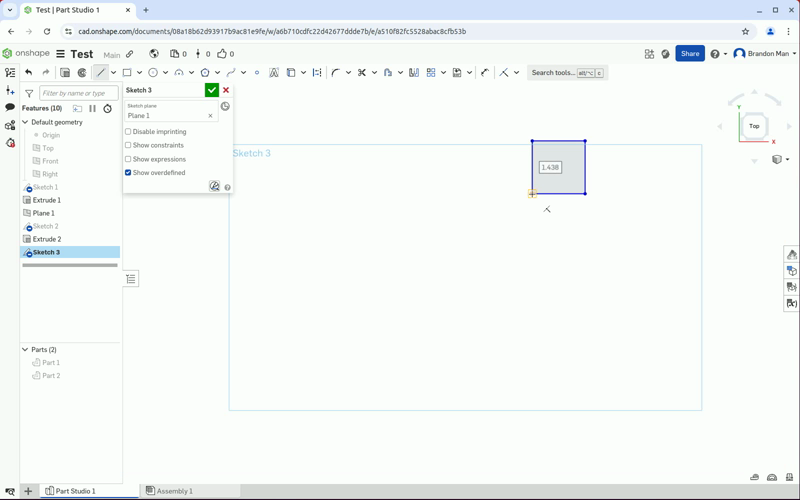
scroll(-6)
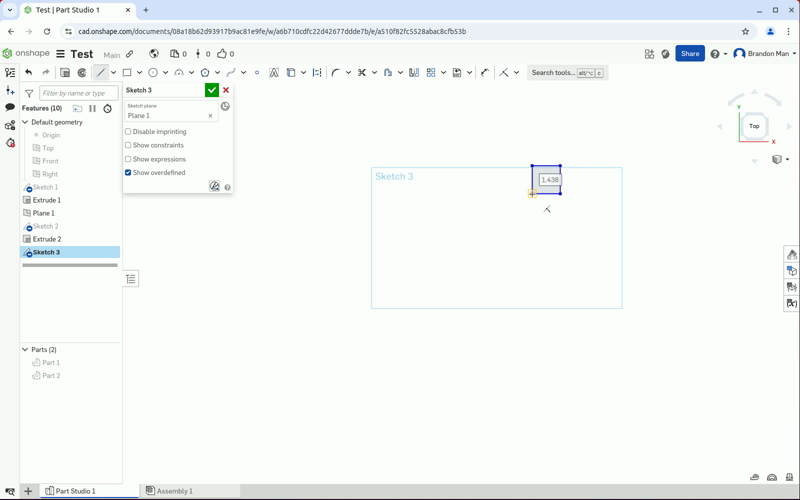
scroll(-6)
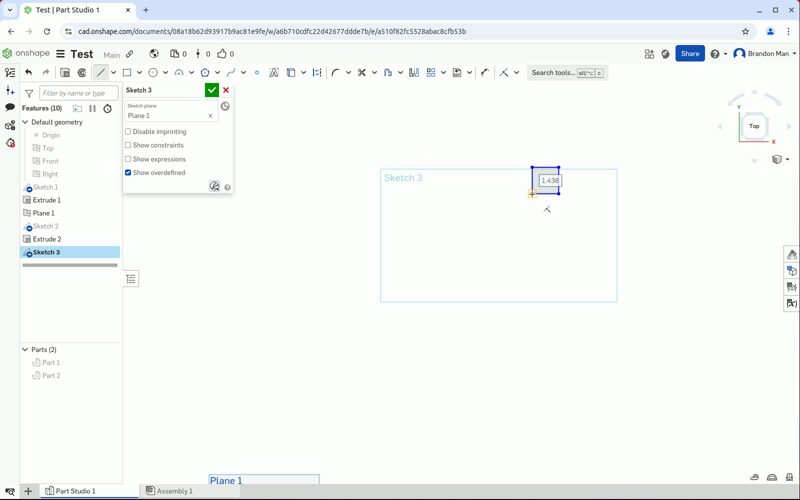
scroll(-6)
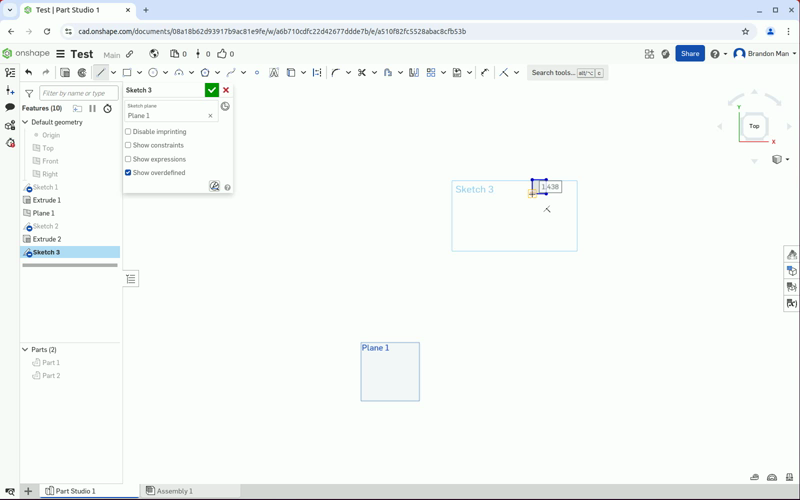
scroll(-6)
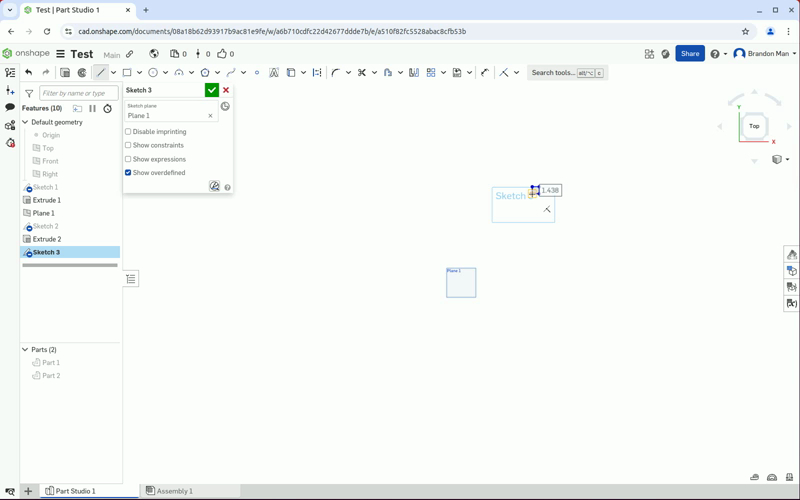
key(esc)
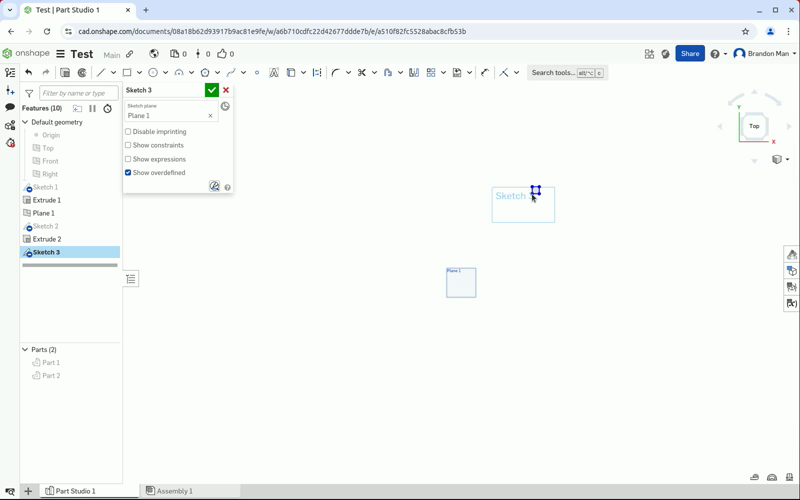
mouse_move(538, 190)
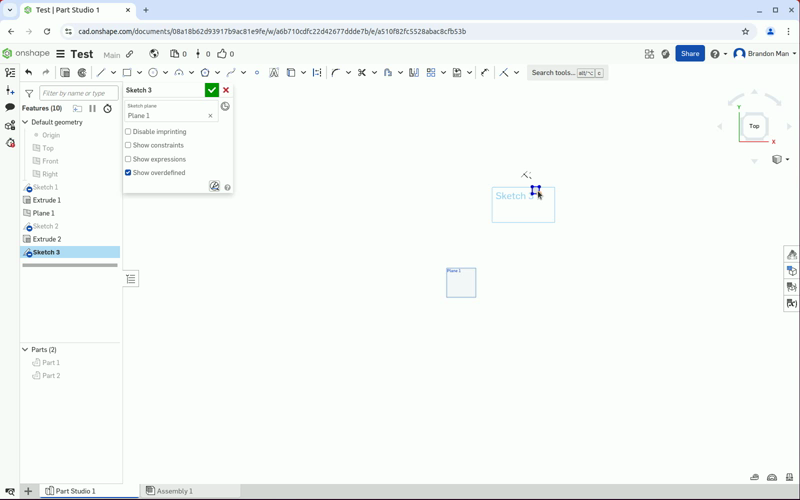
scroll(6)
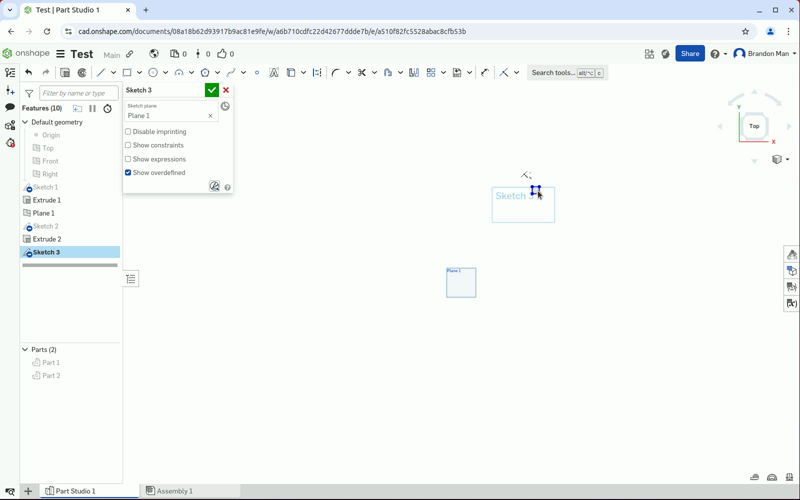
scroll(6)
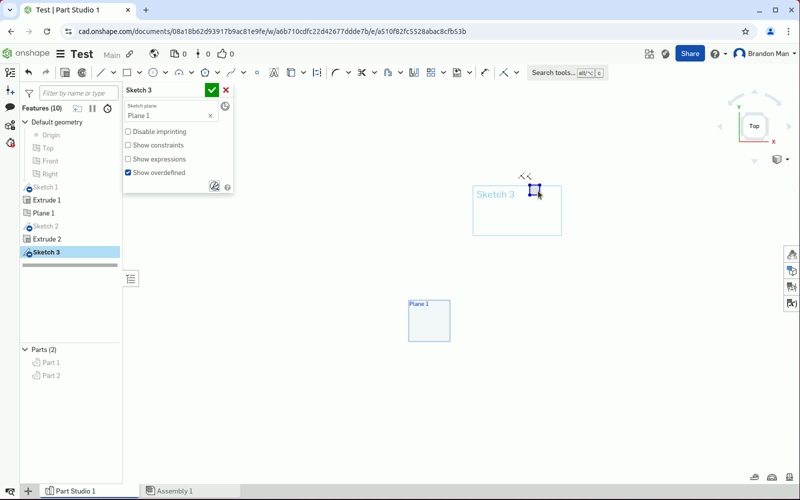
scroll(6)
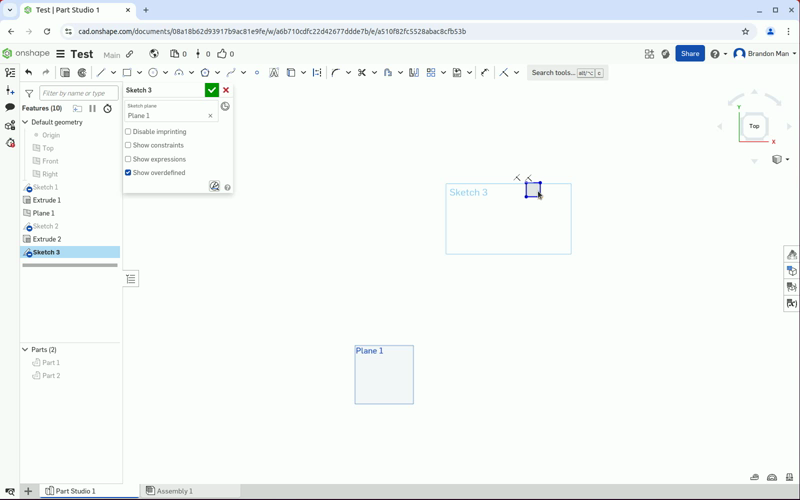
scroll(6)
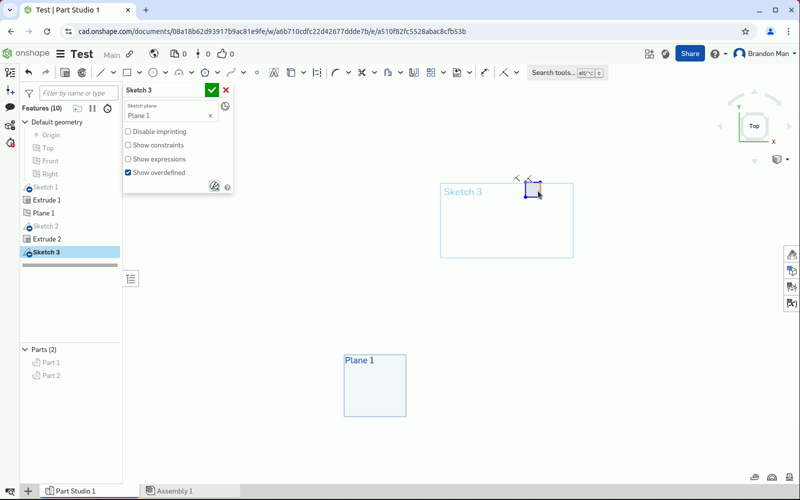
scroll(6)
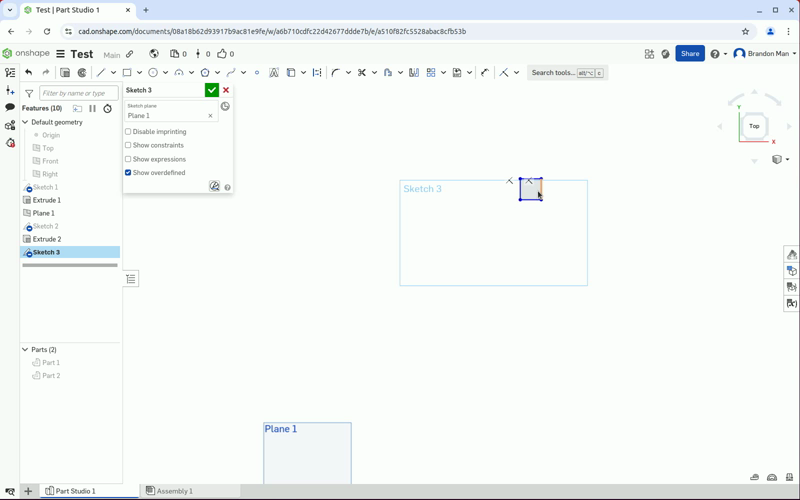
scroll(6)
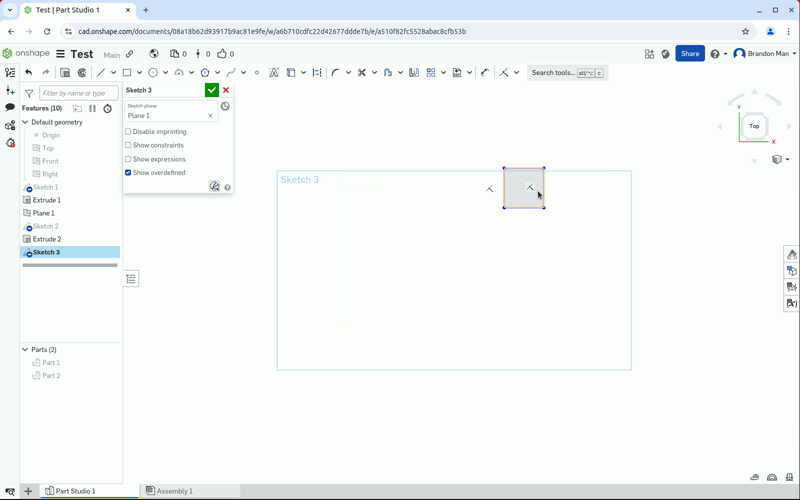
scroll(6)
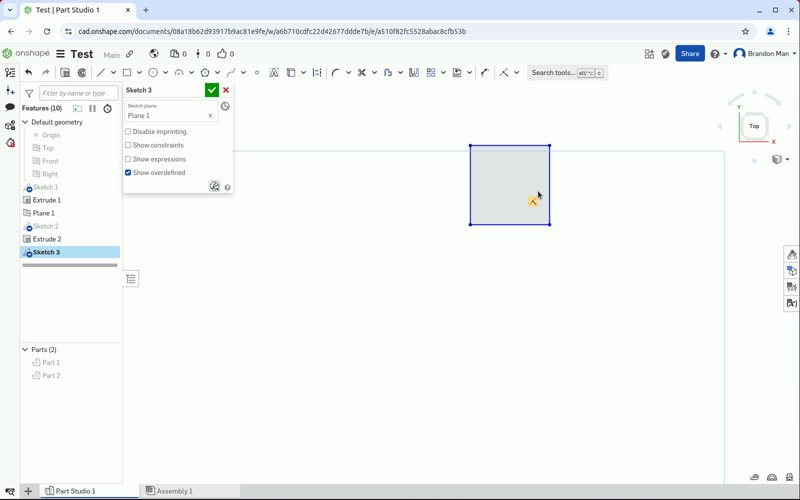
click(538, 190)
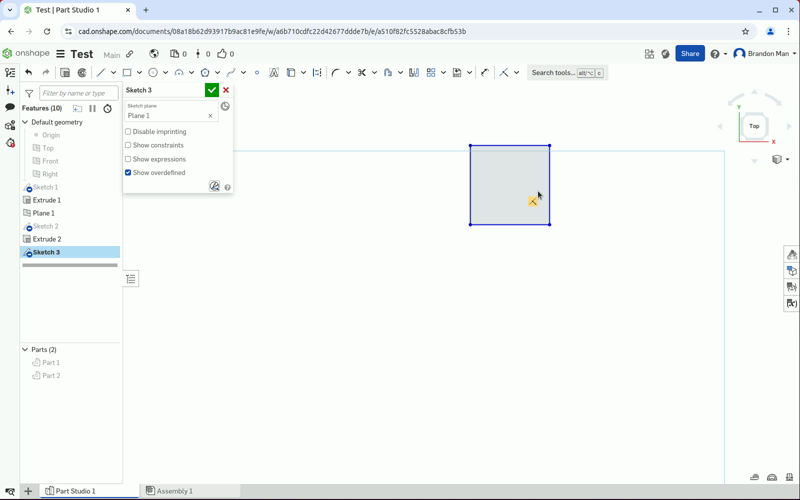
scroll(-6)
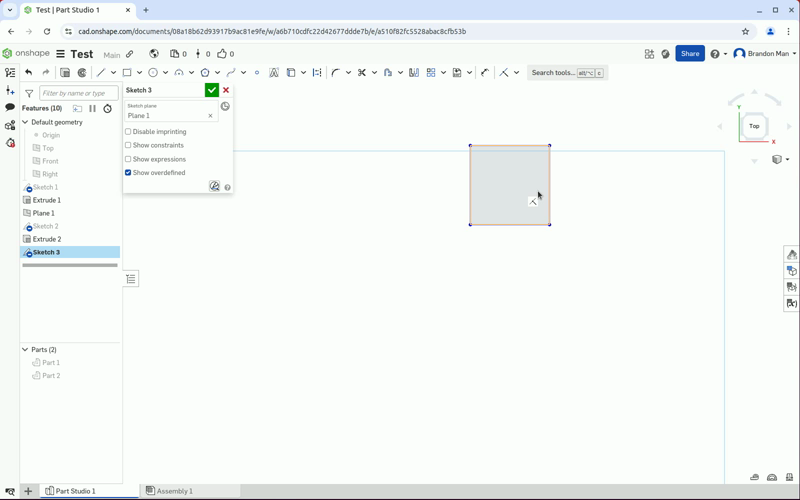
scroll(-6)
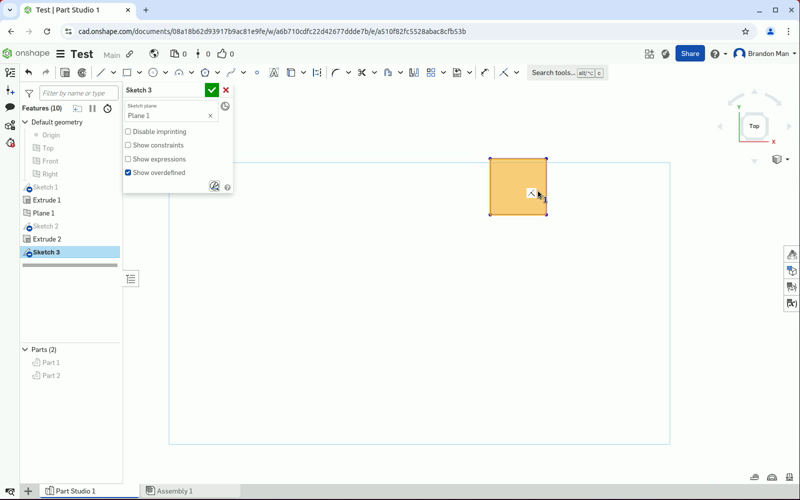
scroll(-6)
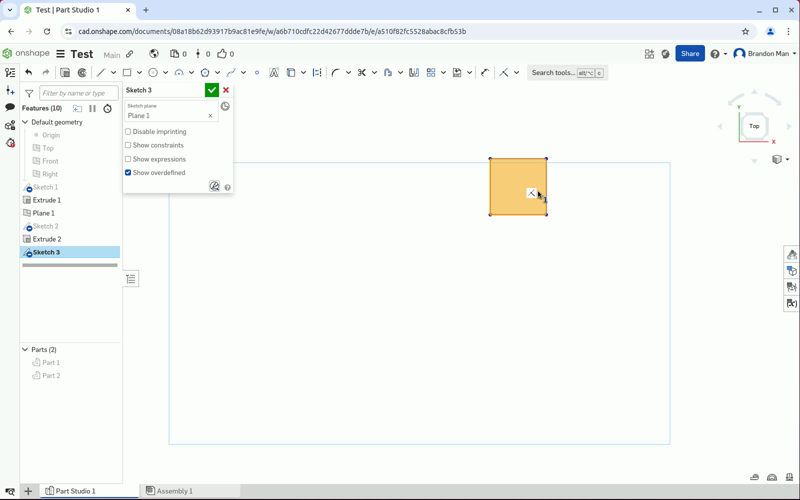
scroll(-6)
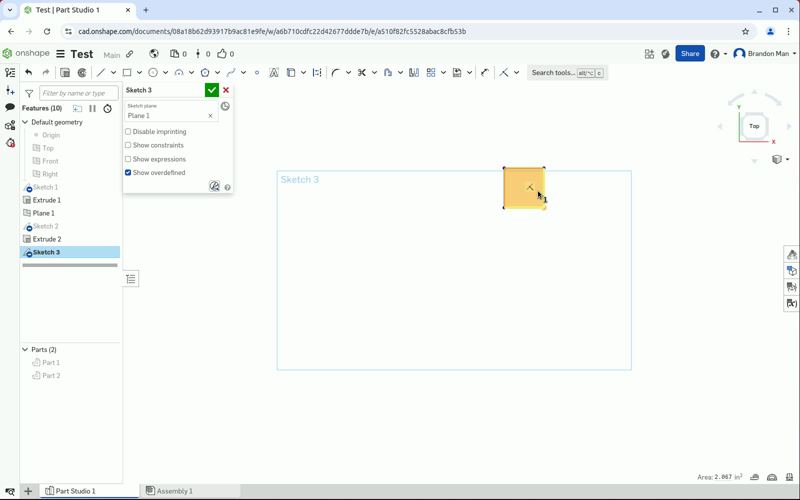
scroll(-6)
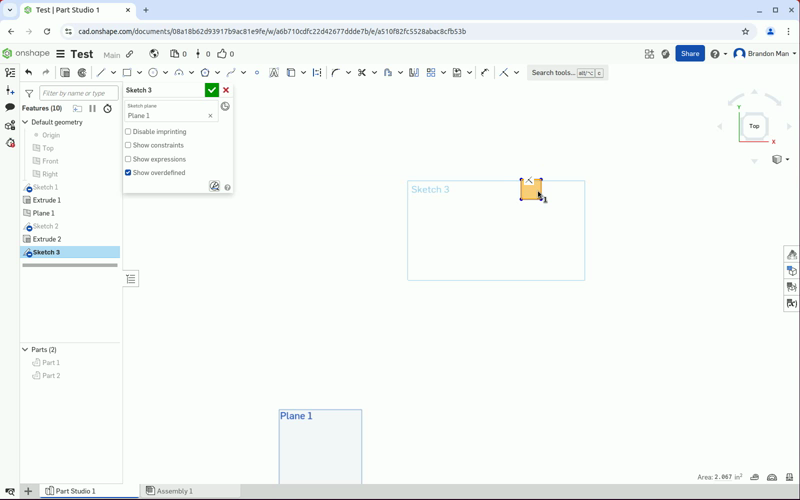
scroll(-6)
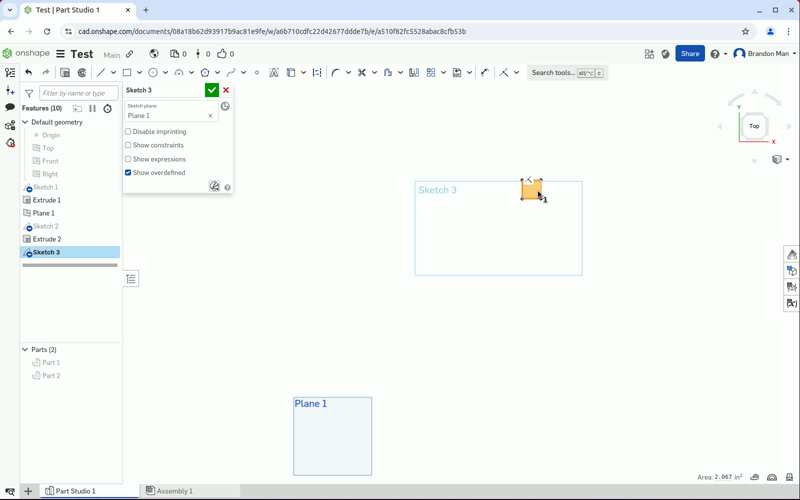
scroll(-6)
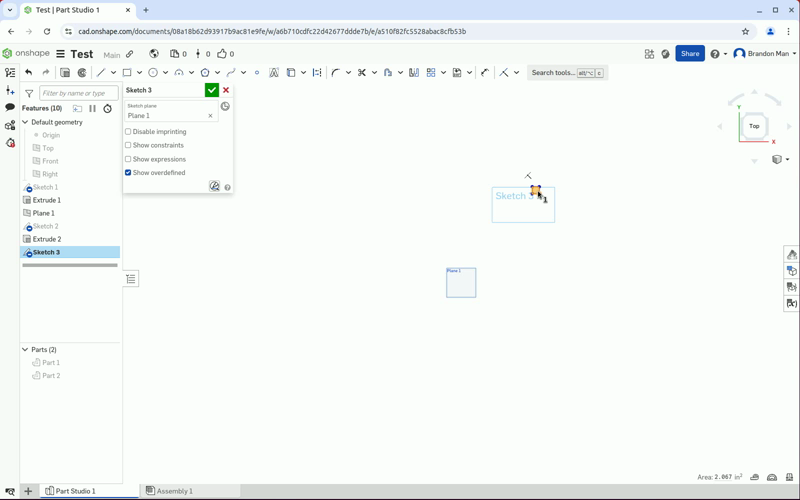
mouse_move(73, 352)
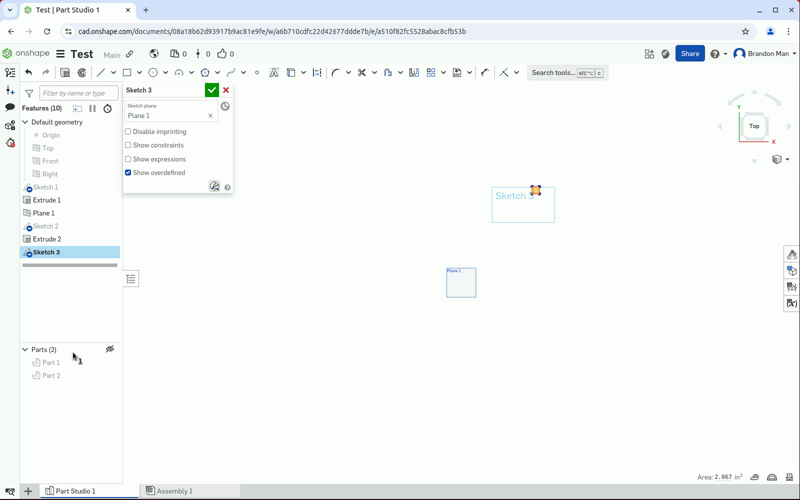
key(shift+y)
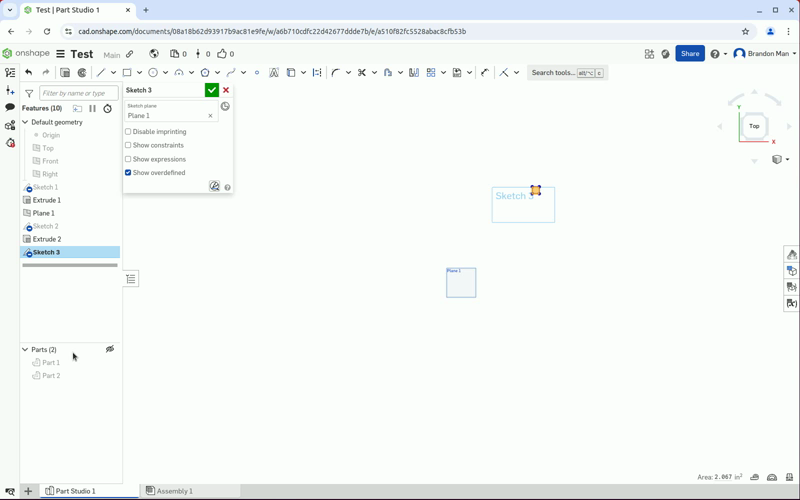
key(shift+e)
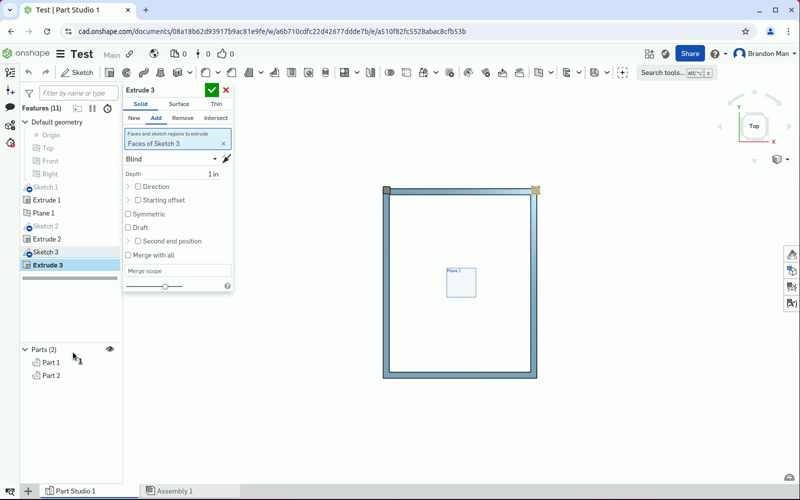
mouse_move(143, 106)
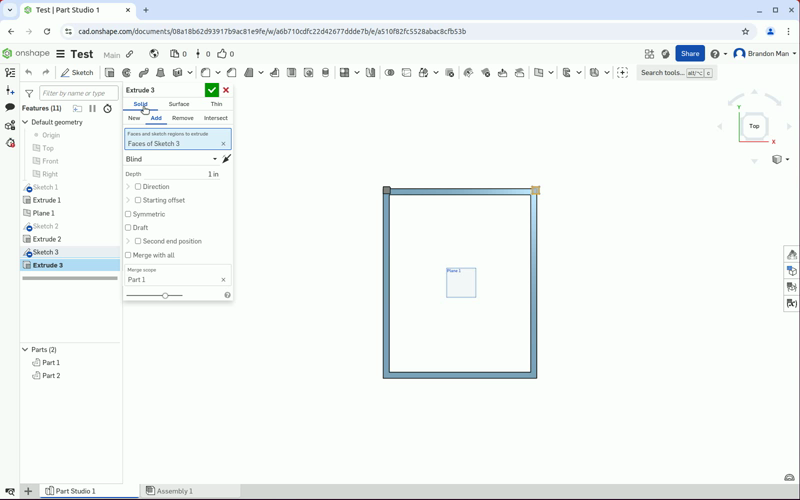
click(143, 106)
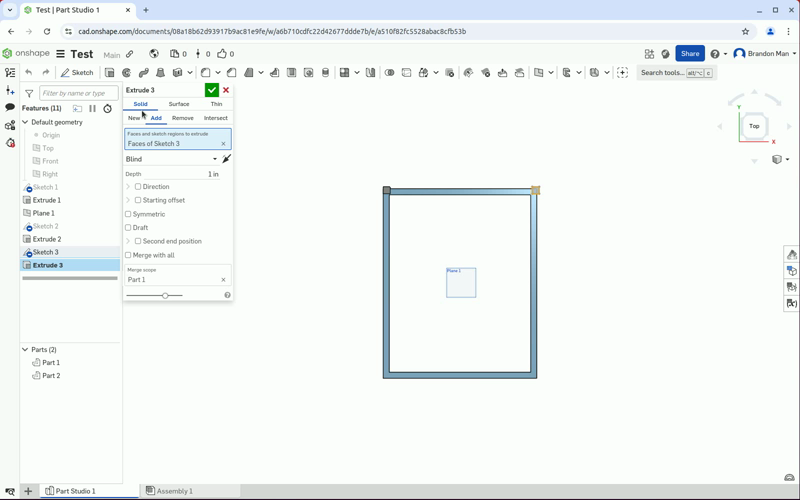
mouse_move(137, 120)
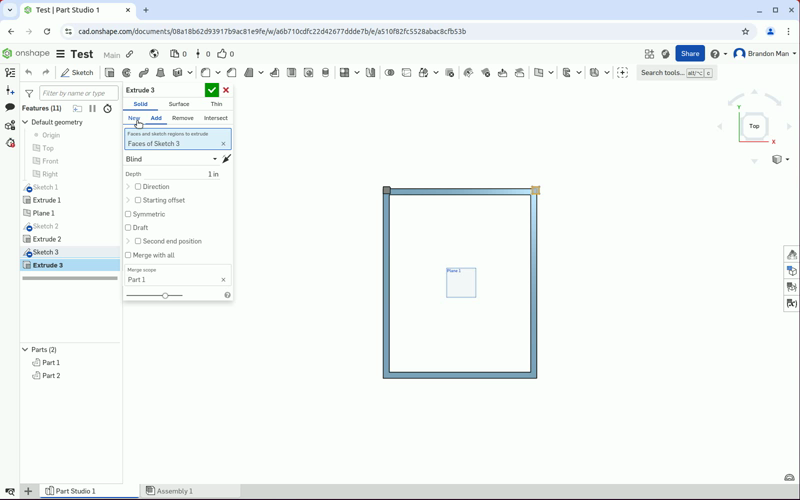
click(137, 120)
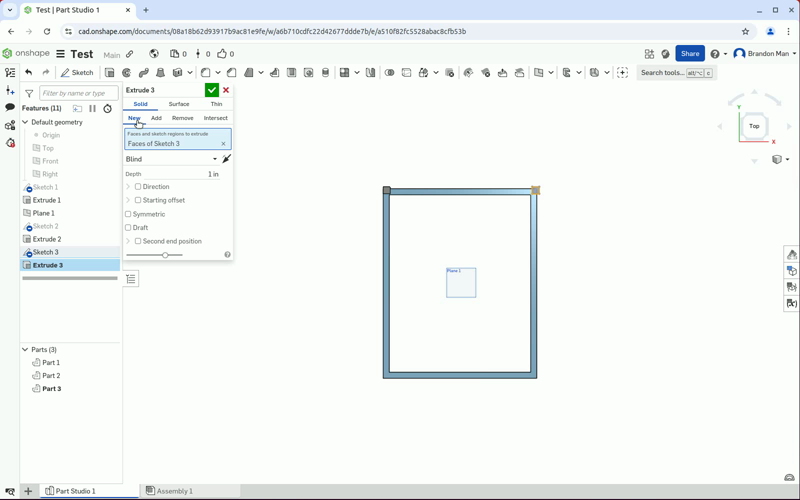
key(tab, 4)
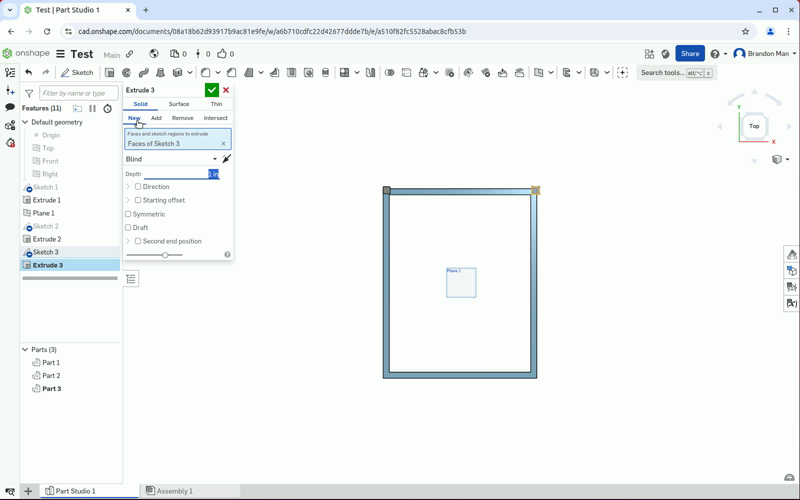
text(20.701)
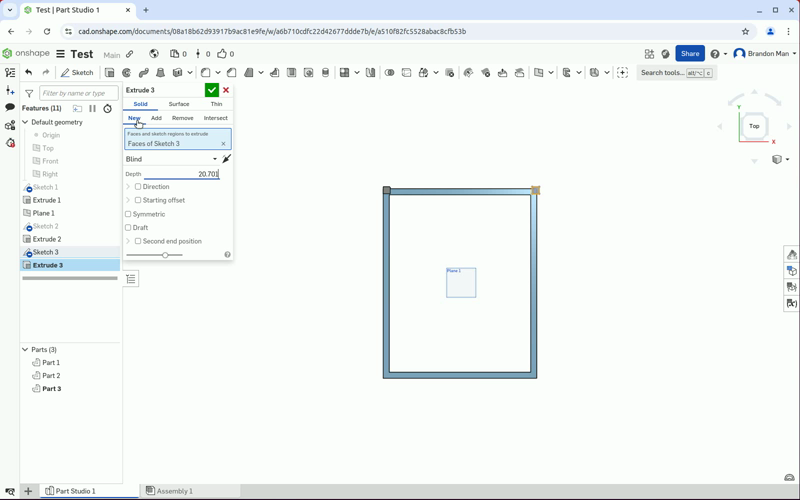
key(enter)
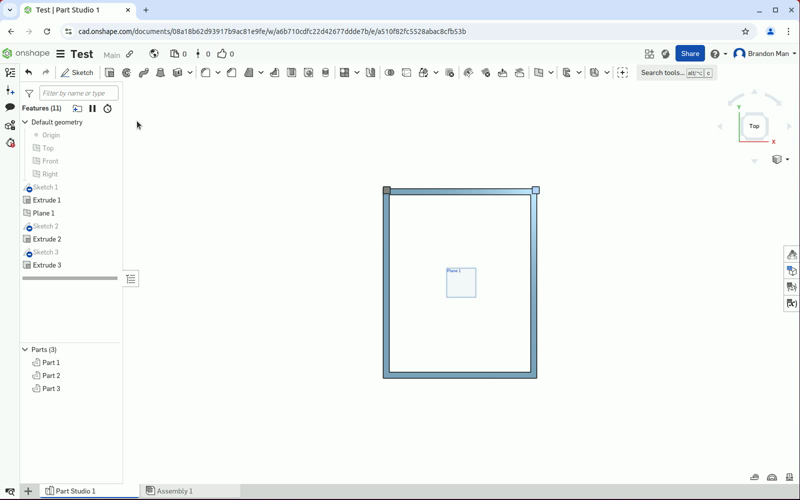
key(shift+h)
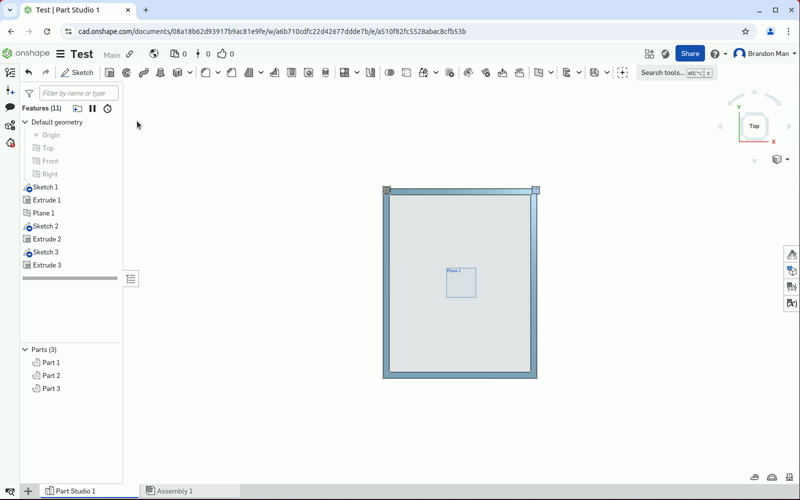
key(shift+h)
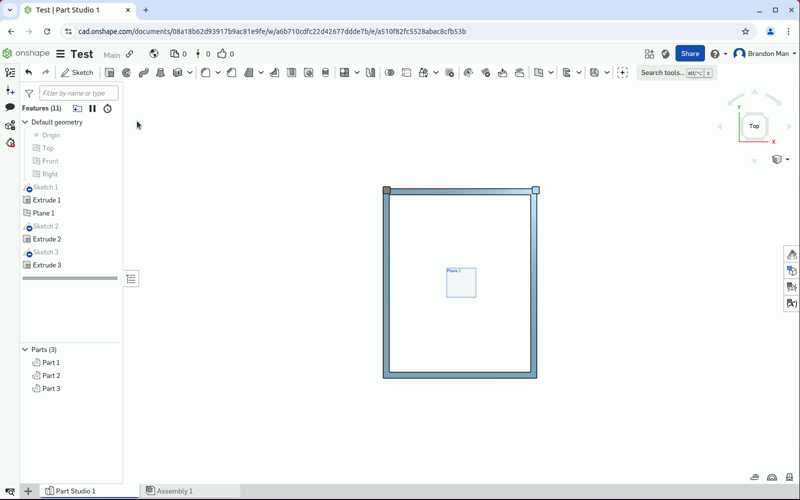
mouse_move(73, 189)
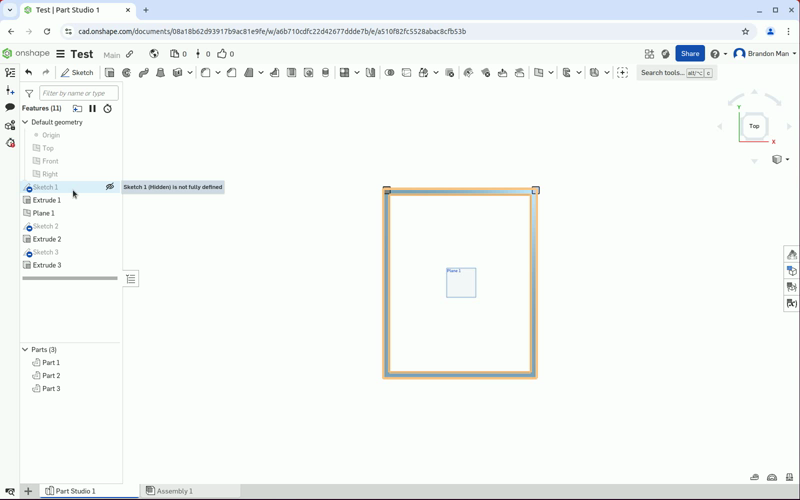
click(73, 189)
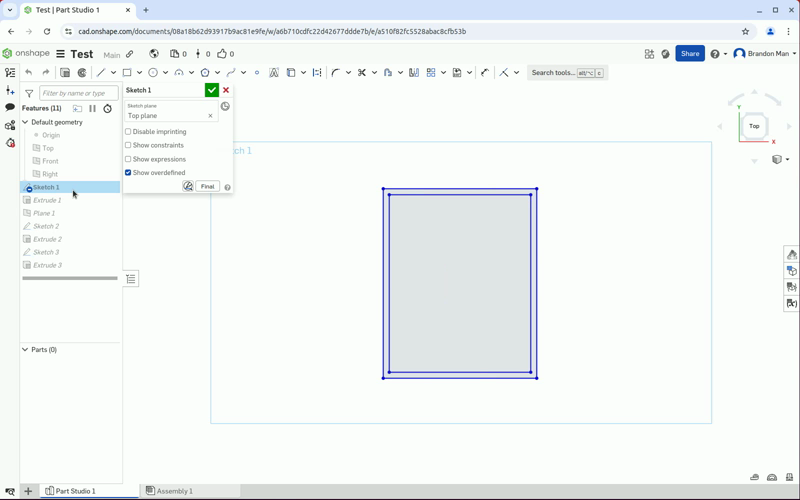
mouse_move(229, 92)
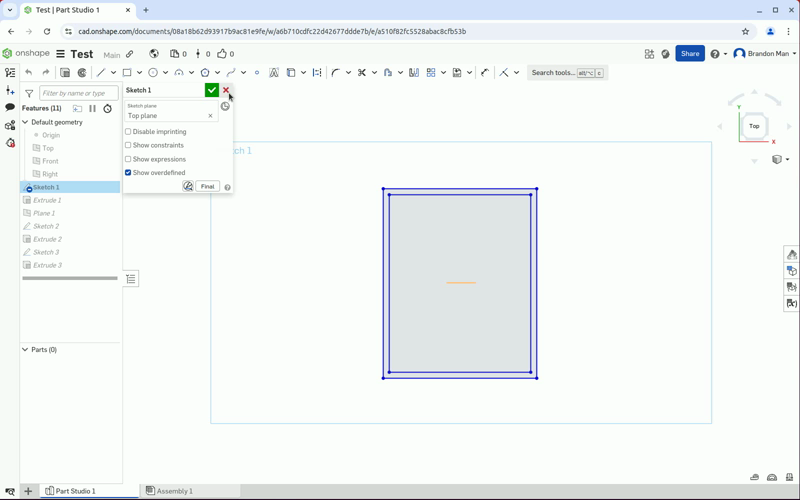
click(229, 92)
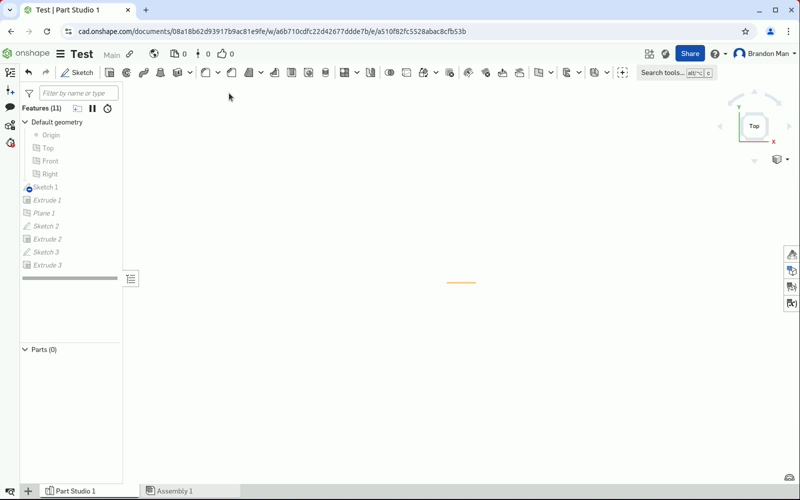
key(shift+s)
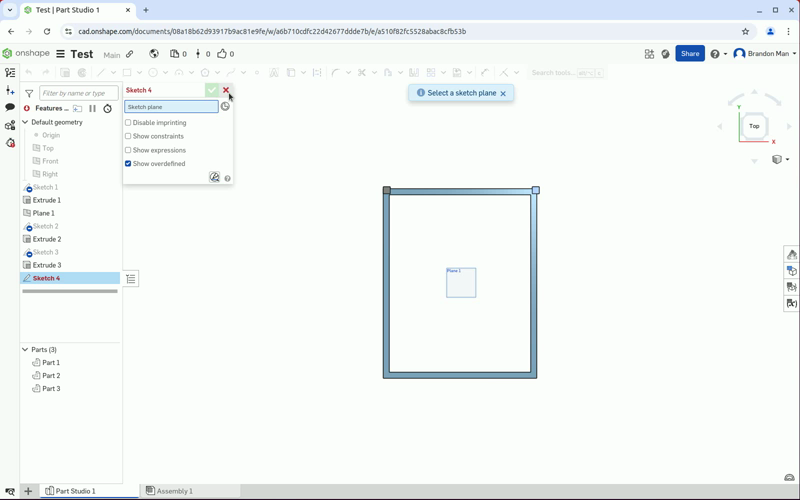
mouse_move(73, 215)
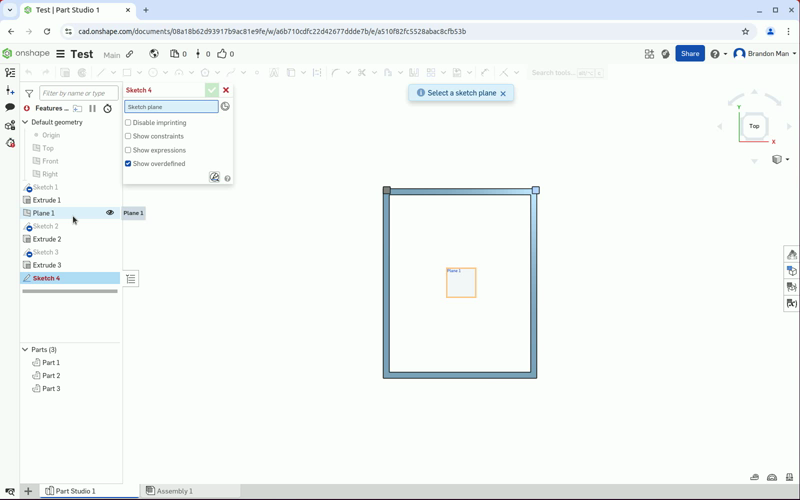
click(73, 215)
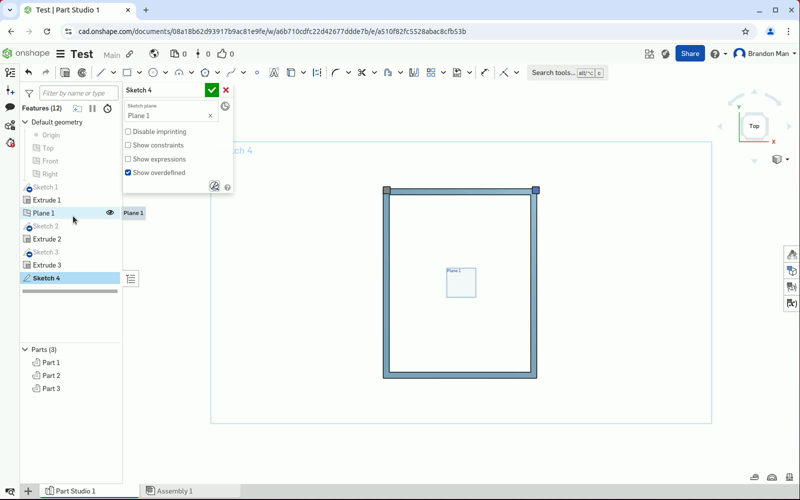
mouse_move(73, 352)
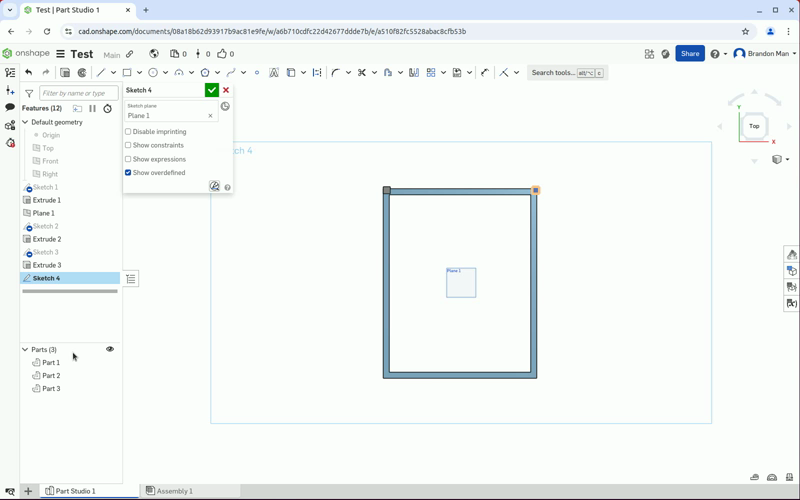
key(y)
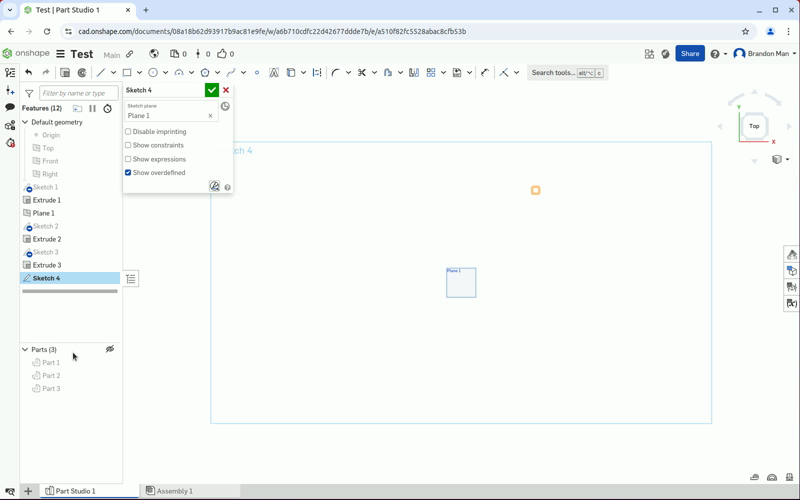
key(l)
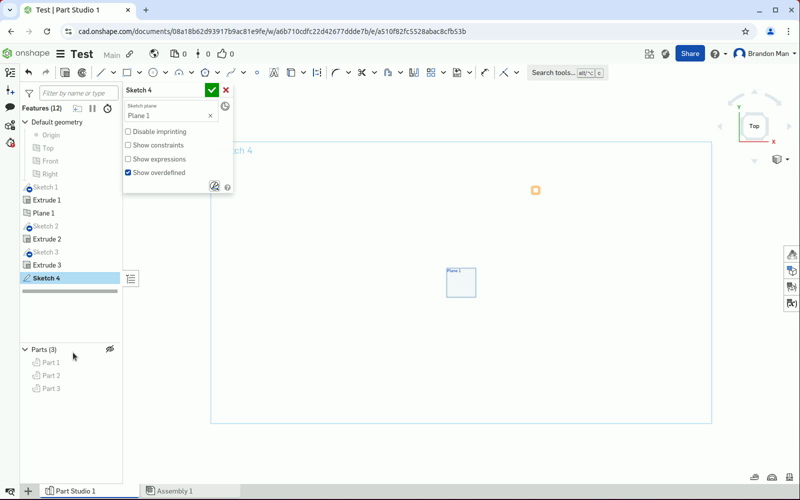
key_down(shift)
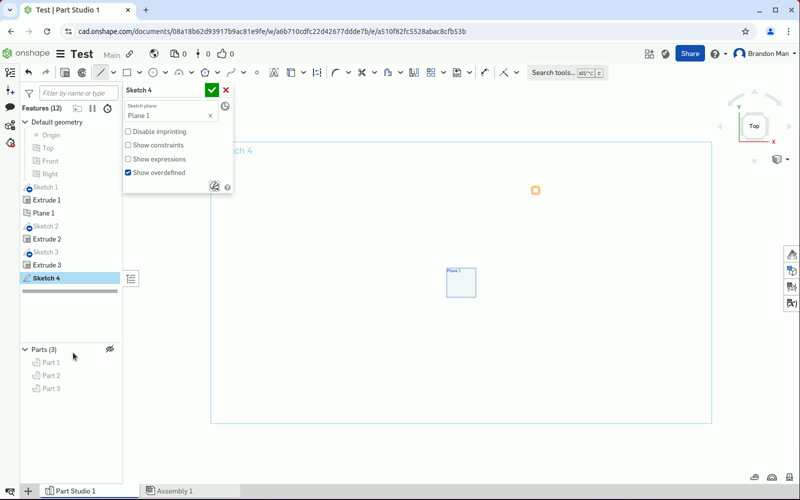
mouse_move(532, 378)
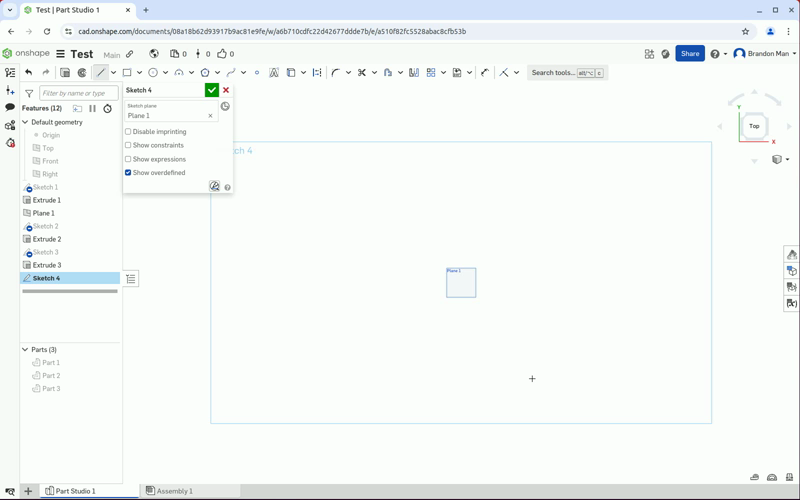
click(532, 378)
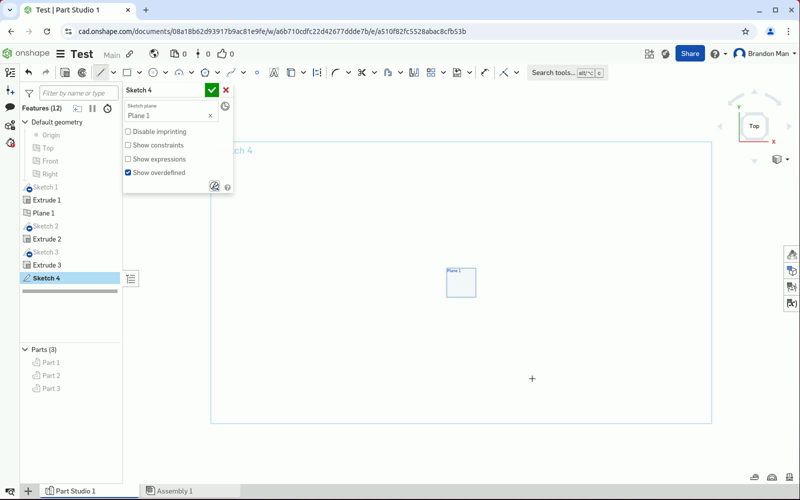
key_up(shift)
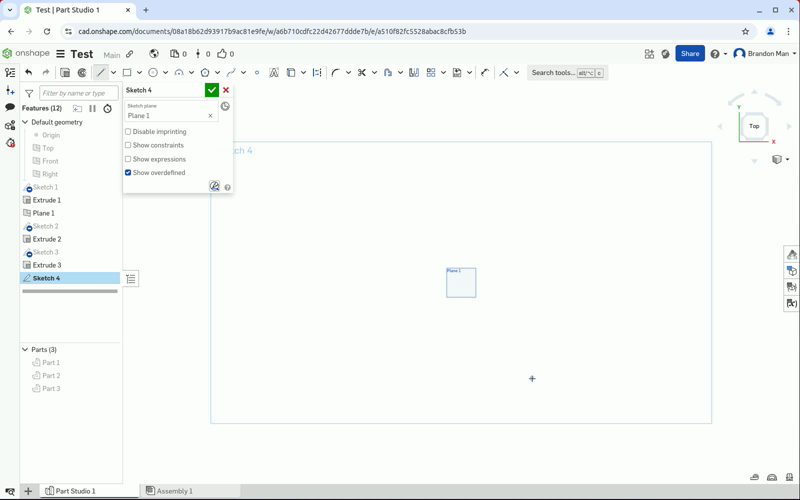
key_down(shift)
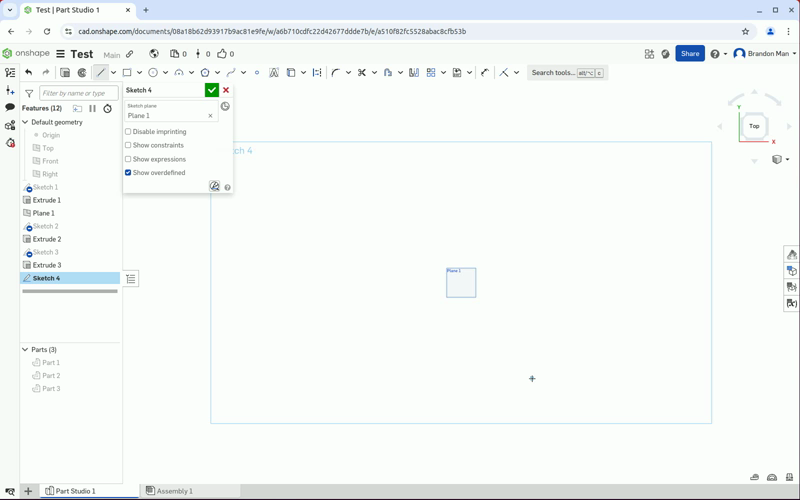
mouse_move(562, 378)
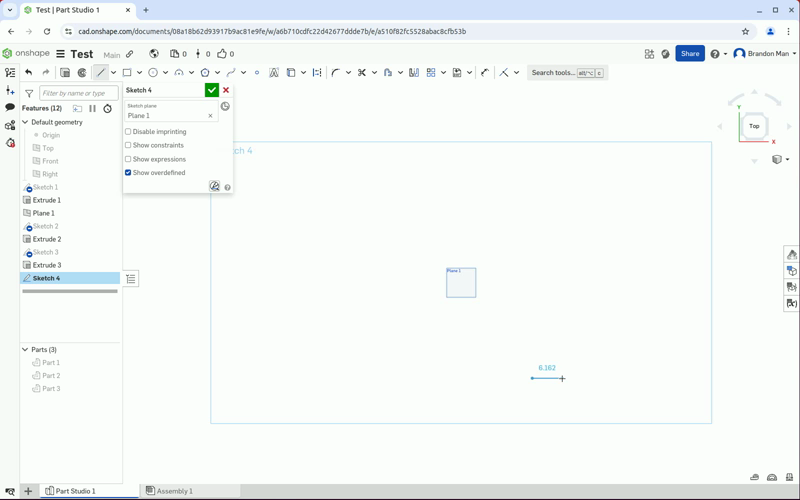
mouse_move(539, 378)
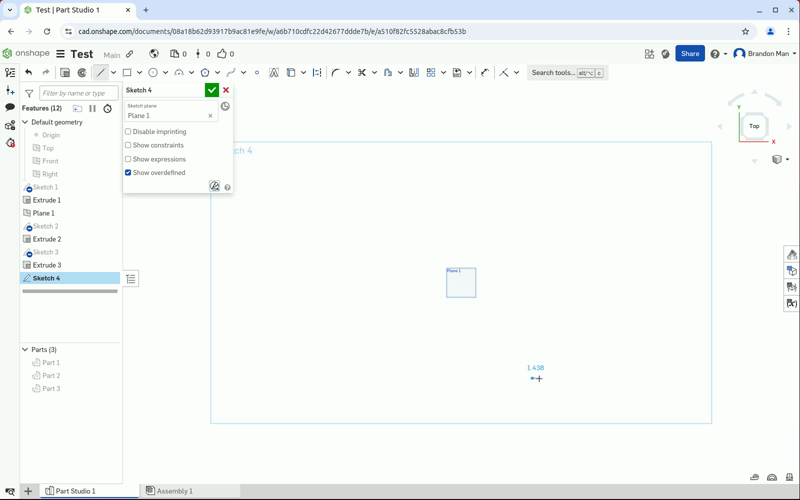
scroll(6)
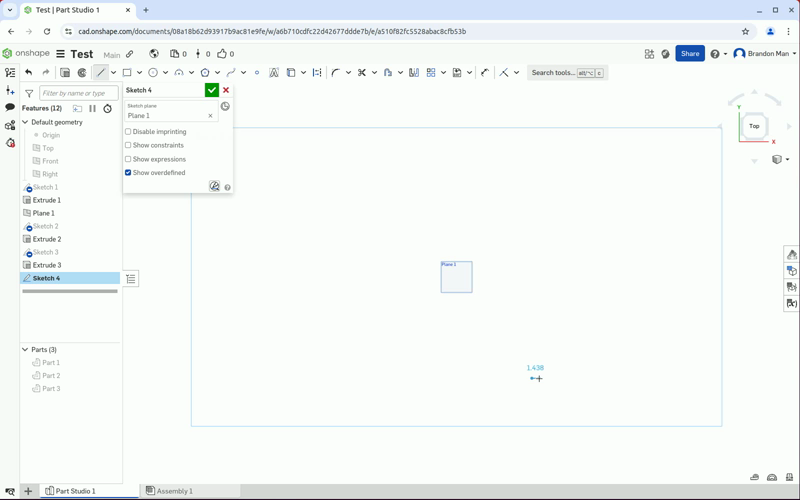
scroll(6)
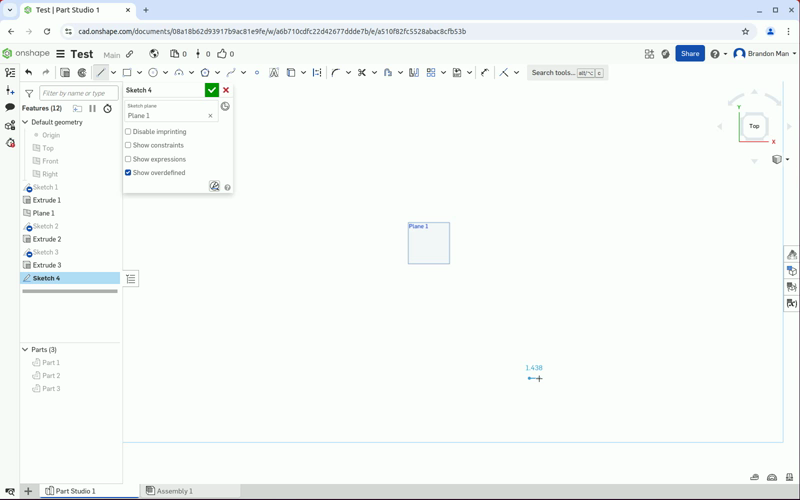
scroll(6)
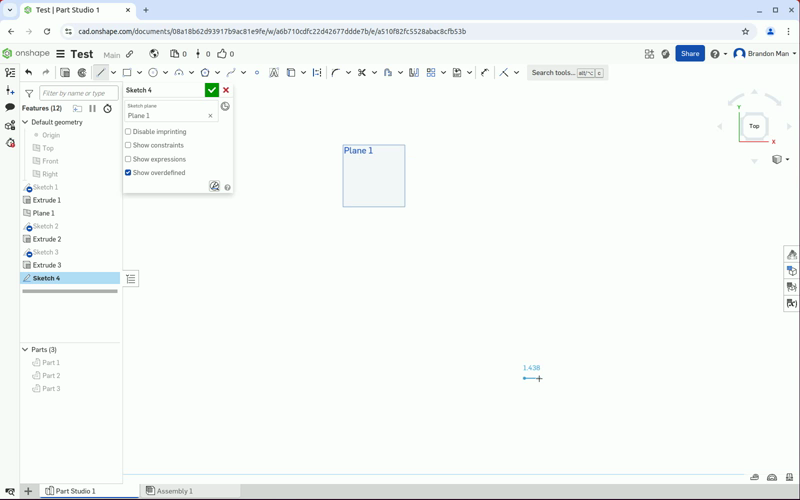
scroll(6)
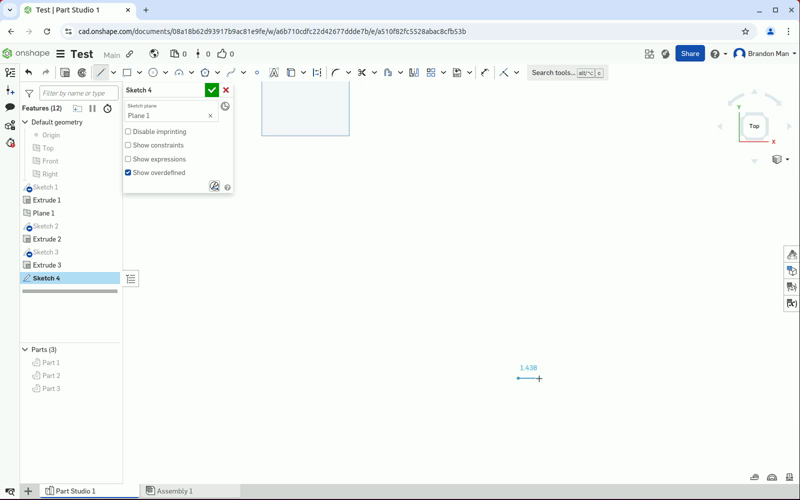
scroll(6)
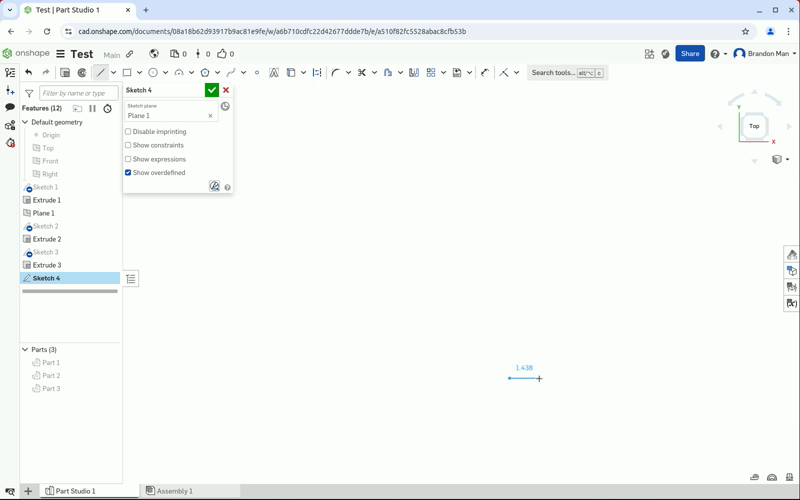
scroll(6)
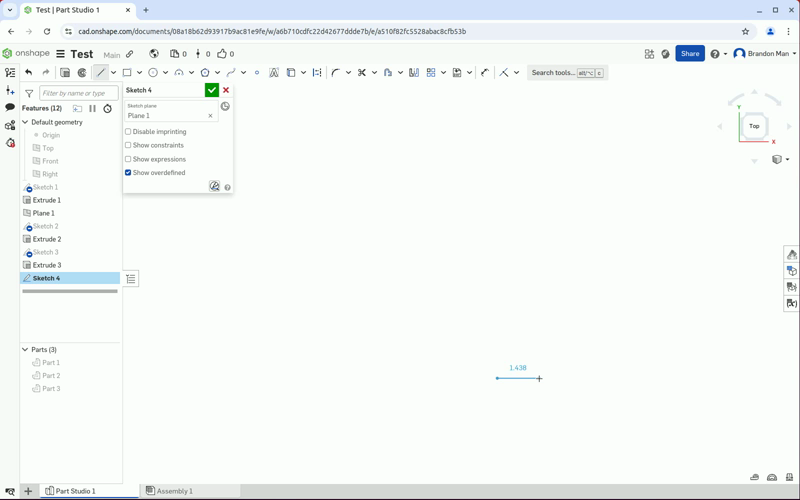
scroll(6)
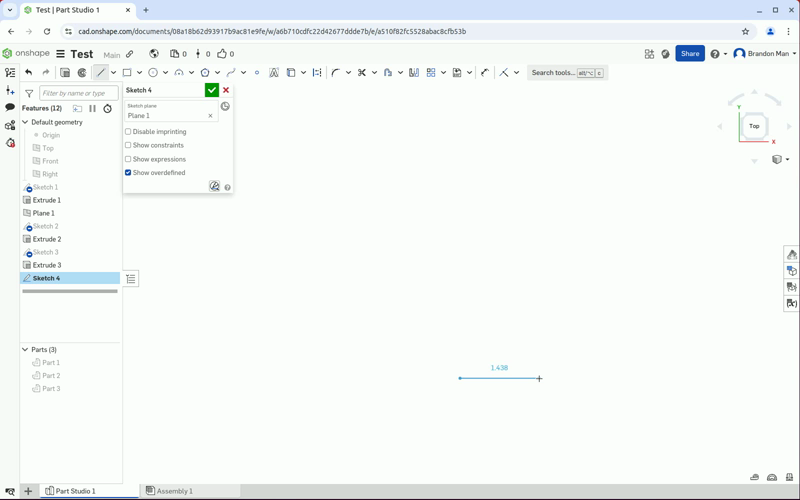
click(539, 378)
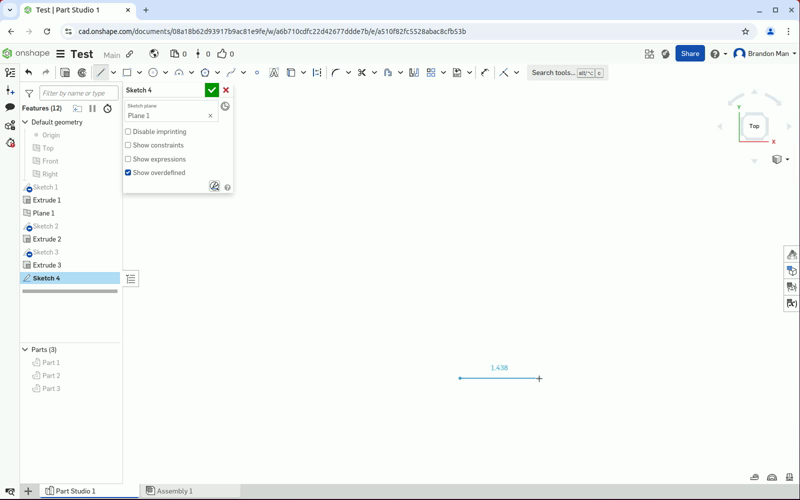
scroll(-6)
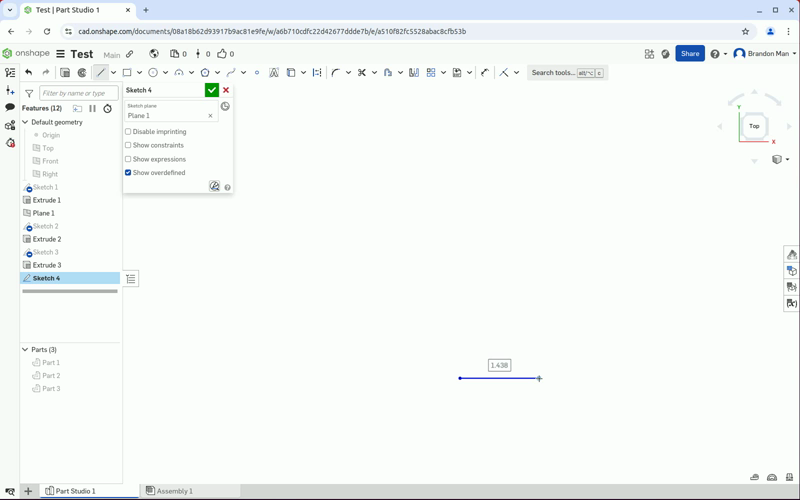
scroll(-6)
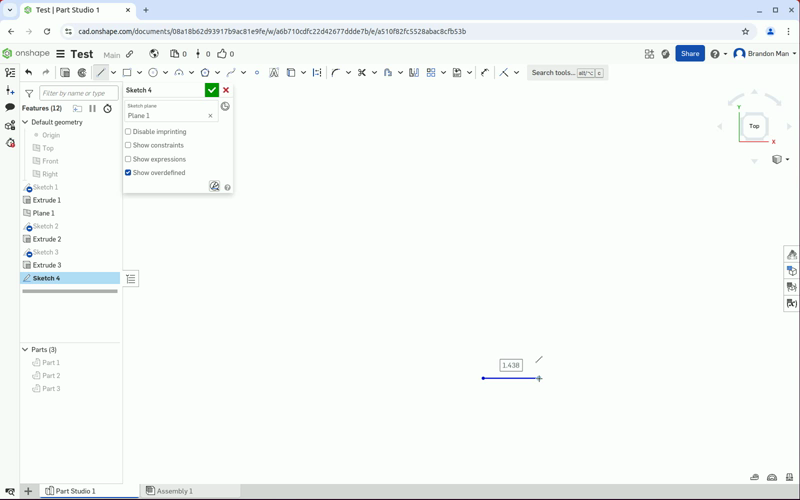
scroll(-6)
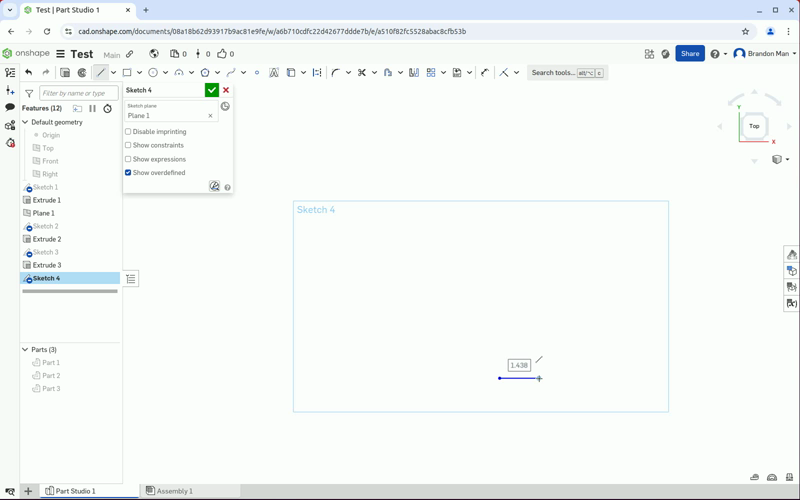
scroll(-6)
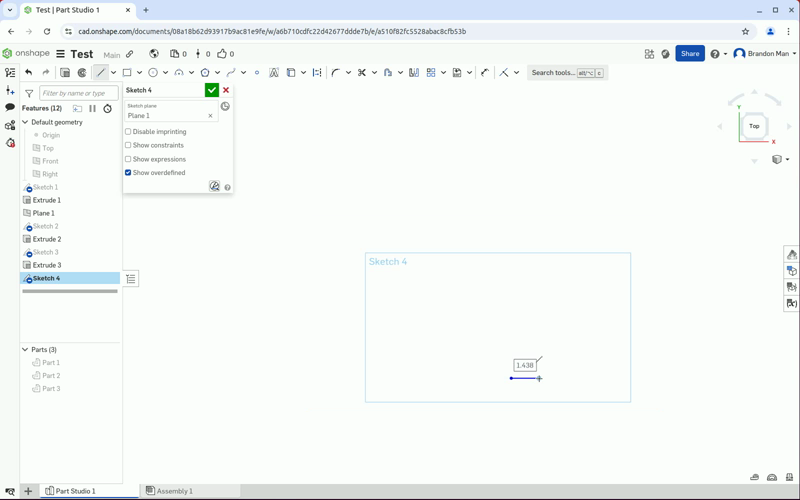
scroll(-6)
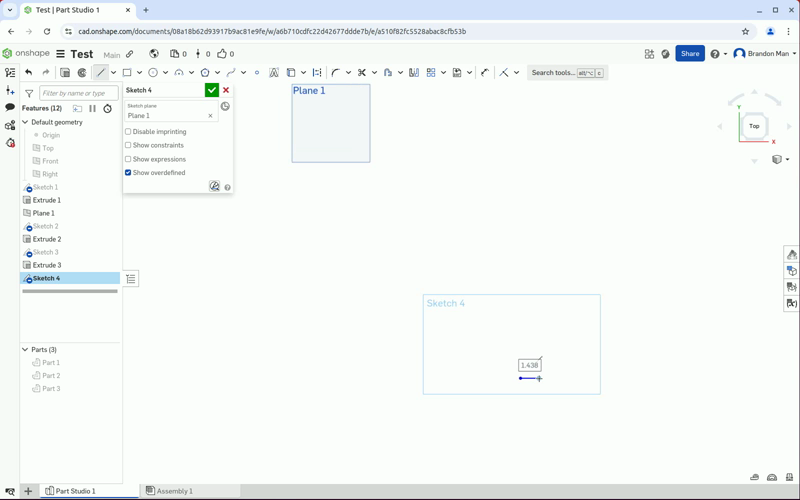
scroll(-6)
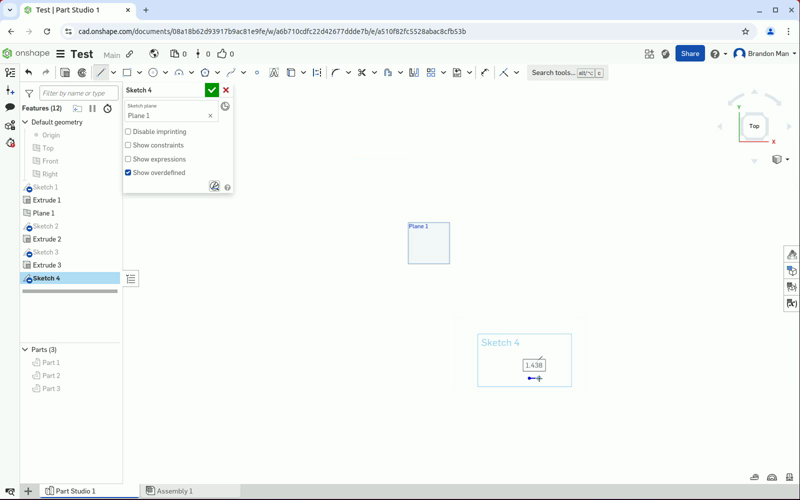
scroll(-6)
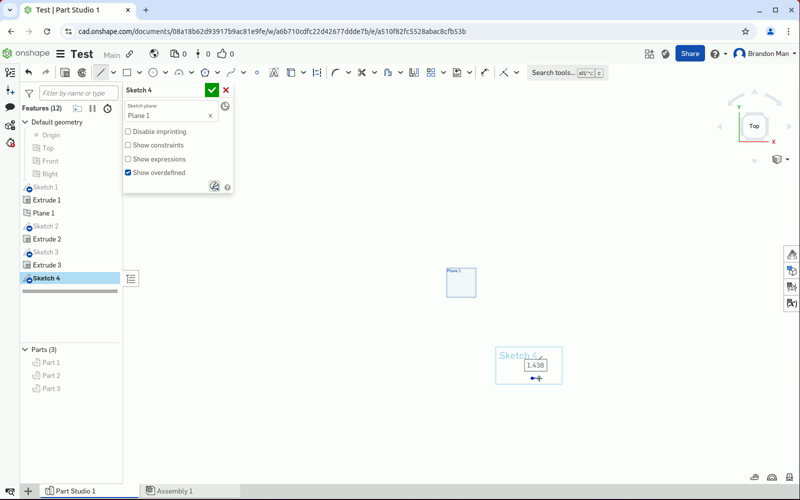
key_up(shift)
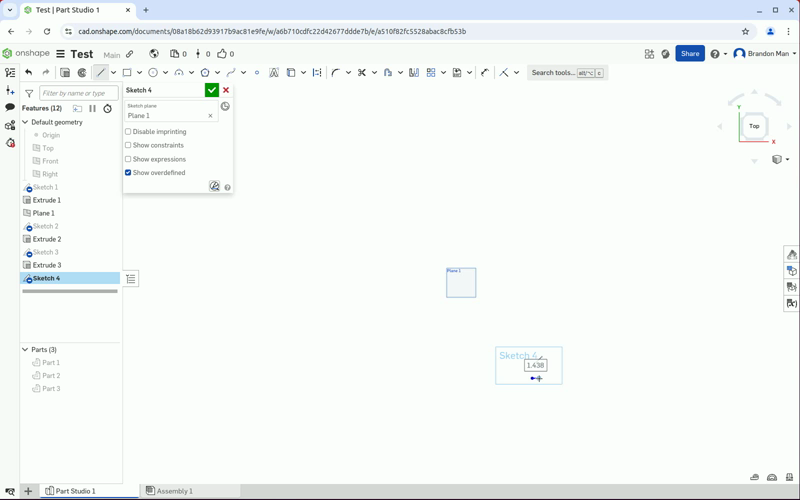
key_down(shift)
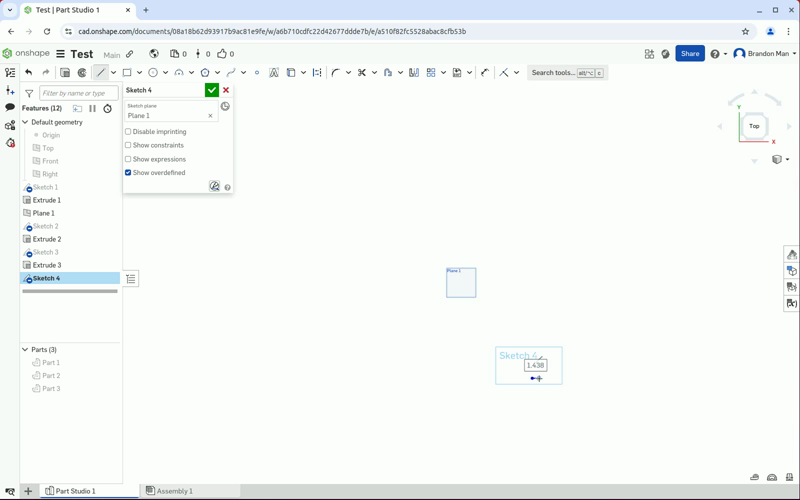
mouse_move(569, 378)
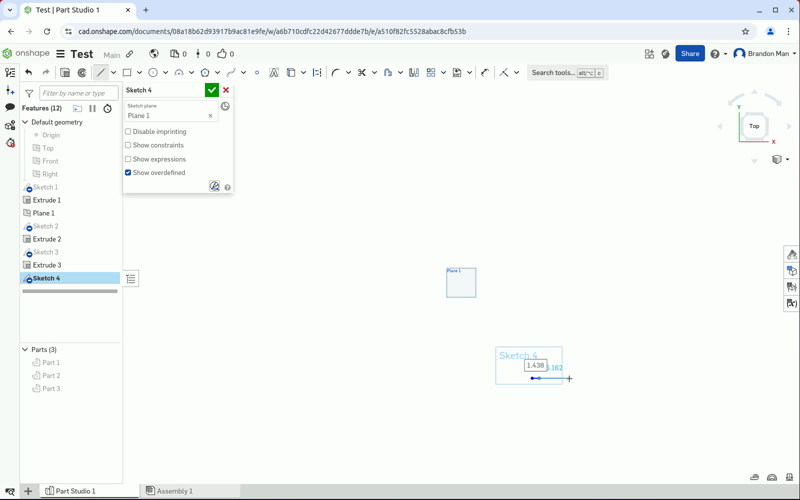
mouse_move(539, 370)
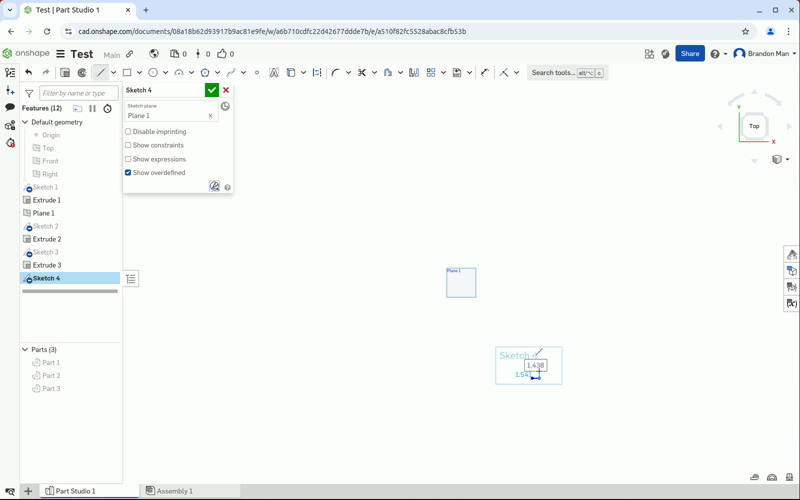
scroll(6)
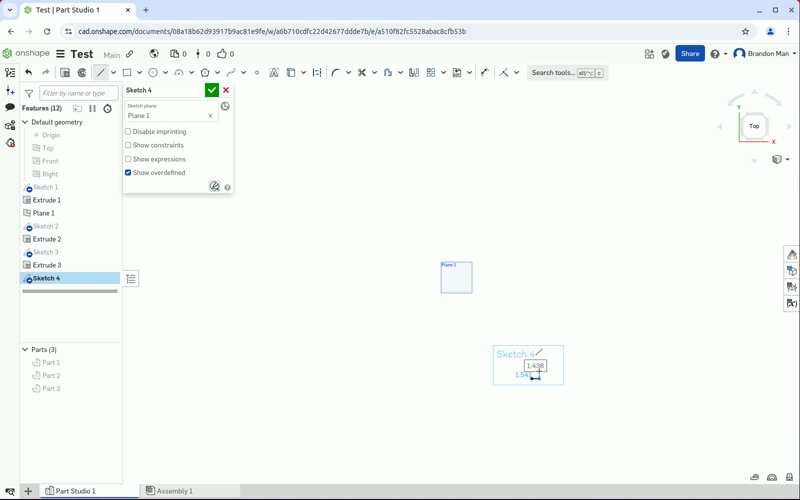
scroll(6)
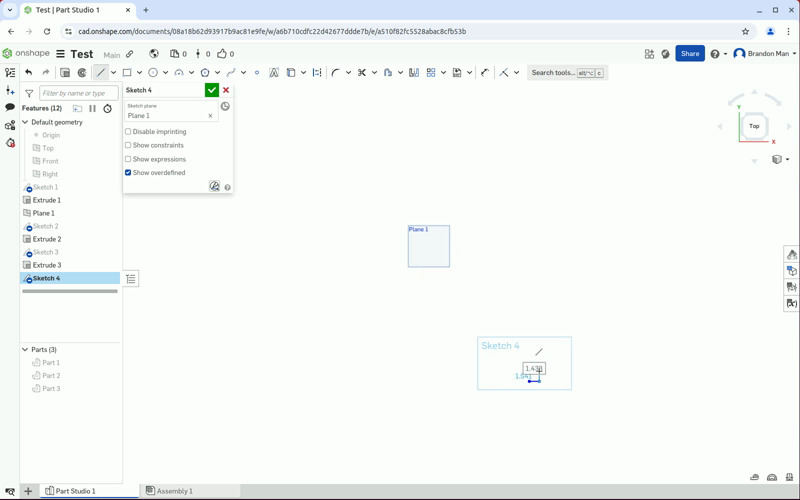
scroll(6)
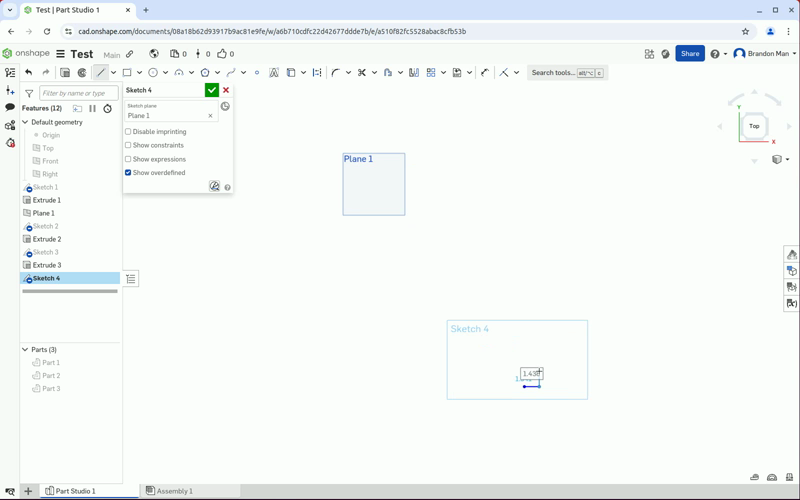
scroll(6)
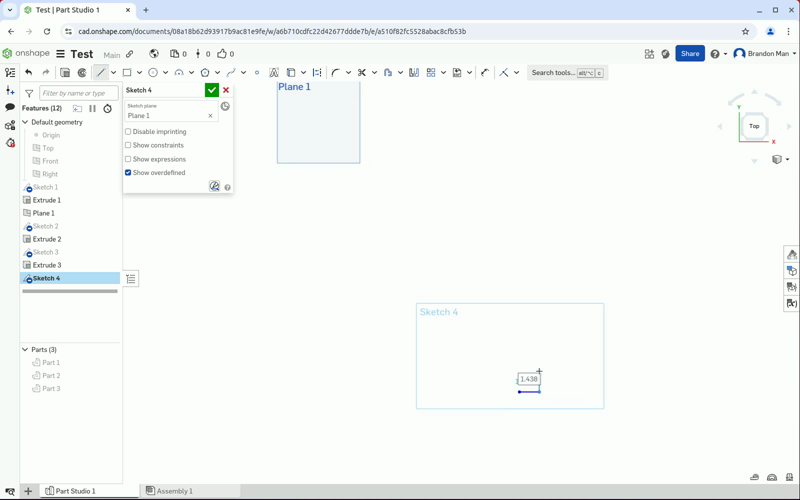
scroll(6)
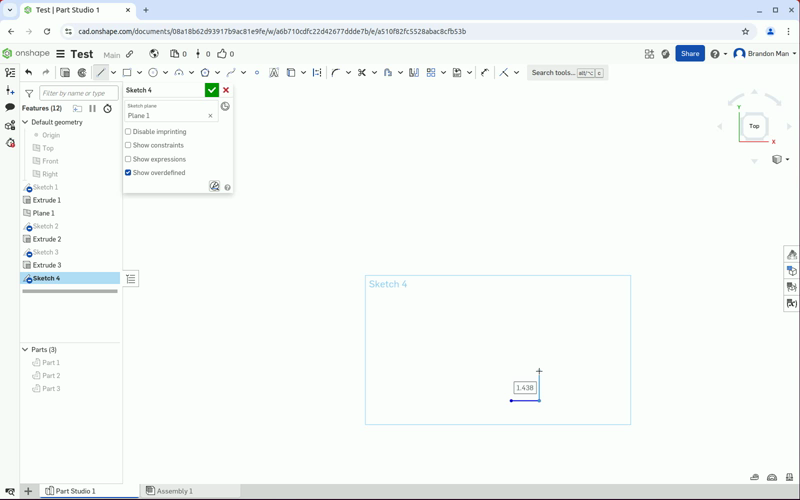
scroll(6)
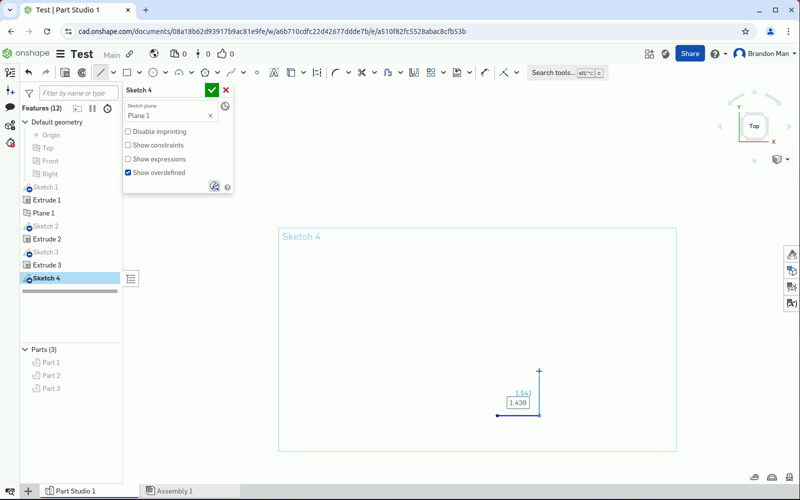
scroll(6)
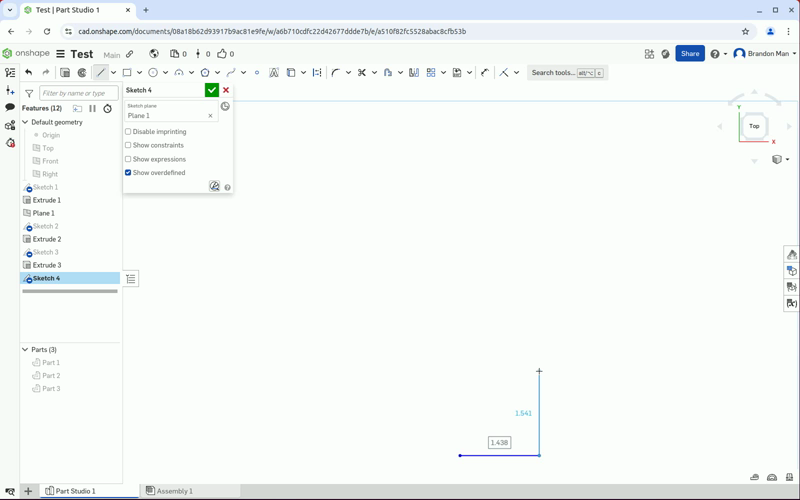
click(539, 370)
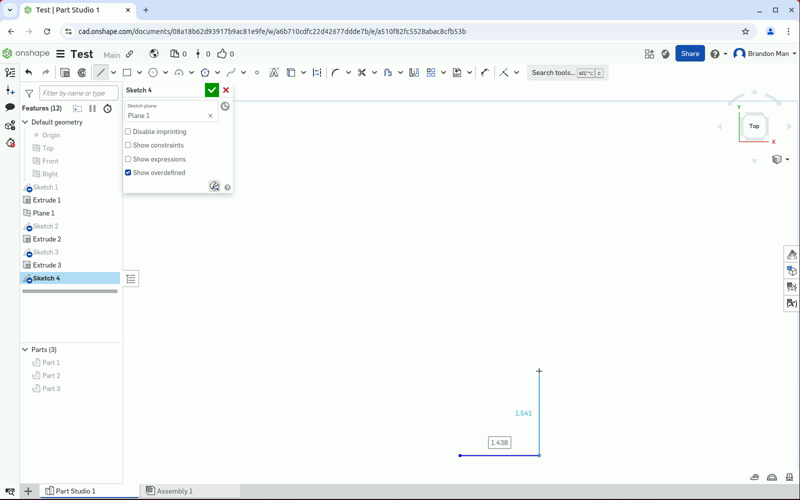
scroll(-6)
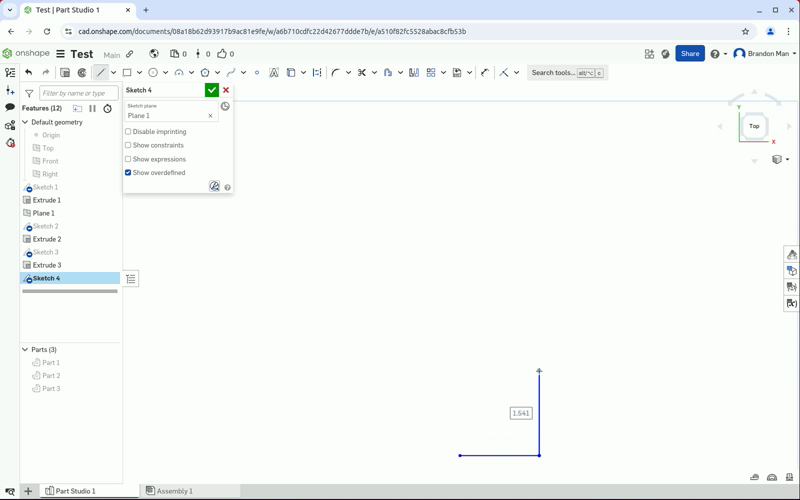
scroll(-6)
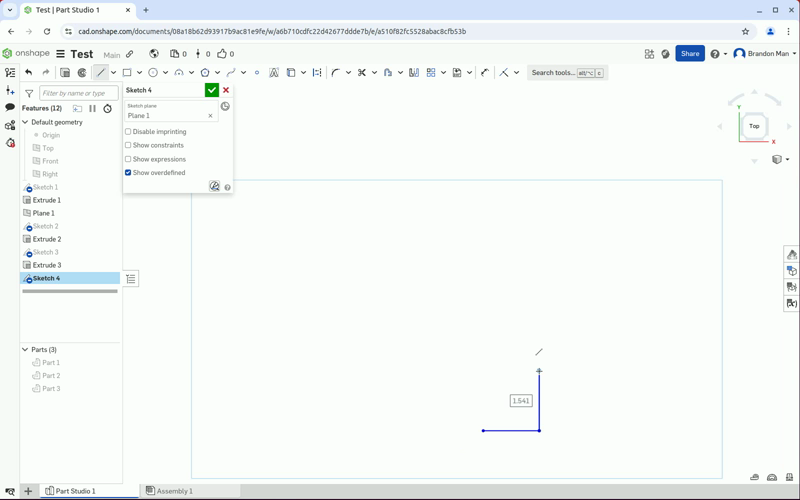
scroll(-6)
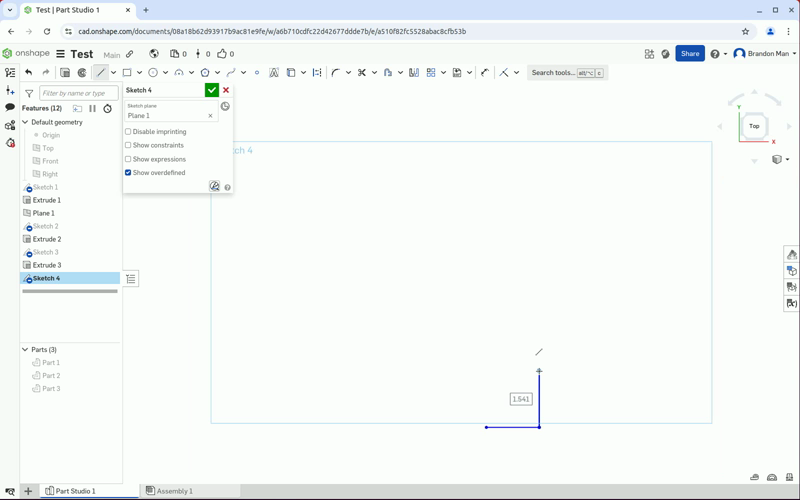
scroll(-6)
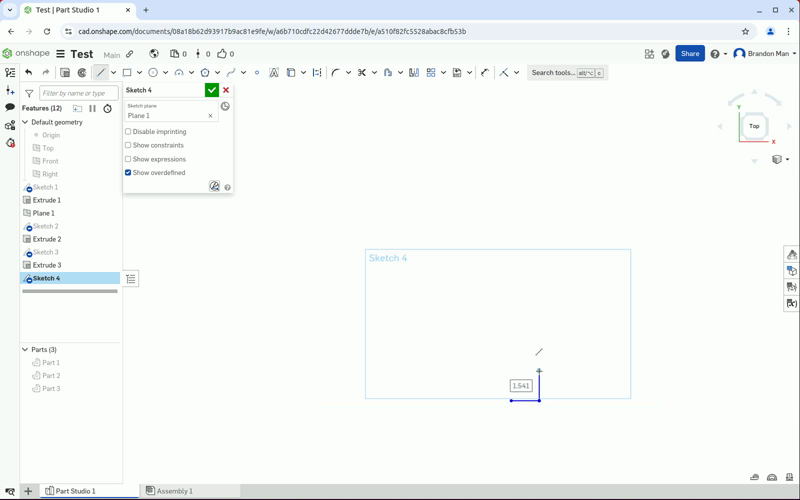
scroll(-6)
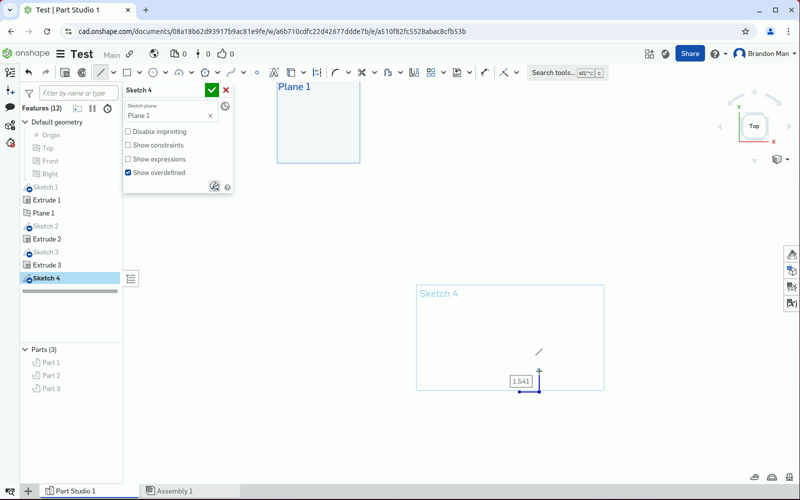
scroll(-6)
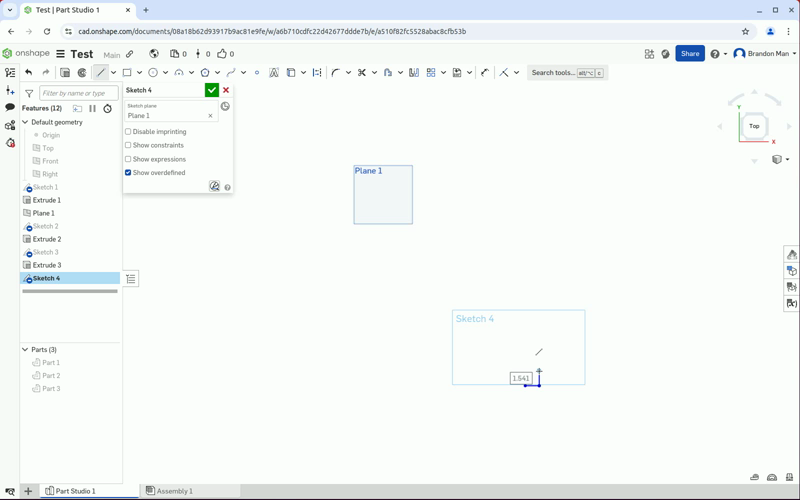
scroll(-6)
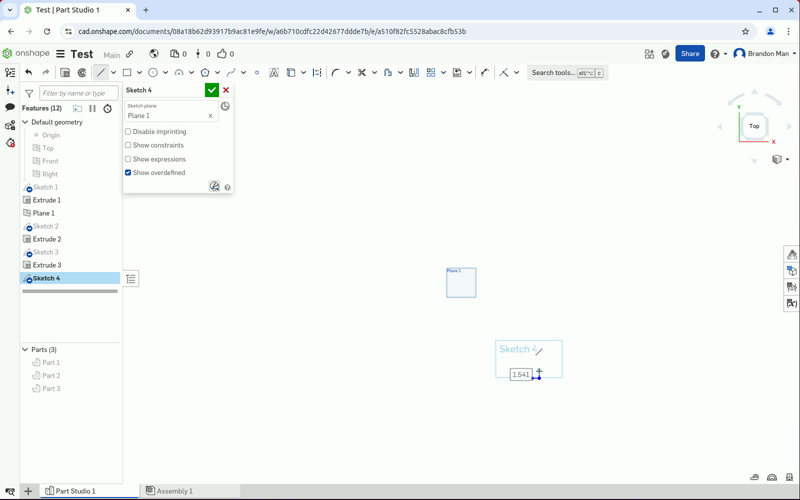
key_up(shift)
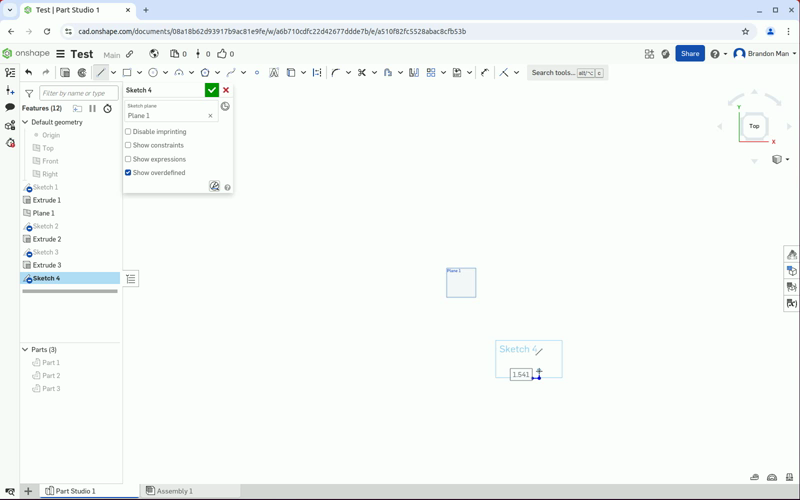
key_down(shift)
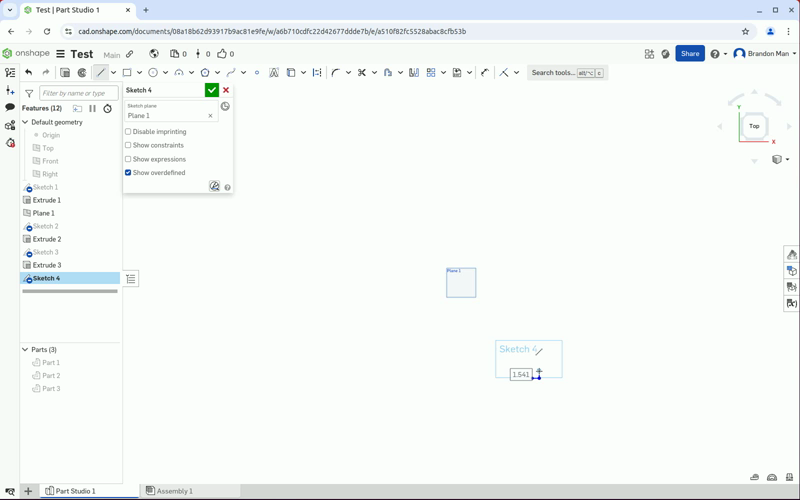
mouse_move(569, 370)
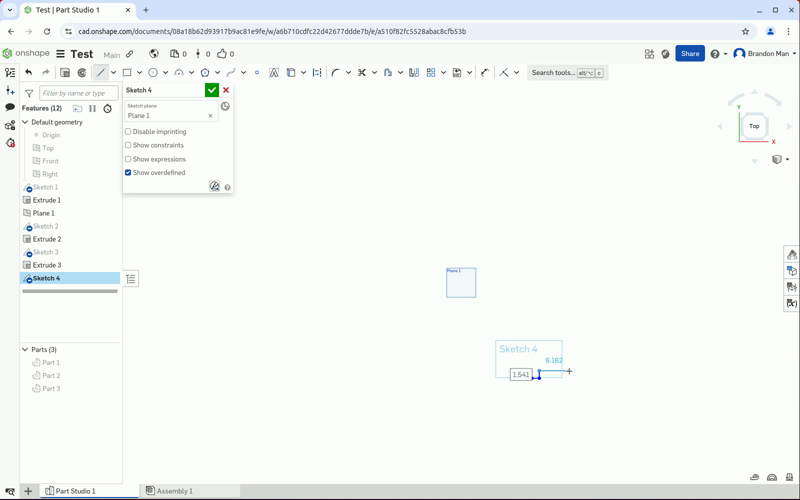
mouse_move(532, 370)
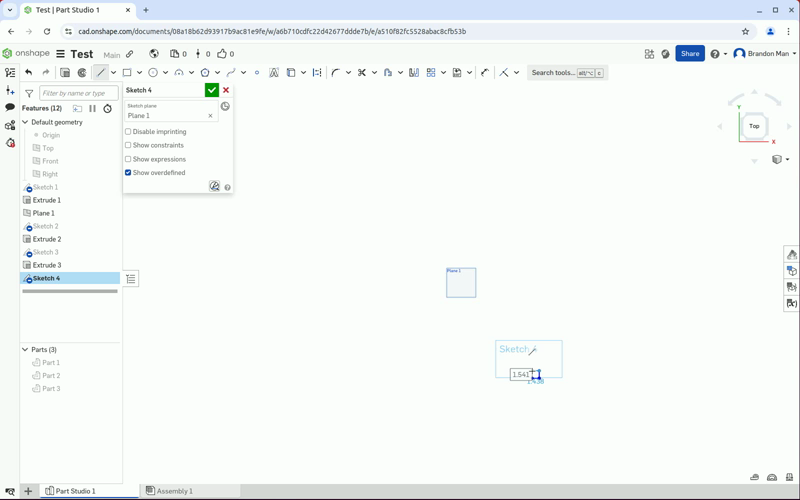
scroll(6)
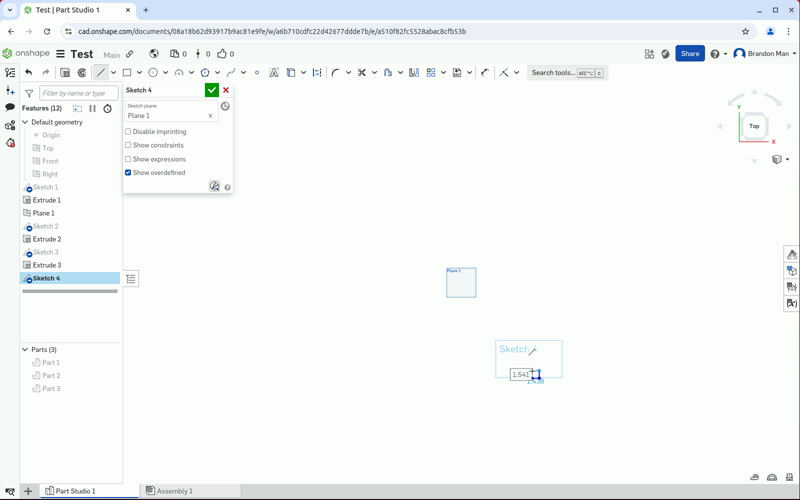
scroll(6)
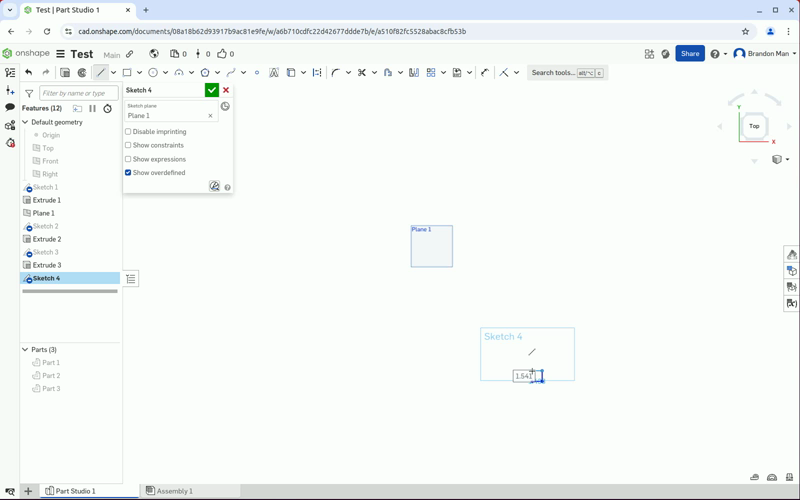
scroll(6)
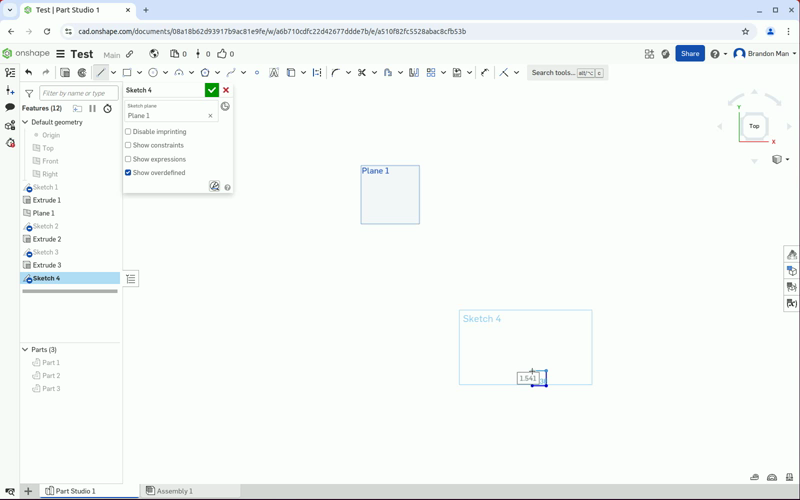
scroll(6)
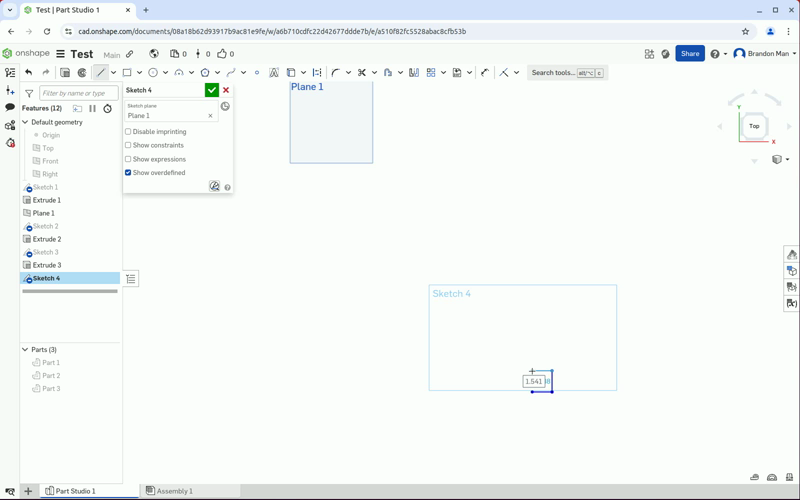
scroll(6)
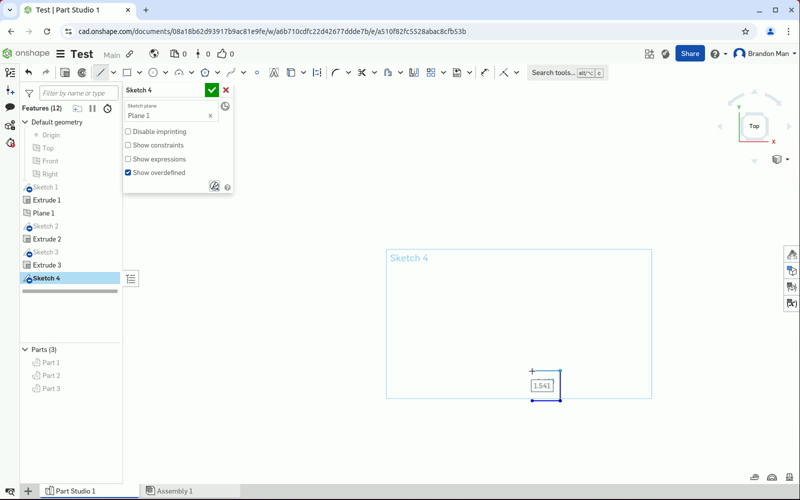
scroll(6)
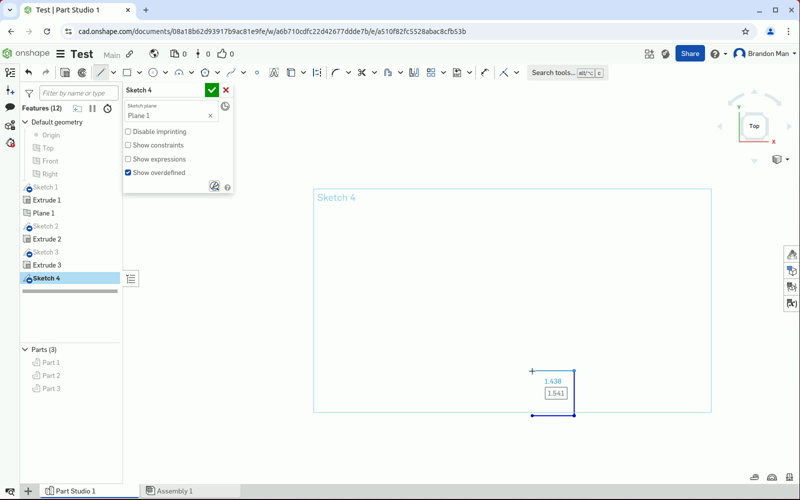
scroll(6)
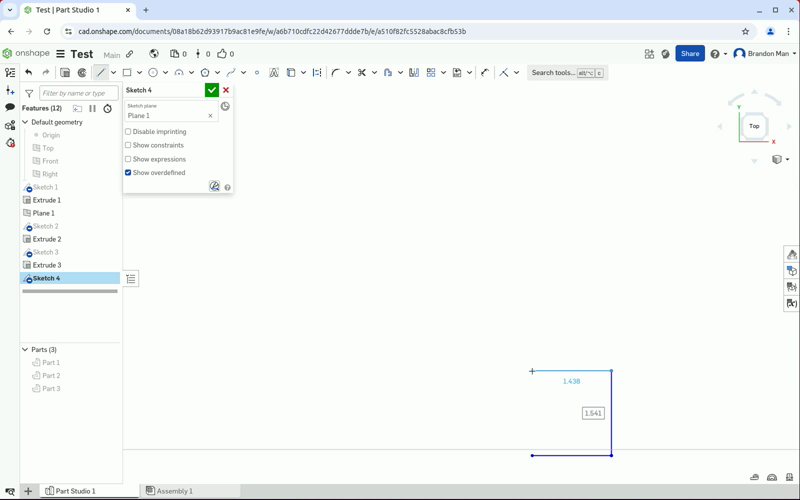
click(532, 370)
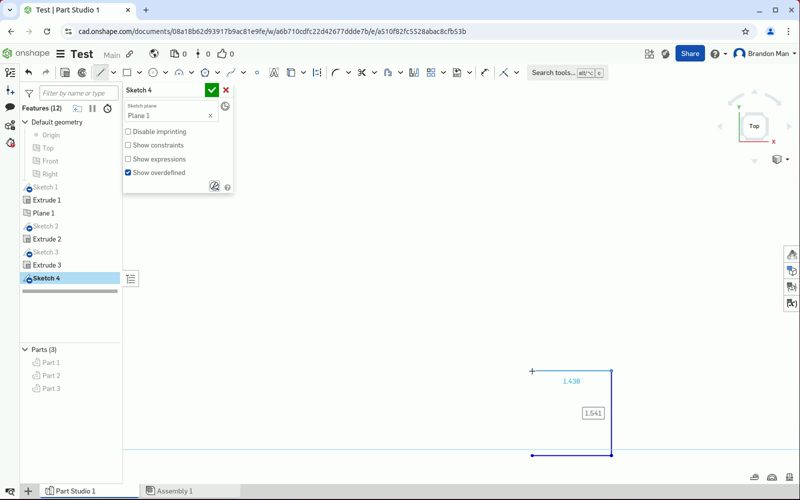
scroll(-6)
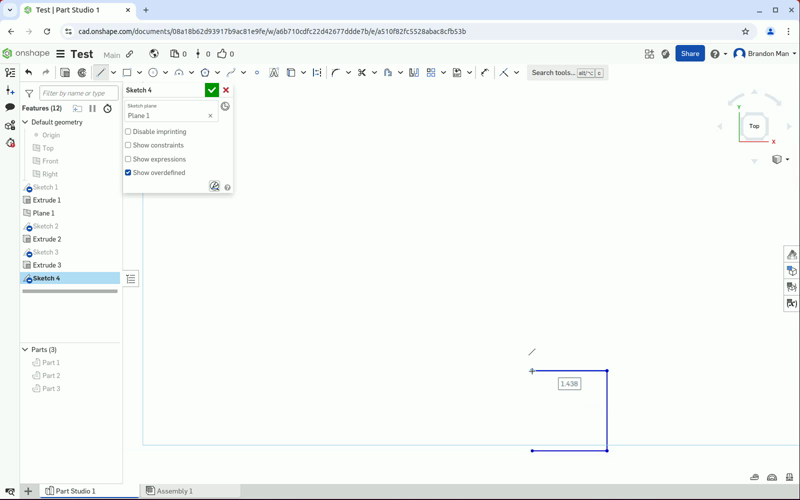
scroll(-6)
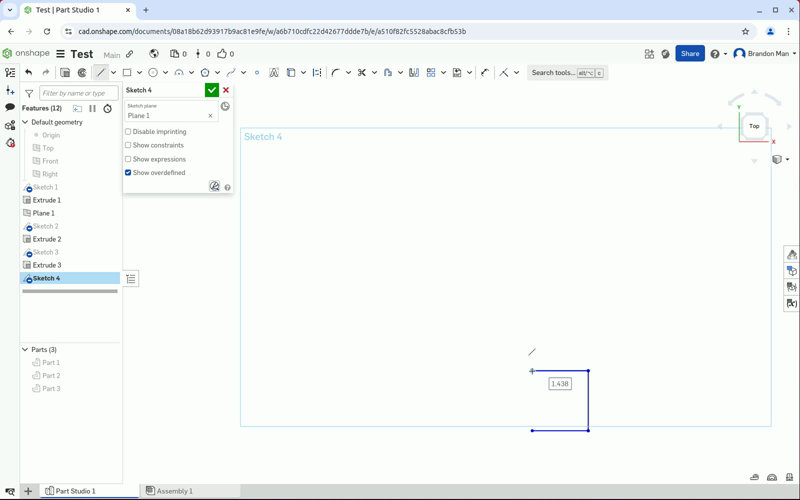
scroll(-6)
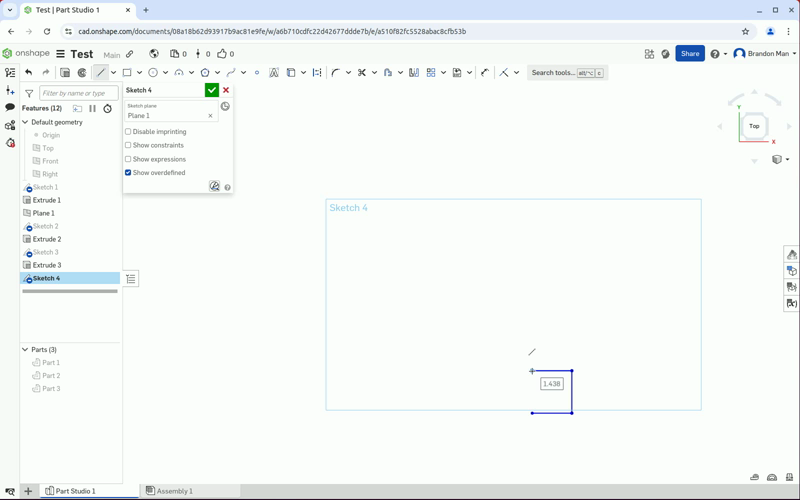
scroll(-6)
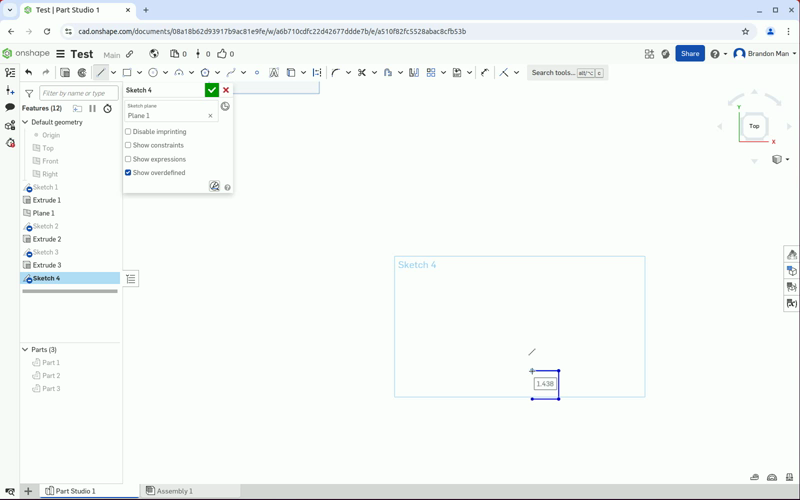
scroll(-6)
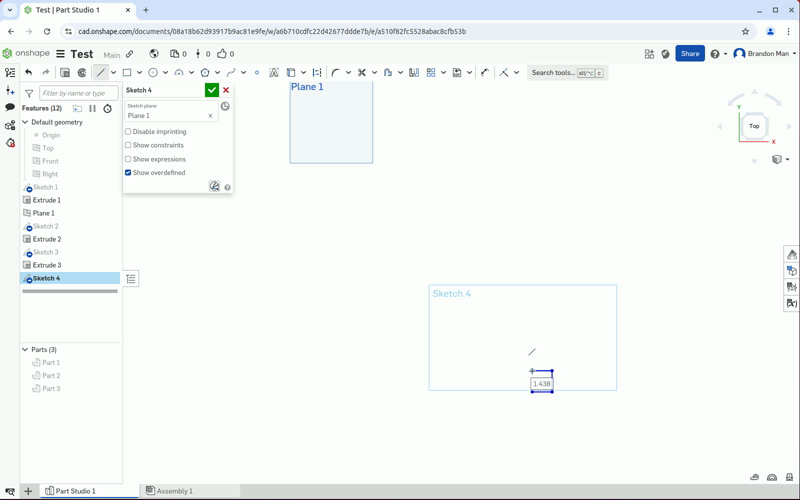
scroll(-6)
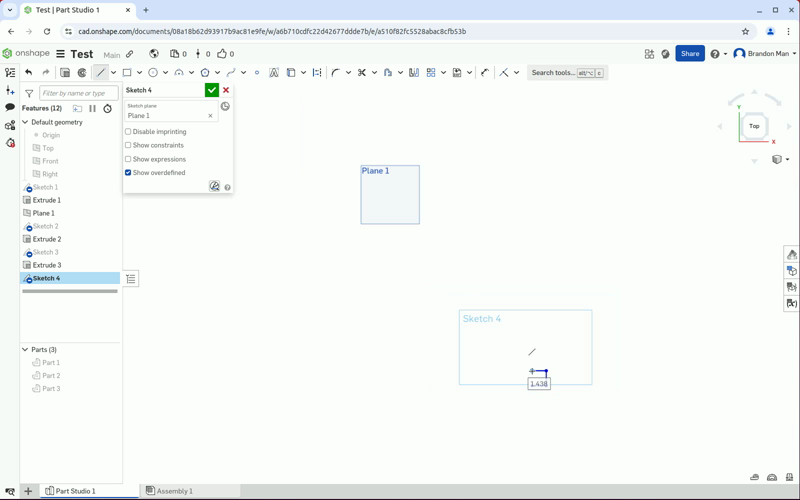
scroll(-6)
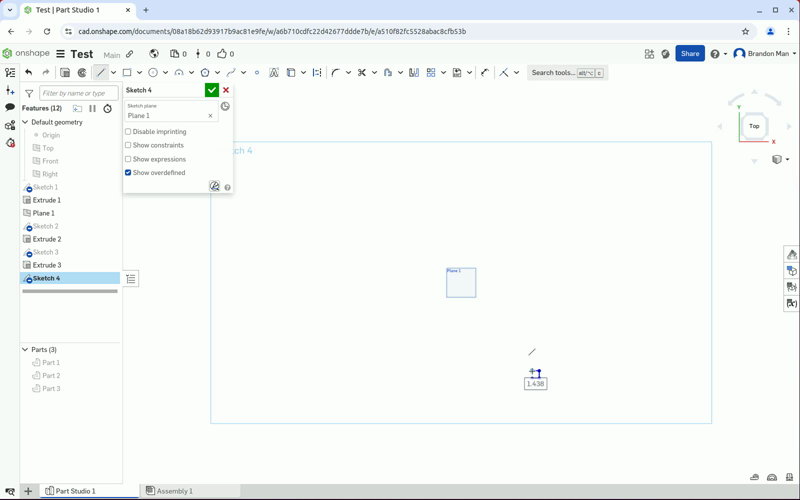
key_up(shift)
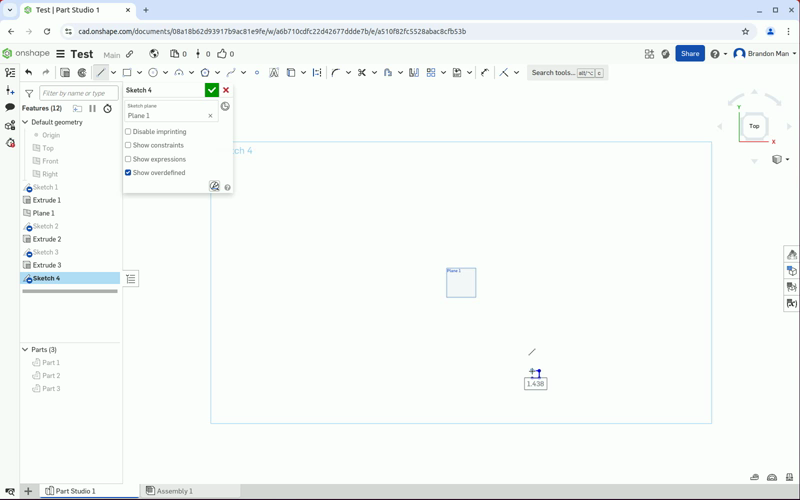
mouse_move(562, 370)
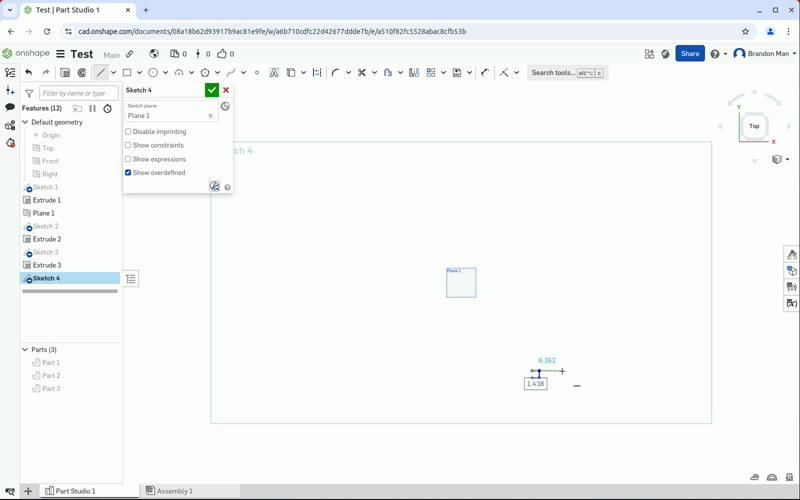
key_down(shift)
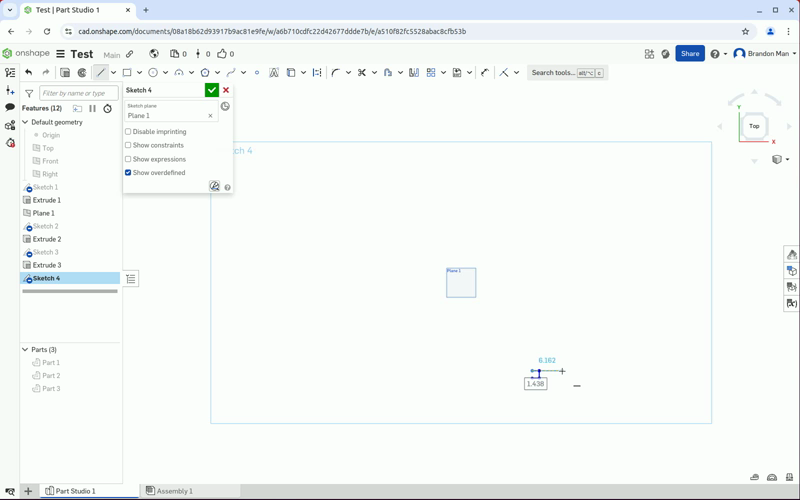
mouse_move(532, 378)
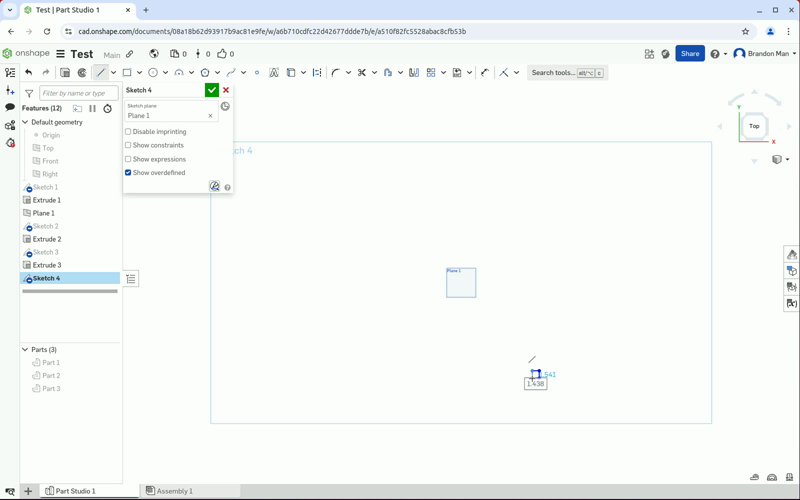
scroll(6)
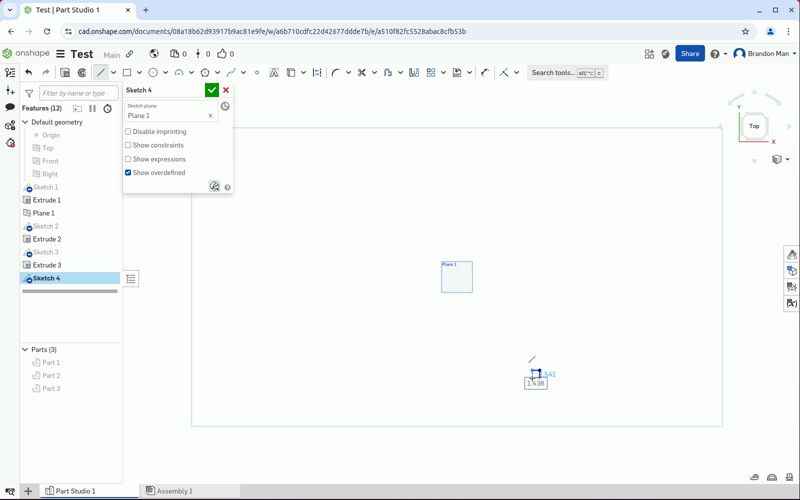
scroll(6)
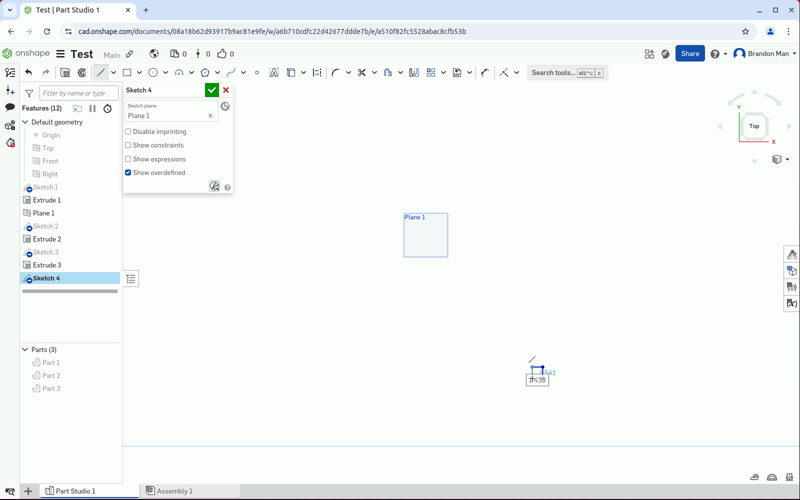
scroll(6)
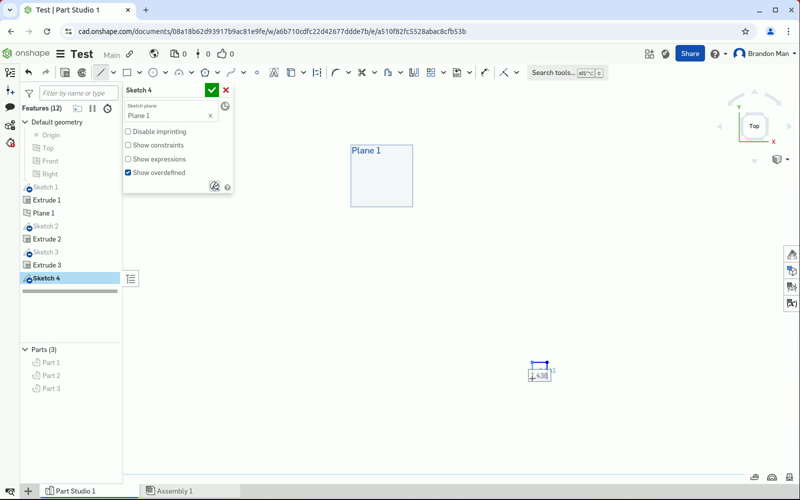
scroll(6)
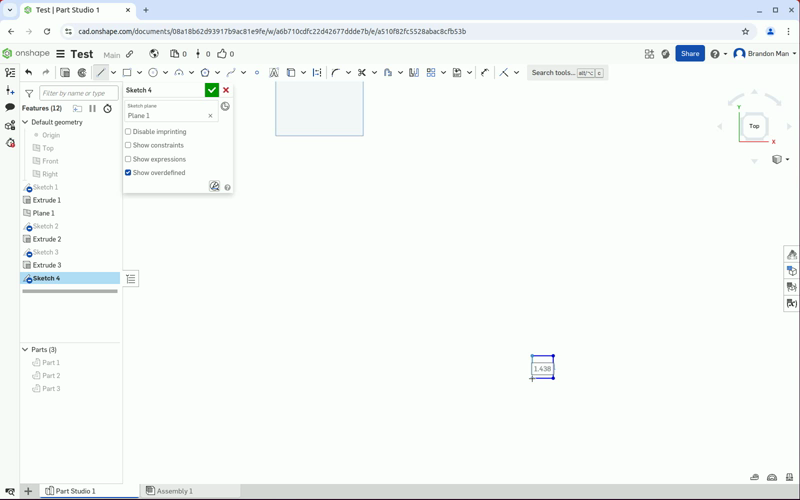
scroll(6)
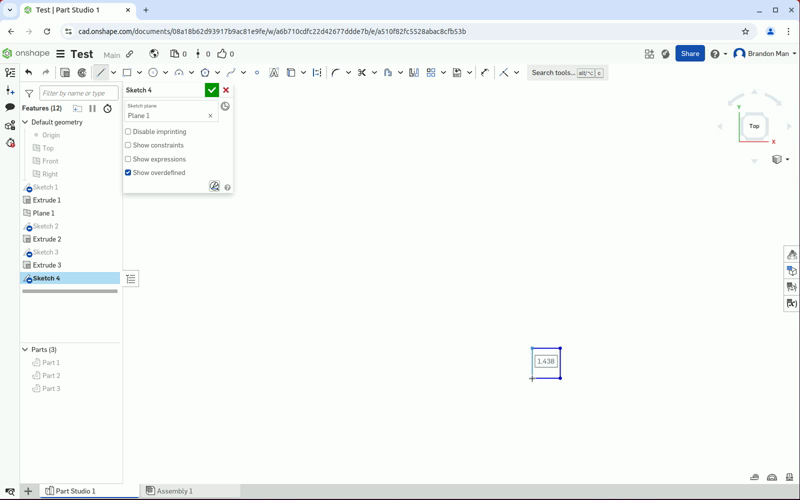
scroll(6)
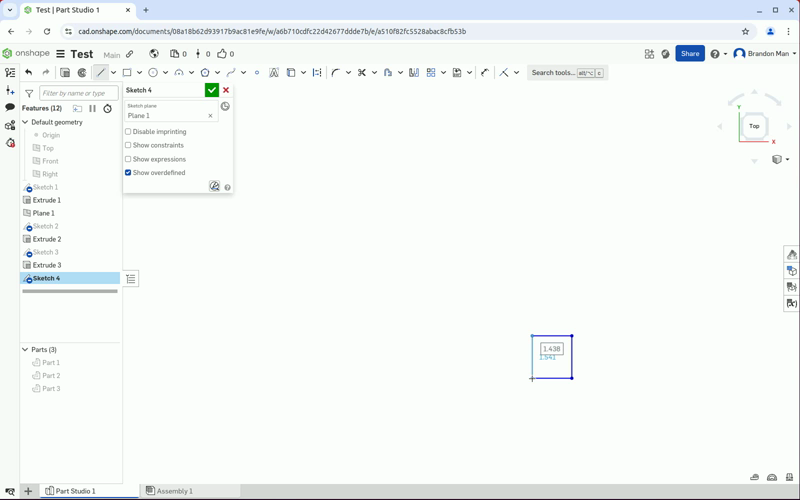
scroll(6)
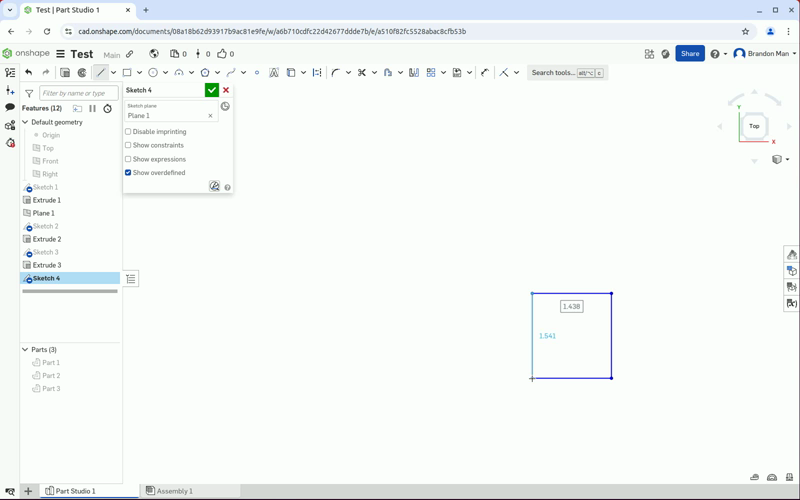
key_up(shift)
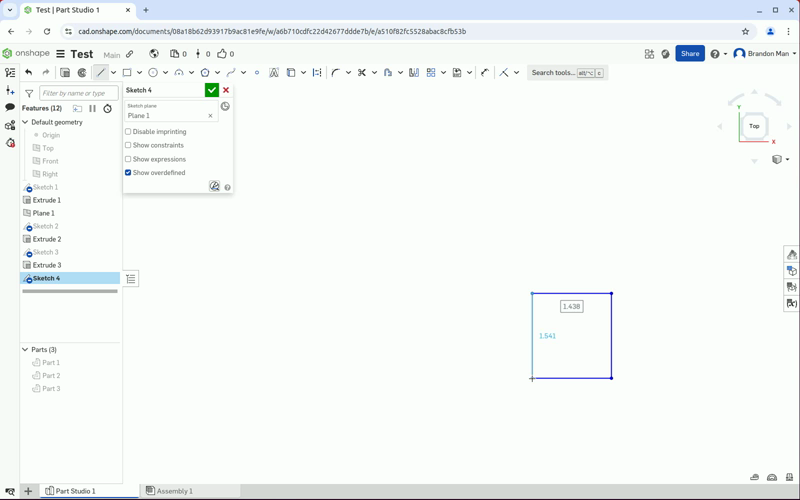
click(532, 378)
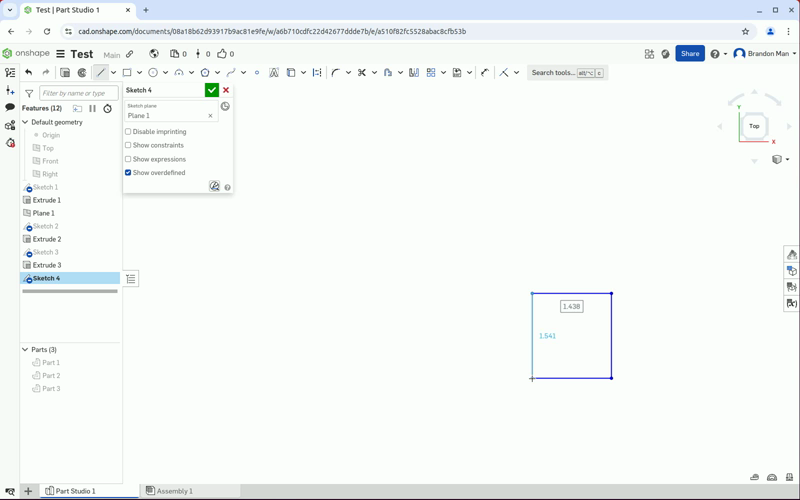
scroll(-6)
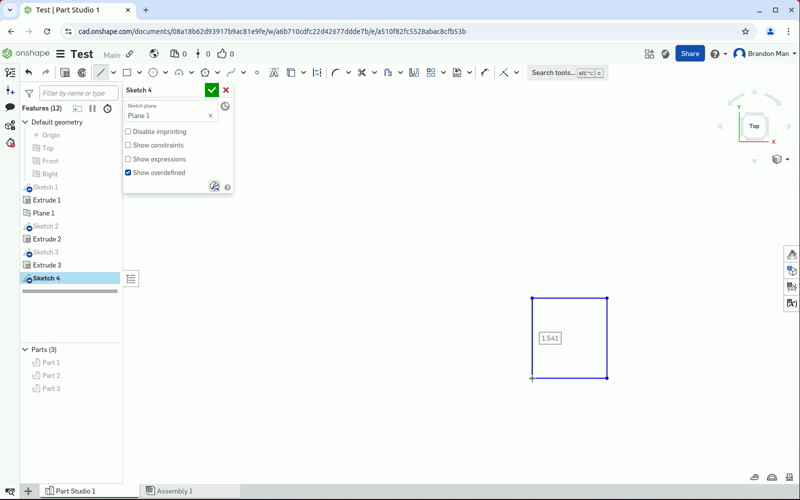
scroll(-6)
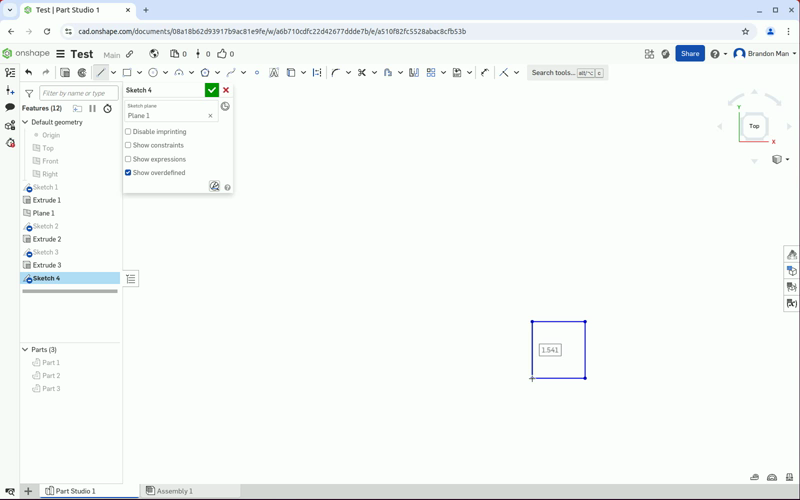
scroll(-6)
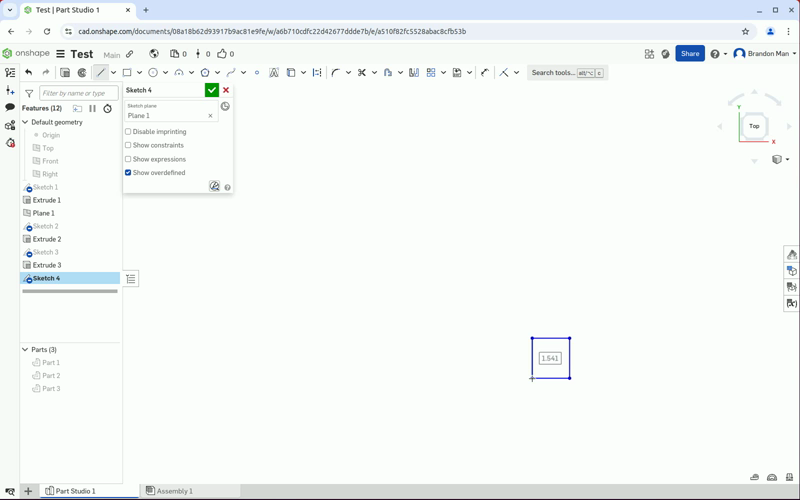
scroll(-6)
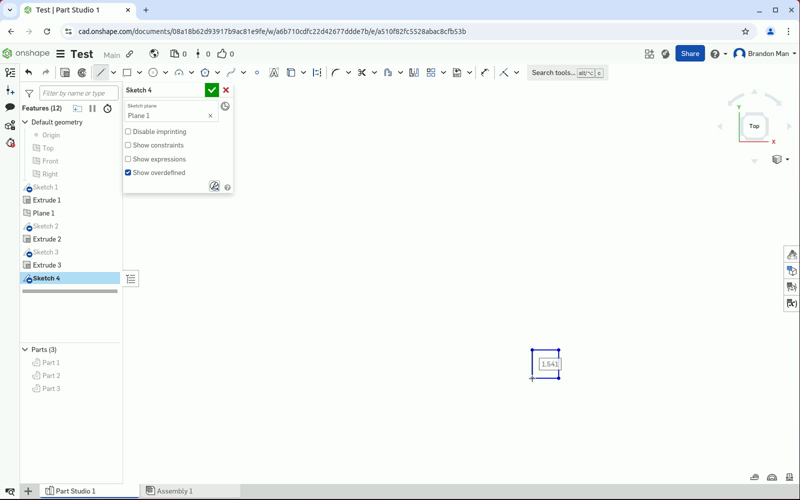
scroll(-6)
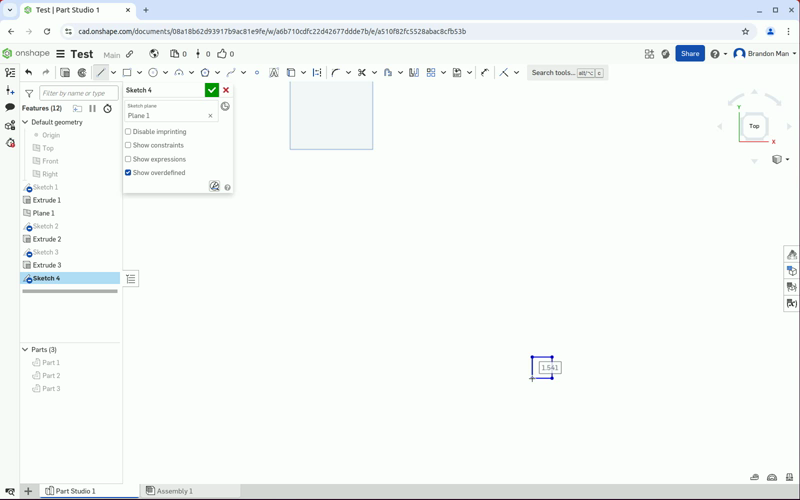
scroll(-6)
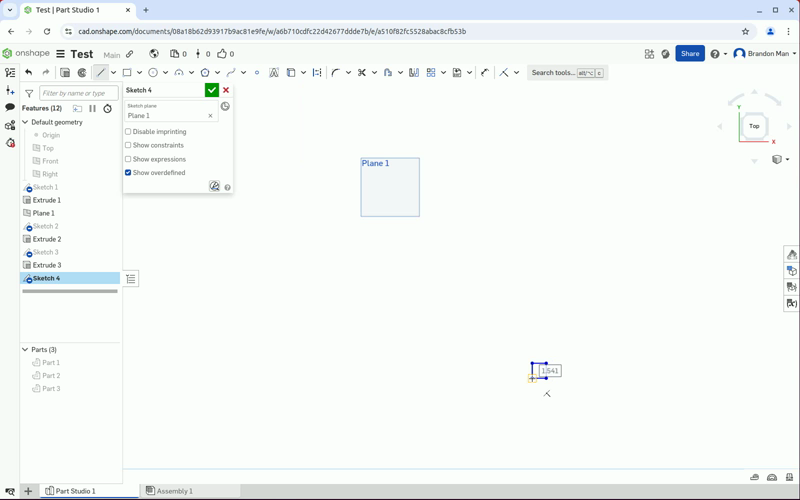
scroll(-6)
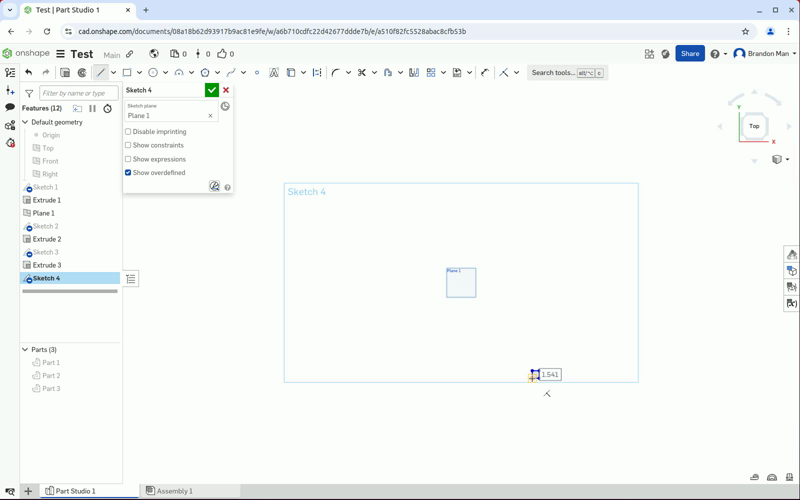
key(esc)
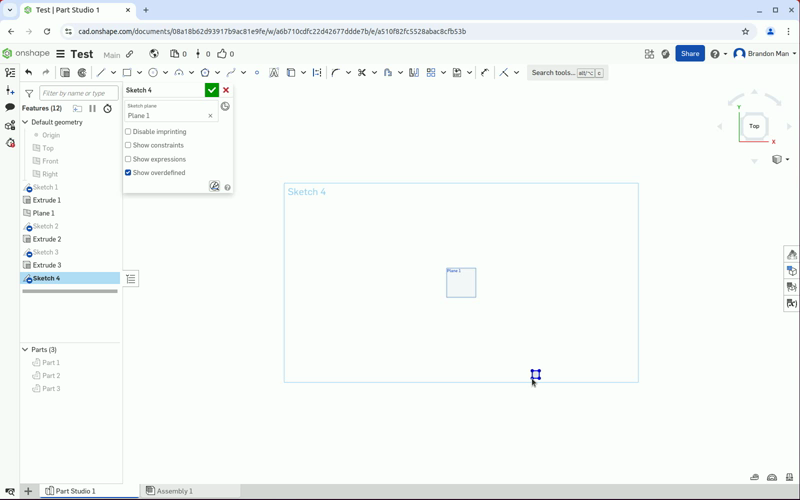
mouse_move(535, 371)
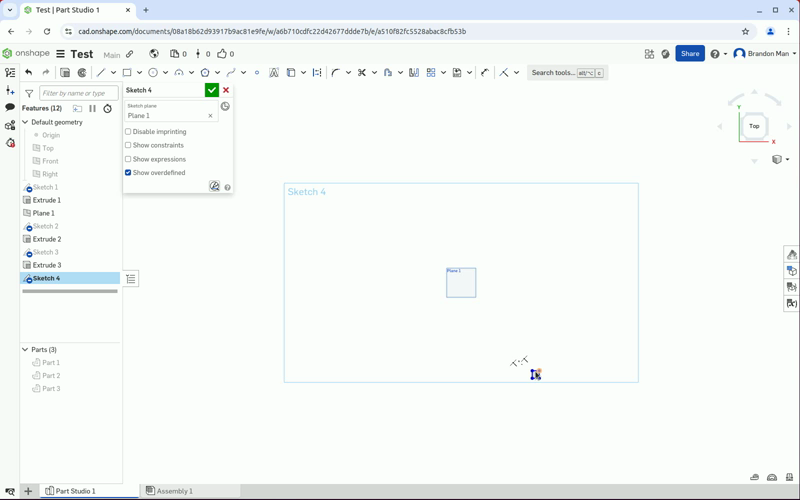
scroll(6)
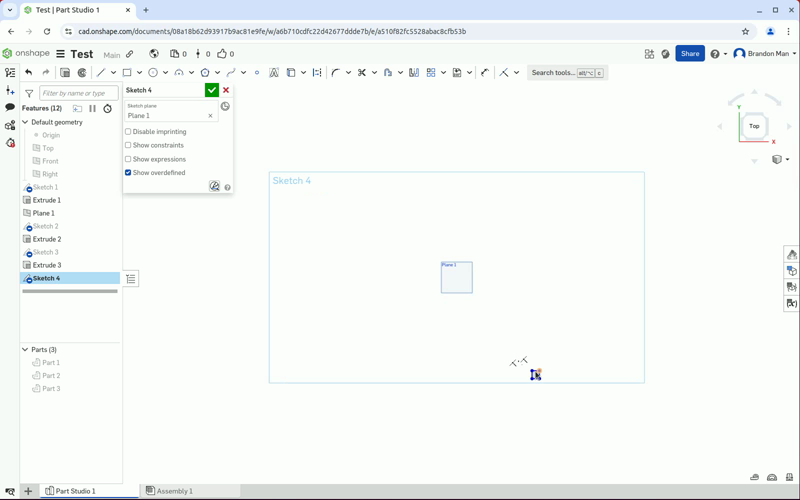
scroll(6)
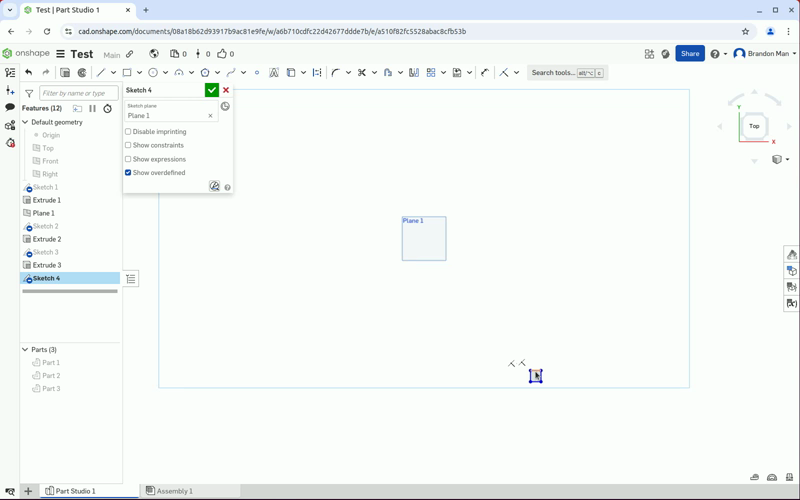
scroll(6)
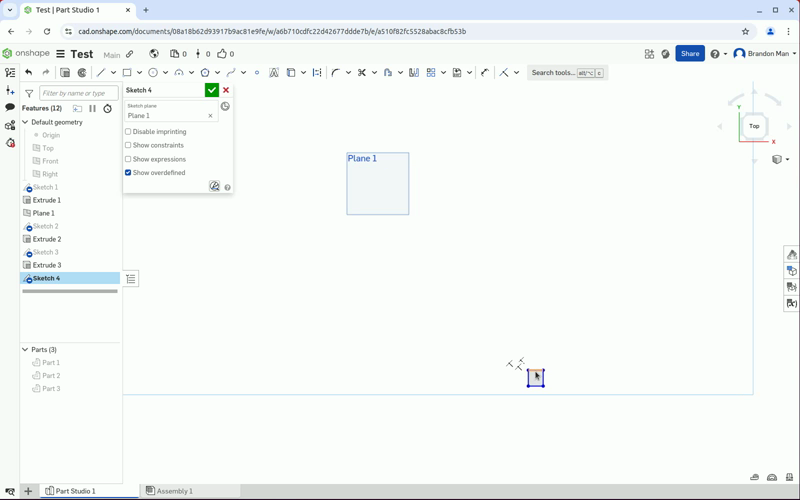
scroll(6)
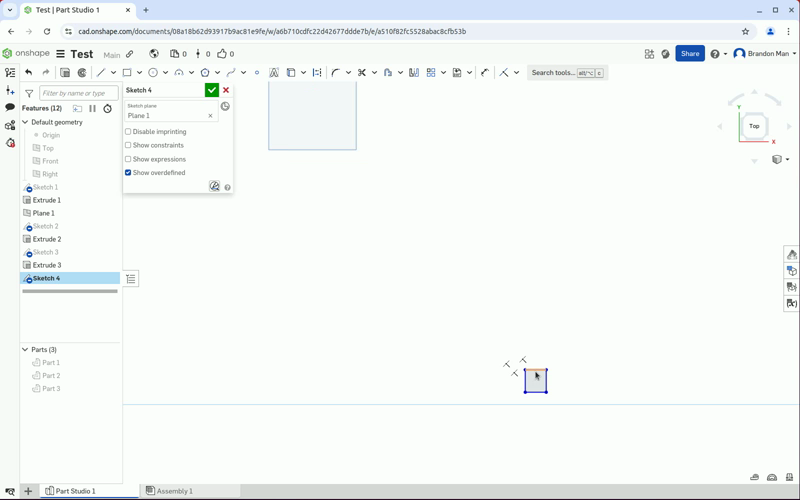
scroll(6)
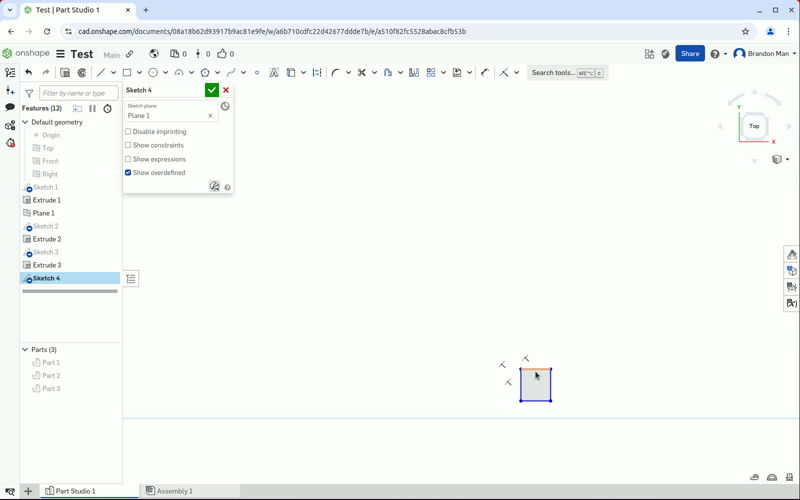
scroll(6)
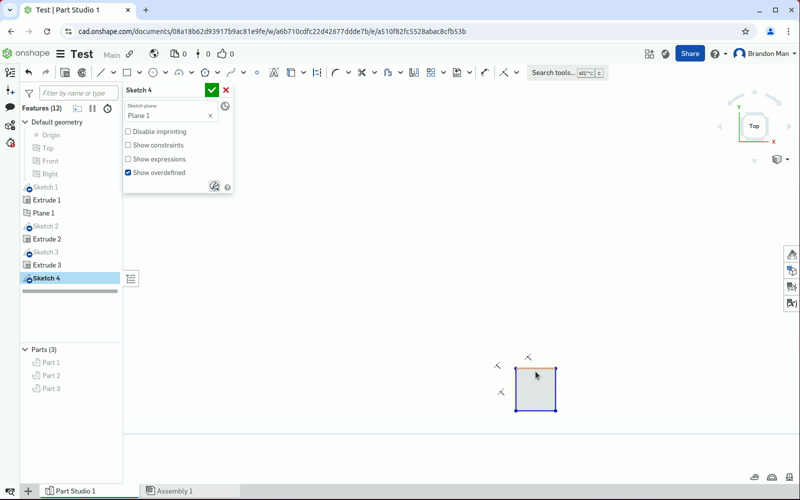
scroll(6)
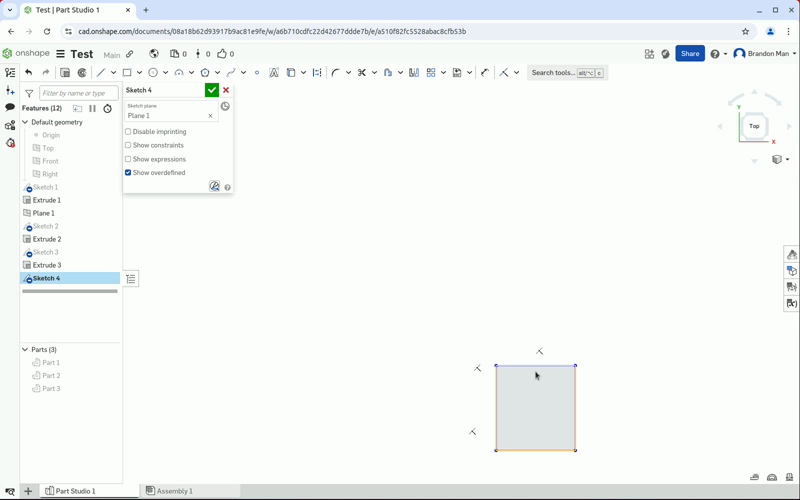
click(535, 371)
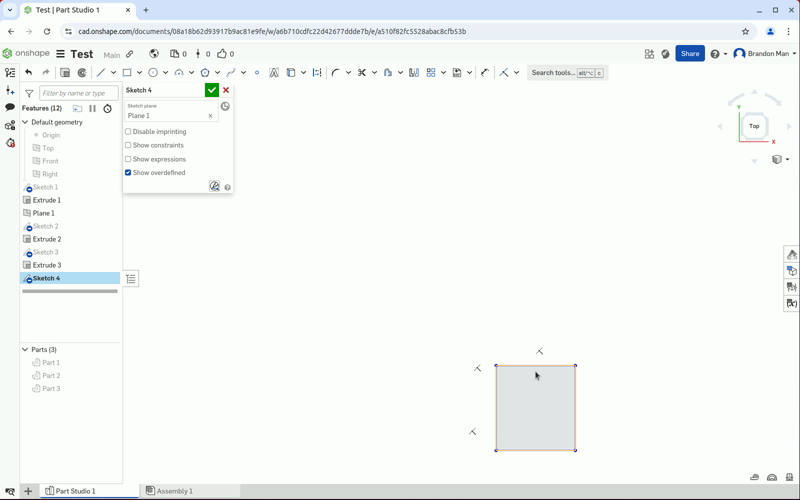
scroll(-6)
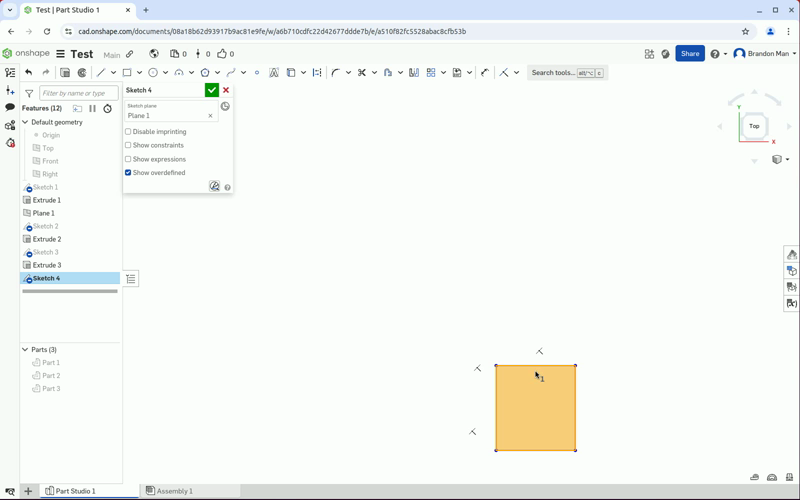
scroll(-6)
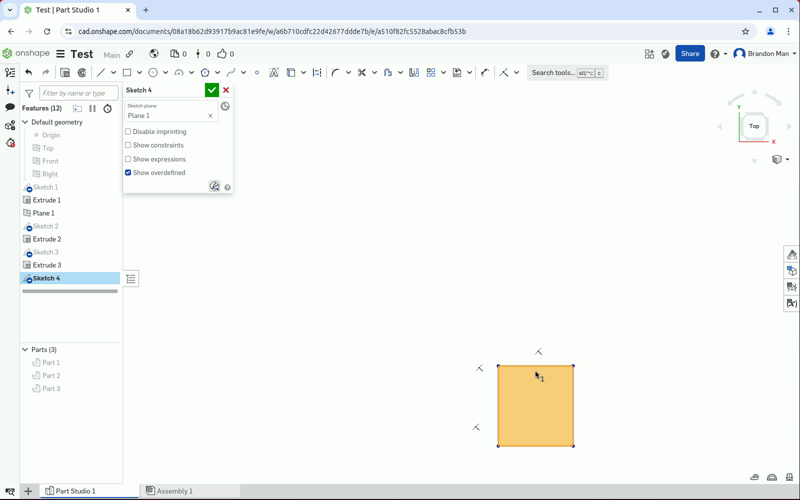
scroll(-6)
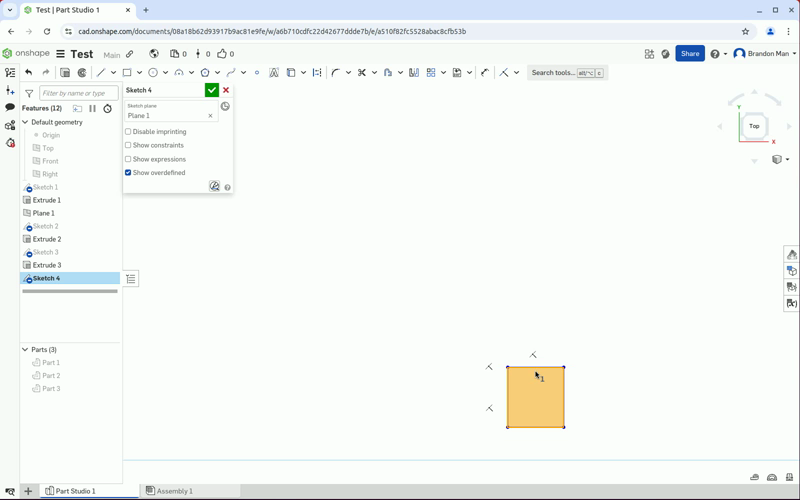
scroll(-6)
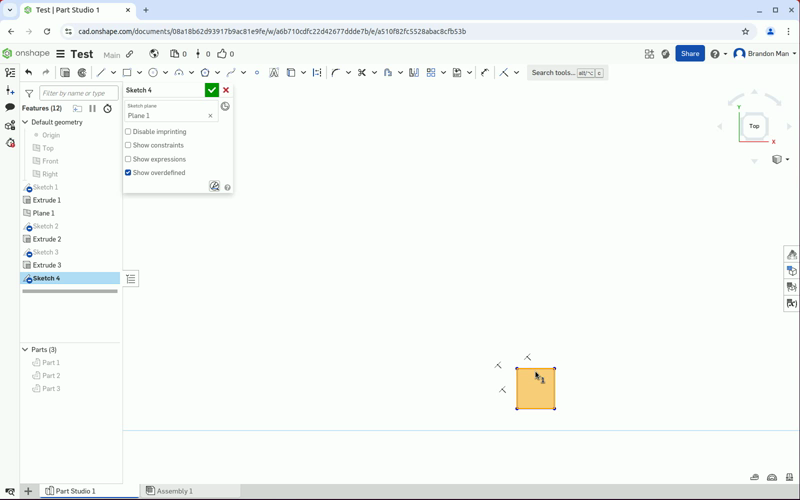
scroll(-6)
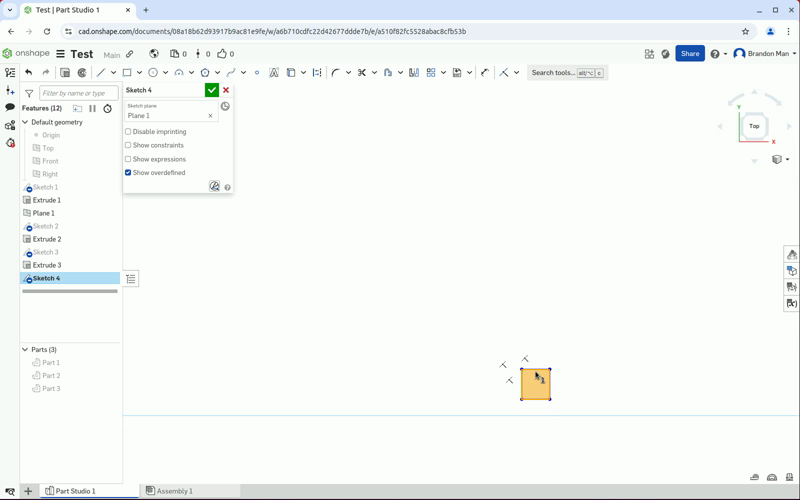
scroll(-6)
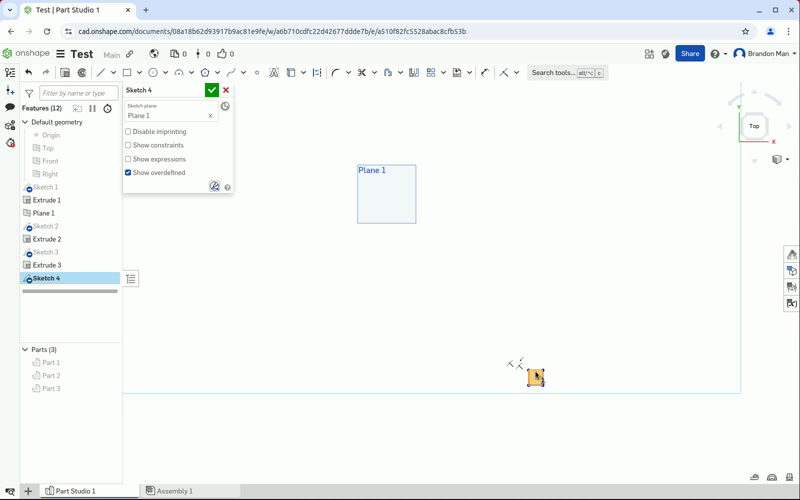
scroll(-6)
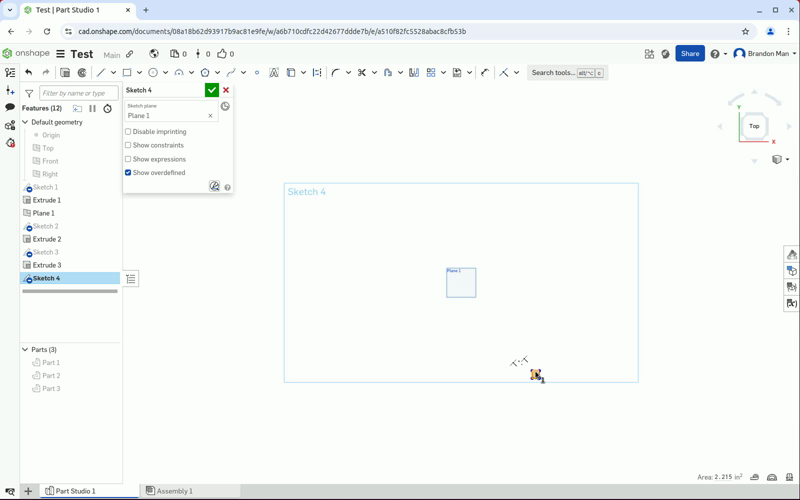
mouse_move(73, 352)
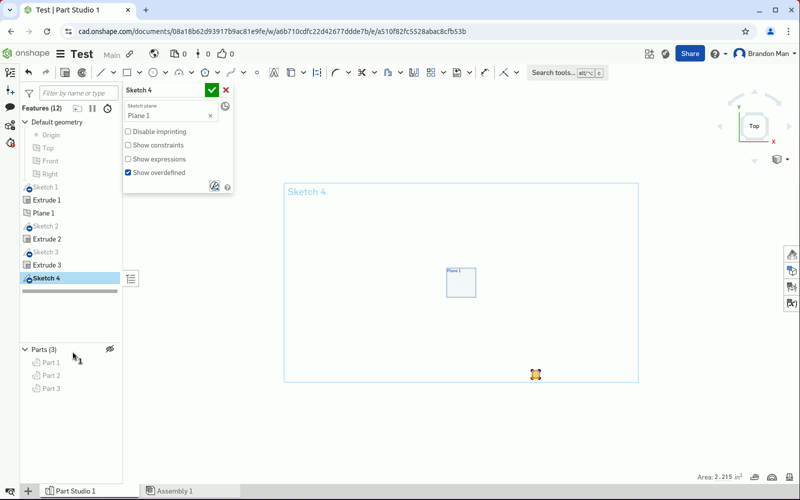
key(shift+y)
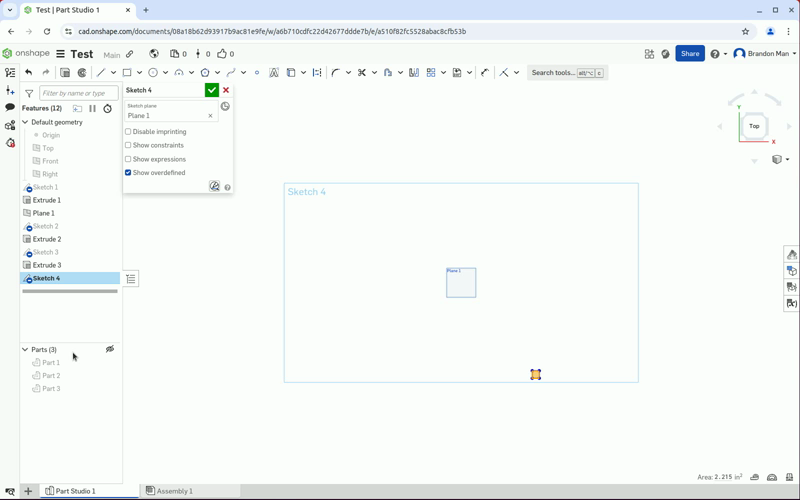
key(shift+e)
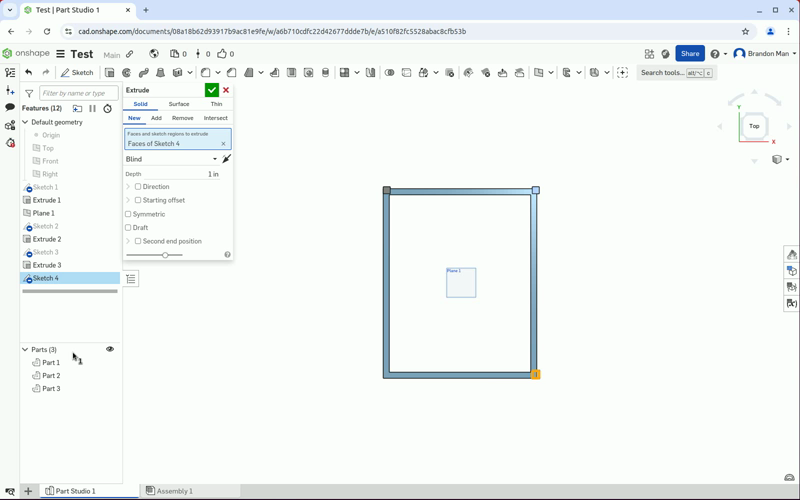
mouse_move(143, 106)
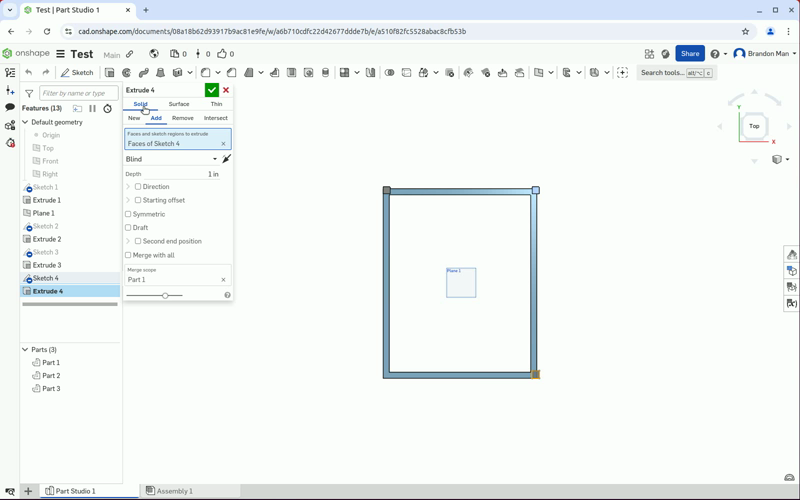
click(143, 106)
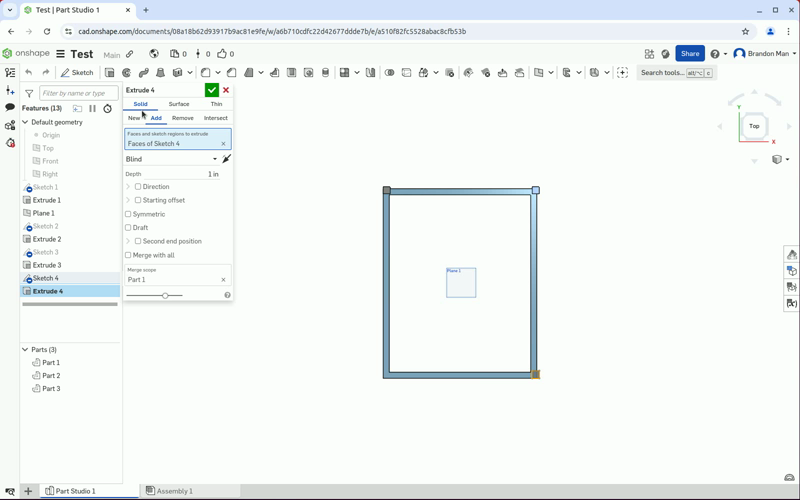
mouse_move(137, 120)
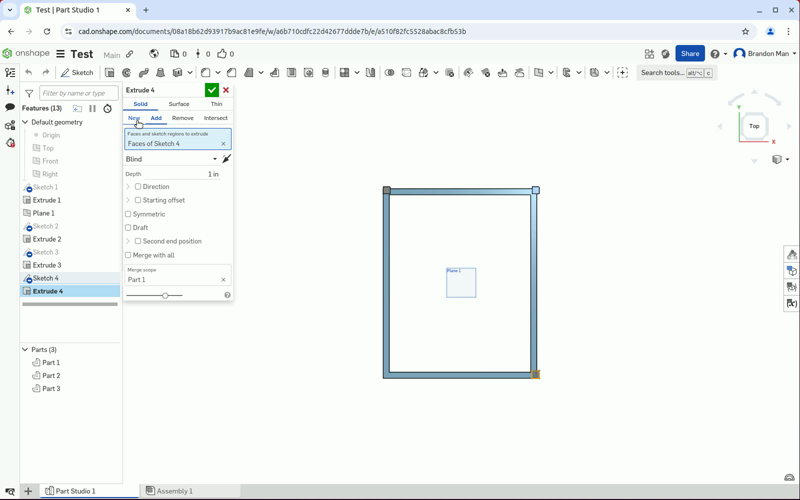
click(137, 120)
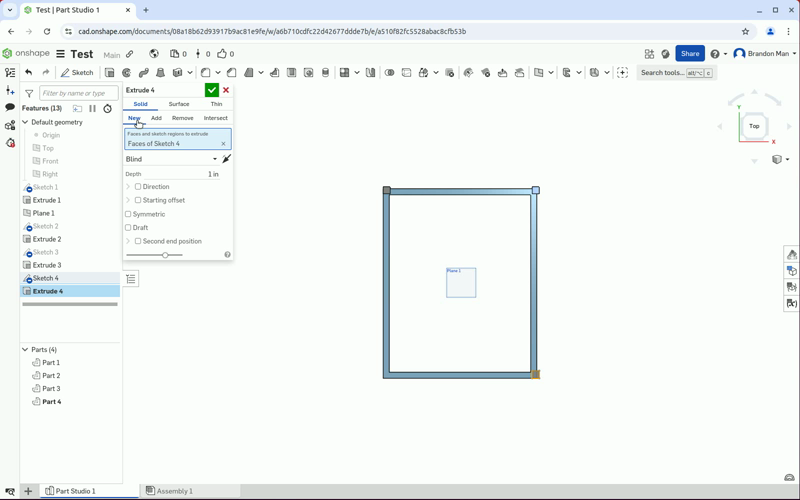
key(tab, 4)
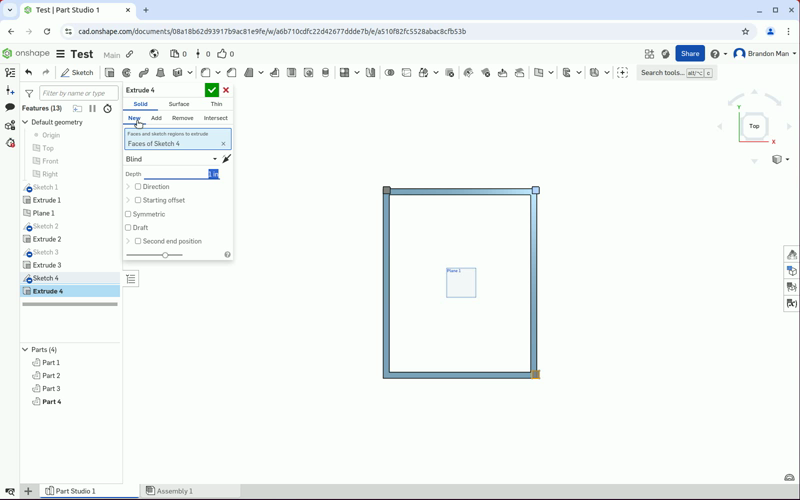
text(20.701)
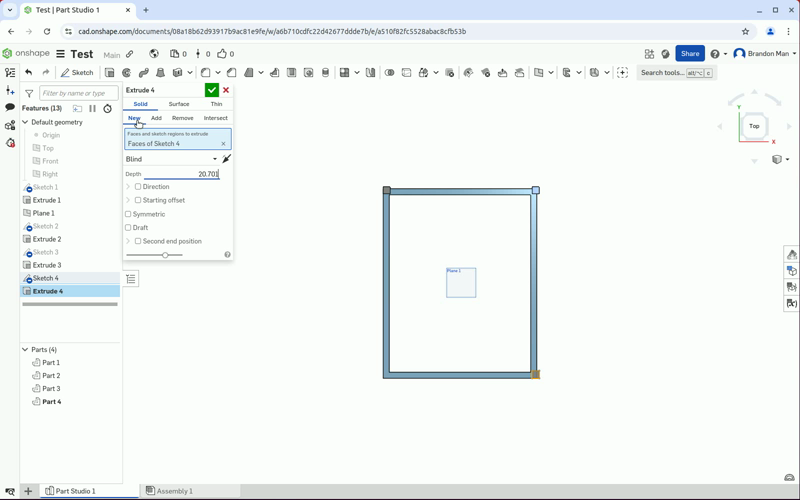
key(enter)
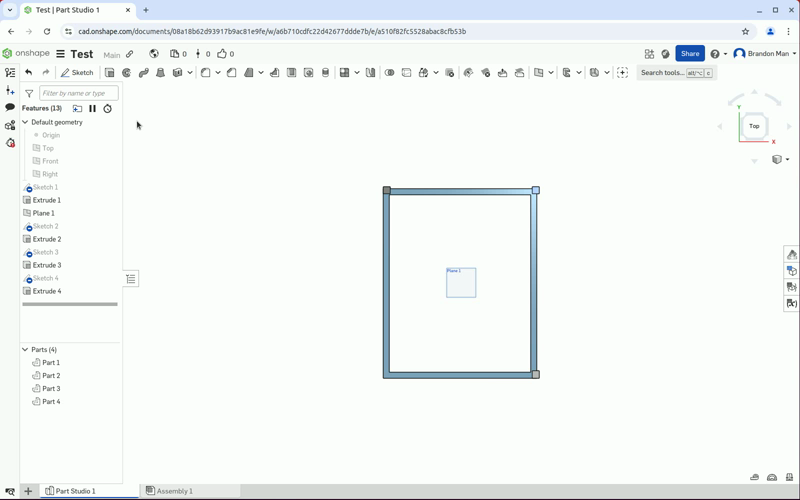
key(shift+h)
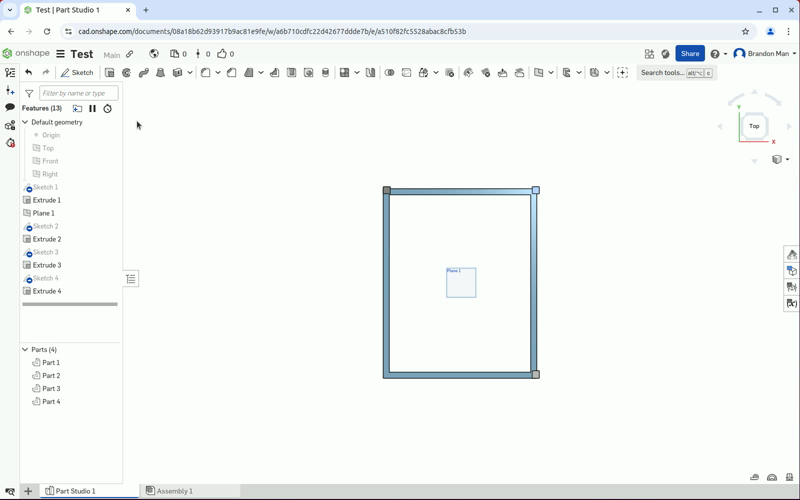
key(shift+h)
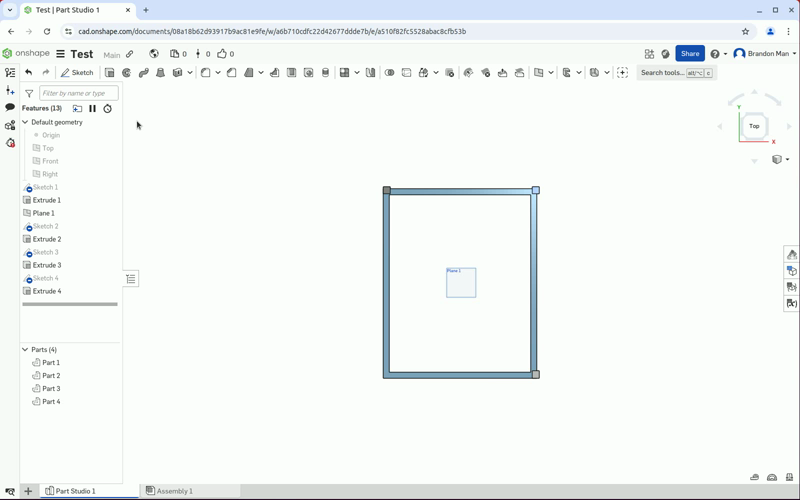
mouse_move(73, 189)
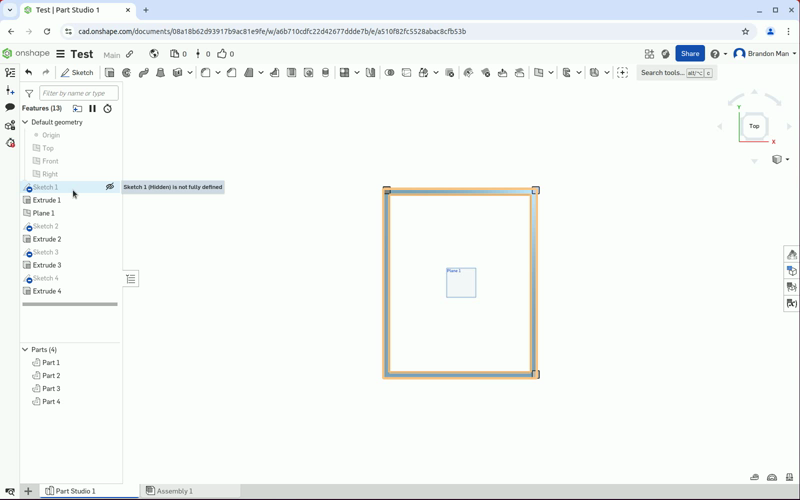
click(73, 189)
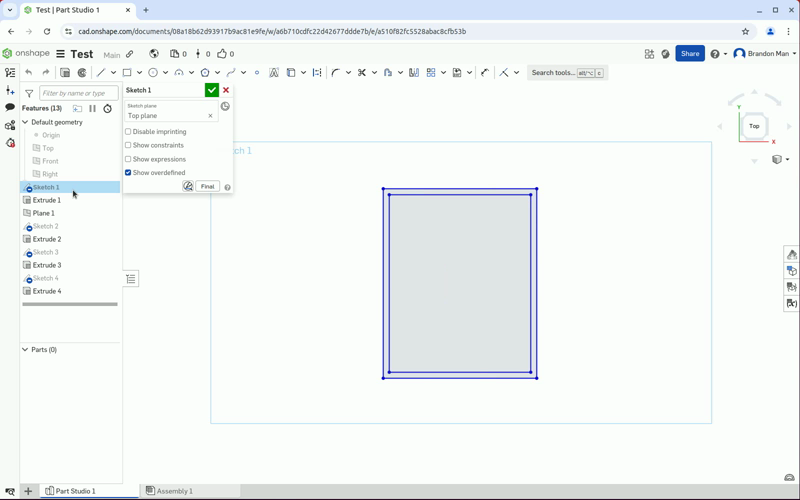
mouse_move(229, 92)
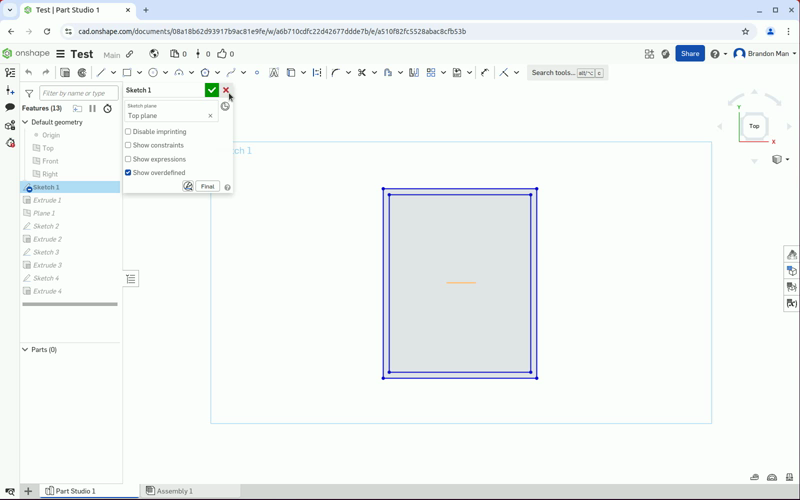
click(229, 92)
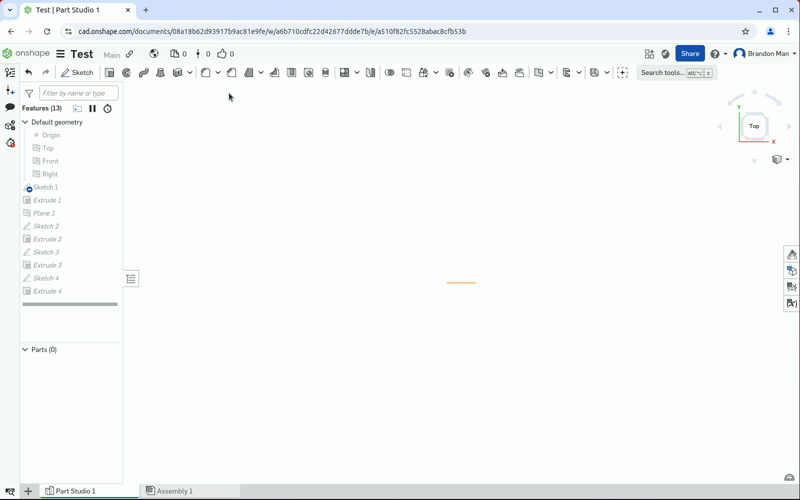
key(shift+s)
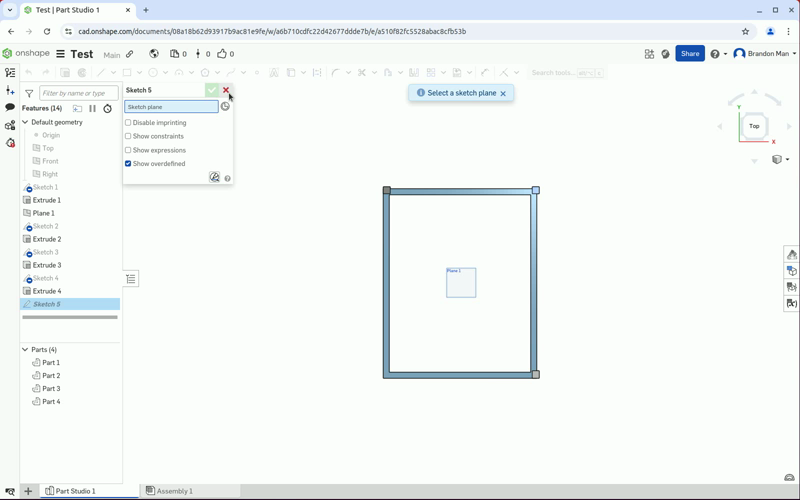
mouse_move(73, 215)
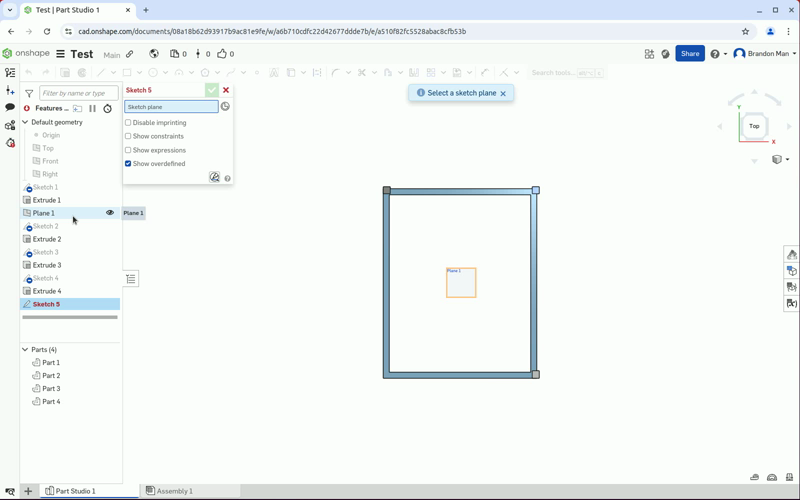
click(73, 215)
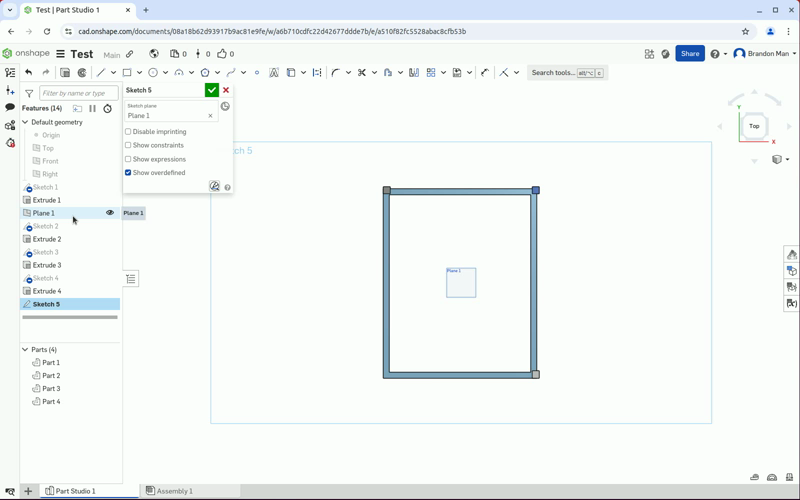
mouse_move(73, 352)
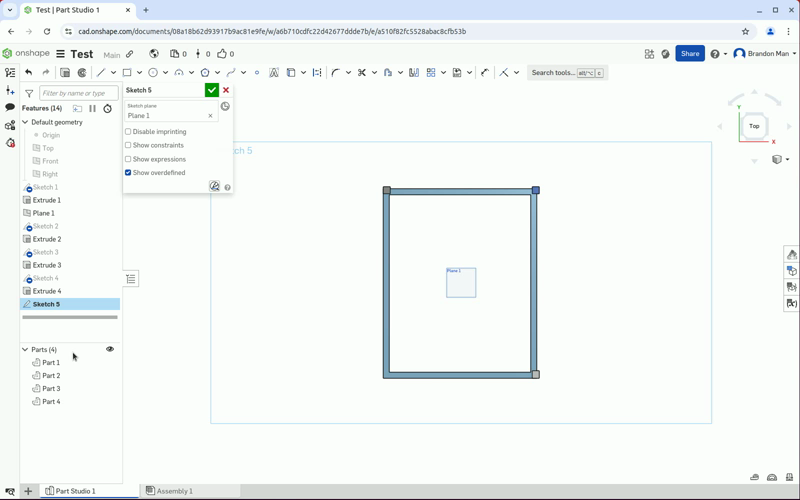
key(y)
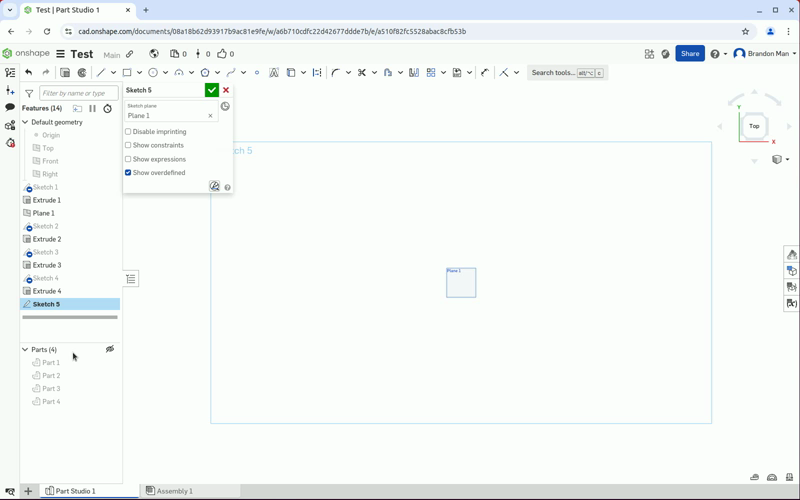
key(l)
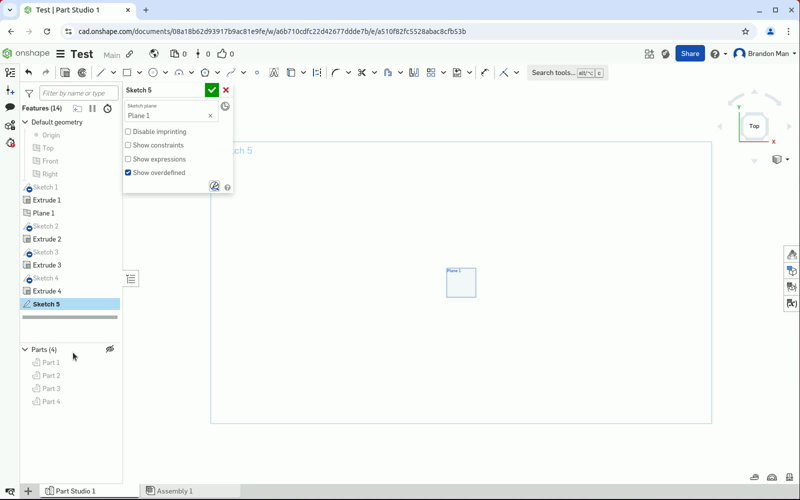
key_down(shift)
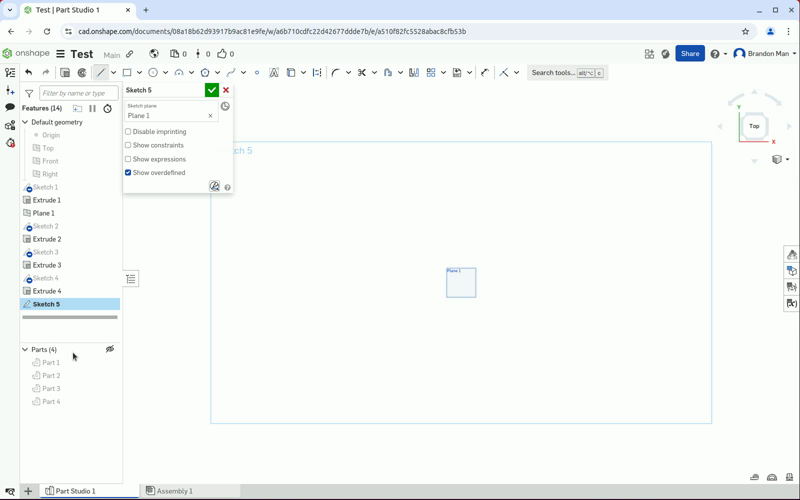
mouse_move(383, 378)
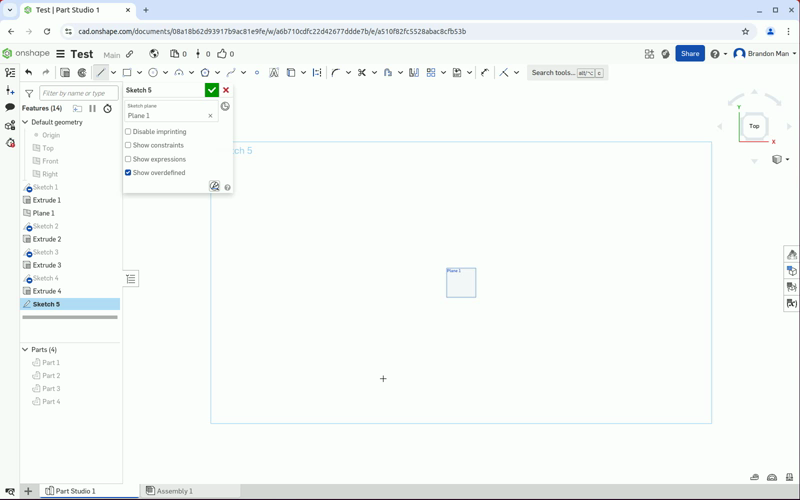
click(383, 378)
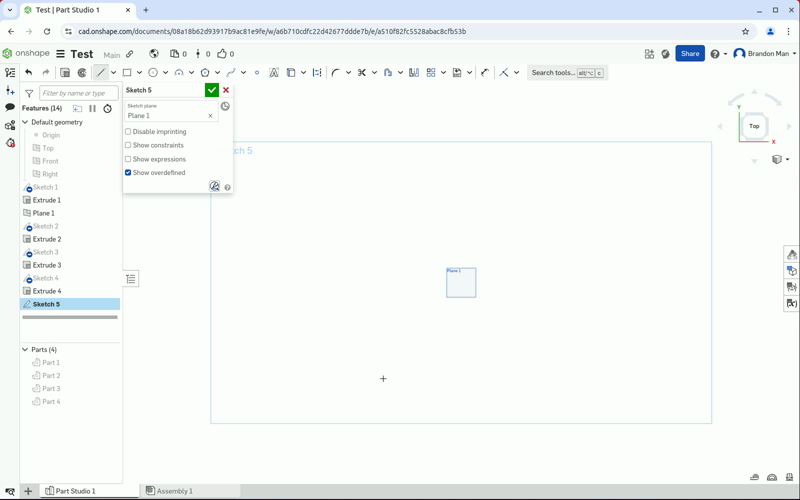
key_up(shift)
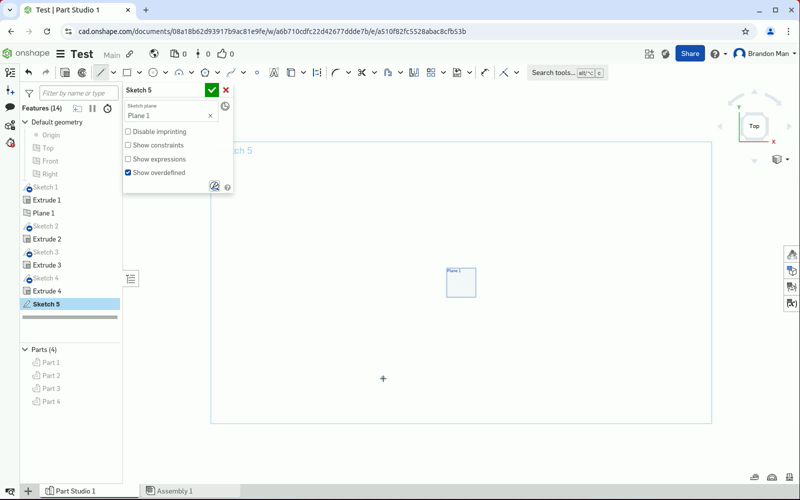
key_down(shift)
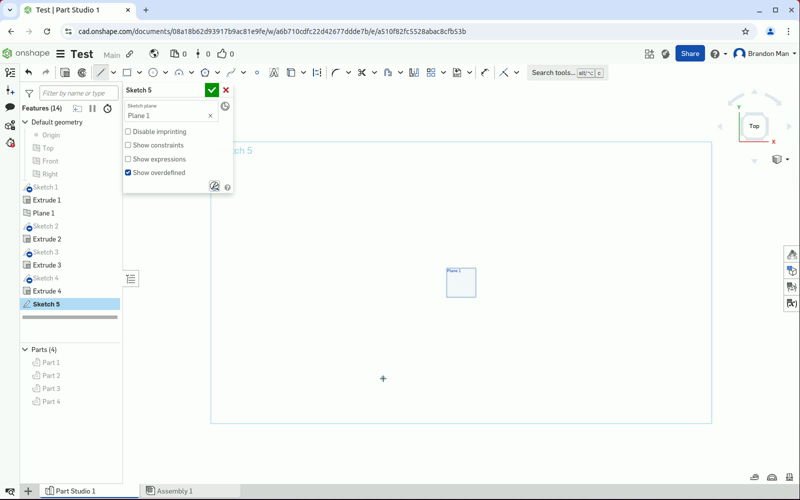
mouse_move(413, 378)
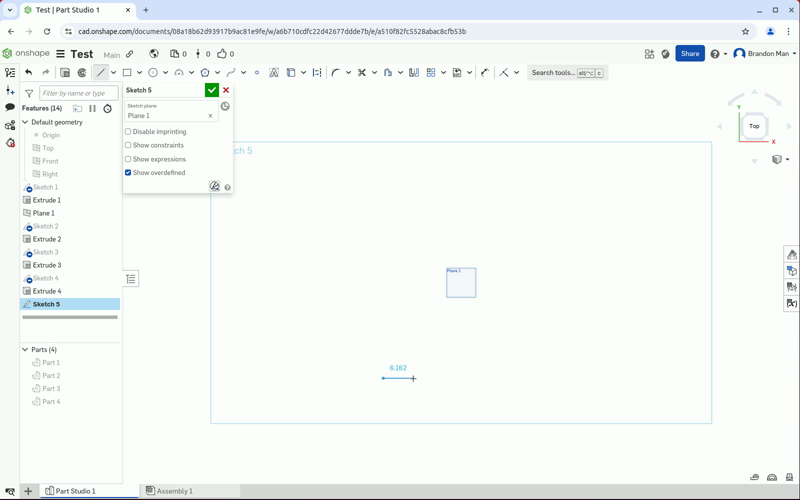
mouse_move(390, 378)
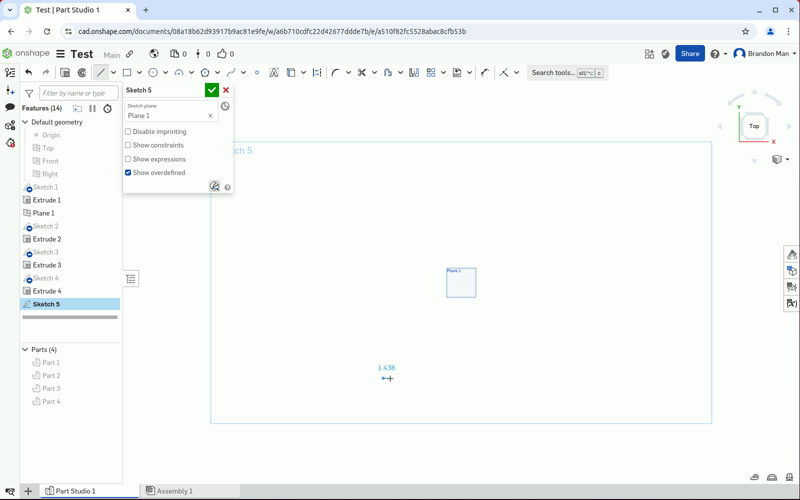
scroll(6)
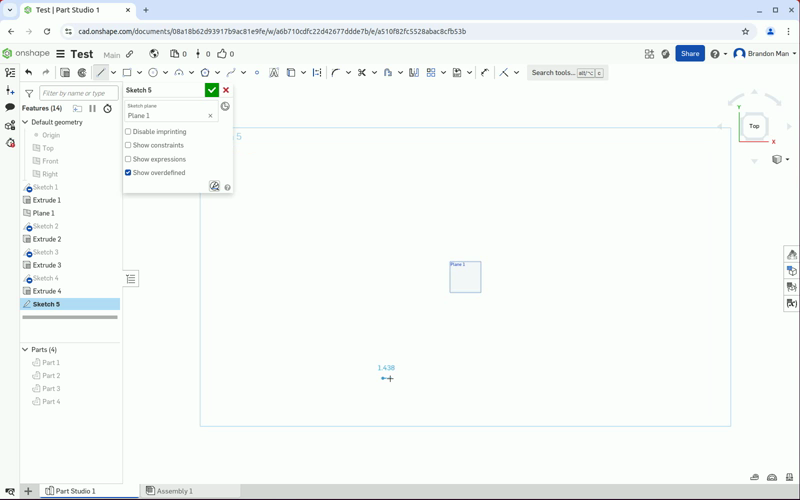
scroll(6)
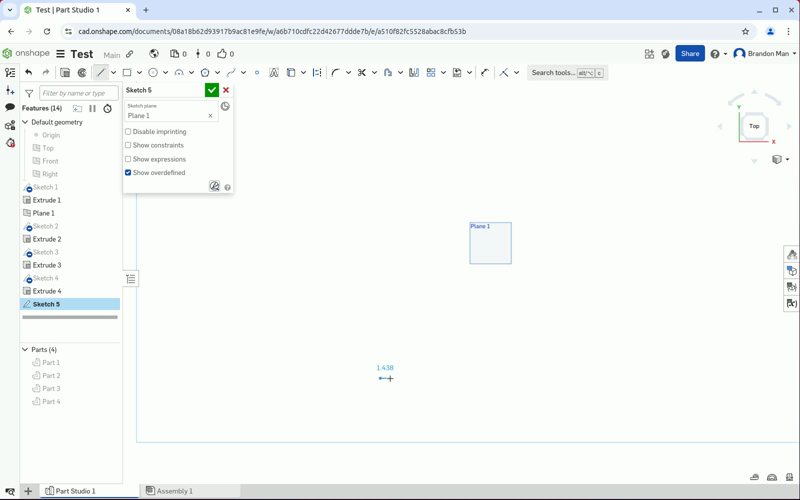
scroll(6)
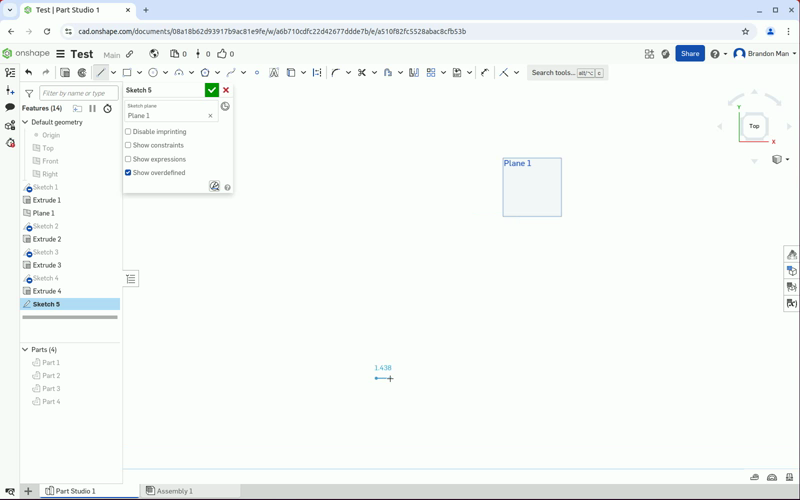
scroll(6)
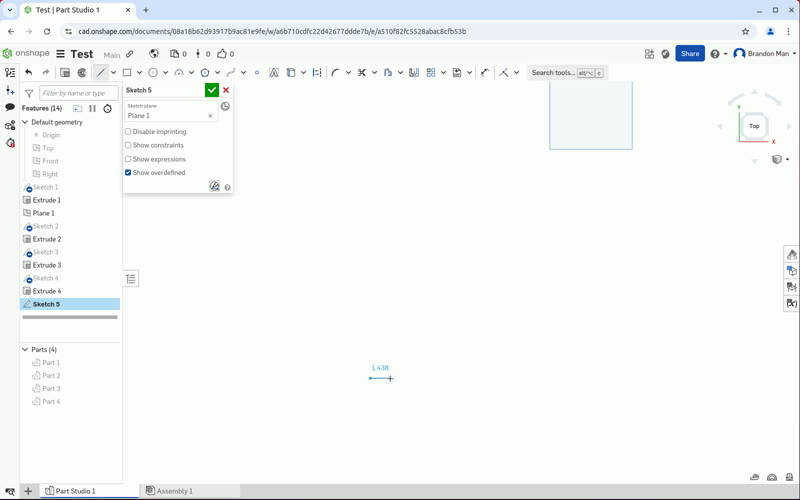
scroll(6)
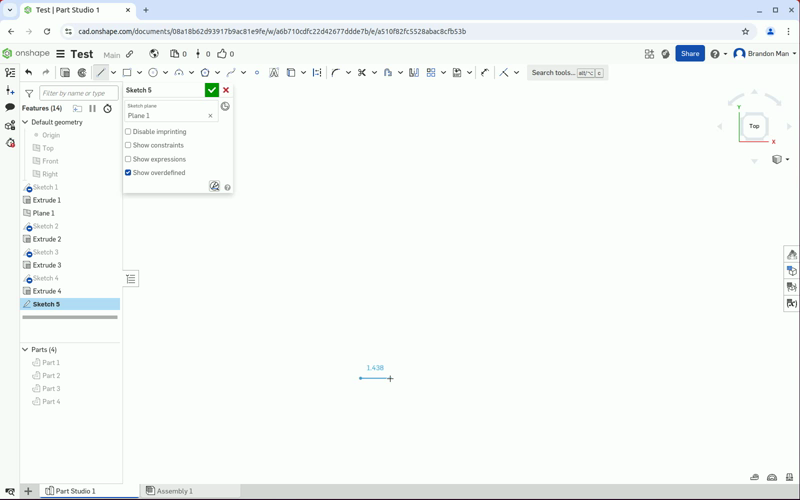
scroll(6)
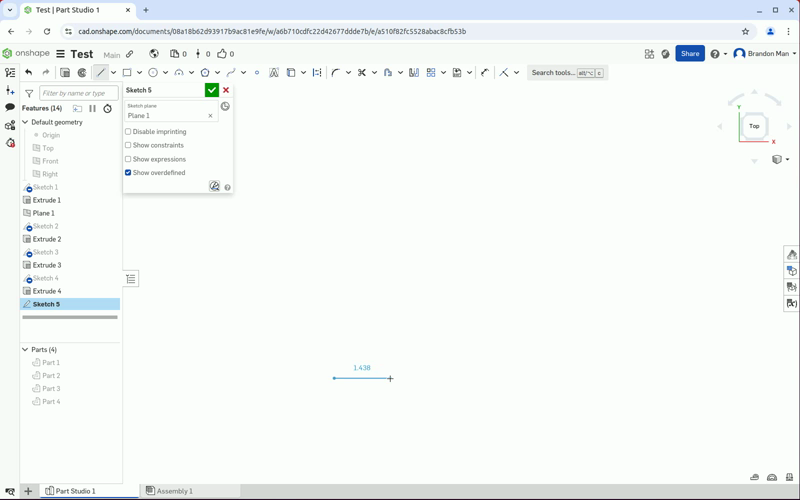
scroll(6)
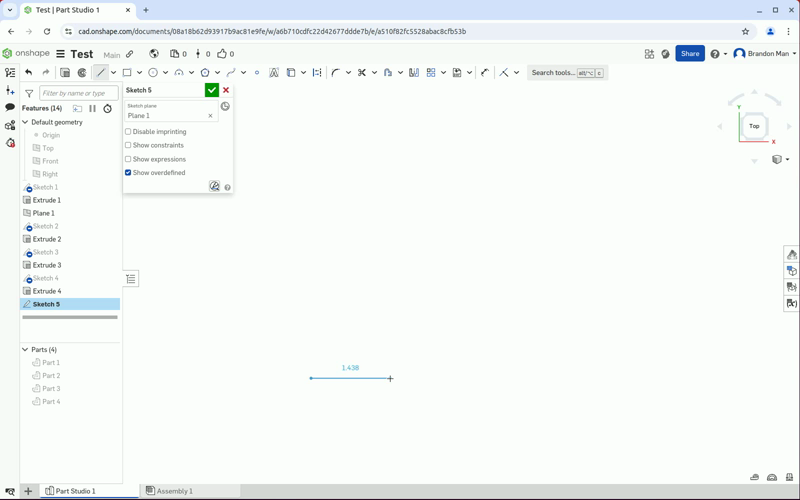
click(390, 378)
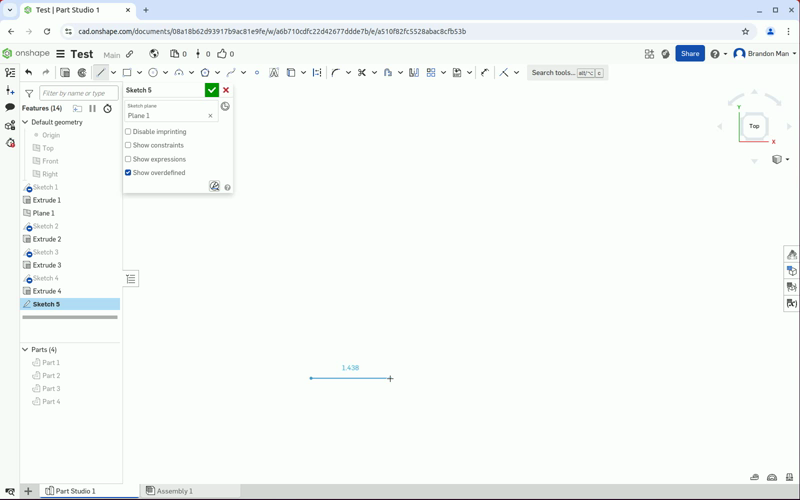
scroll(-6)
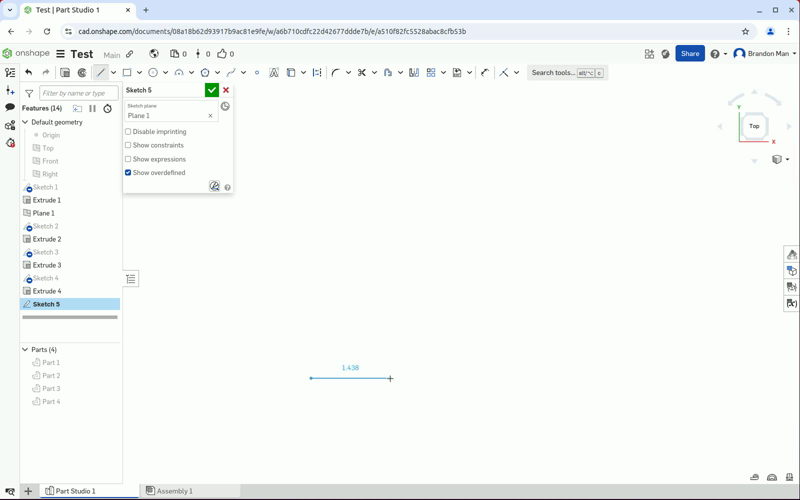
scroll(-6)
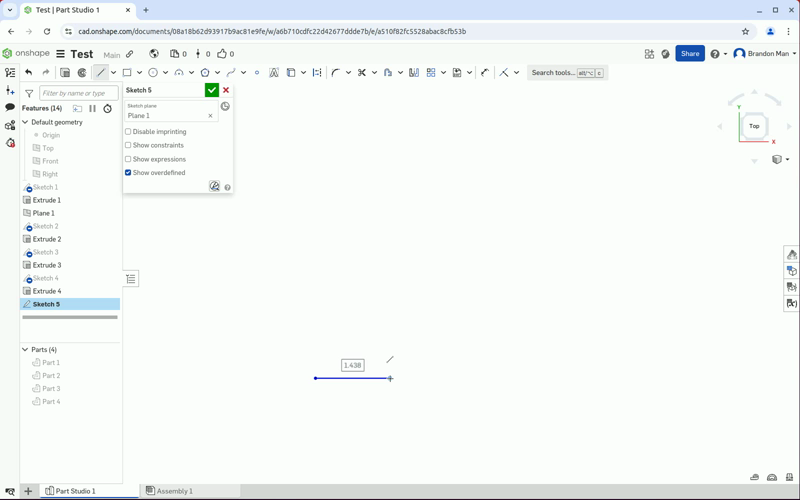
scroll(-6)
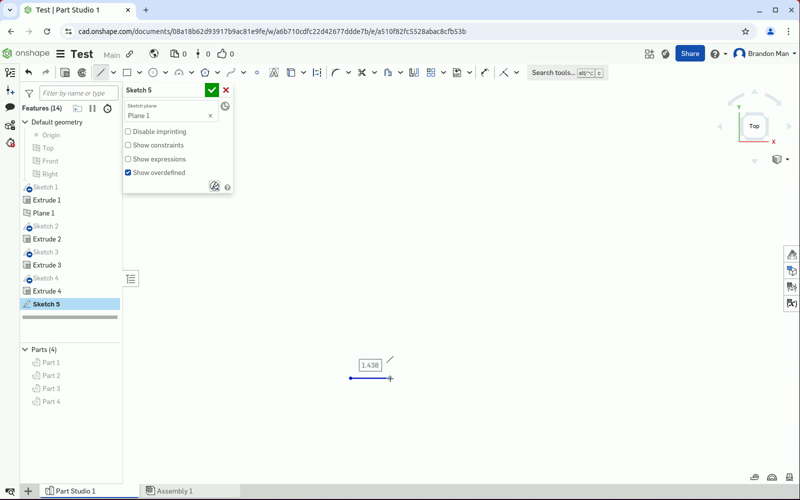
scroll(-6)
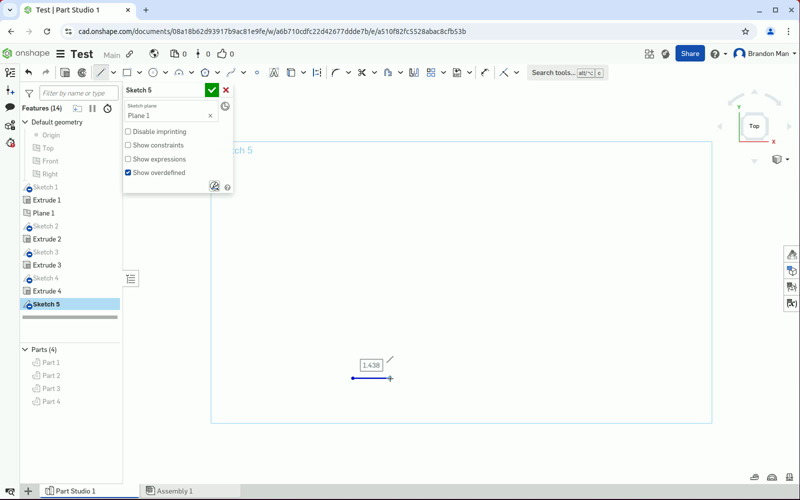
scroll(-6)
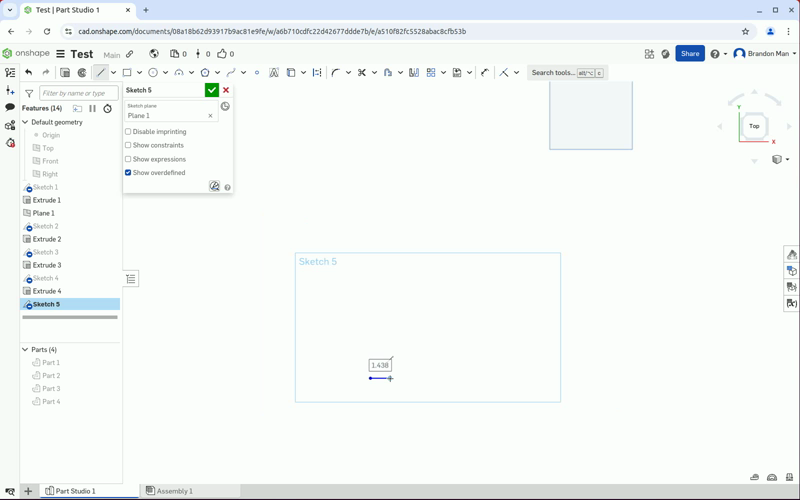
scroll(-6)
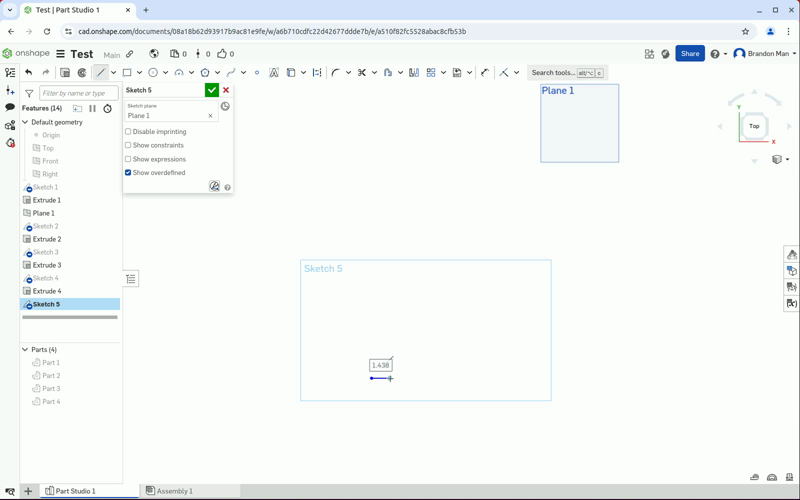
scroll(-6)
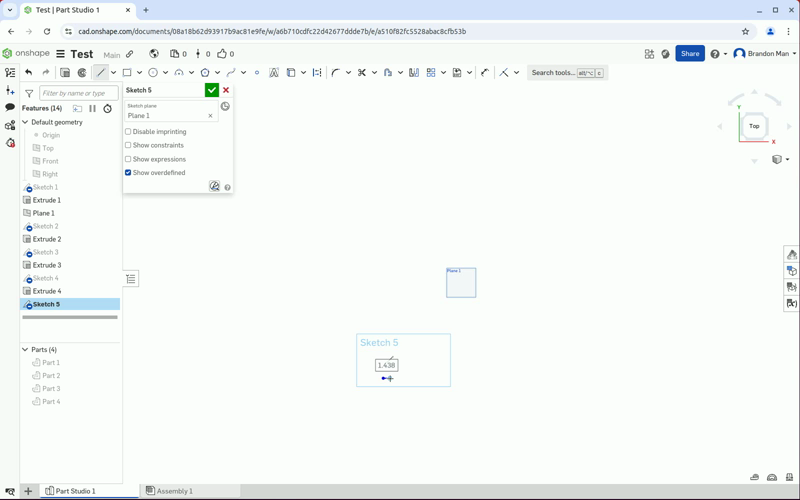
key_up(shift)
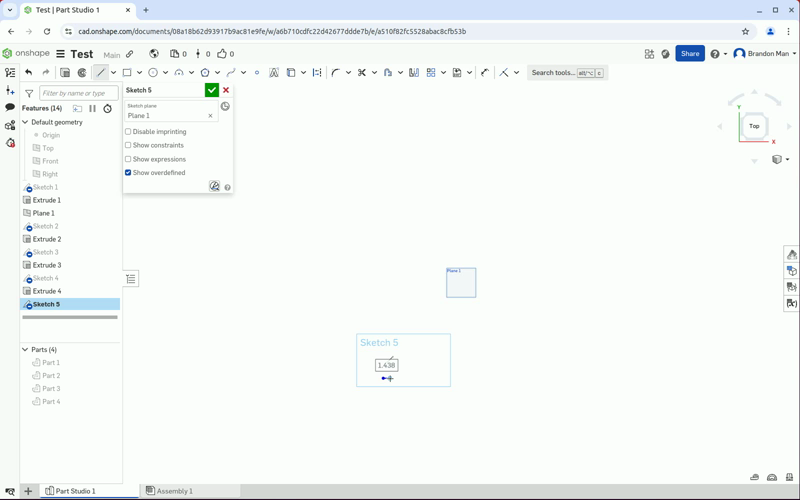
key_down(shift)
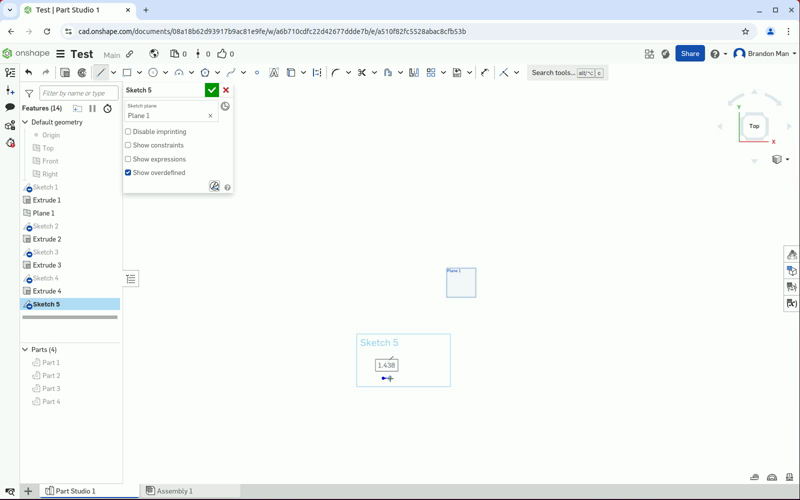
mouse_move(420, 378)
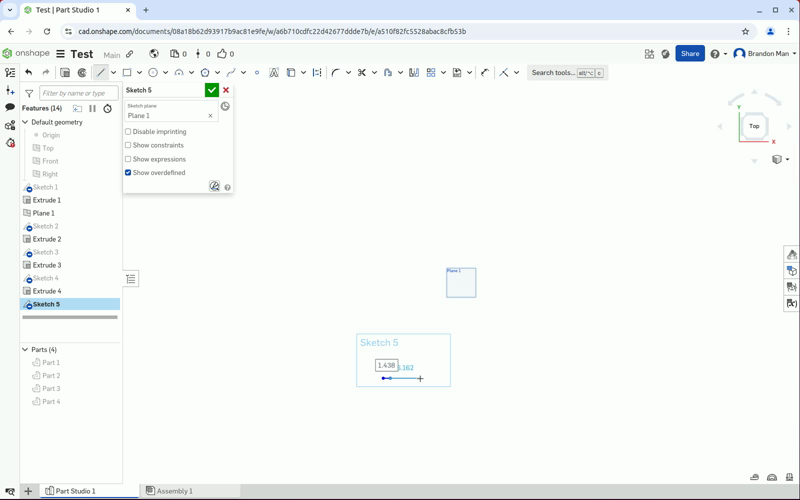
mouse_move(390, 370)
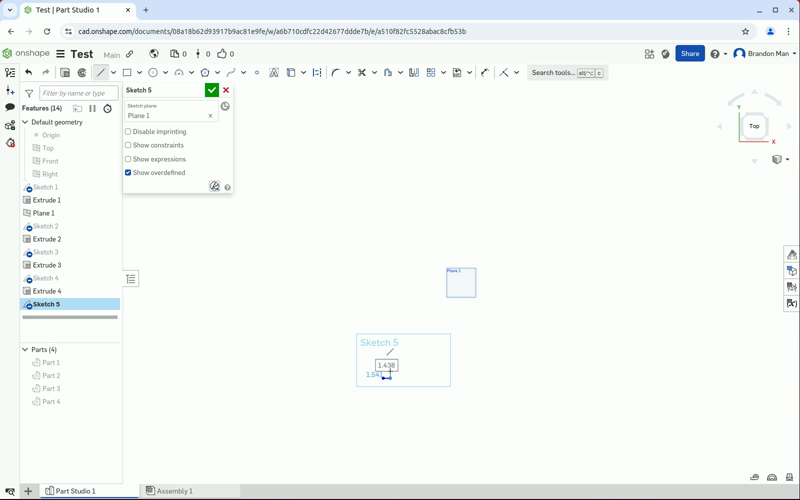
scroll(6)
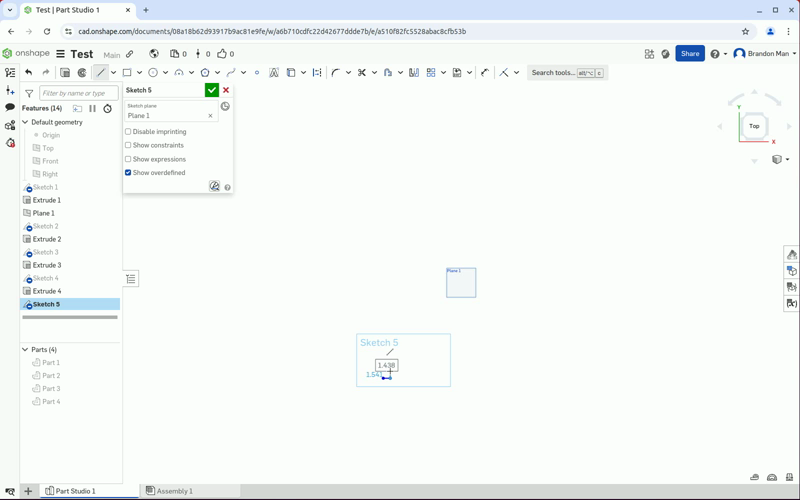
scroll(6)
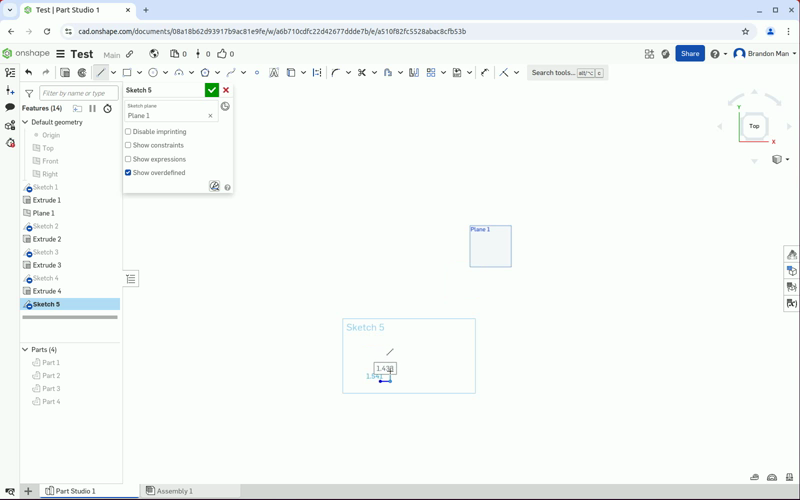
scroll(6)
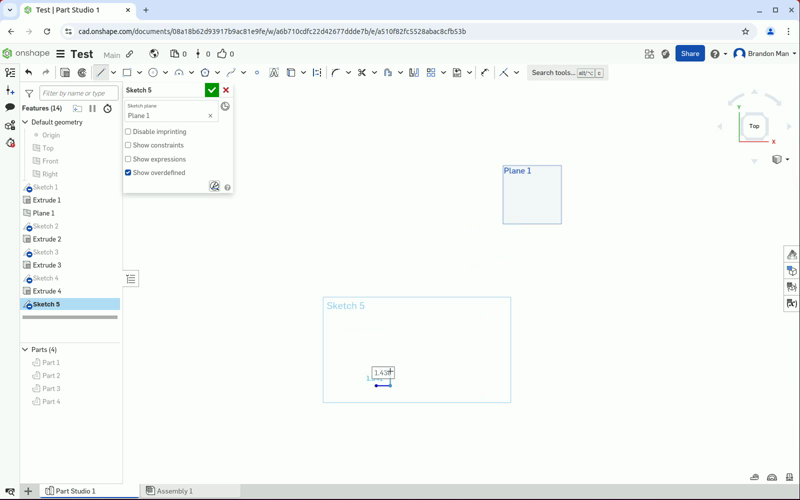
scroll(6)
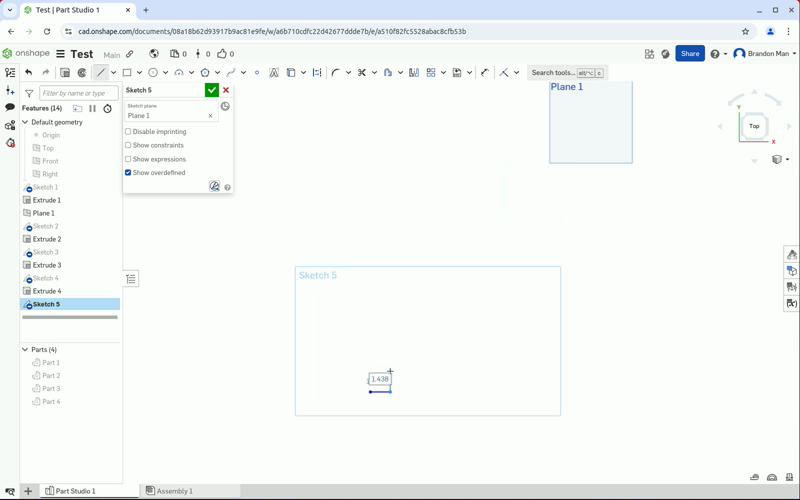
scroll(6)
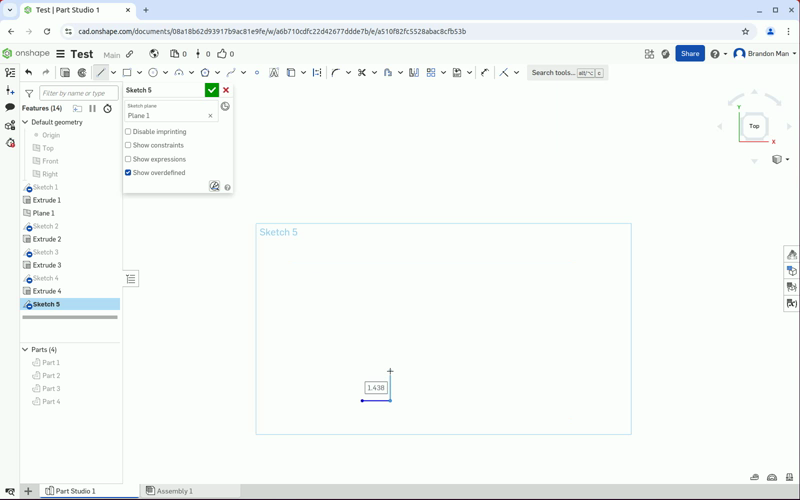
scroll(6)
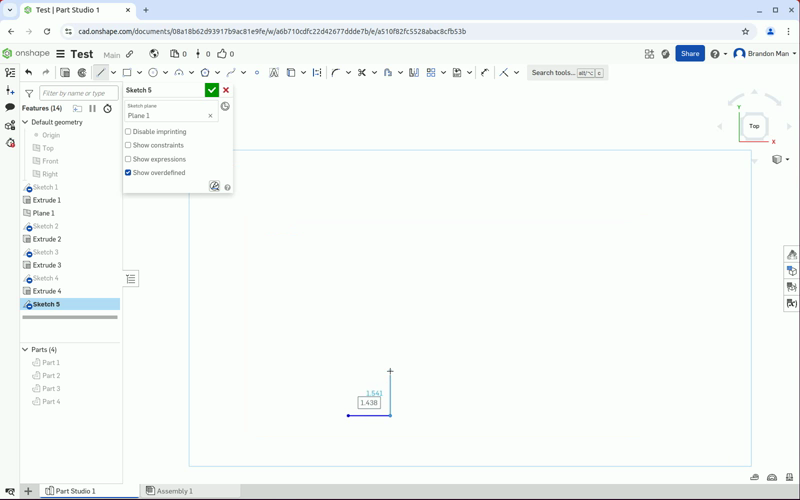
scroll(6)
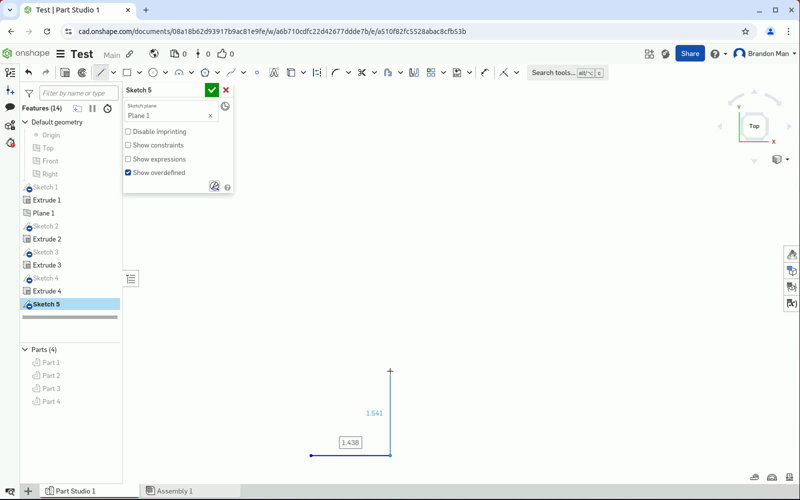
click(390, 370)
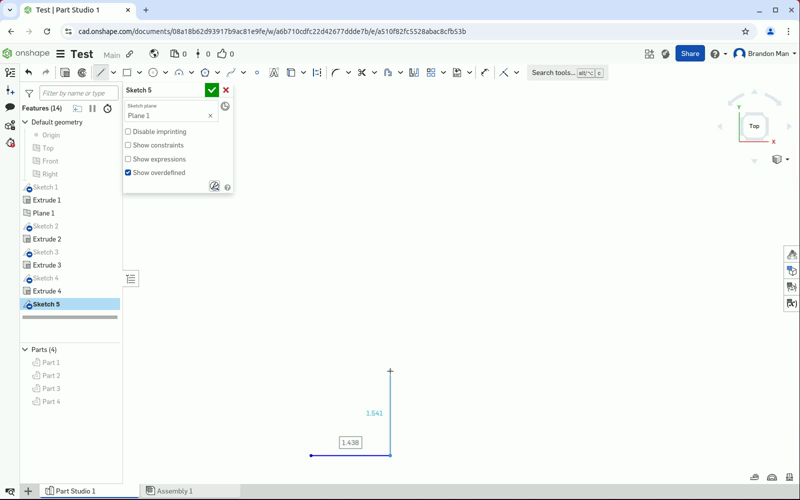
scroll(-6)
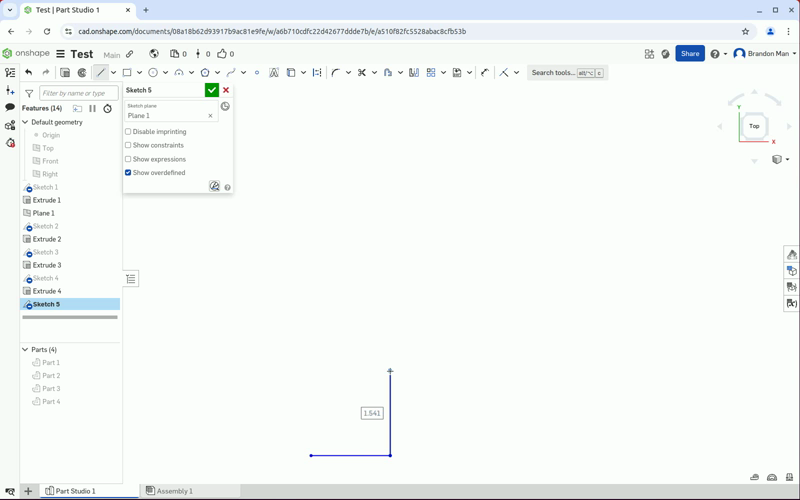
scroll(-6)
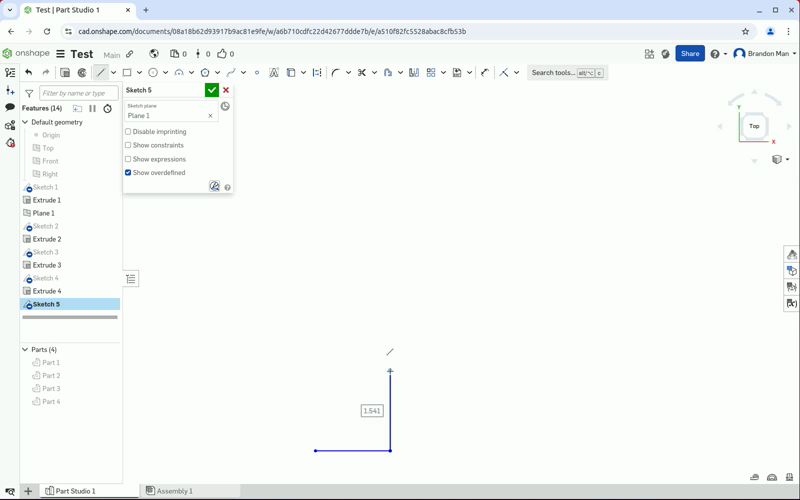
scroll(-6)
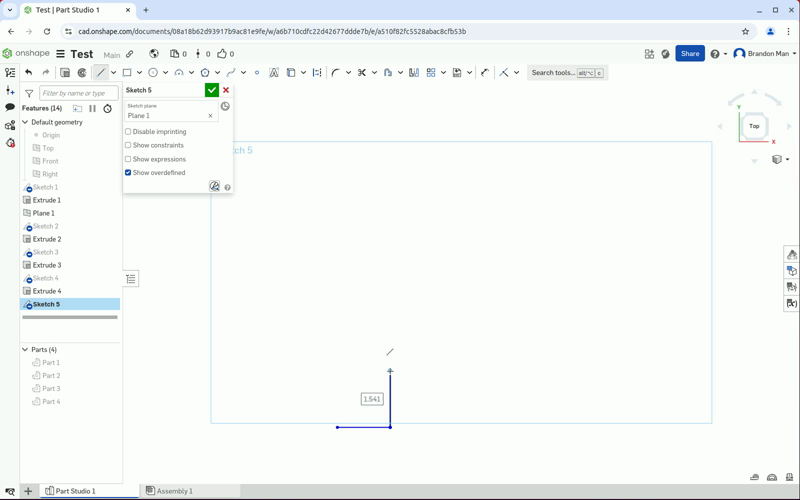
scroll(-6)
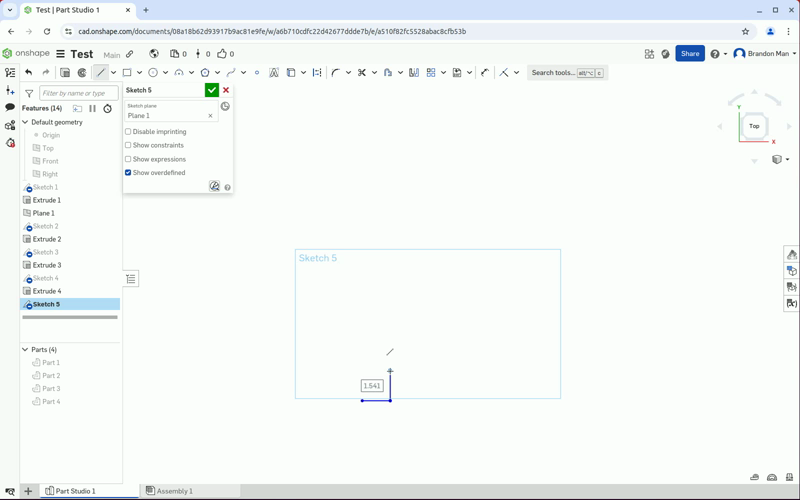
scroll(-6)
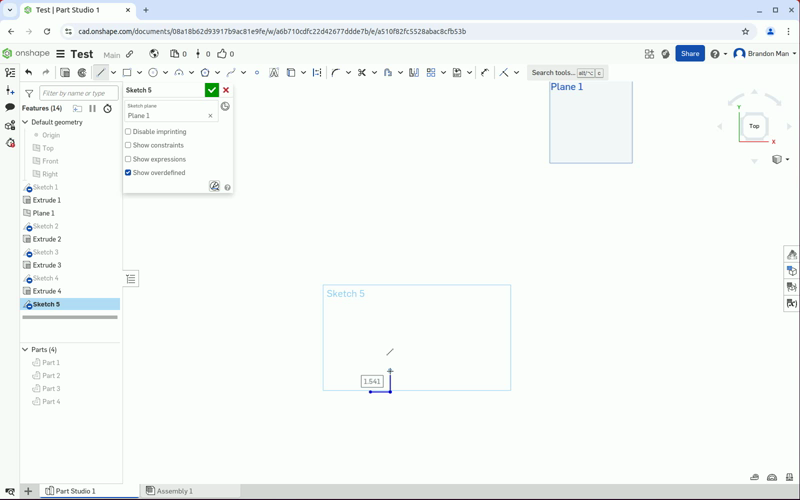
scroll(-6)
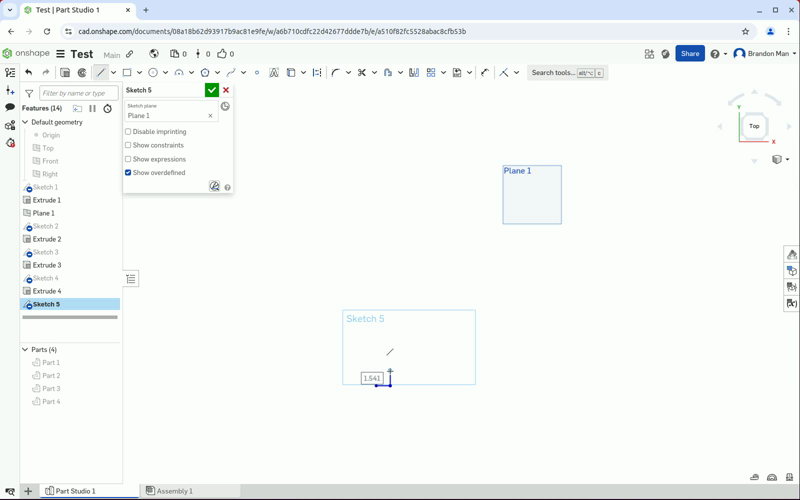
scroll(-6)
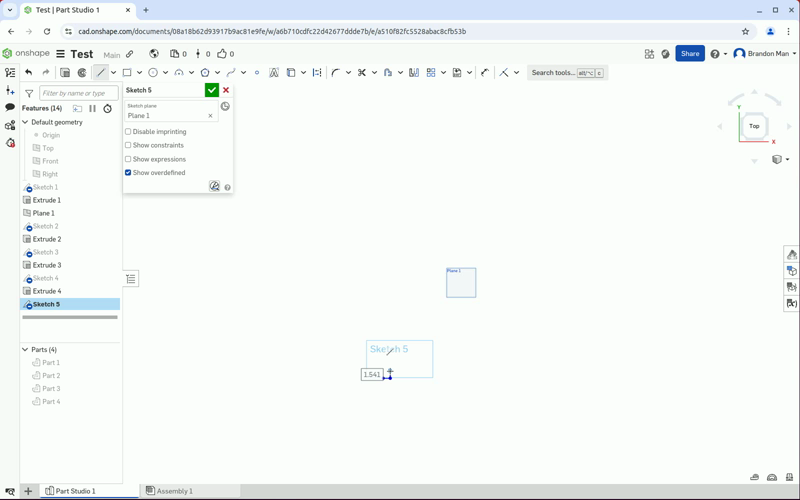
key_up(shift)
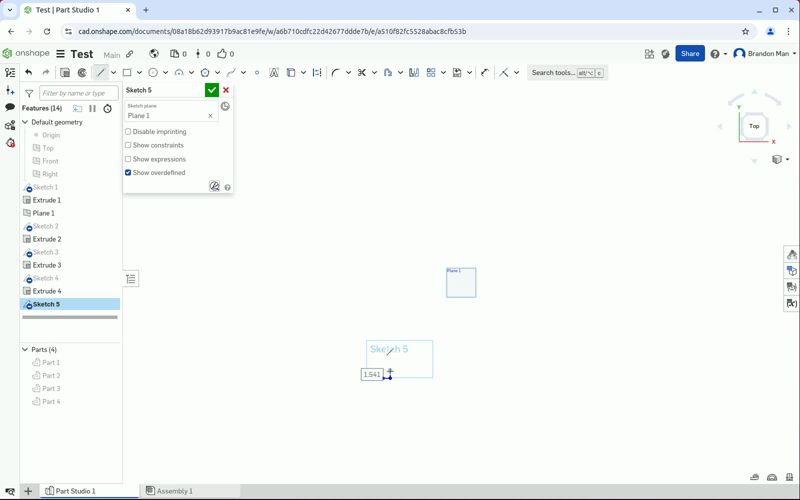
key_down(shift)
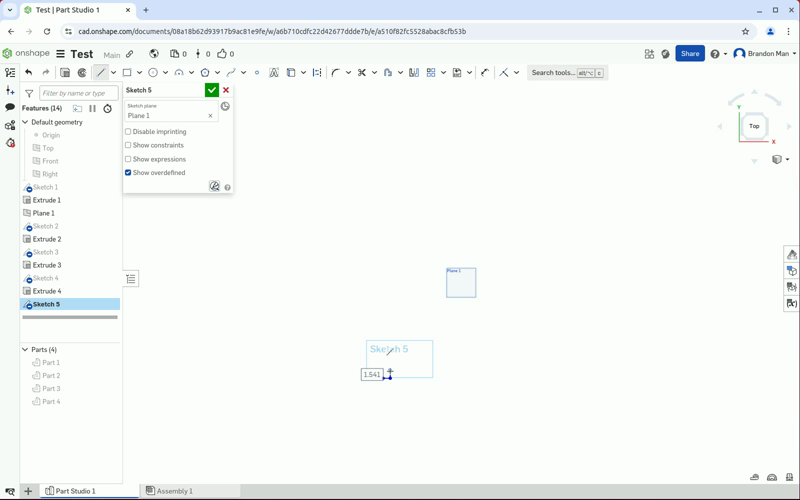
mouse_move(420, 370)
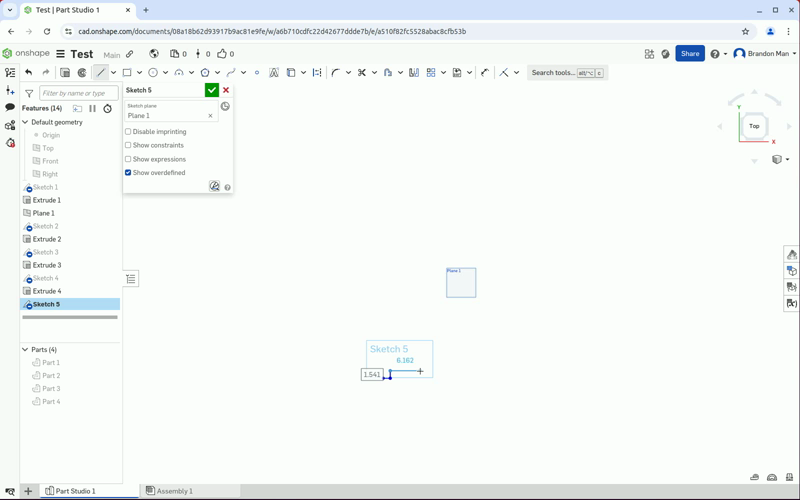
mouse_move(383, 370)
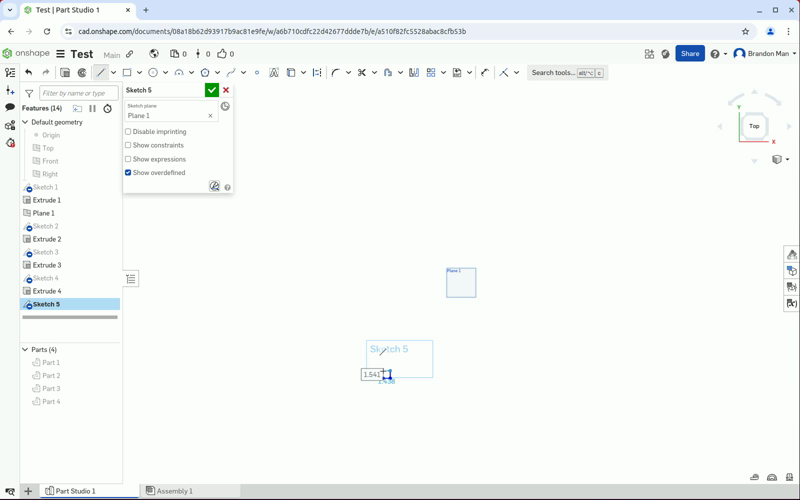
scroll(6)
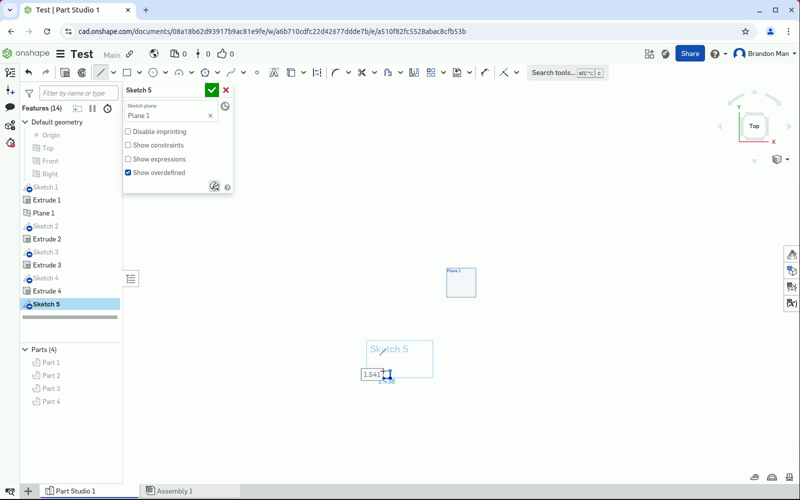
scroll(6)
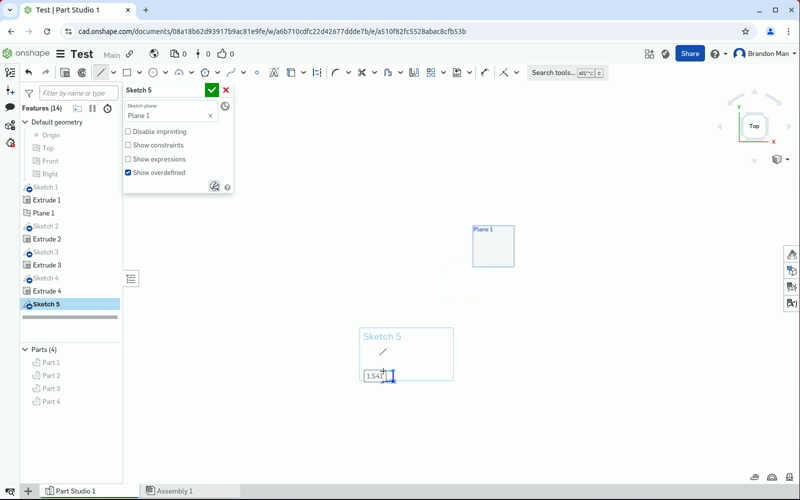
scroll(6)
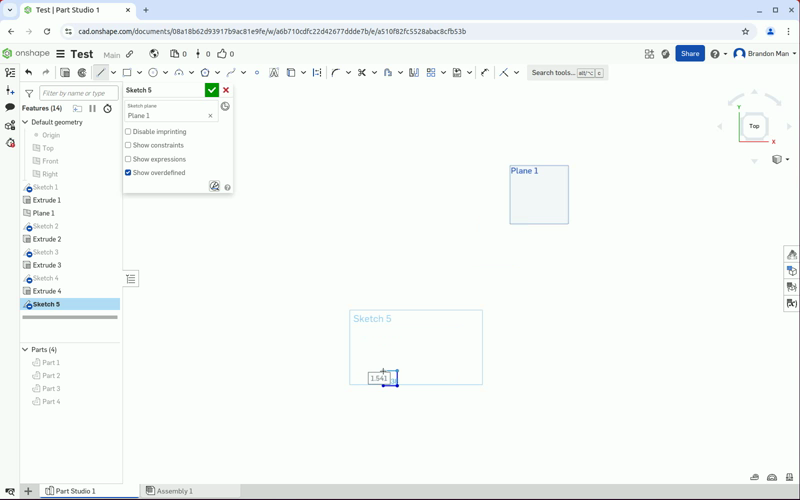
scroll(6)
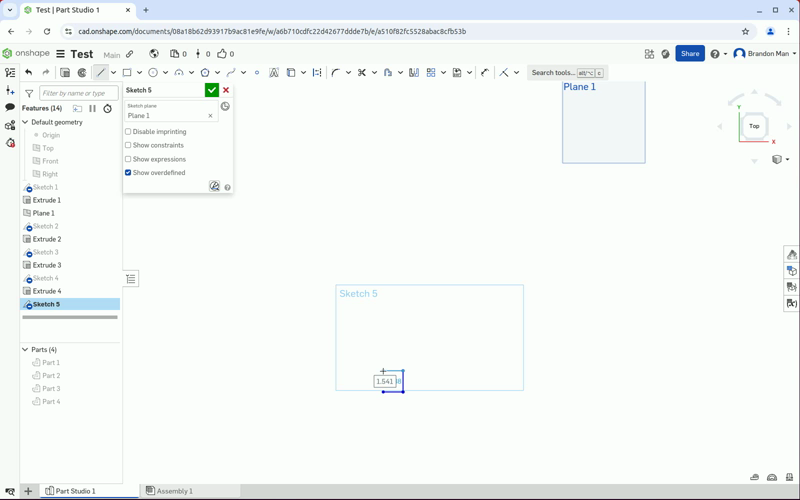
scroll(6)
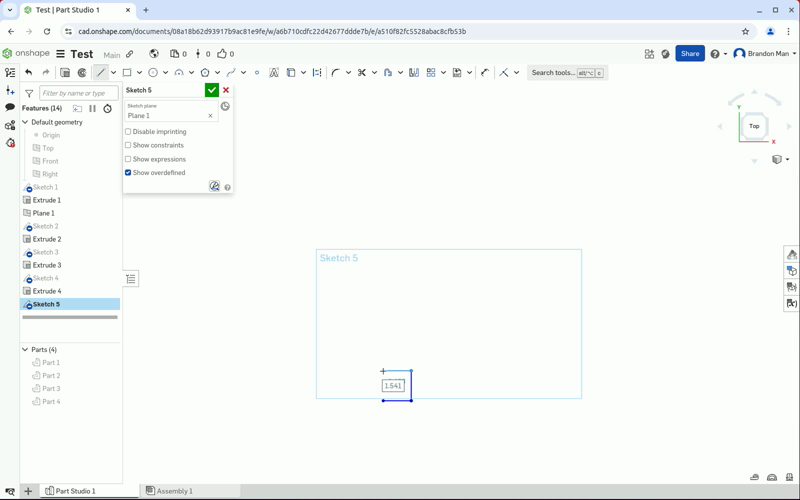
scroll(6)
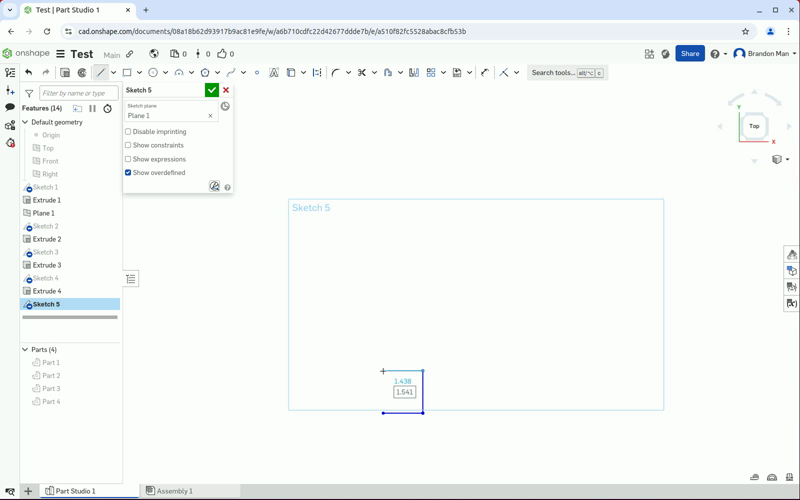
scroll(6)
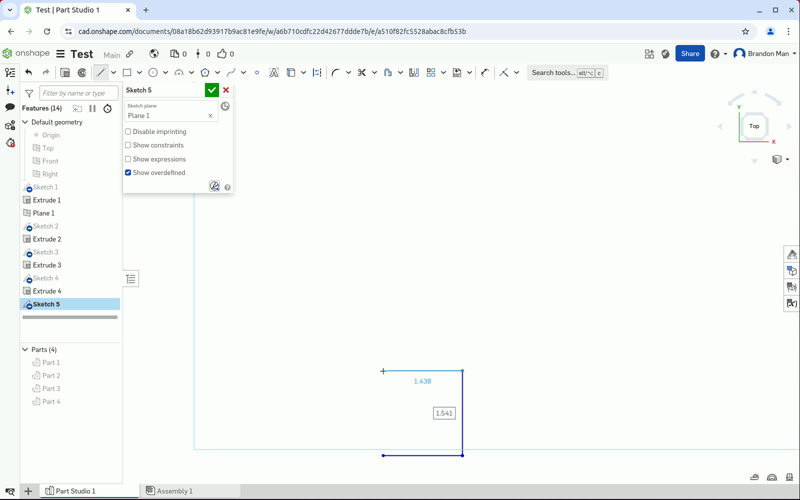
click(383, 370)
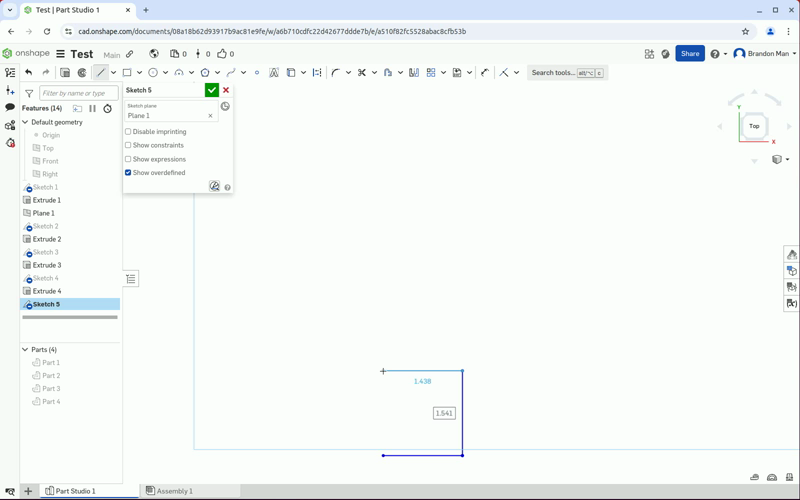
scroll(-6)
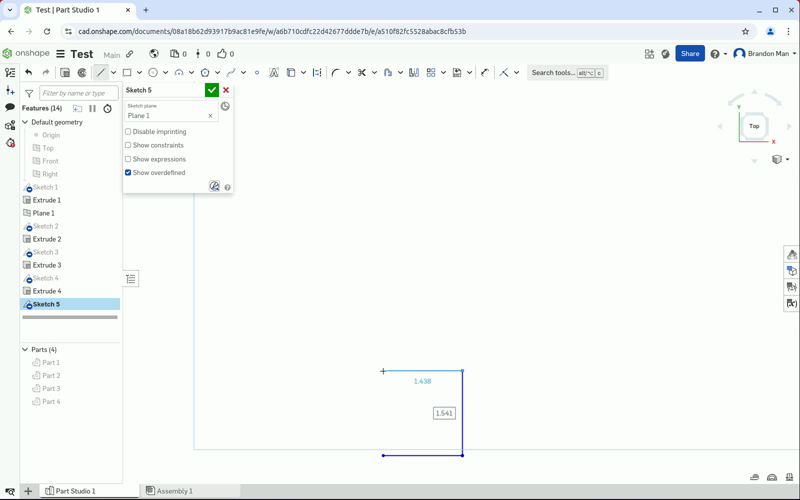
scroll(-6)
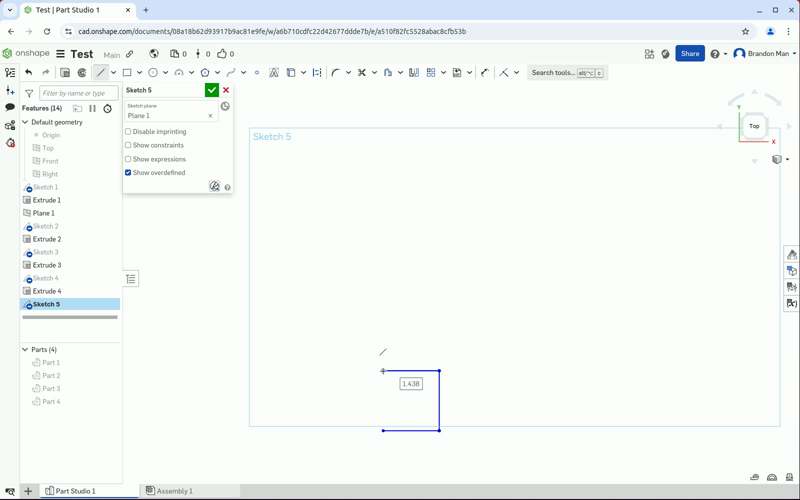
scroll(-6)
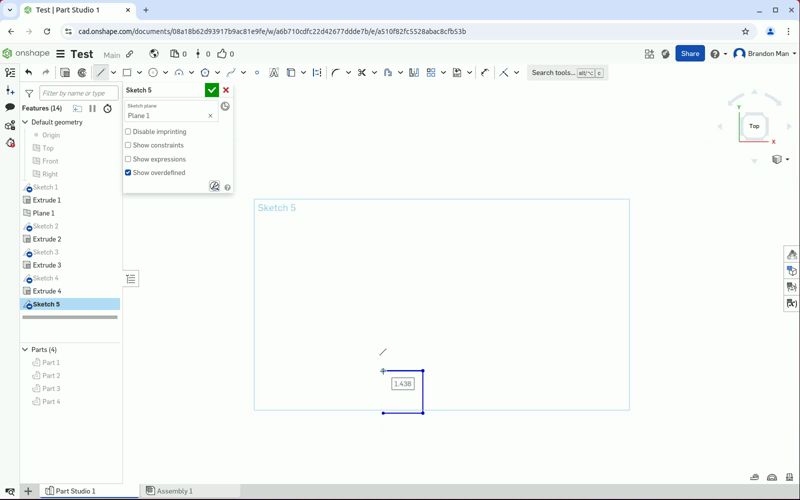
scroll(-6)
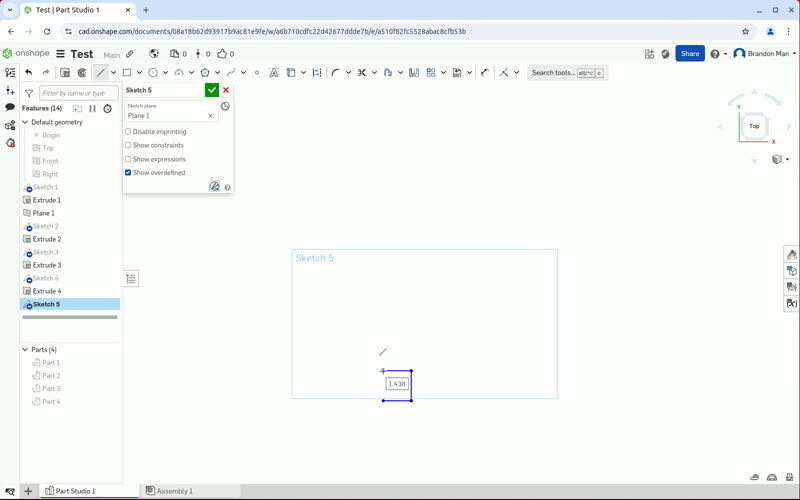
scroll(-6)
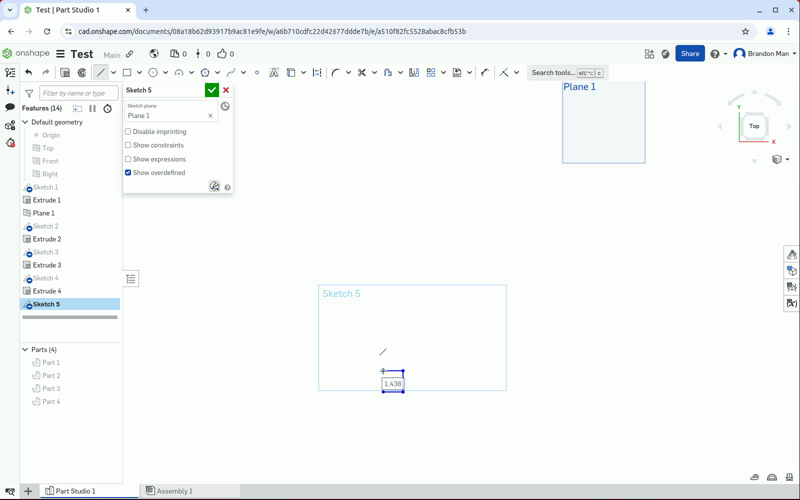
scroll(-6)
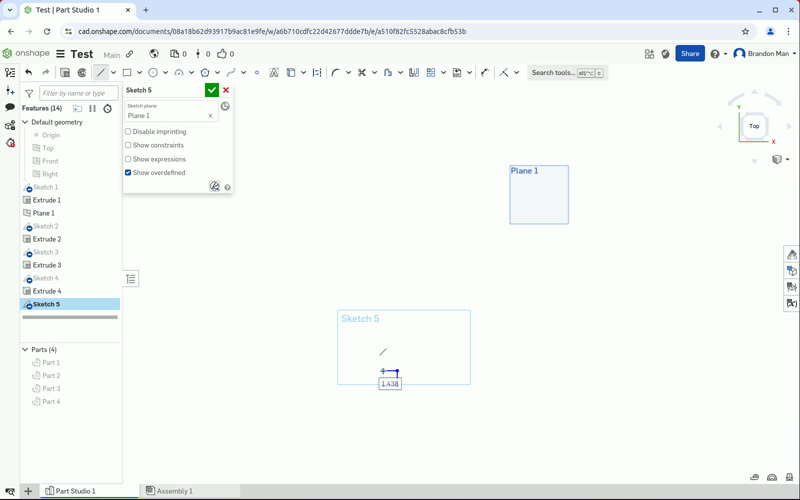
scroll(-6)
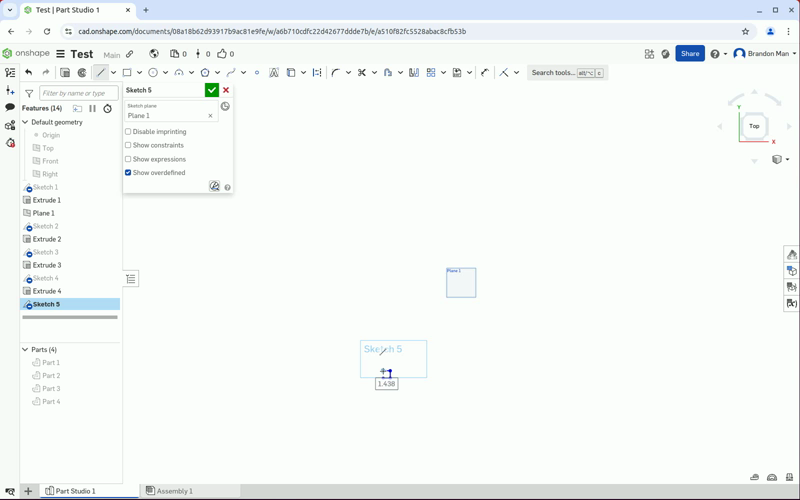
key_up(shift)
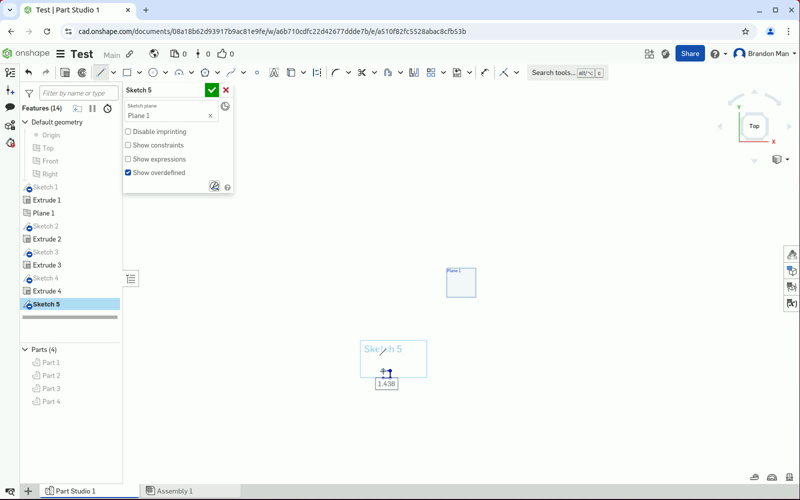
mouse_move(413, 370)
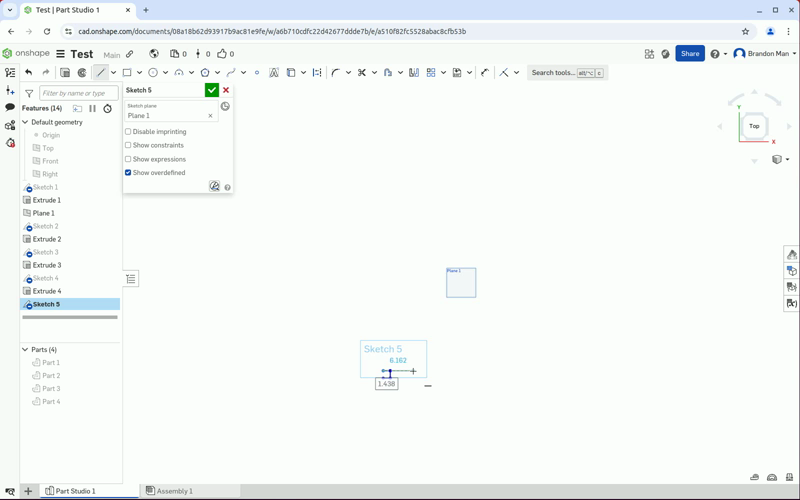
key_down(shift)
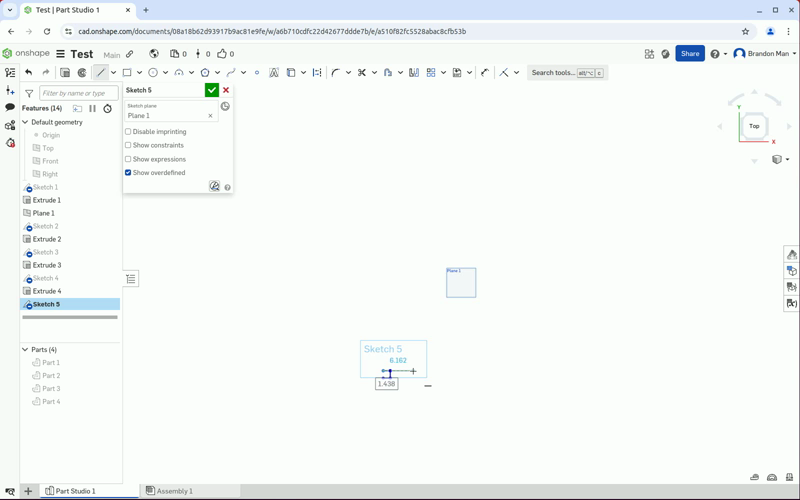
mouse_move(383, 378)
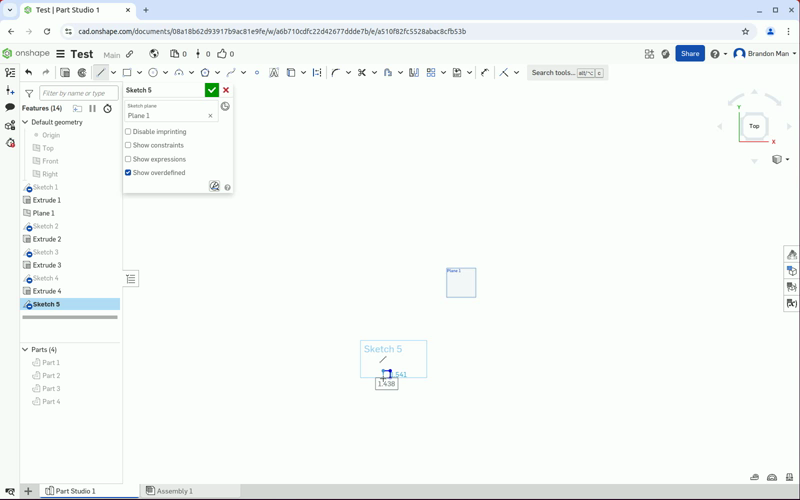
scroll(6)
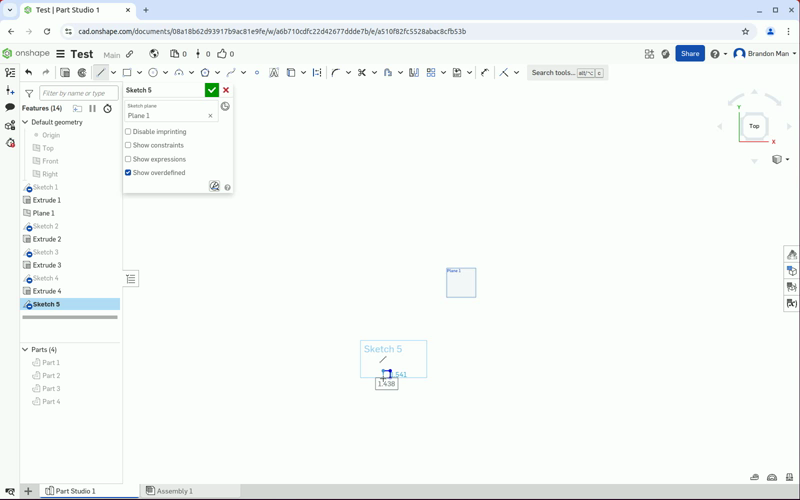
scroll(6)
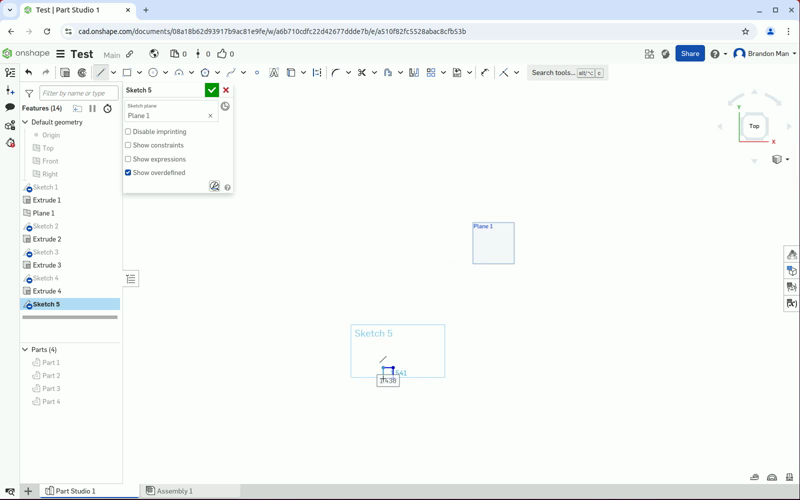
scroll(6)
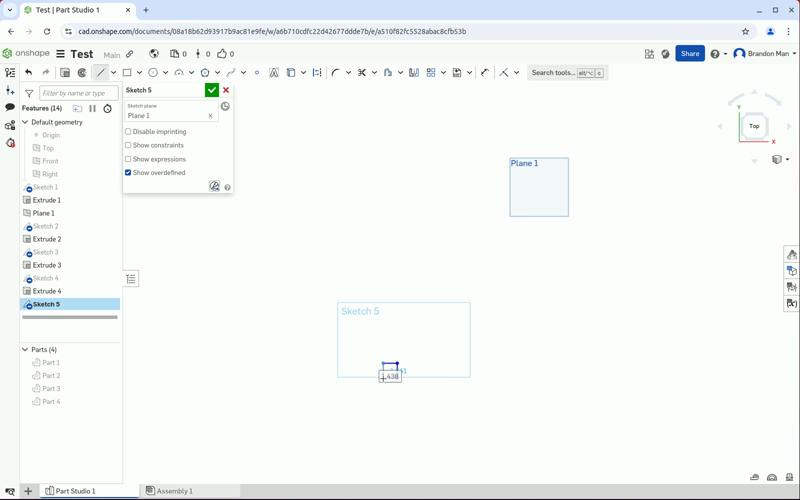
scroll(6)
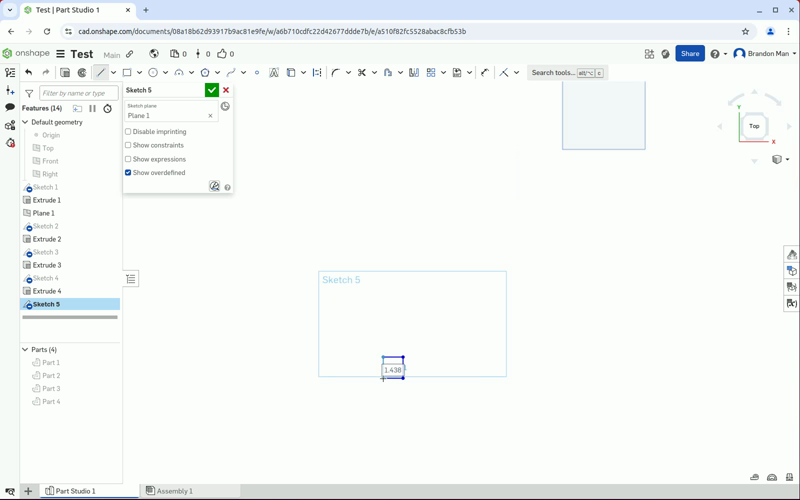
scroll(6)
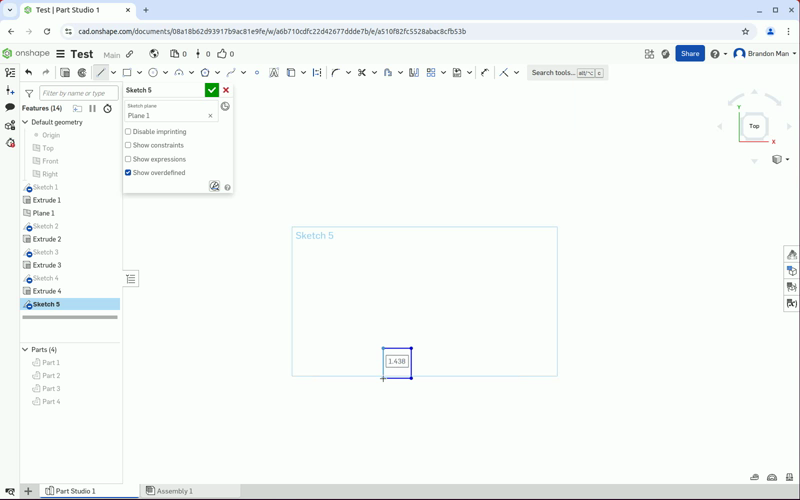
scroll(6)
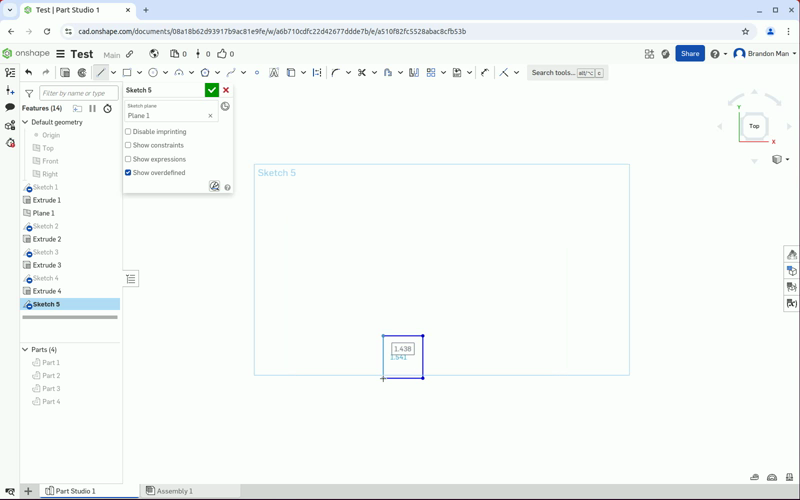
scroll(6)
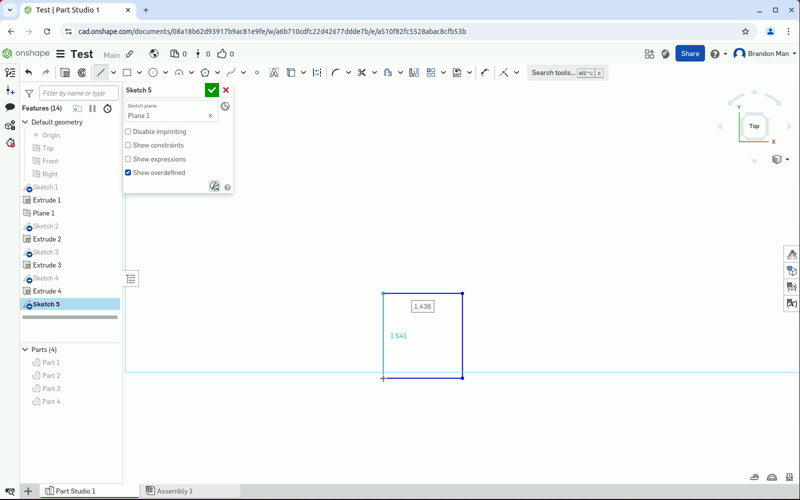
key_up(shift)
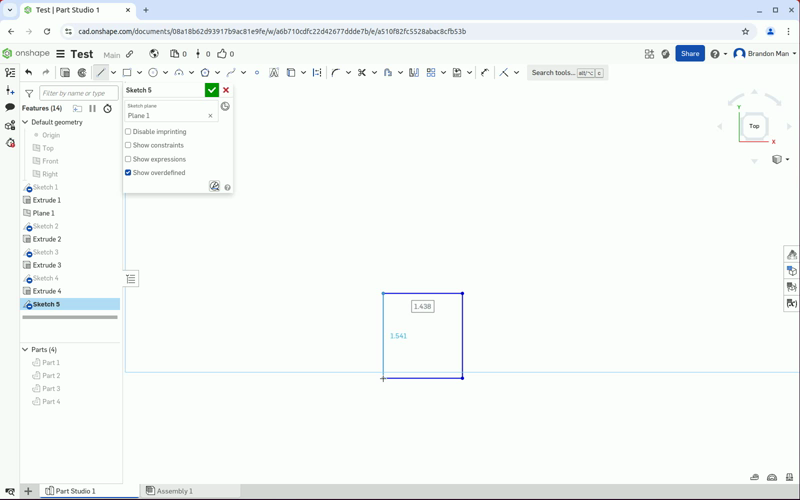
click(383, 378)
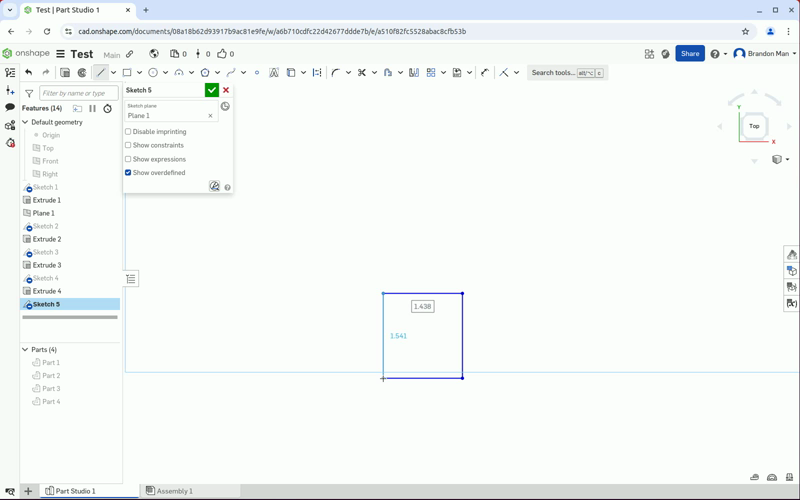
scroll(-6)
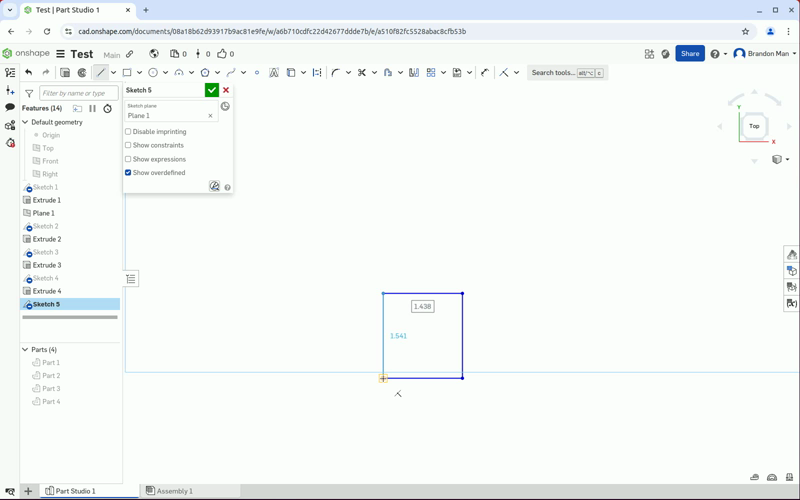
scroll(-6)
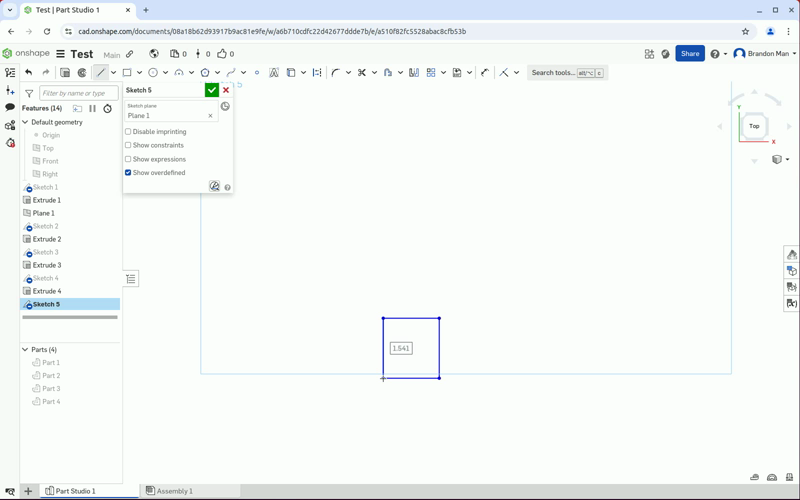
scroll(-6)
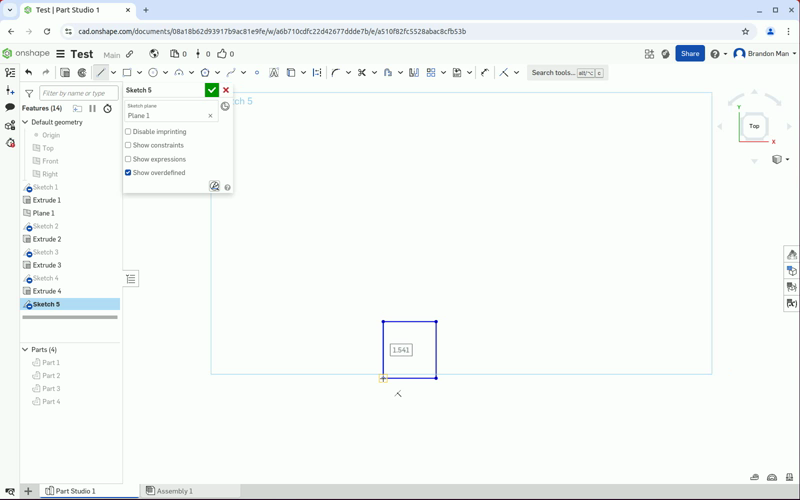
scroll(-6)
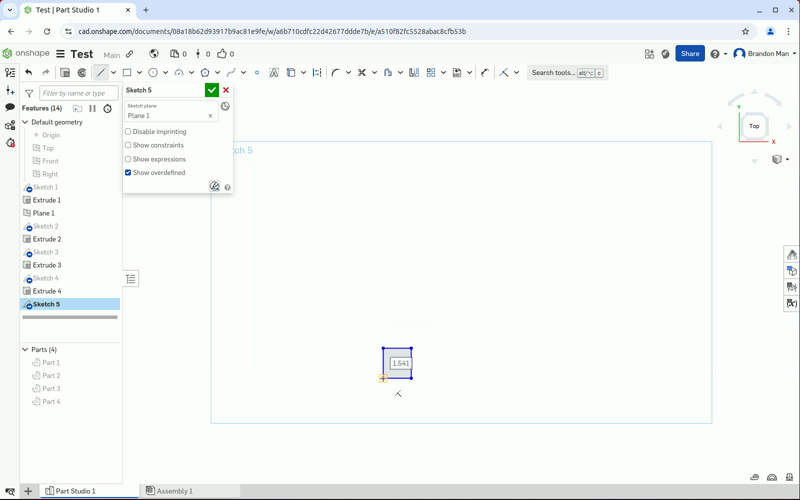
scroll(-6)
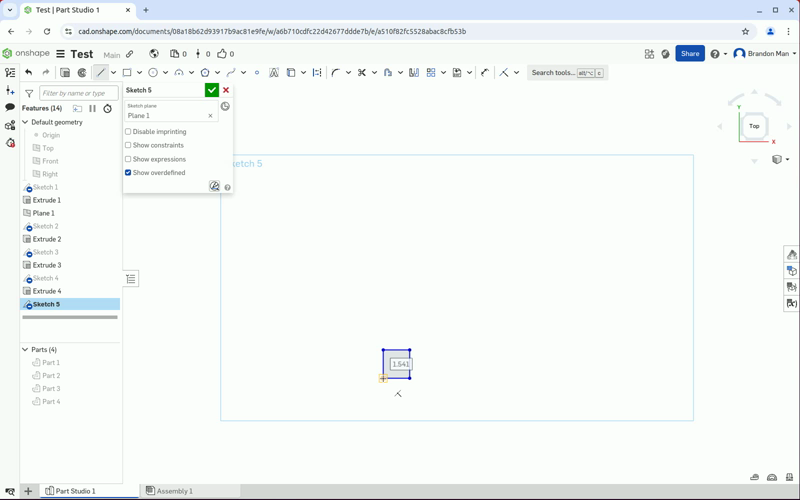
scroll(-6)
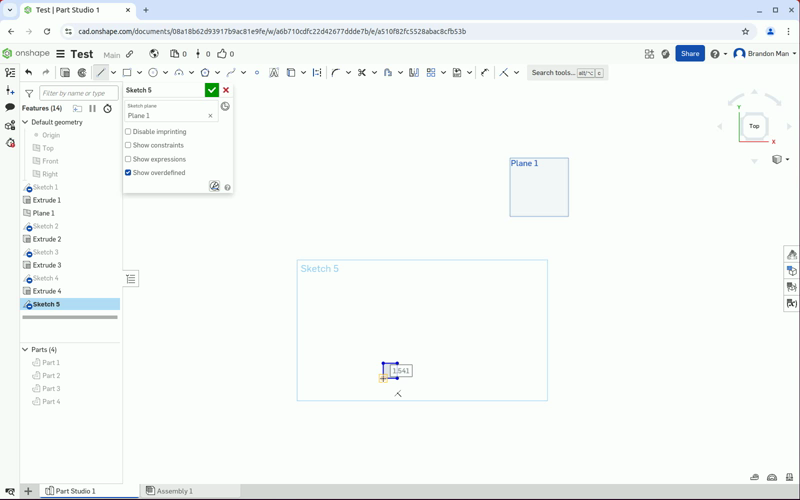
scroll(-6)
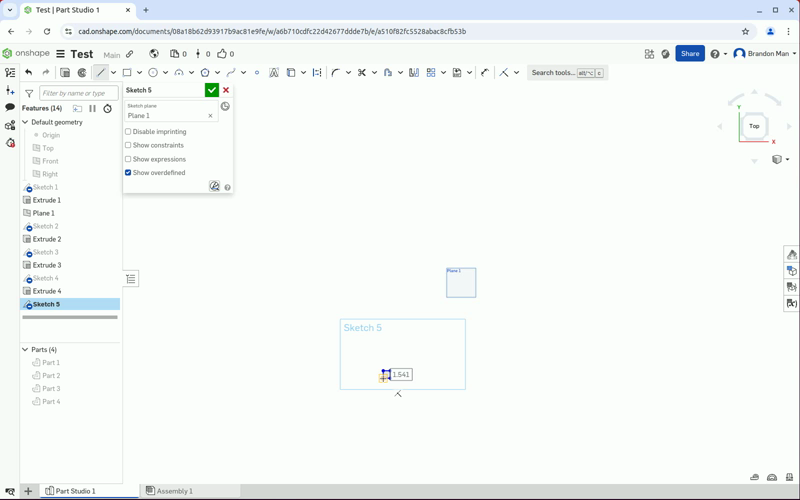
key(esc)
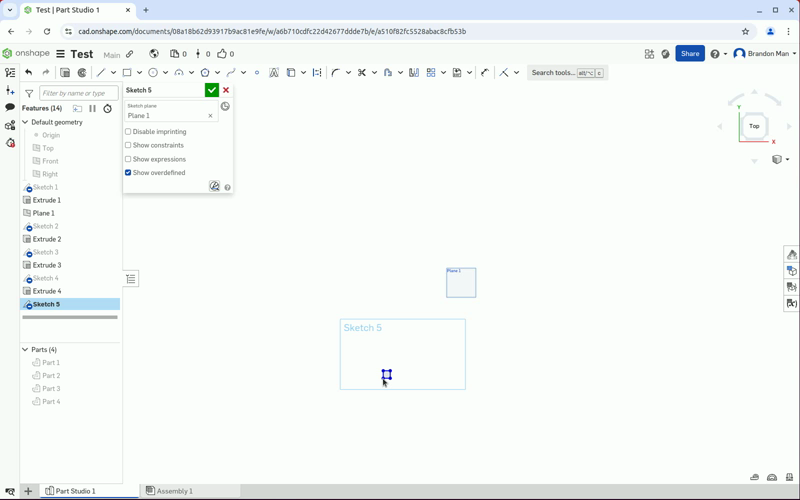
mouse_move(386, 376)
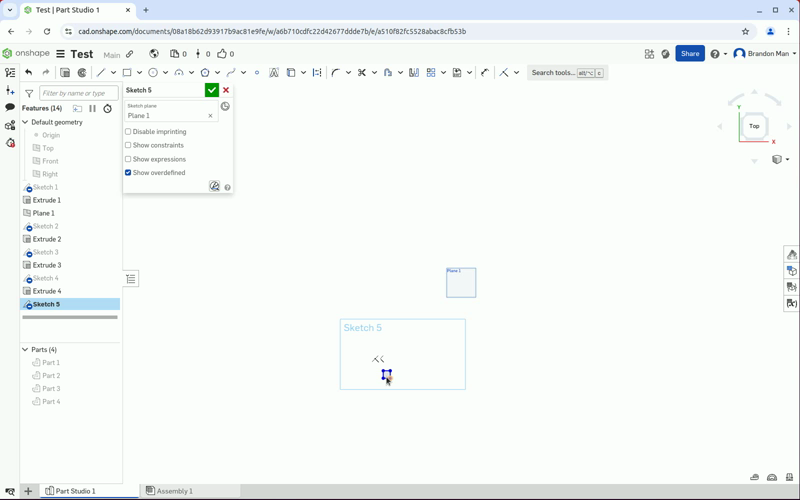
scroll(6)
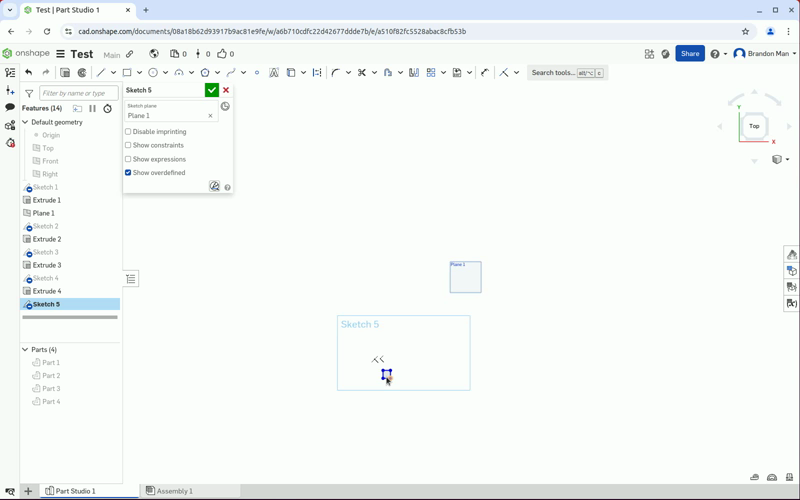
scroll(6)
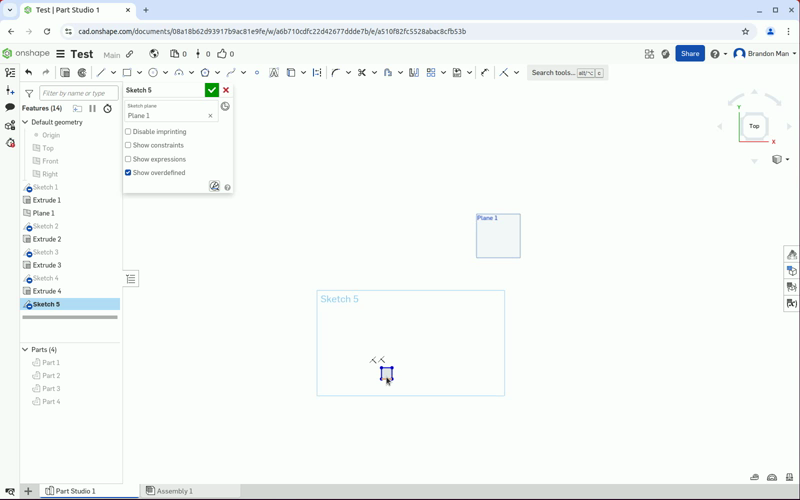
scroll(6)
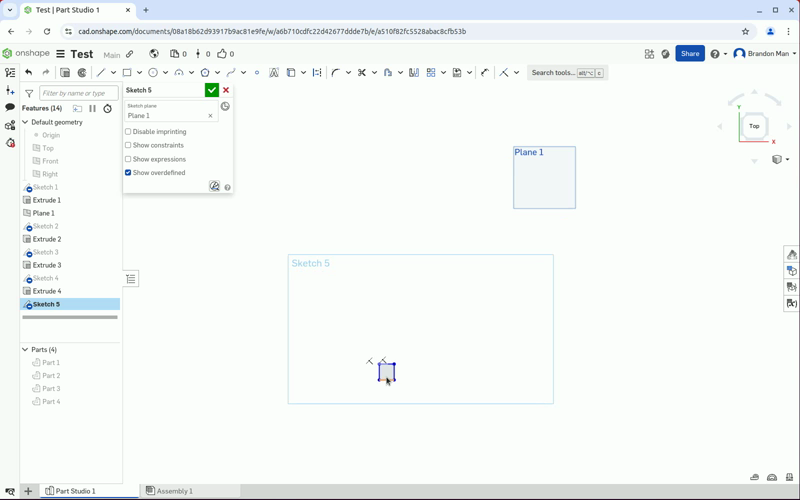
scroll(6)
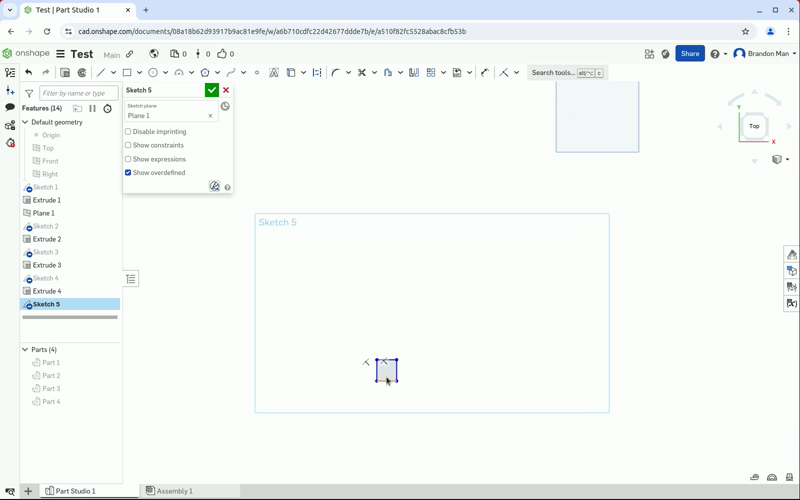
scroll(6)
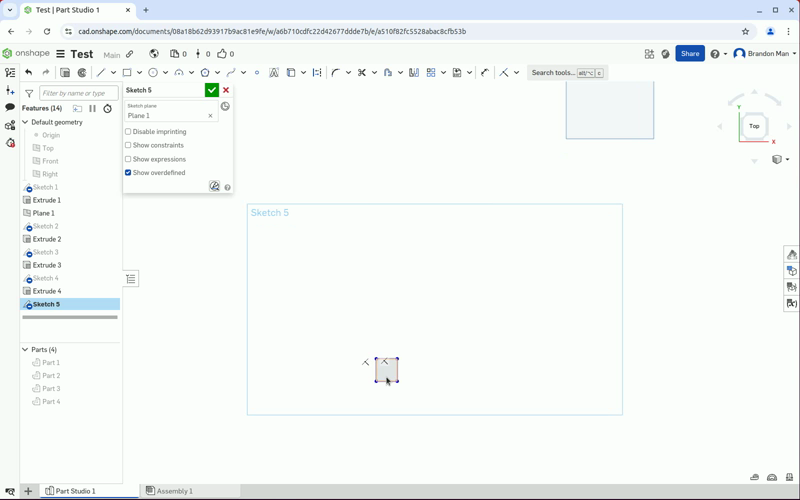
scroll(6)
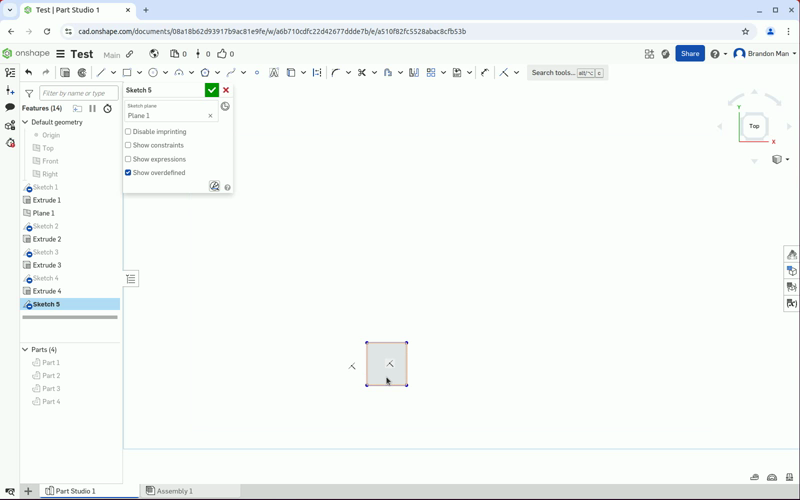
scroll(6)
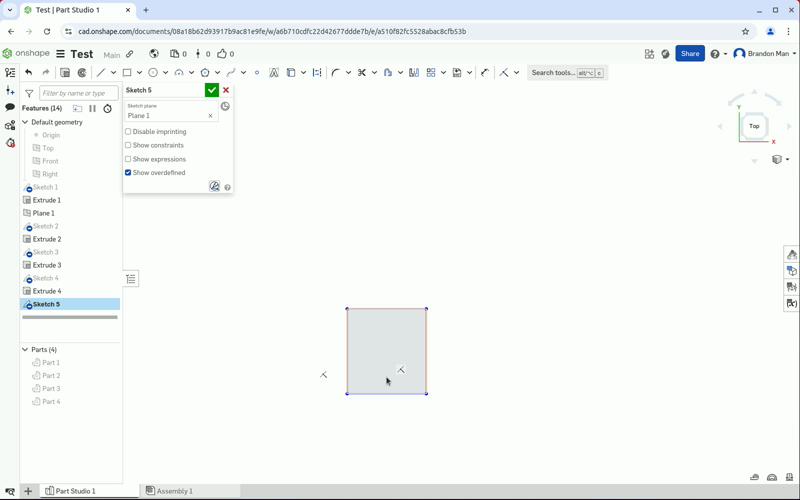
click(386, 376)
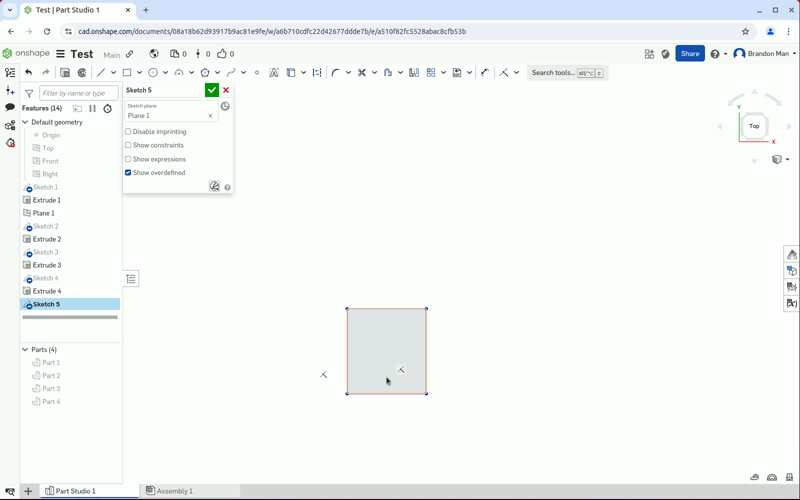
scroll(-6)
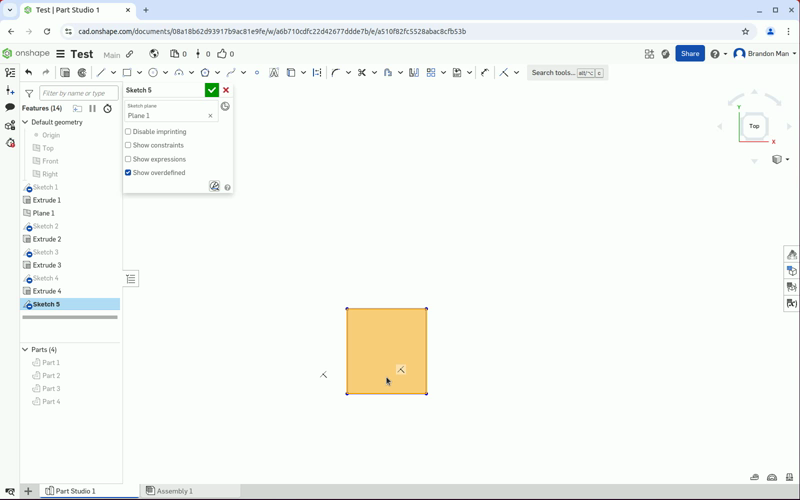
scroll(-6)
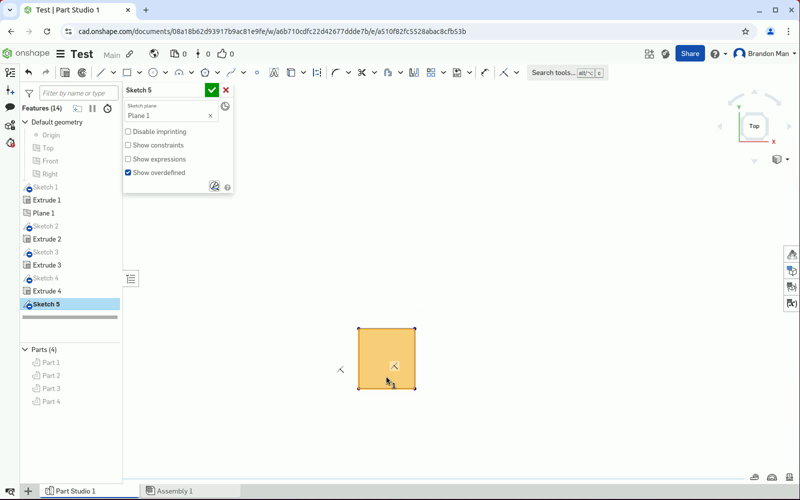
scroll(-6)
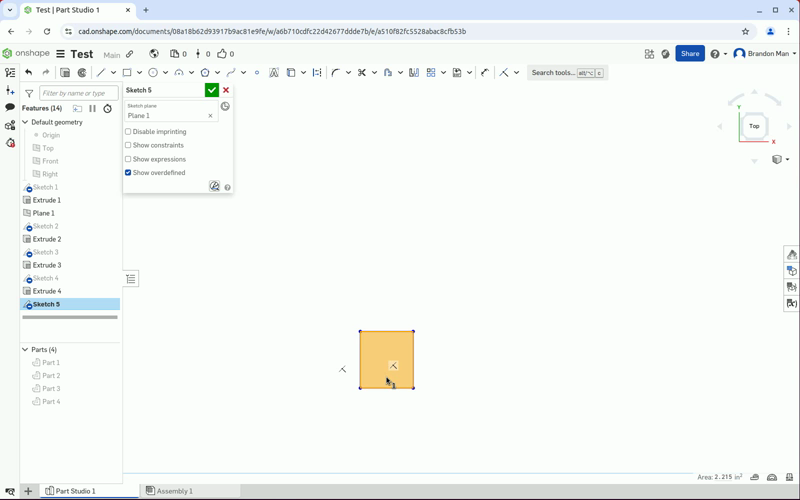
scroll(-6)
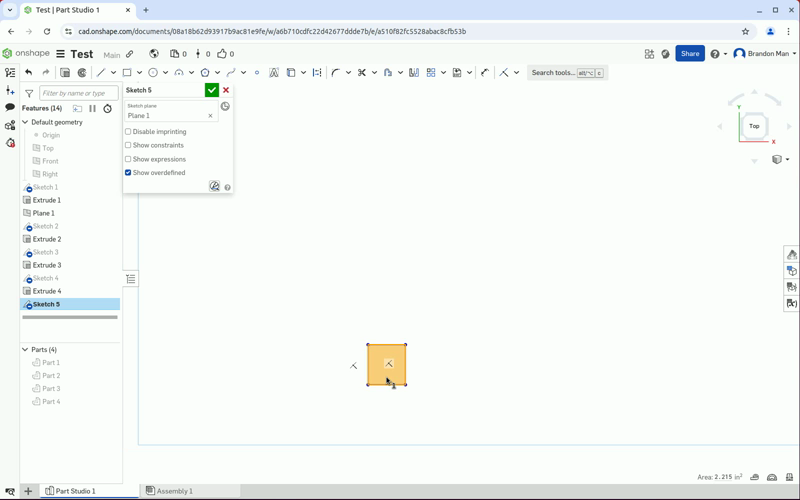
scroll(-6)
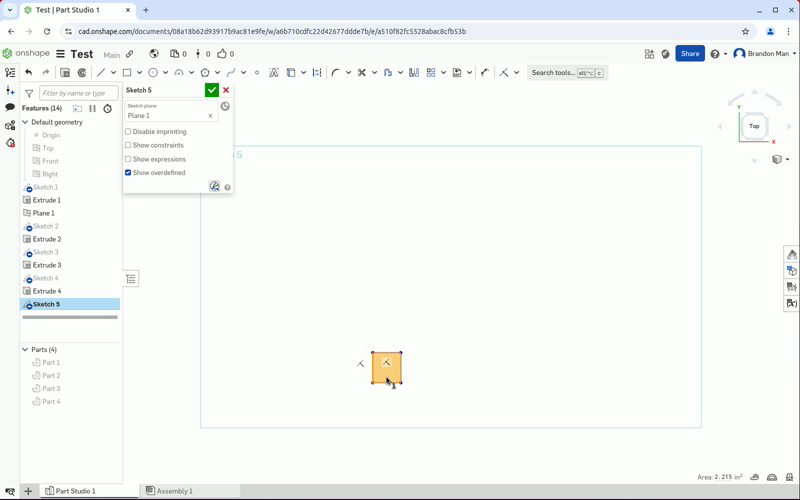
scroll(-6)
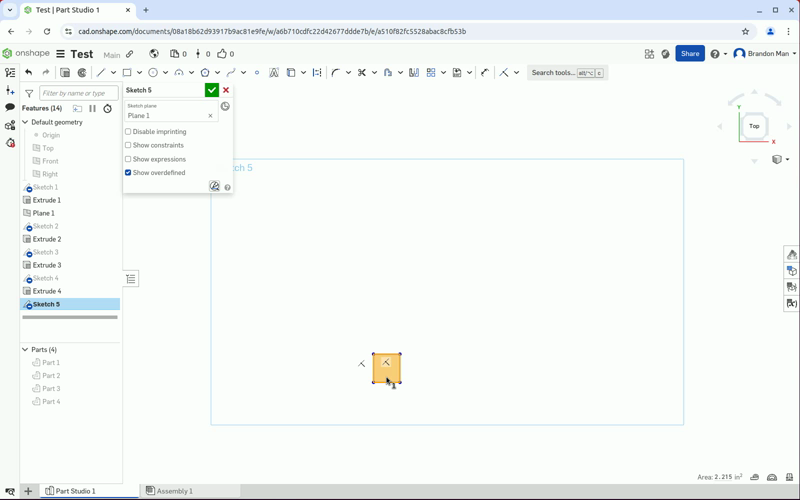
scroll(-6)
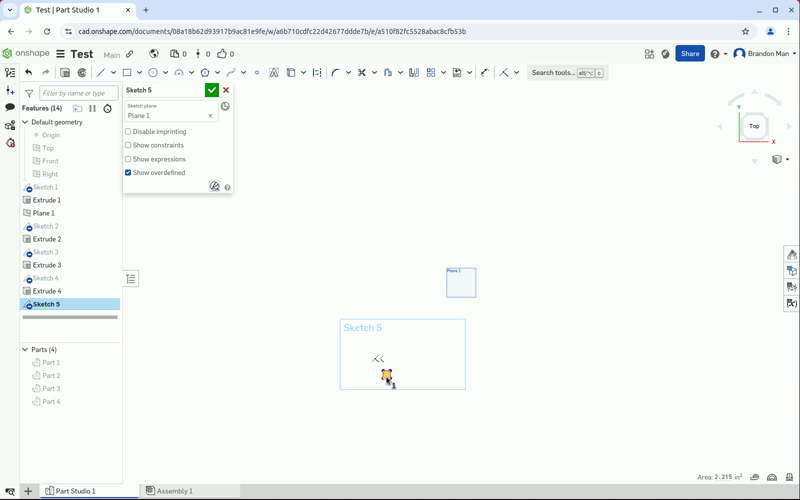
mouse_move(73, 352)
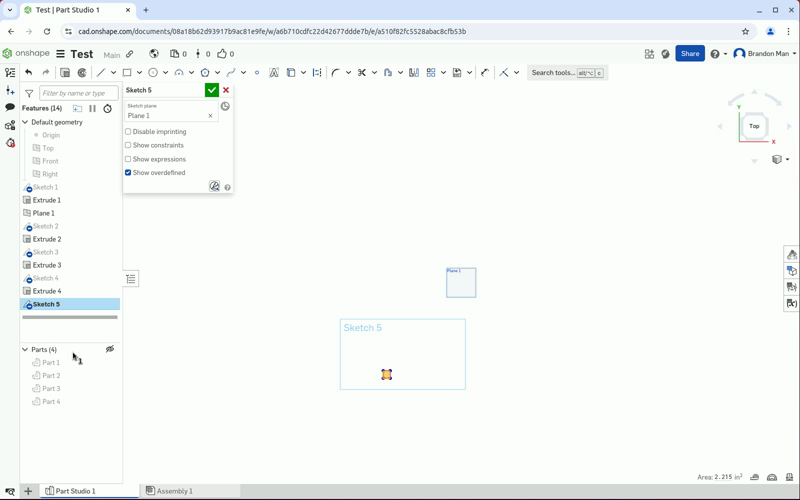
key(shift+y)
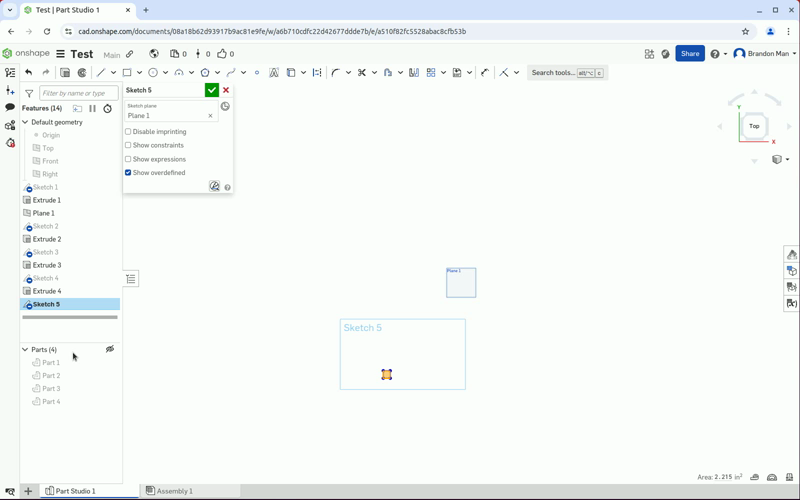
key(shift+e)
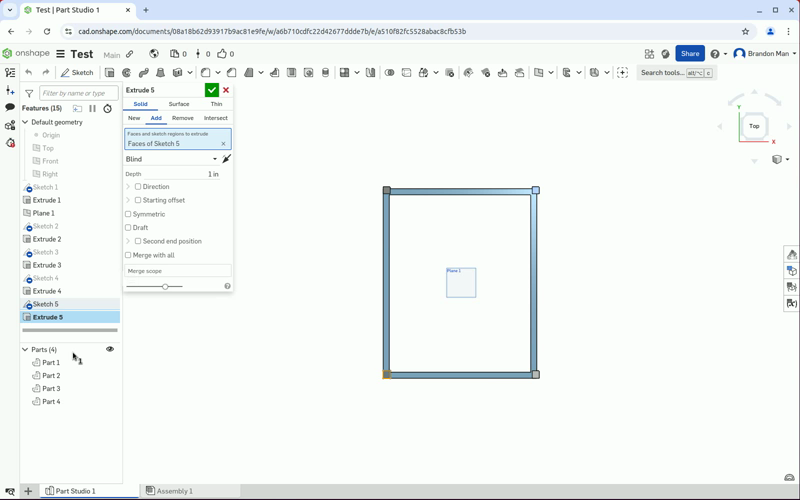
mouse_move(143, 106)
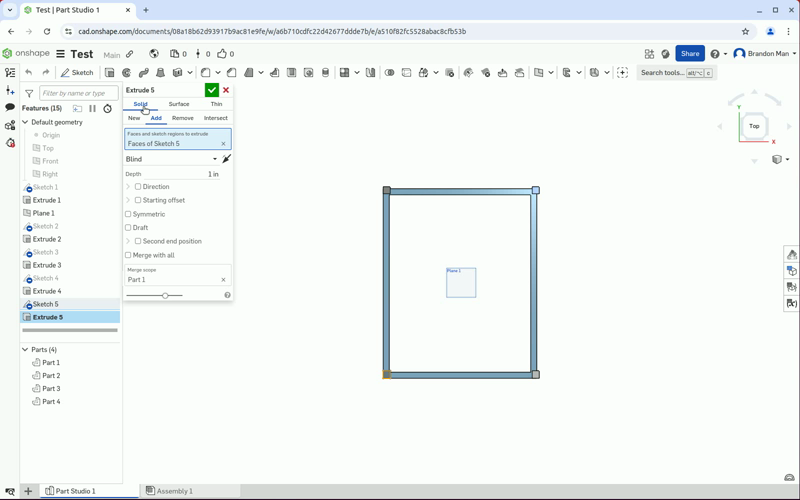
click(143, 106)
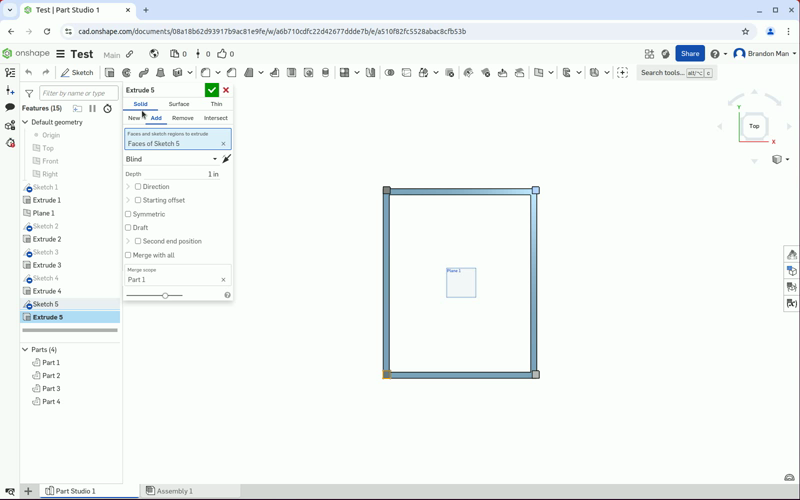
mouse_move(137, 120)
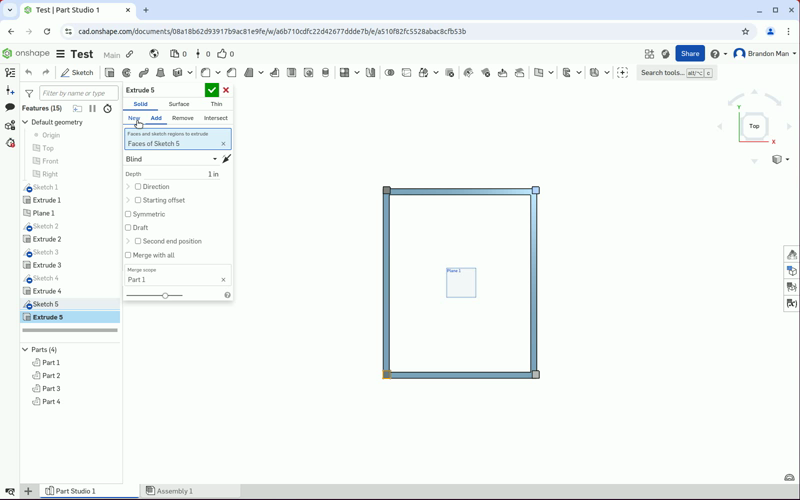
click(137, 120)
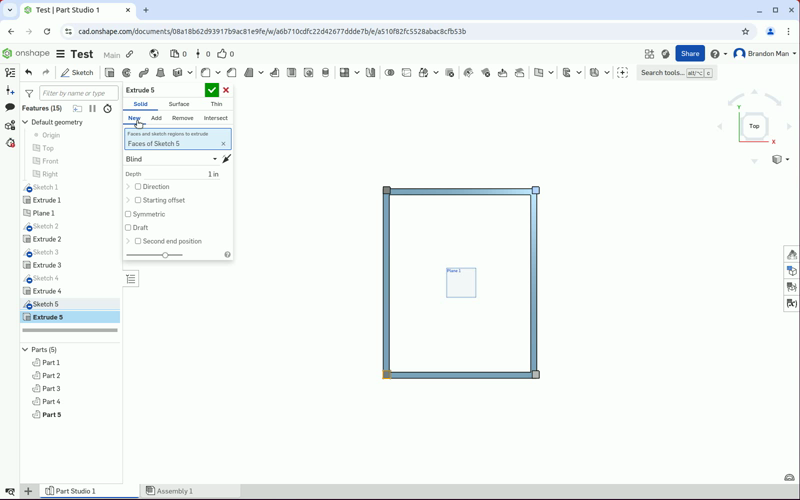
key(tab, 4)
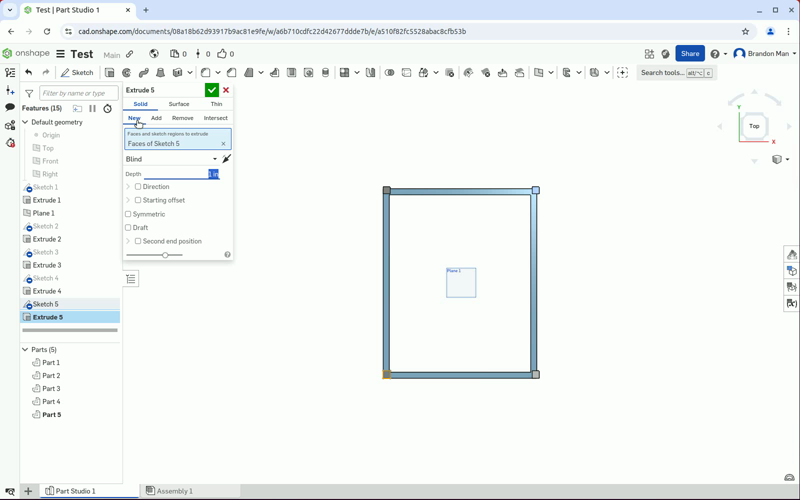
text(20.701)
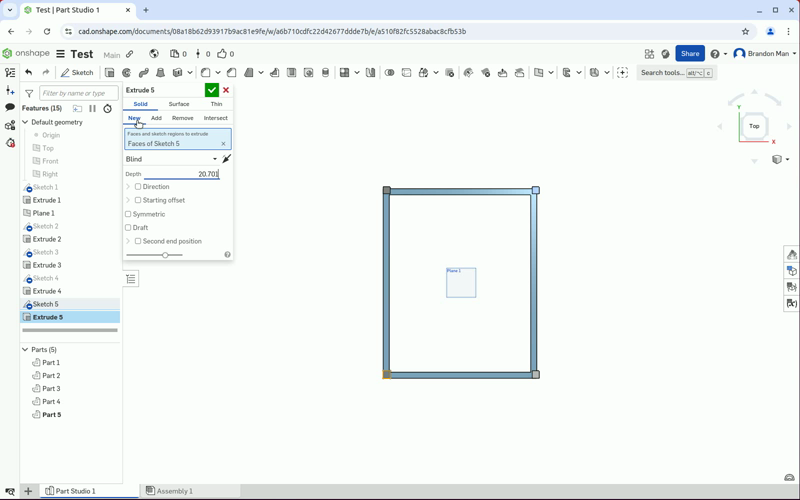
key(enter)
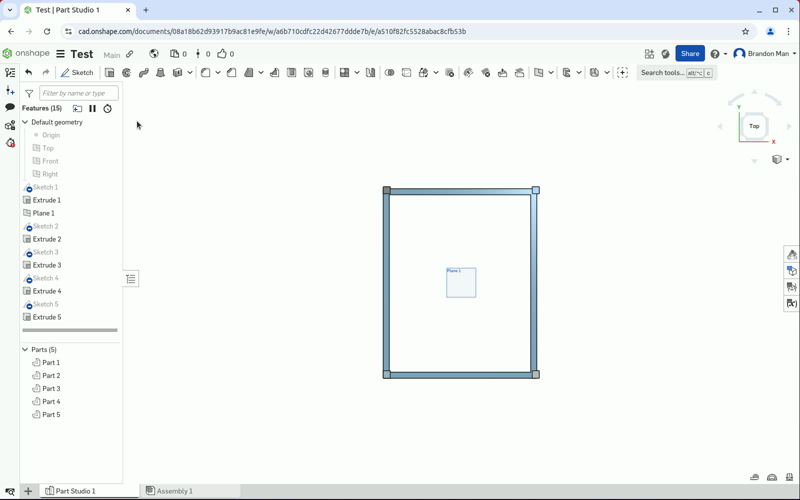
key(shift+h)
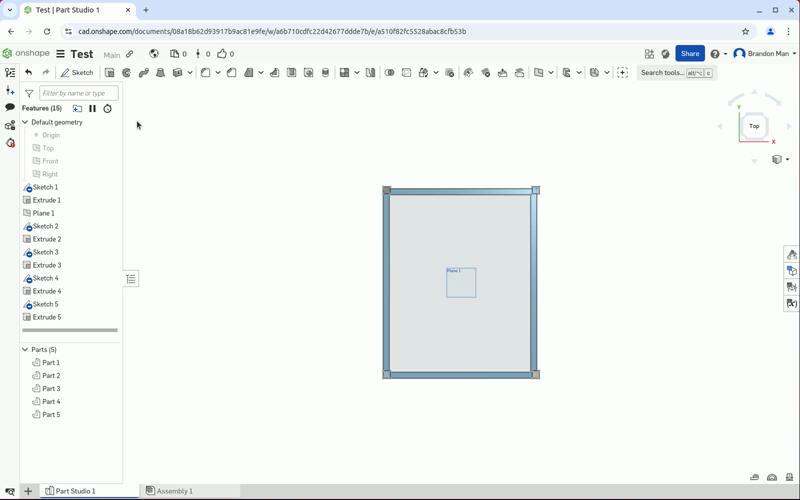
key(shift+h)
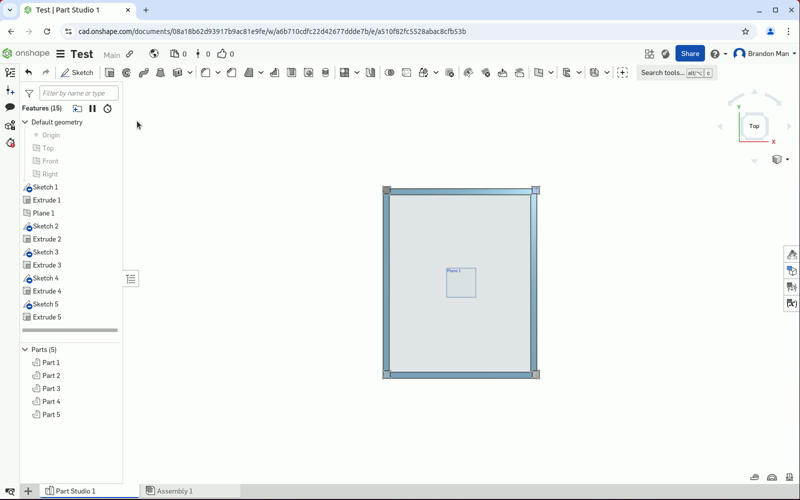
key(shift+7)
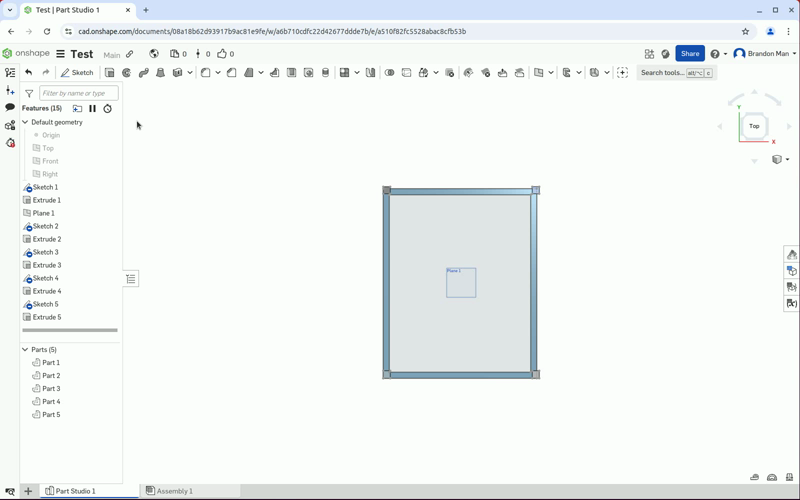
key(up, 3)
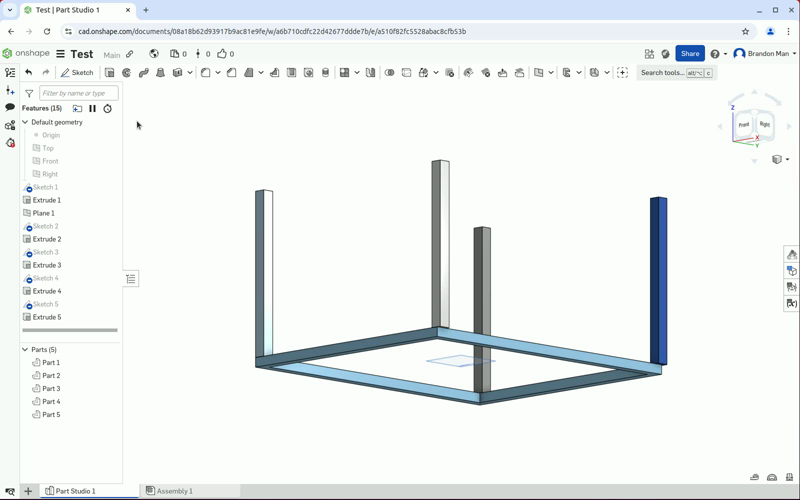
key(left, 3)
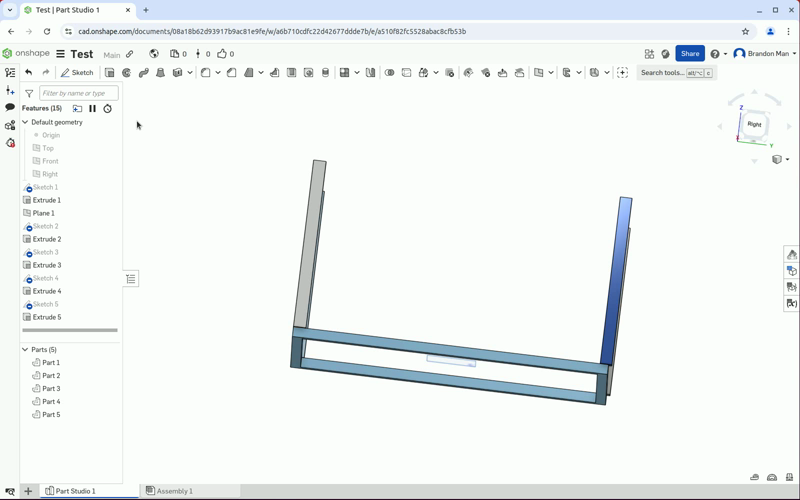
key(right, 3)
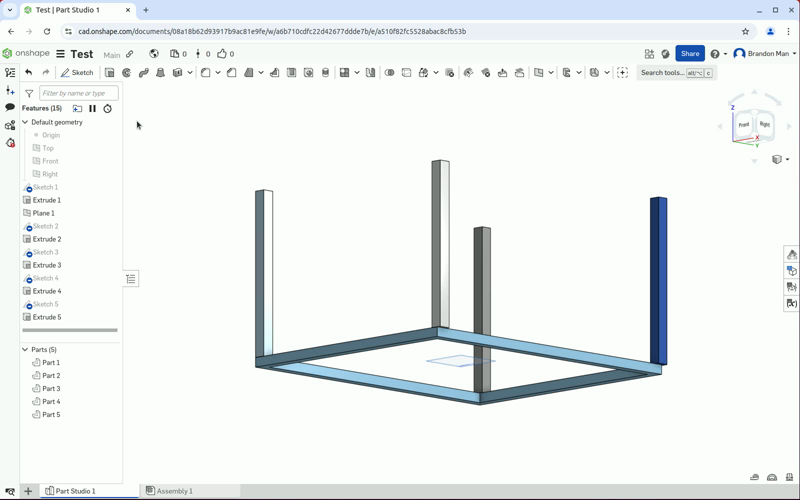
key(down, 3)
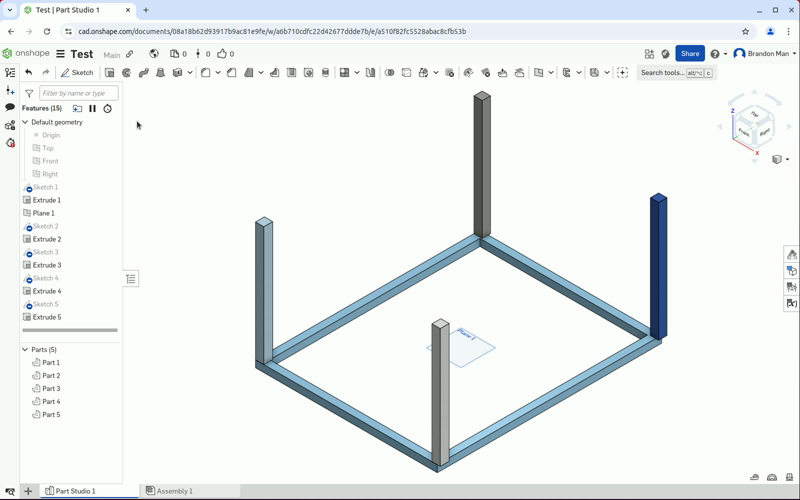
mouse_move(73, 189)
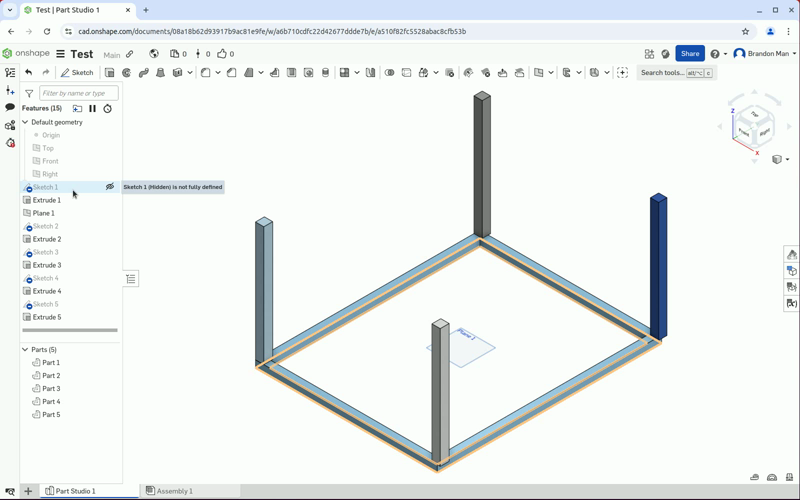
click(73, 189)